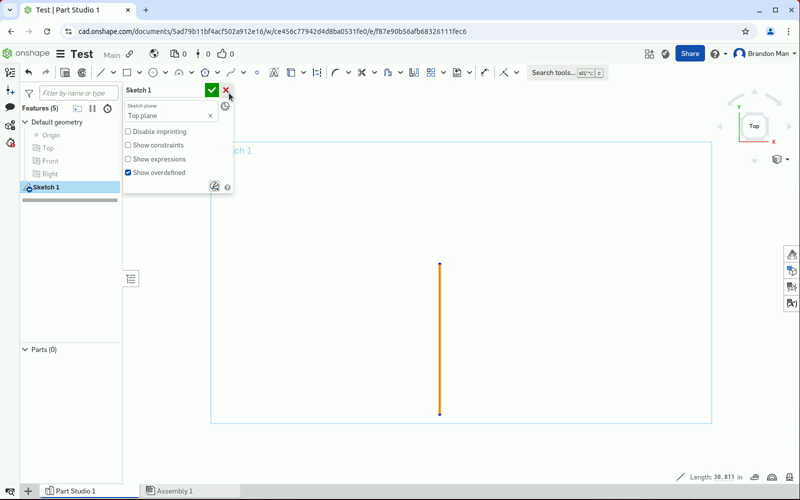
key(shift+h)
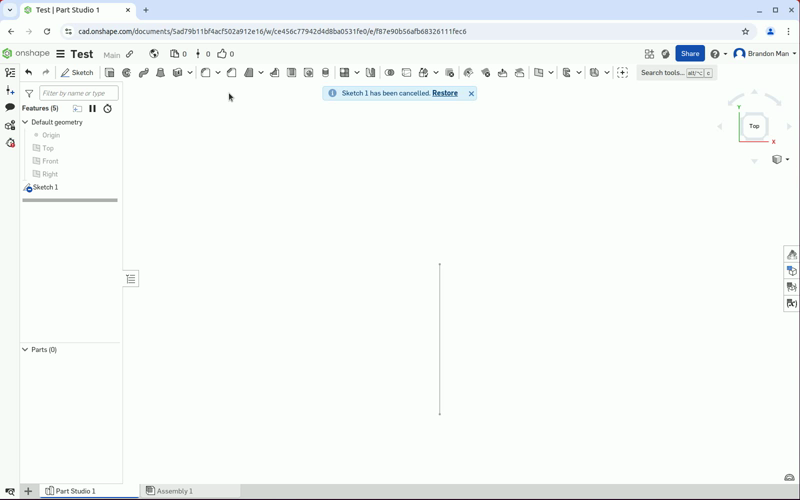
key(shift+s)
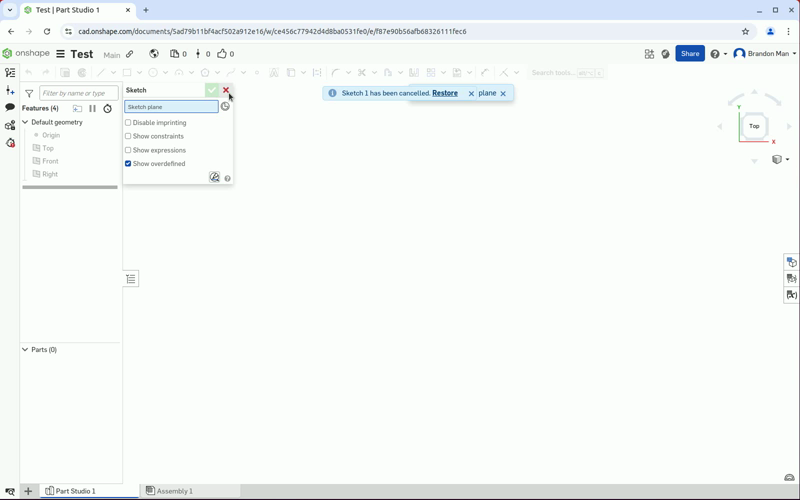
mouse_move(73, 150)
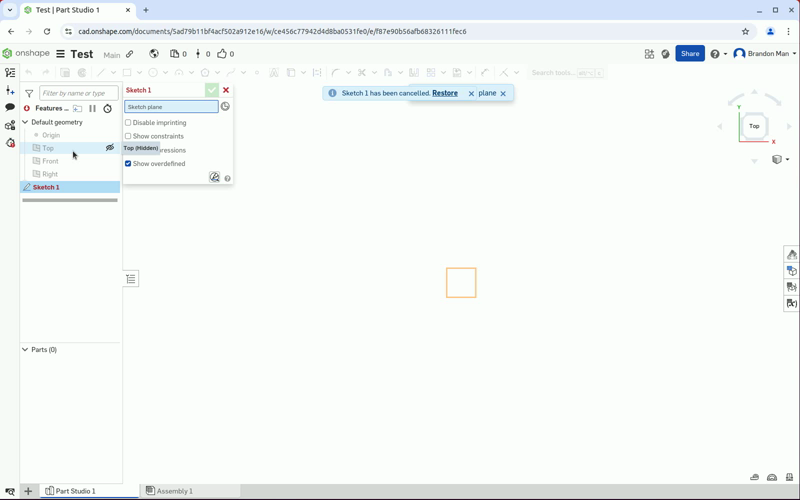
click(73, 150)
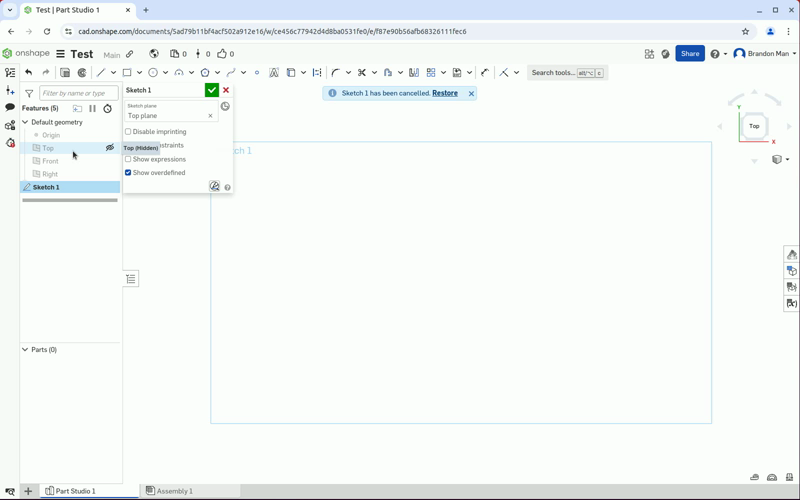
mouse_move(73, 352)
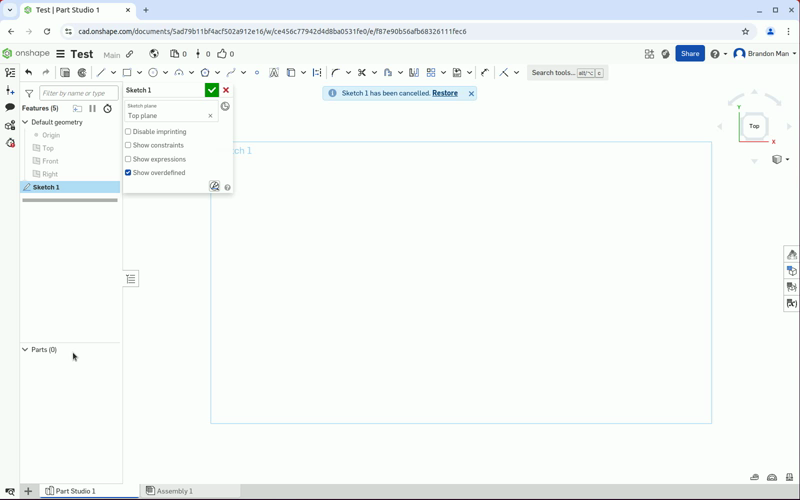
key(y)
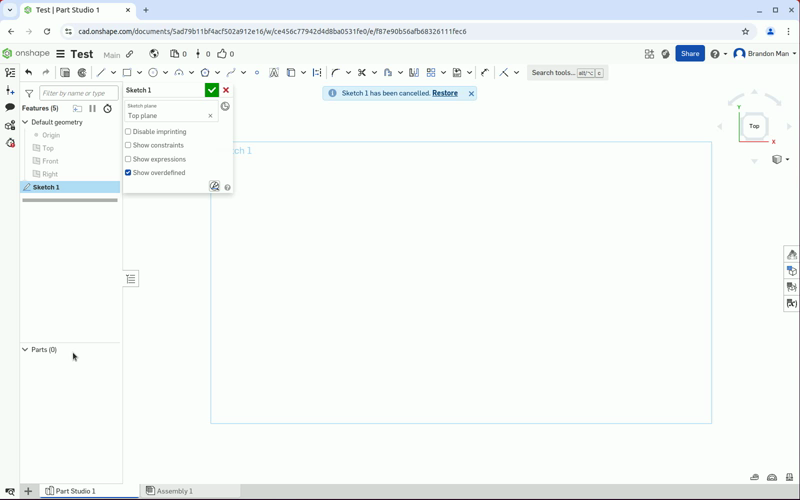
key(l)
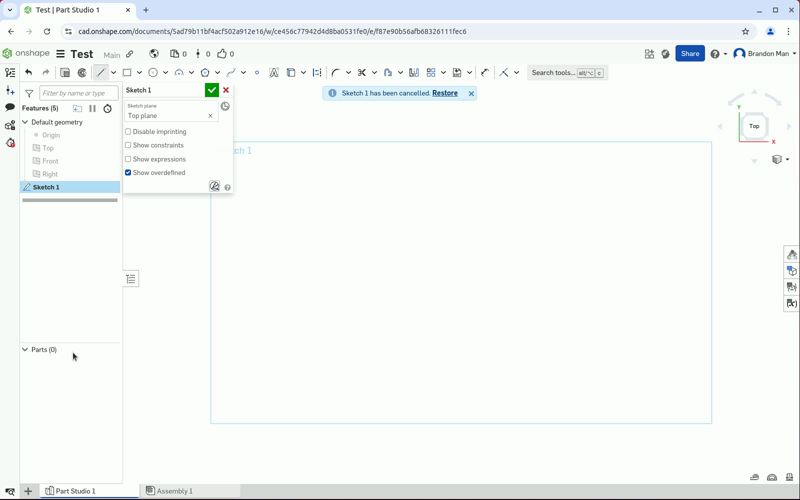
key_down(shift)
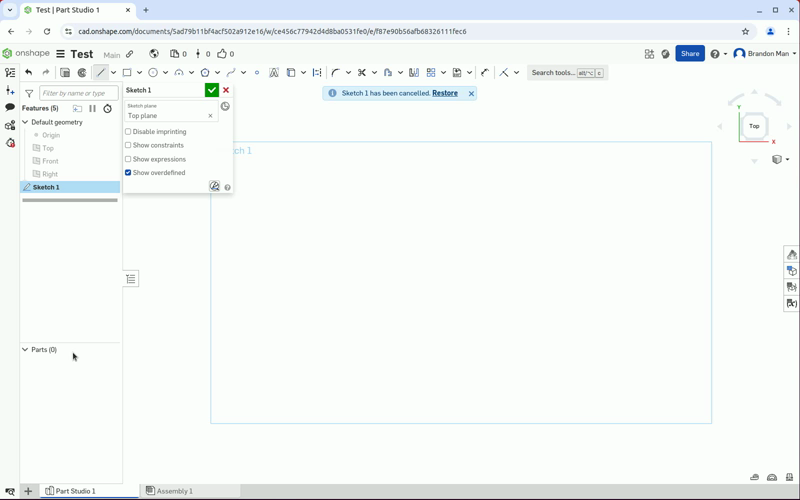
mouse_move(348, 285)
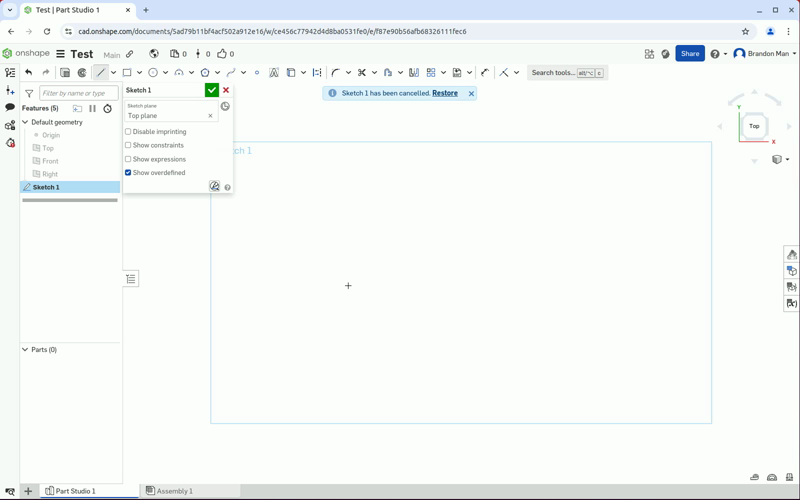
click(348, 285)
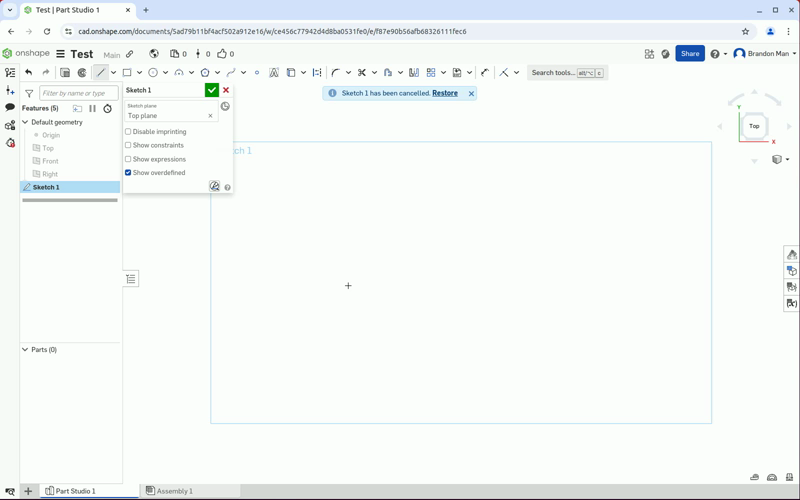
key_up(shift)
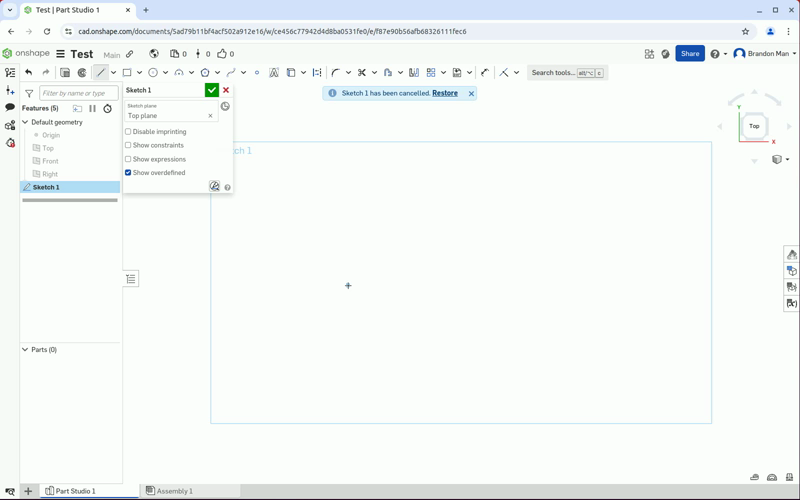
key_down(shift)
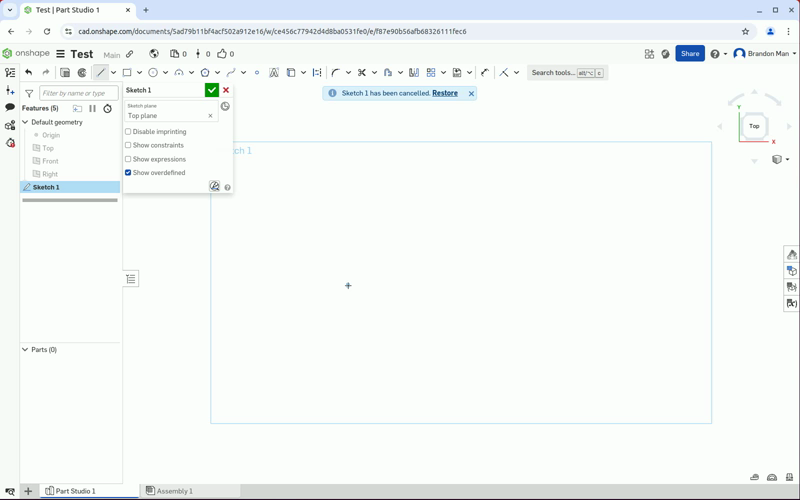
mouse_move(572, 285)
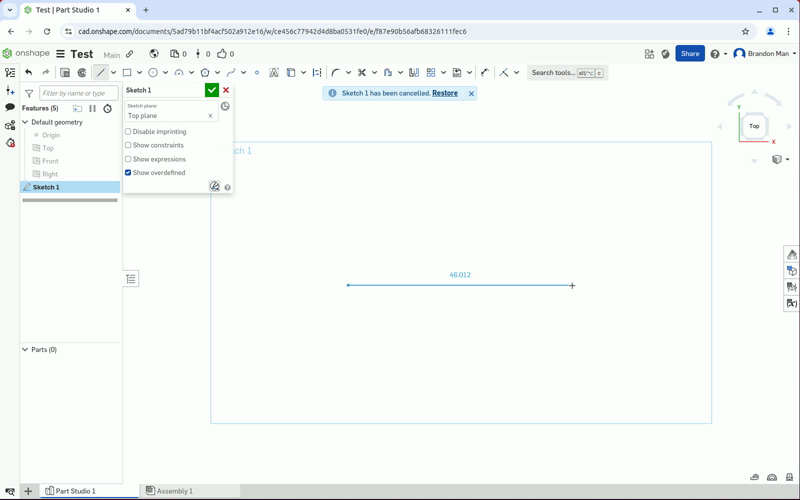
click(572, 285)
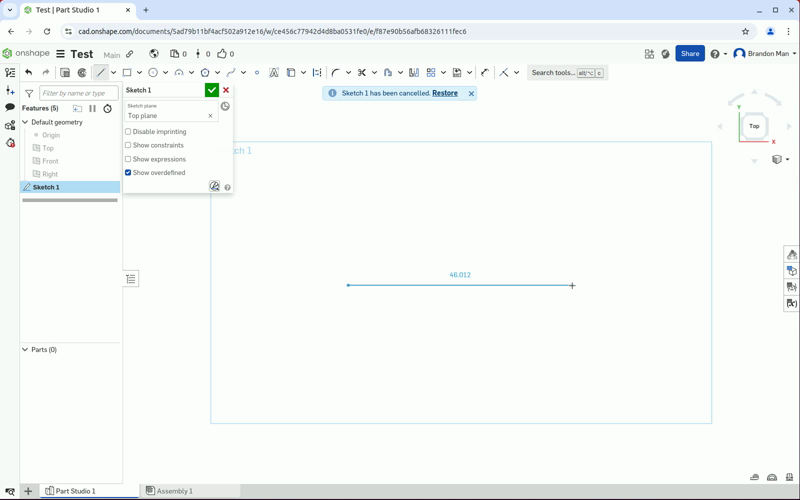
key_up(shift)
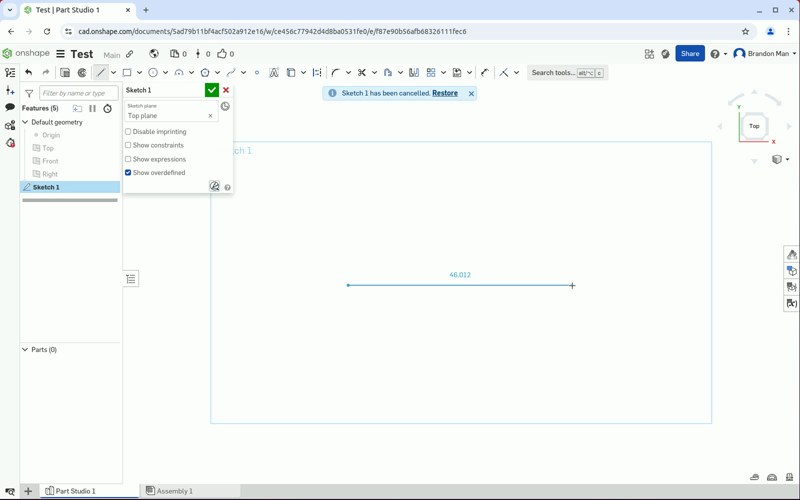
key_down(shift)
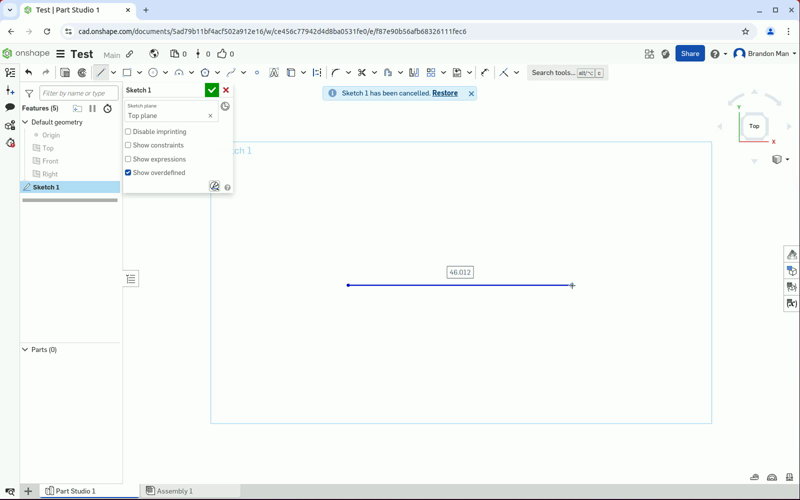
mouse_move(589, 285)
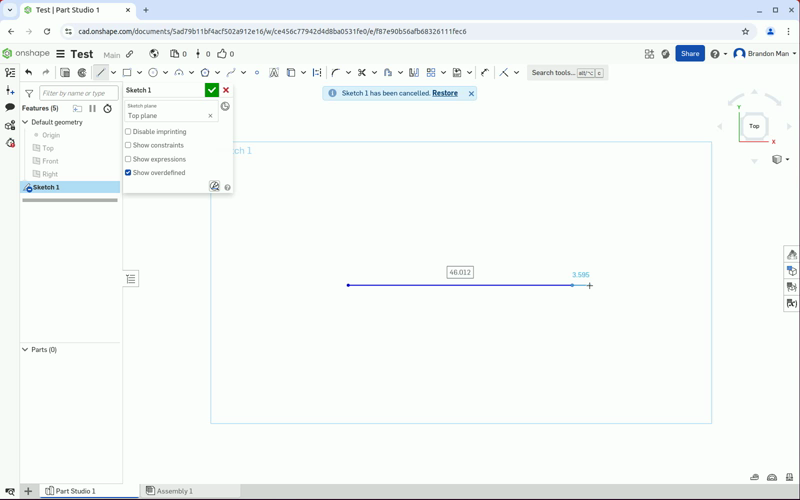
mouse_move(572, 280)
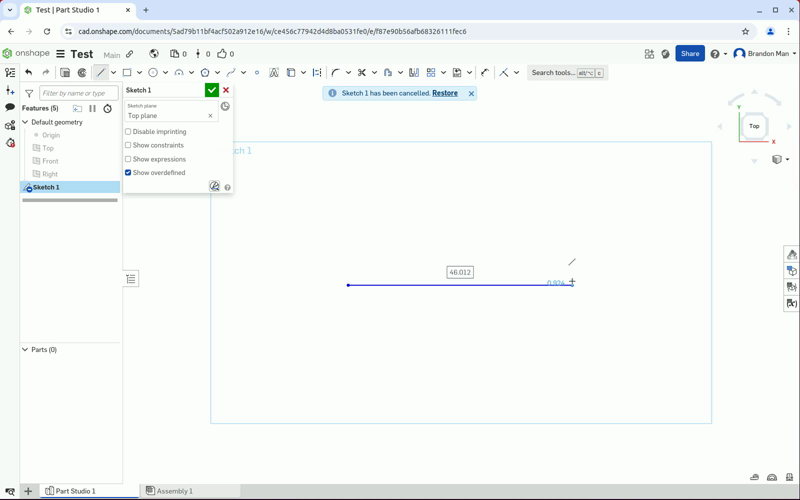
scroll(6)
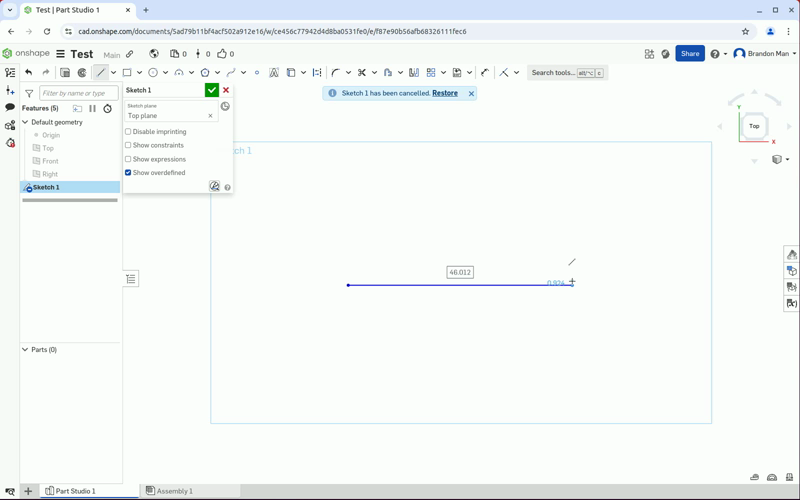
scroll(6)
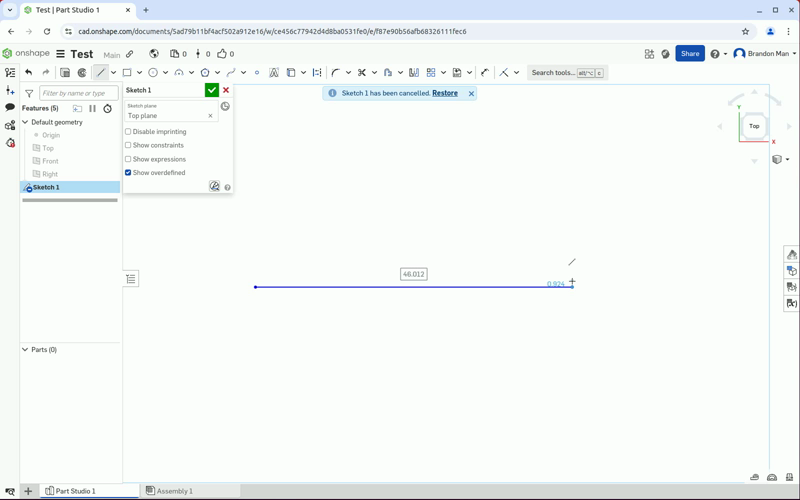
scroll(6)
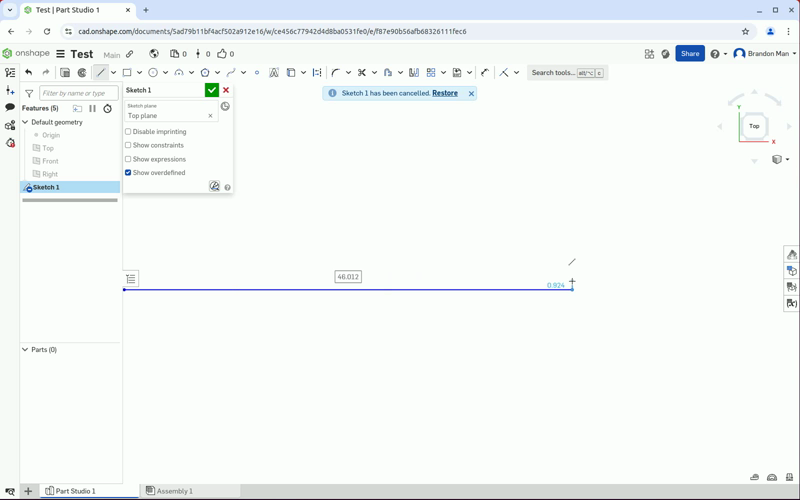
scroll(6)
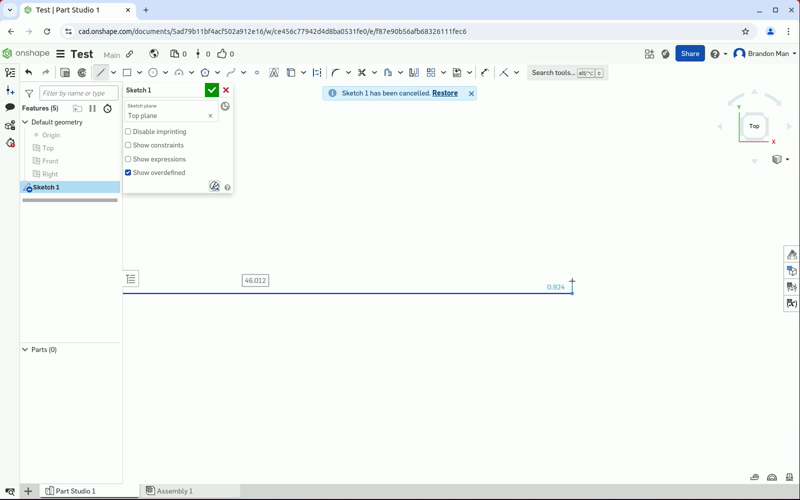
scroll(6)
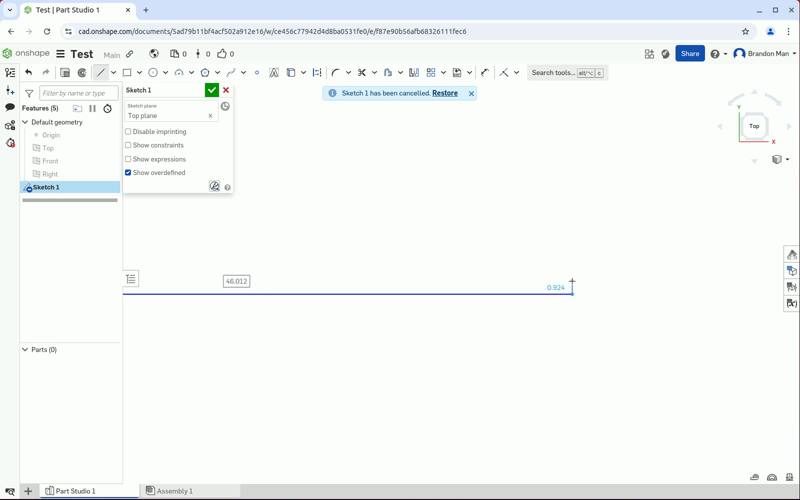
scroll(6)
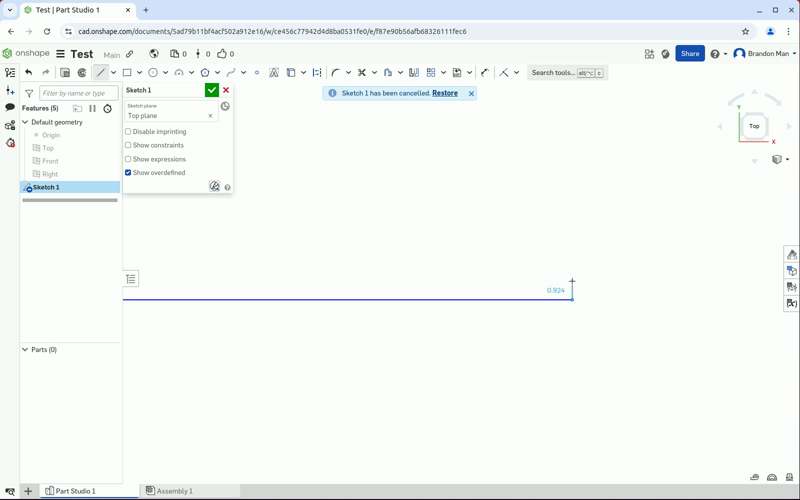
scroll(6)
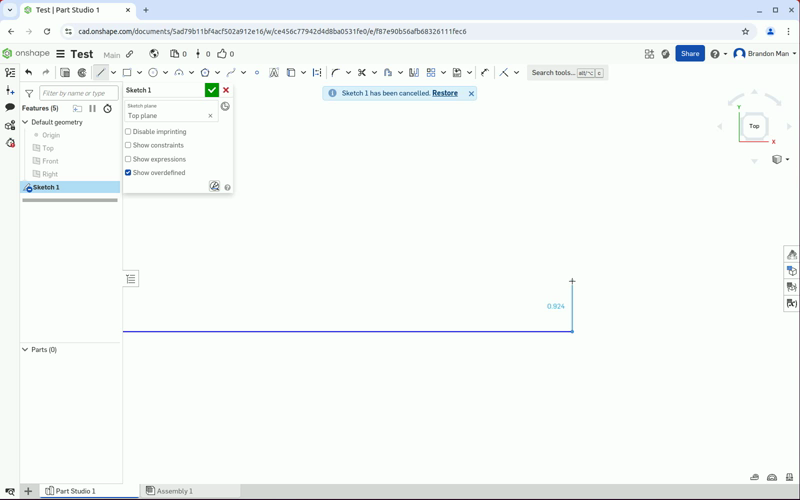
click(572, 280)
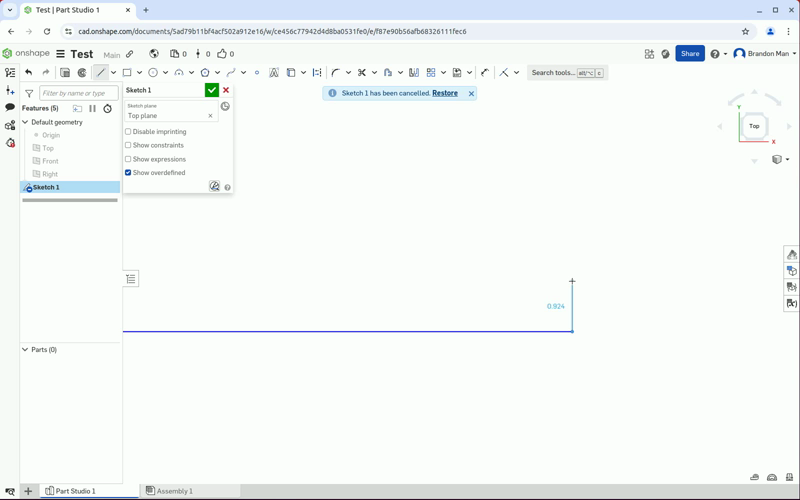
scroll(-6)
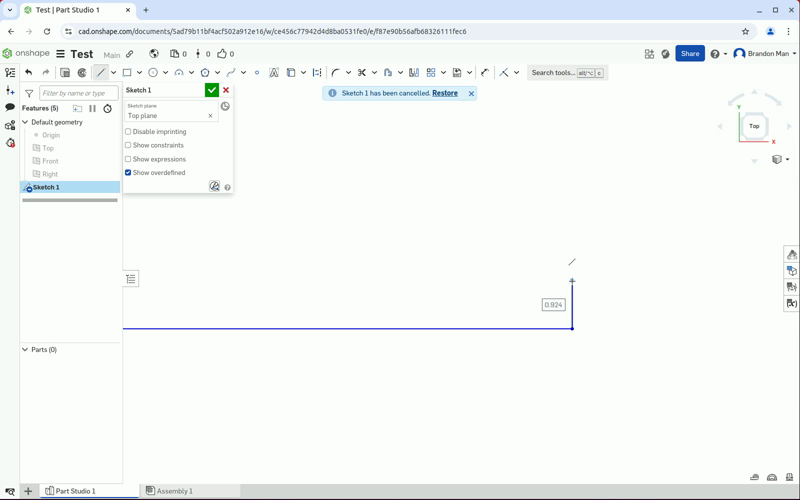
scroll(-6)
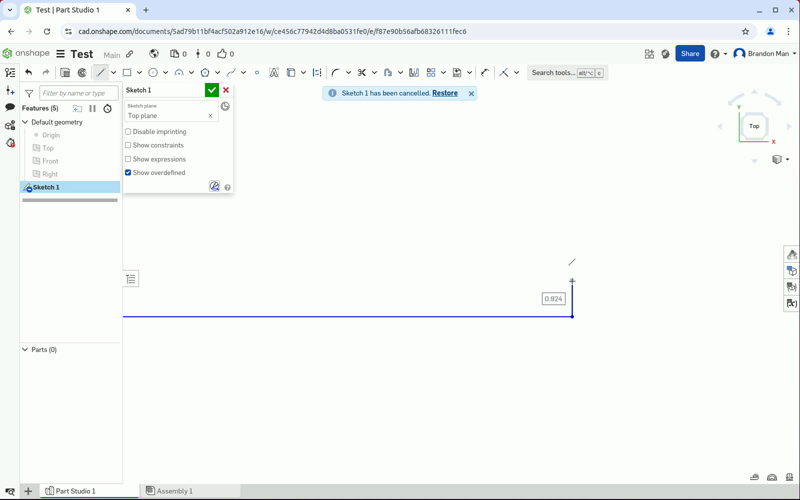
scroll(-6)
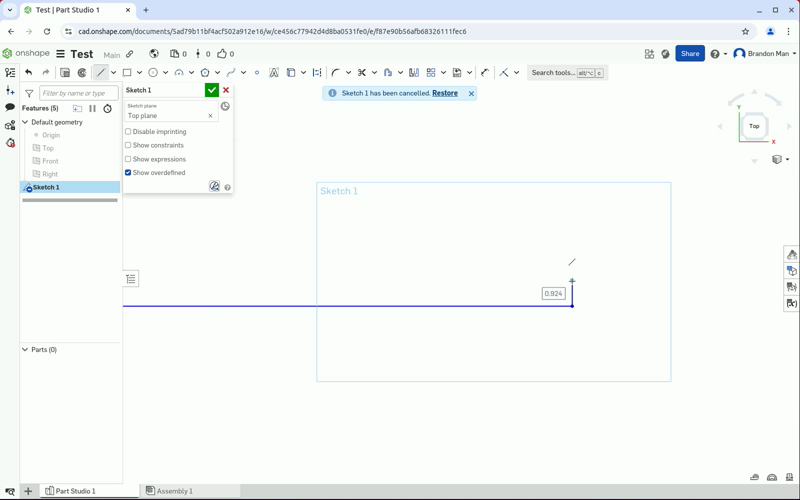
scroll(-6)
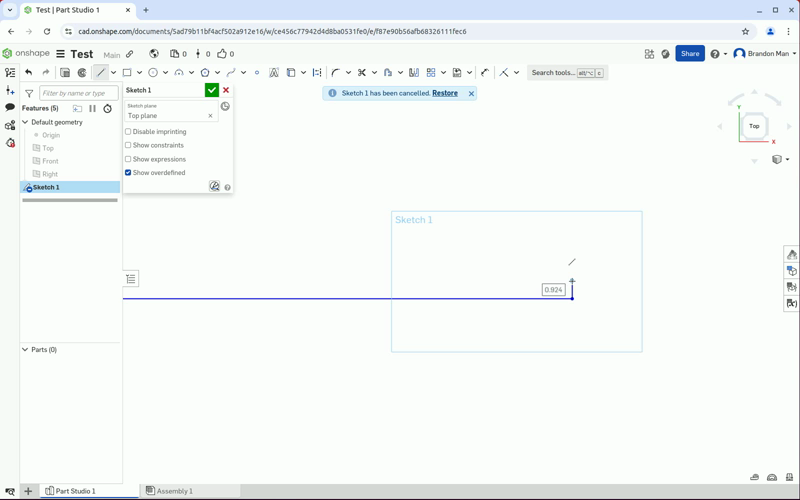
scroll(-6)
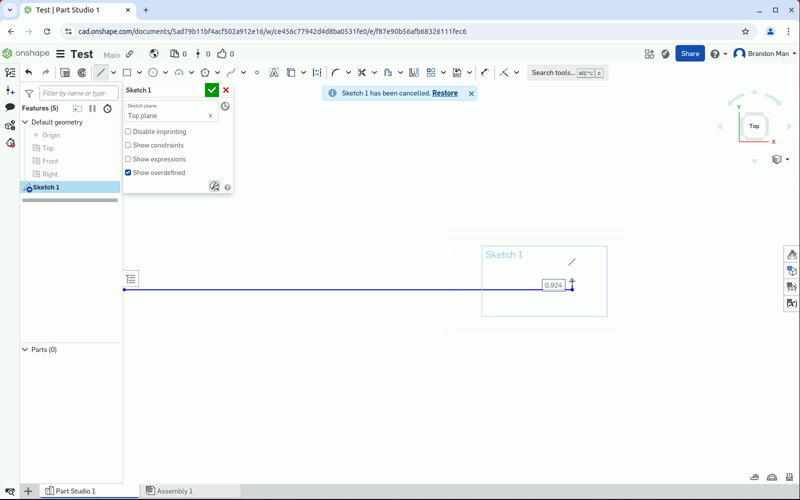
scroll(-6)
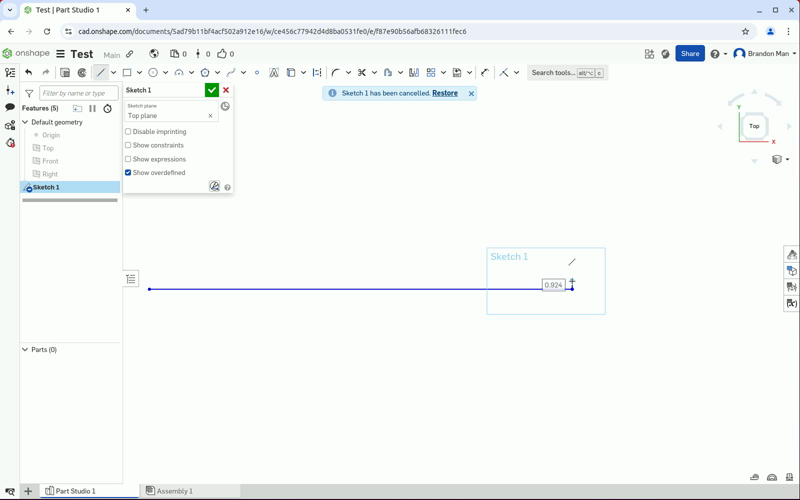
scroll(-6)
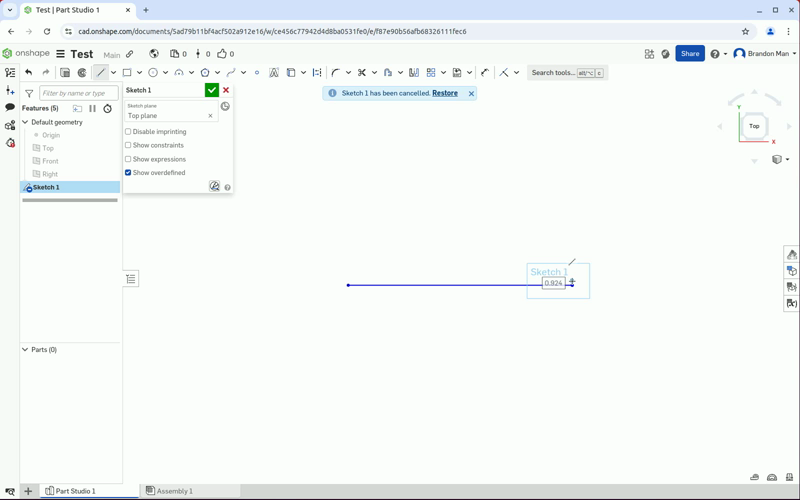
key_up(shift)
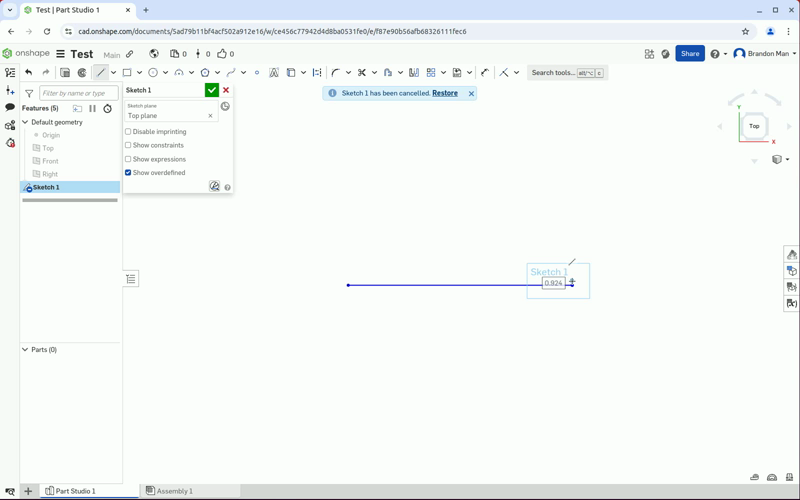
key_down(shift)
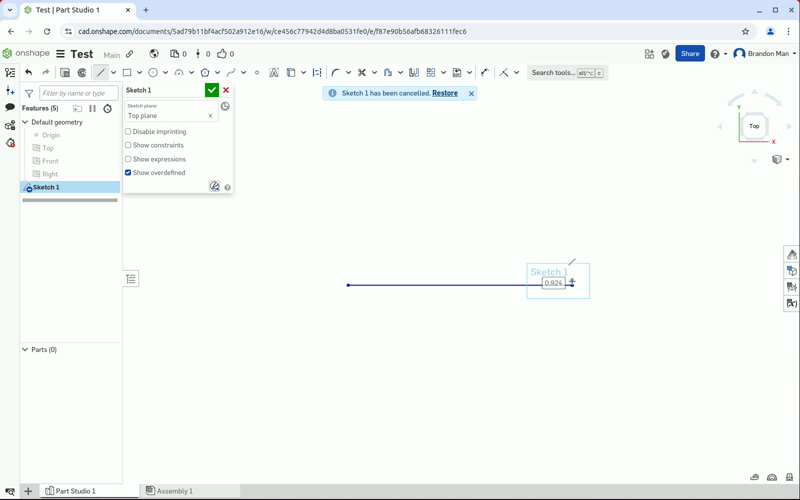
mouse_move(348, 280)
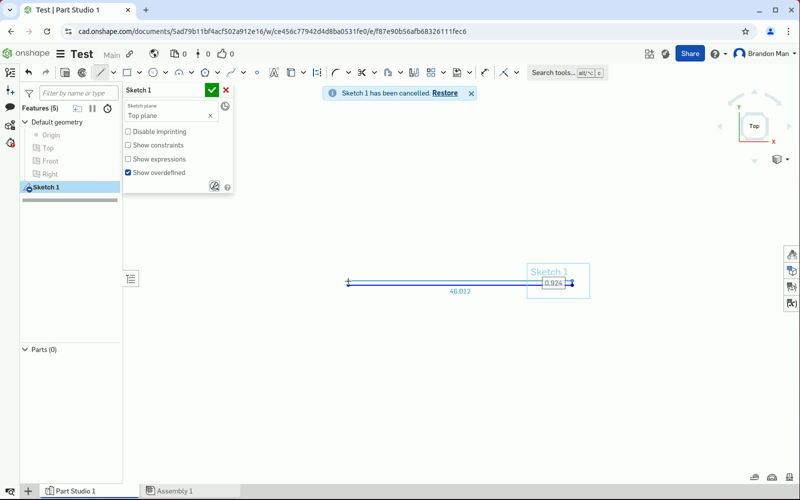
click(348, 280)
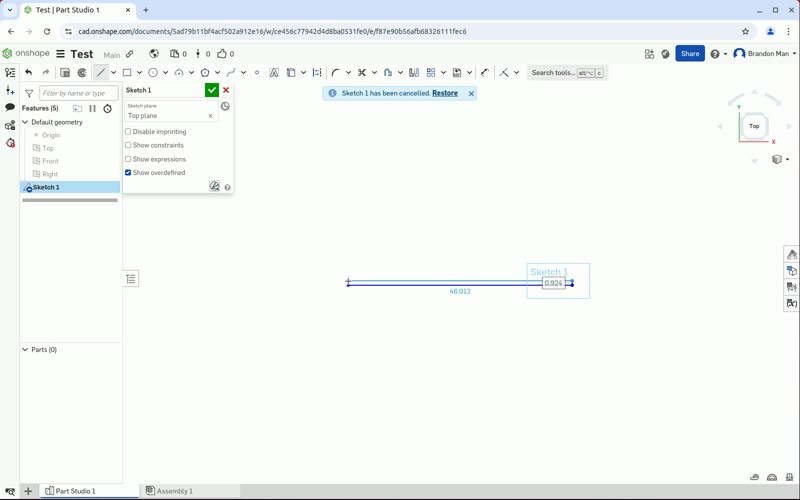
key_up(shift)
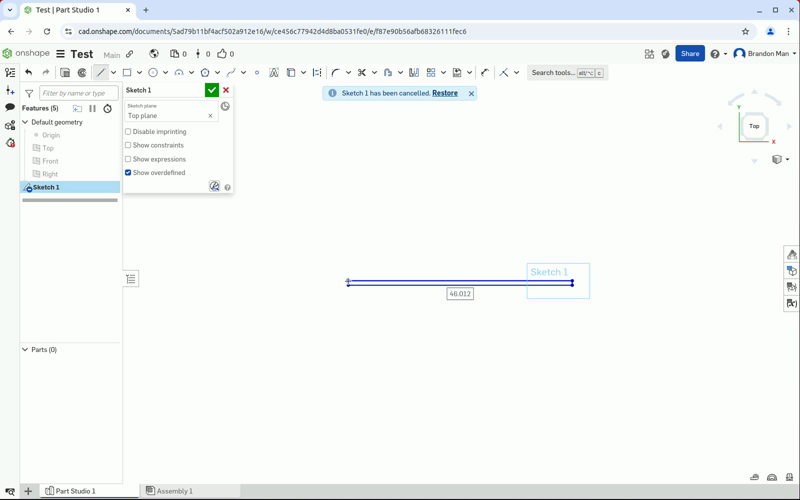
mouse_move(378, 280)
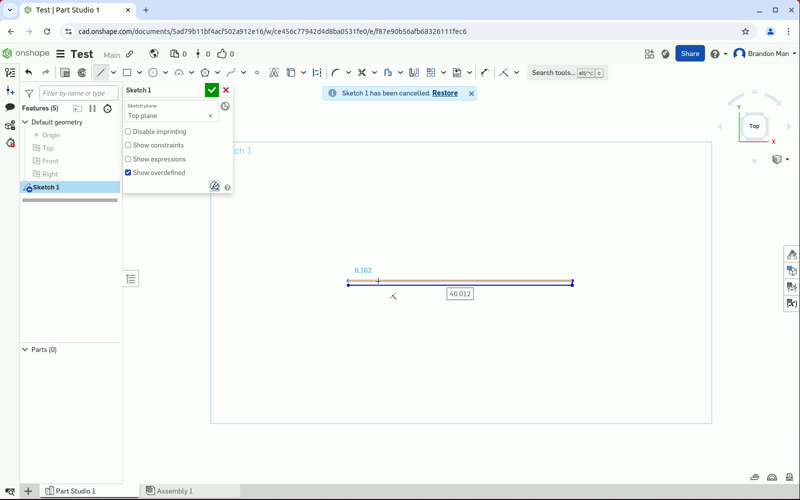
key_down(shift)
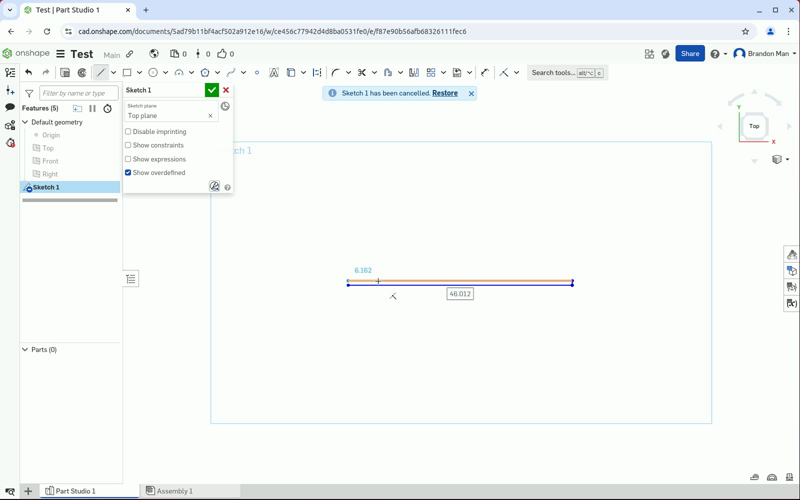
mouse_move(348, 285)
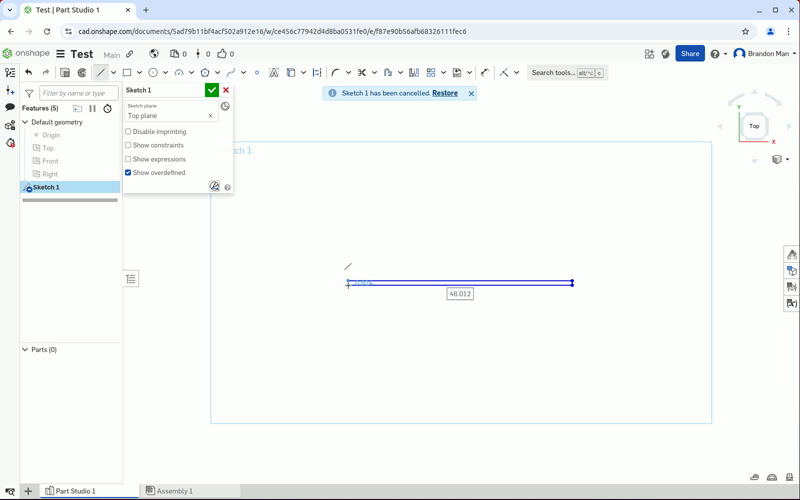
scroll(6)
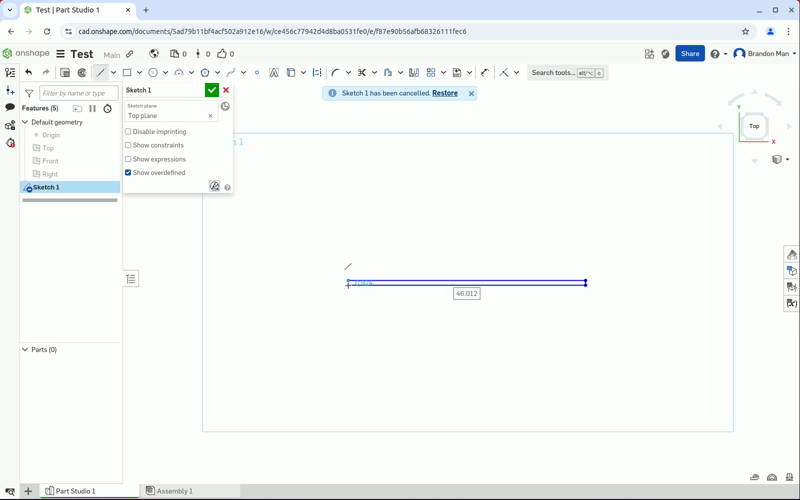
scroll(6)
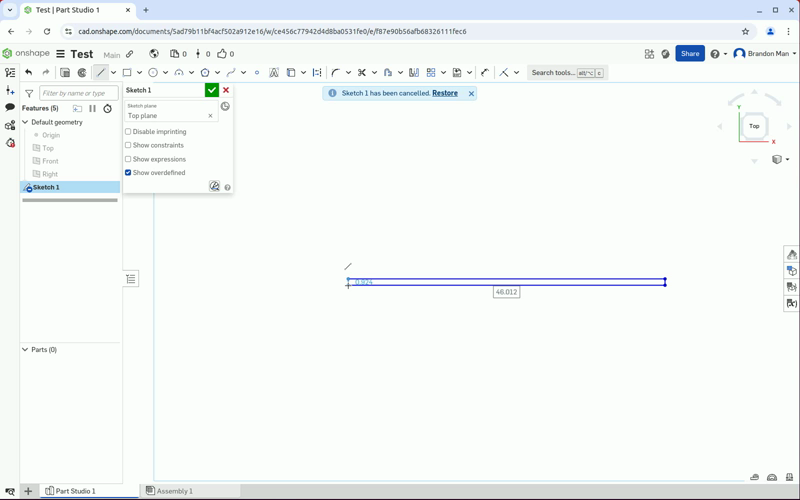
scroll(6)
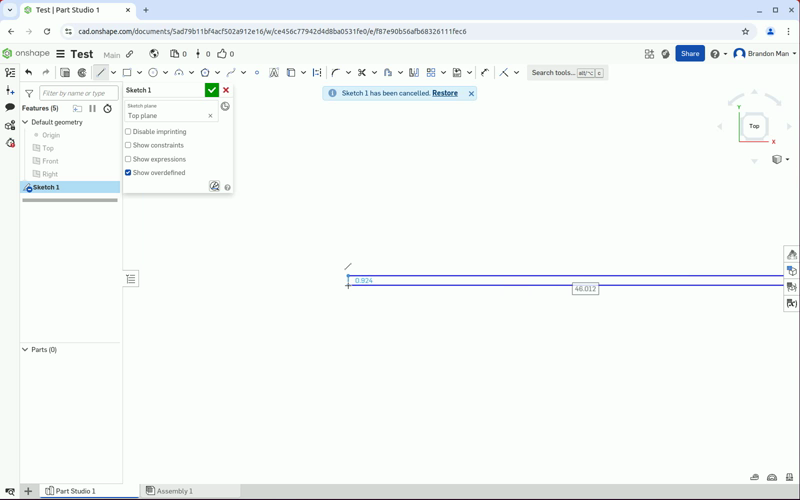
scroll(6)
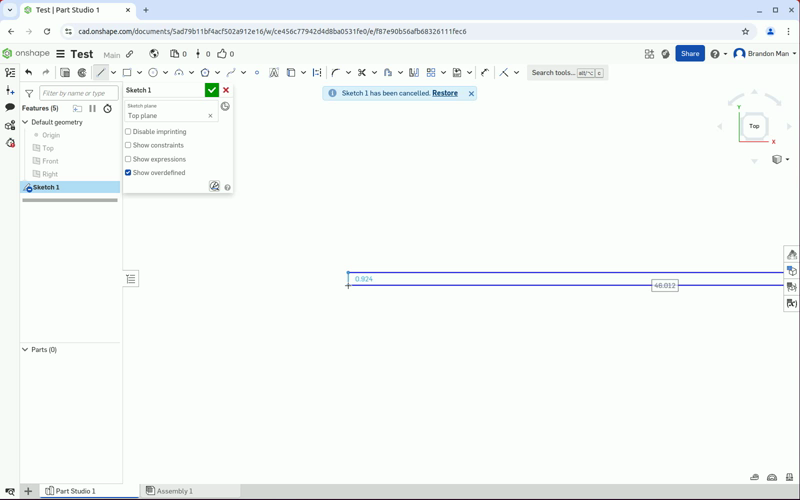
scroll(6)
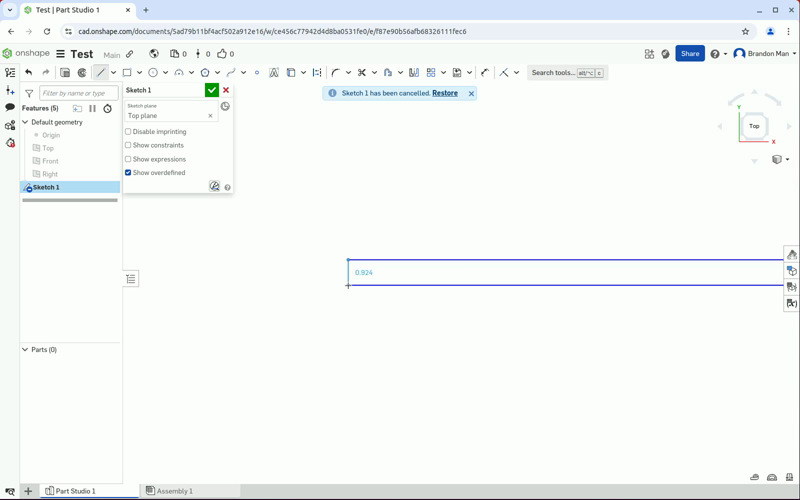
scroll(6)
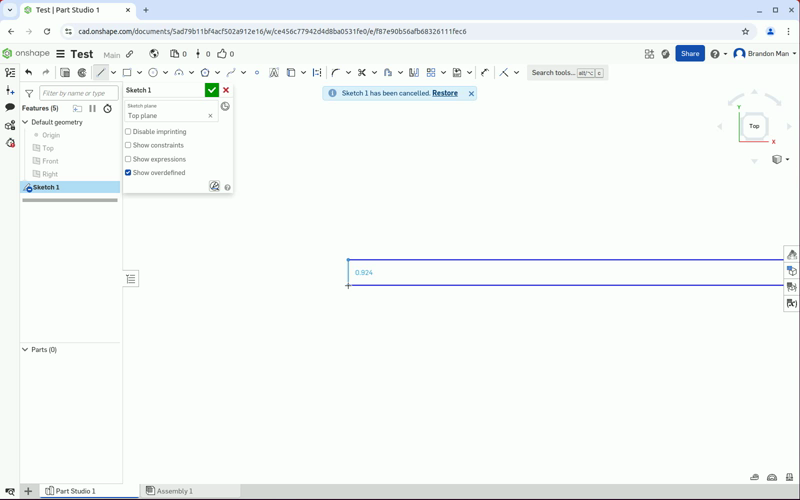
scroll(6)
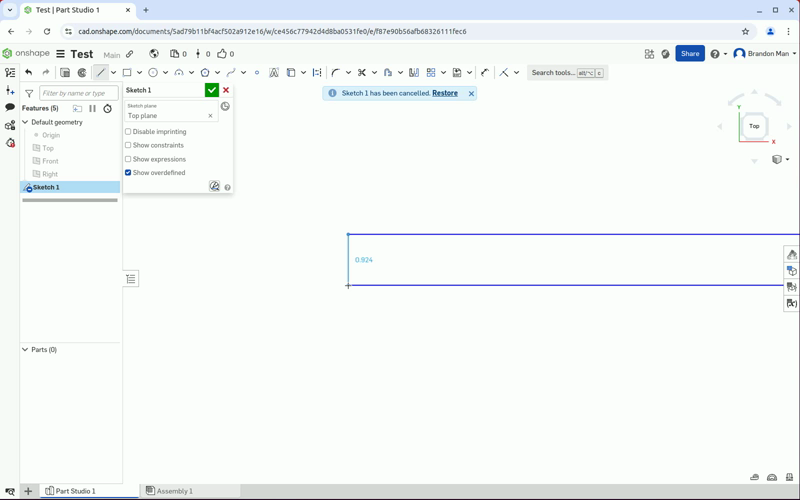
key_up(shift)
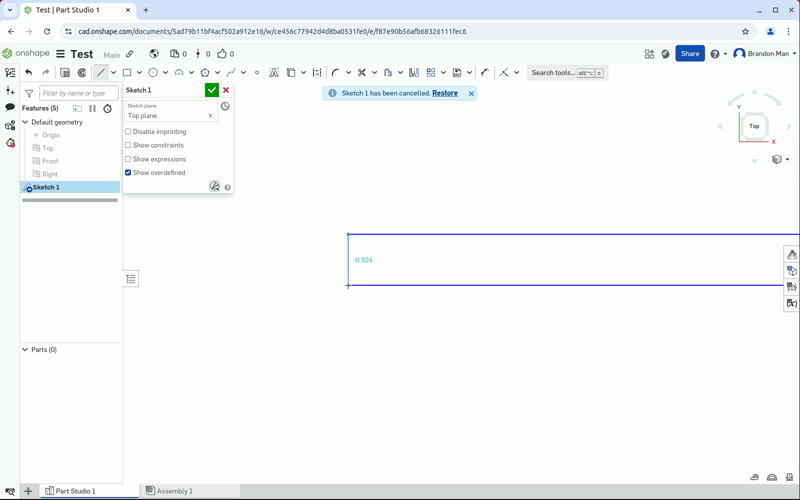
click(348, 285)
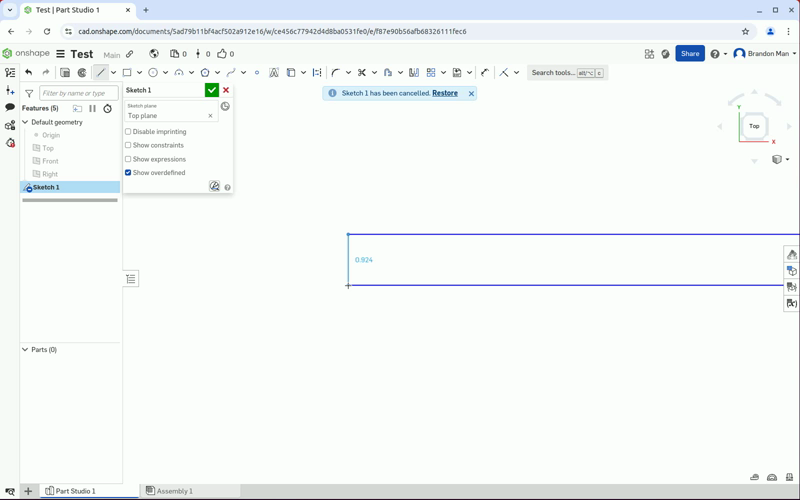
scroll(-6)
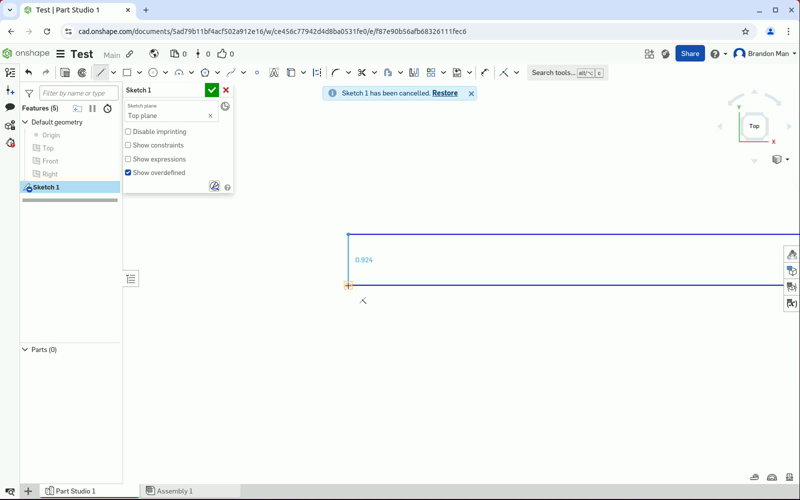
scroll(-6)
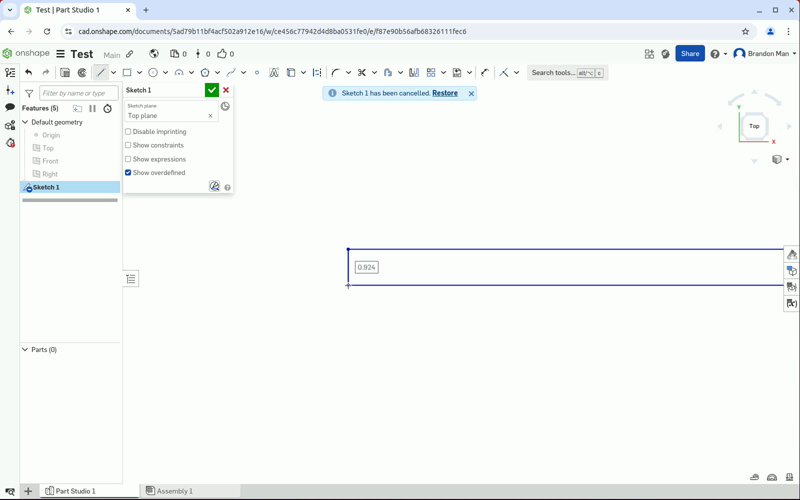
scroll(-6)
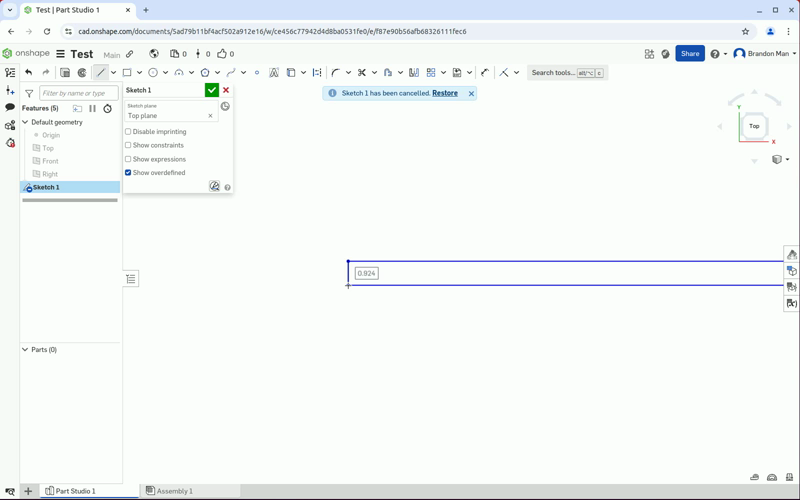
scroll(-6)
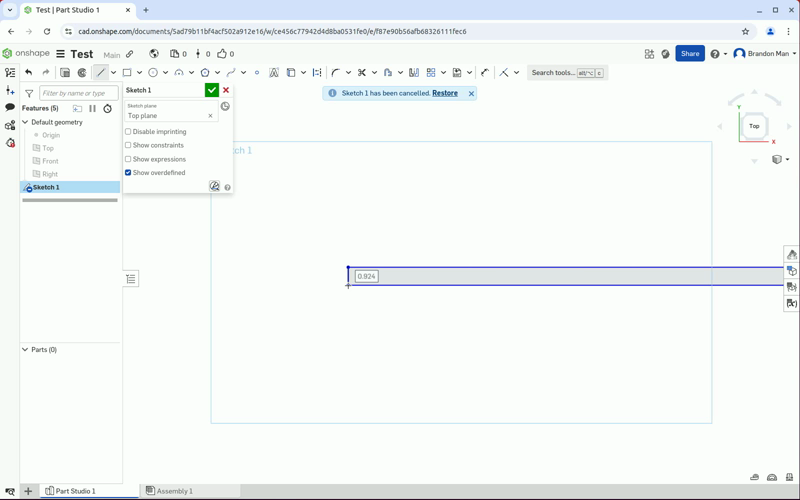
scroll(-6)
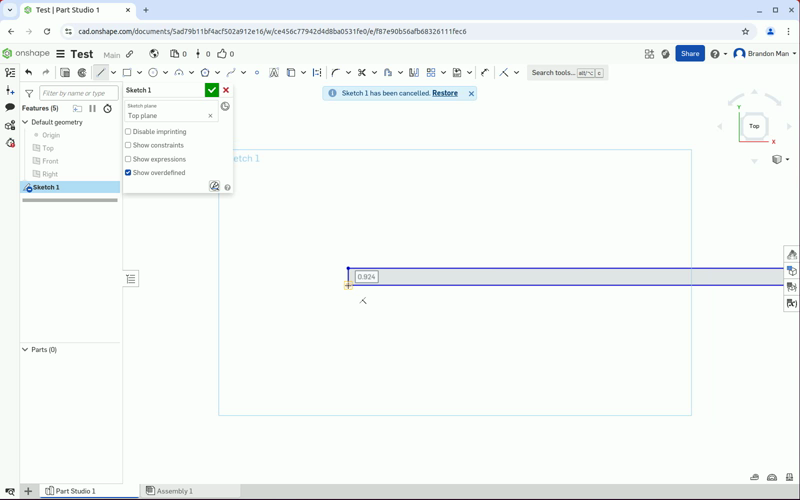
scroll(-6)
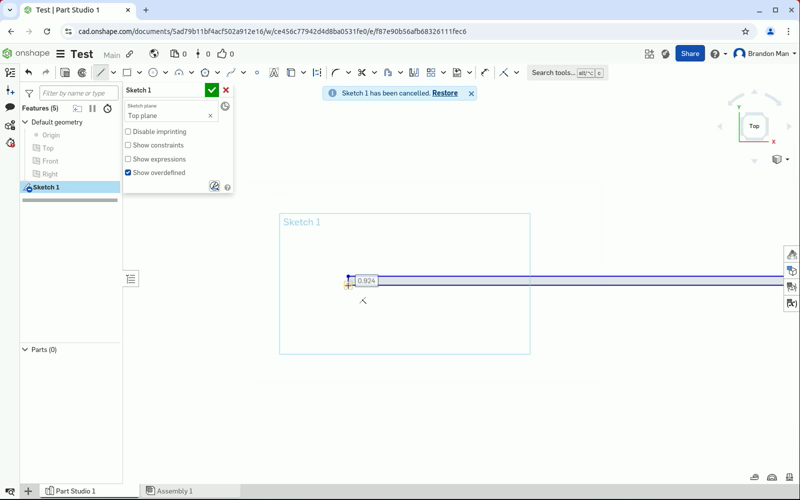
scroll(-6)
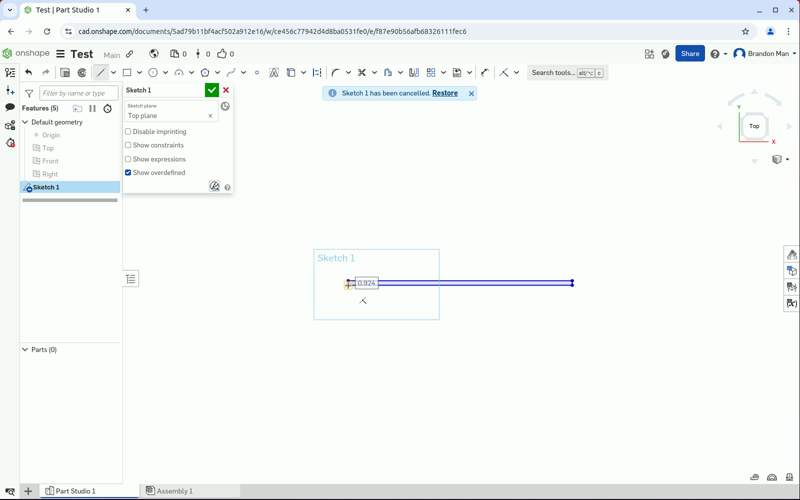
key(esc)
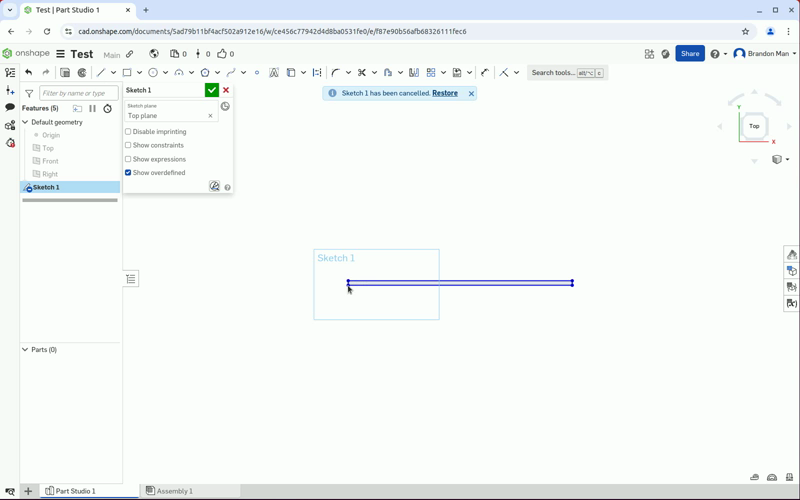
mouse_move(389, 282)
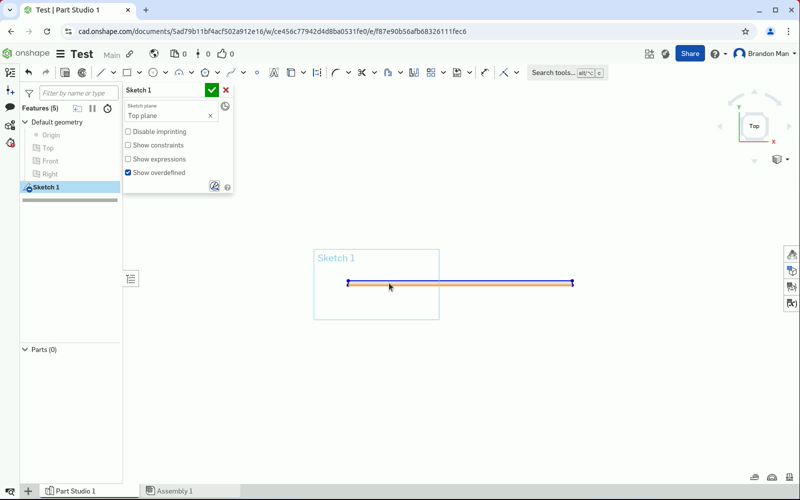
scroll(6)
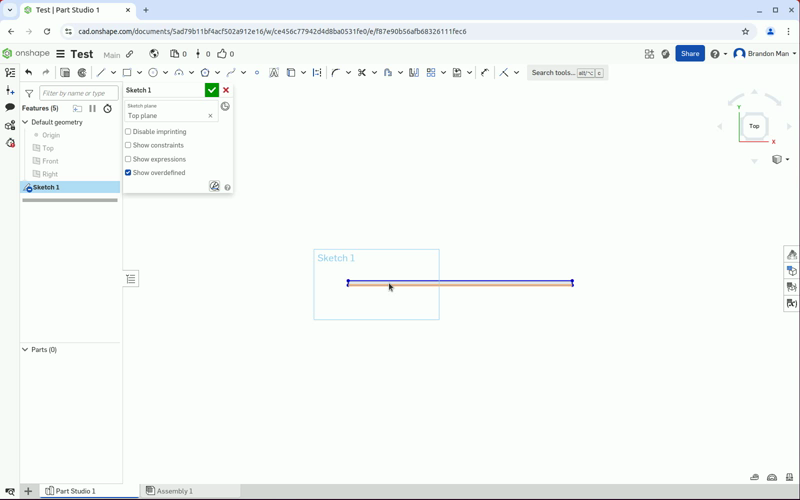
scroll(6)
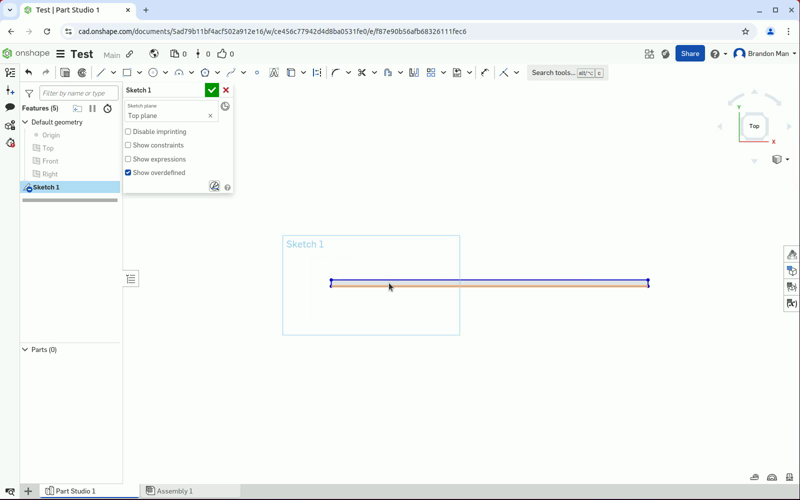
scroll(6)
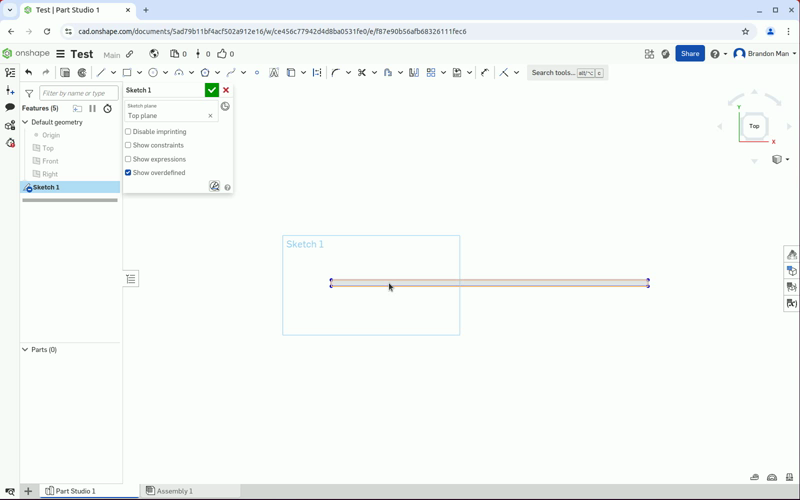
scroll(6)
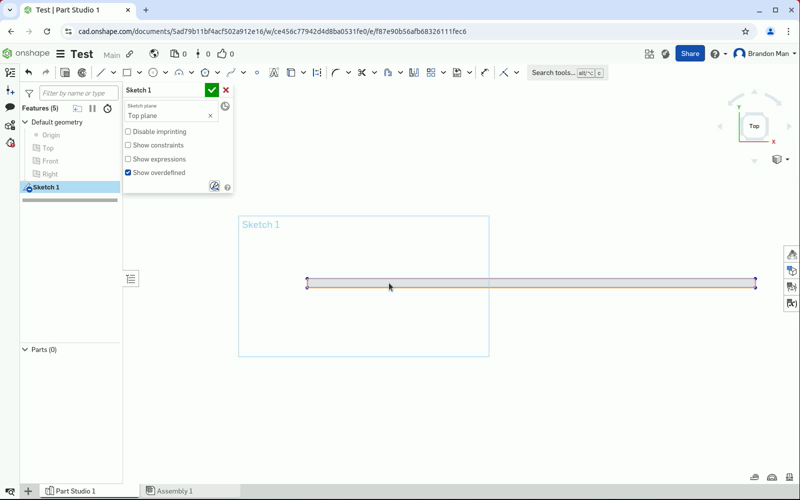
scroll(6)
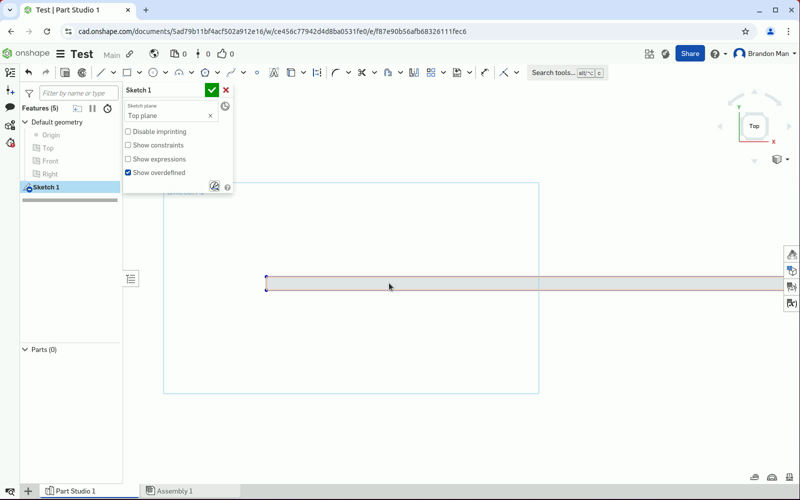
scroll(6)
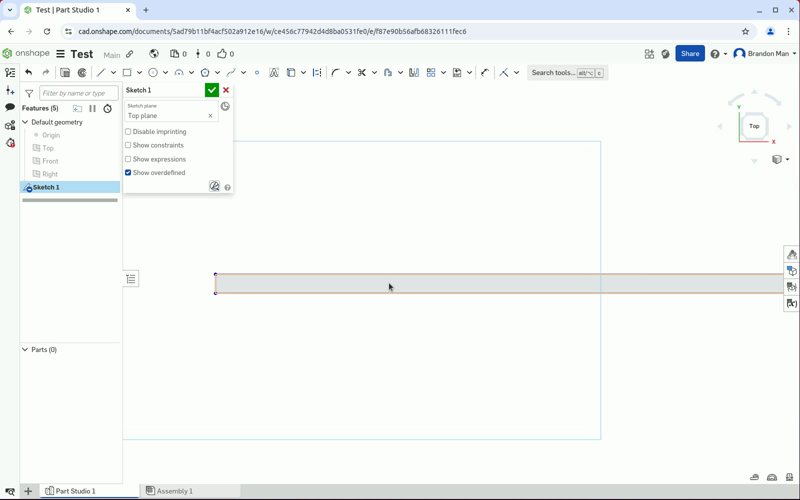
scroll(6)
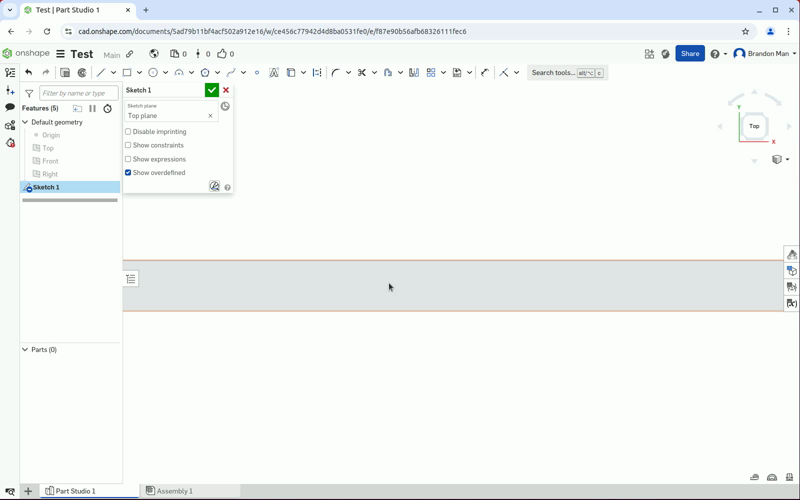
click(389, 282)
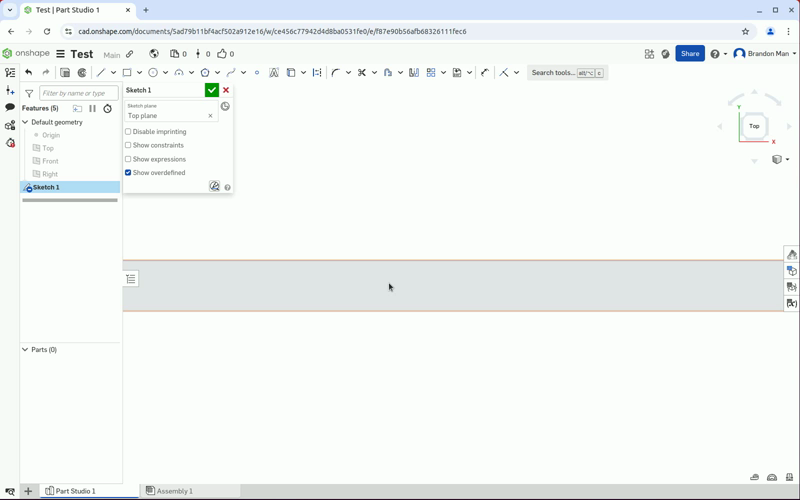
scroll(-6)
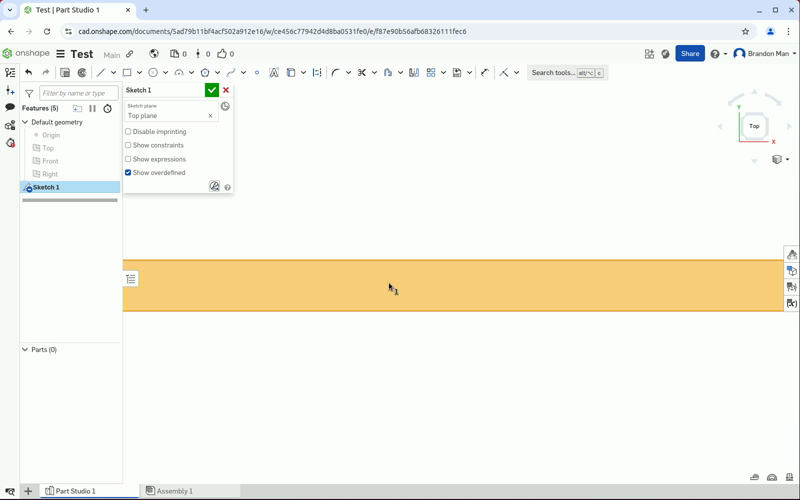
scroll(-6)
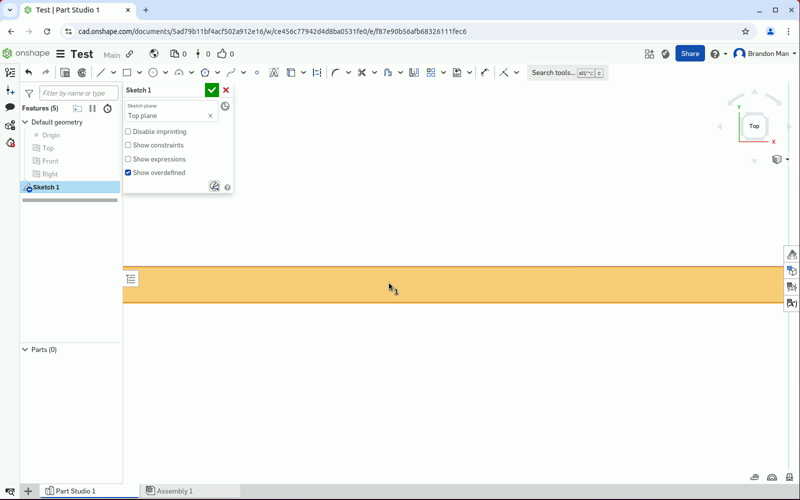
scroll(-6)
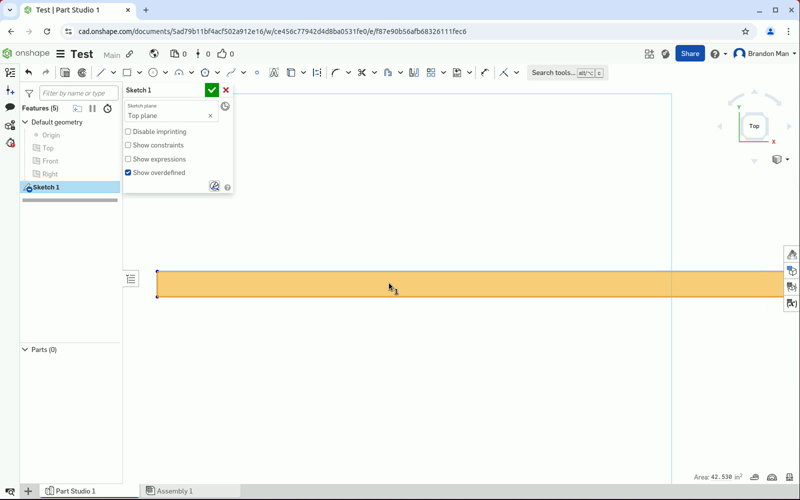
scroll(-6)
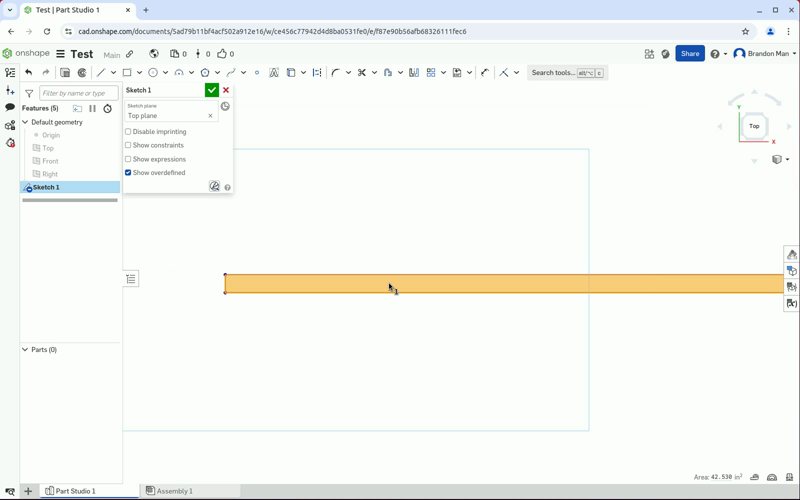
scroll(-6)
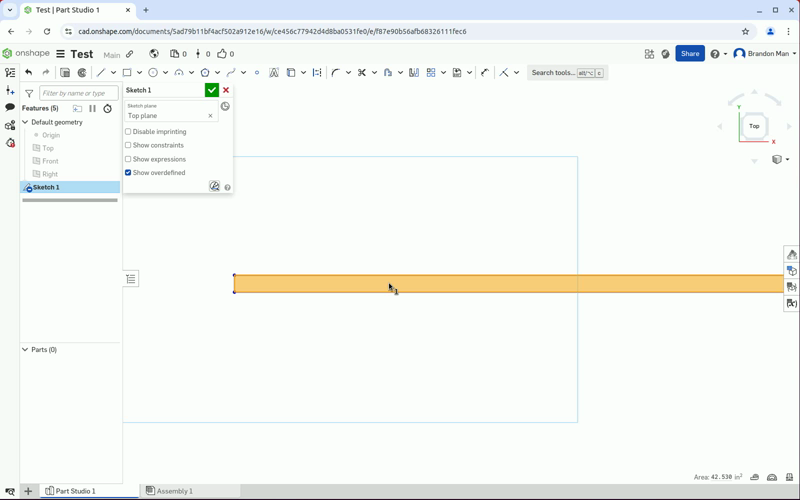
scroll(-6)
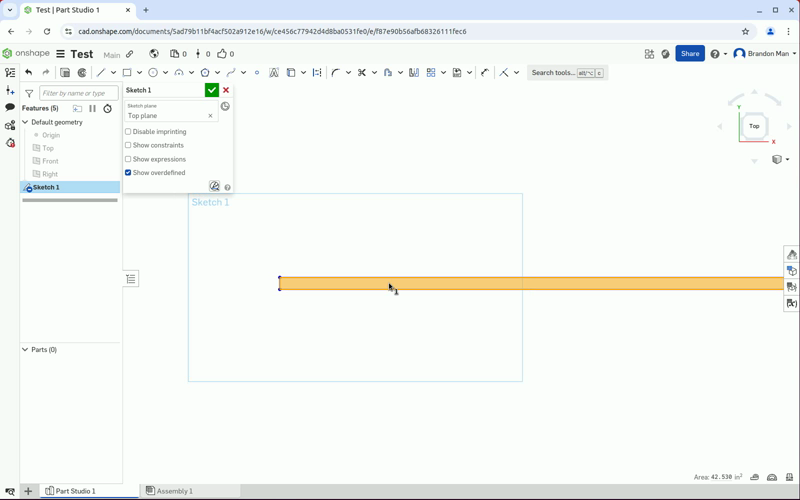
scroll(-6)
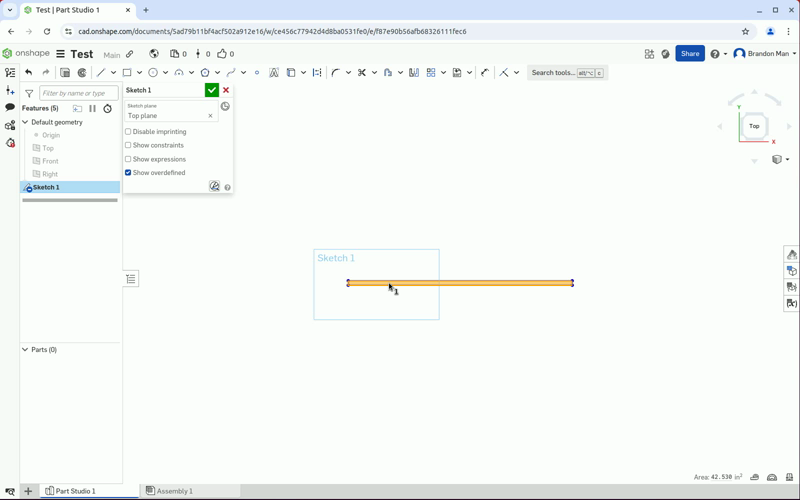
mouse_move(73, 352)
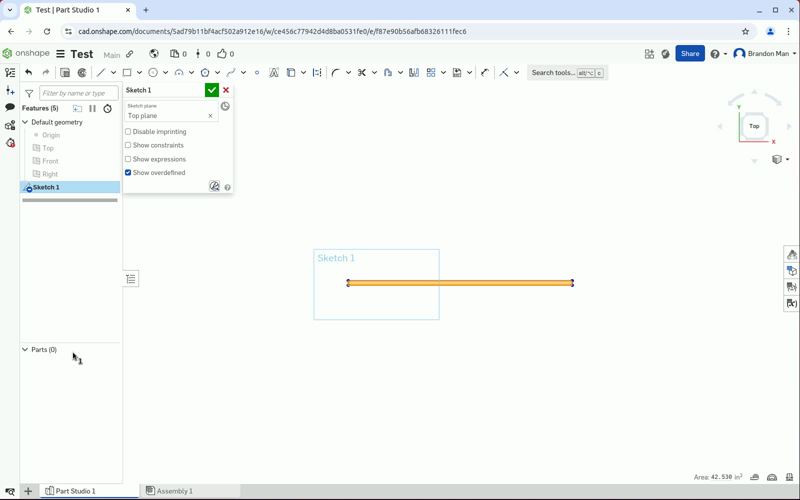
key(shift+y)
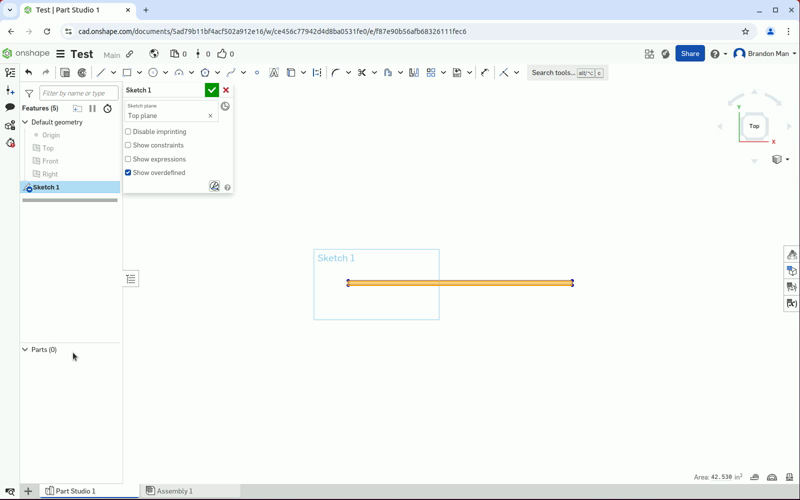
key(shift+e)
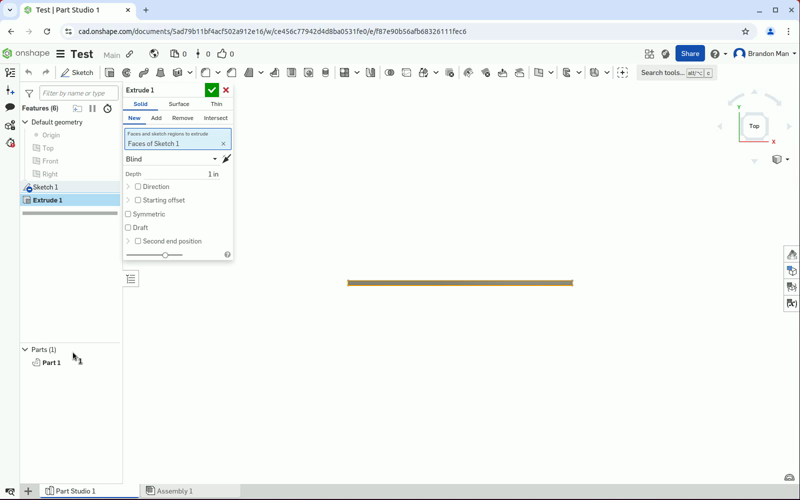
mouse_move(143, 106)
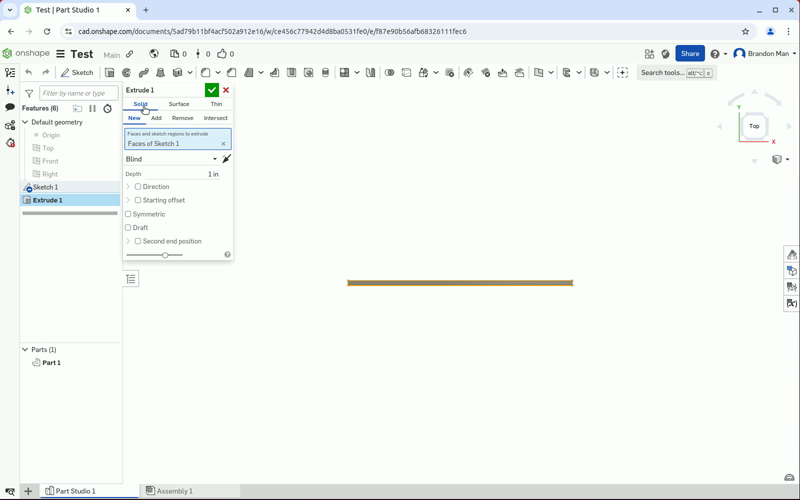
click(143, 106)
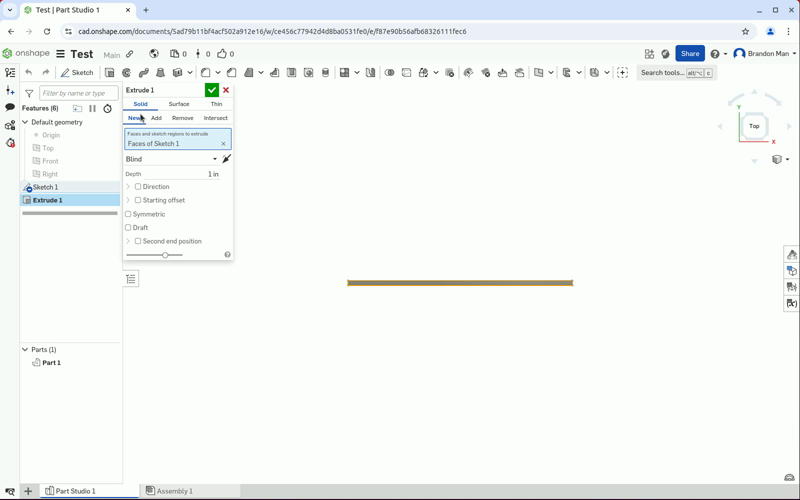
mouse_move(137, 120)
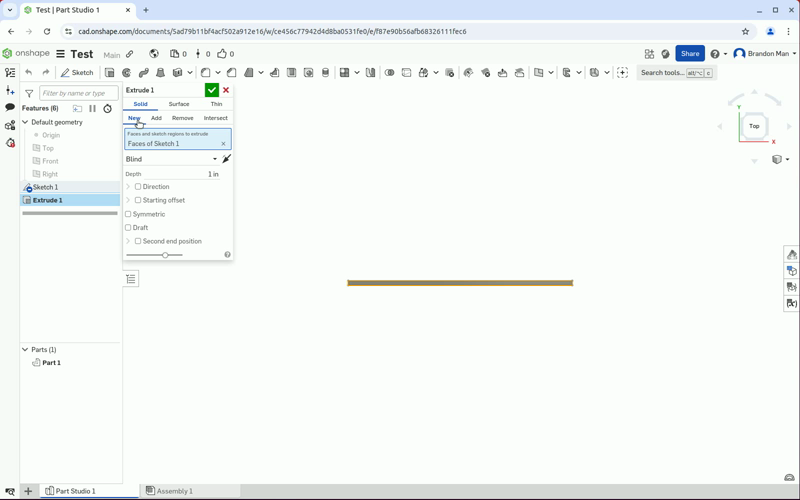
click(137, 120)
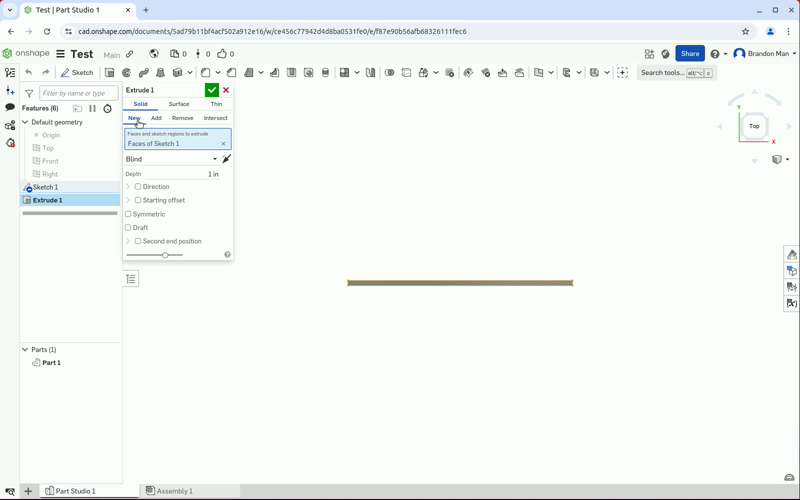
key(tab, 4)
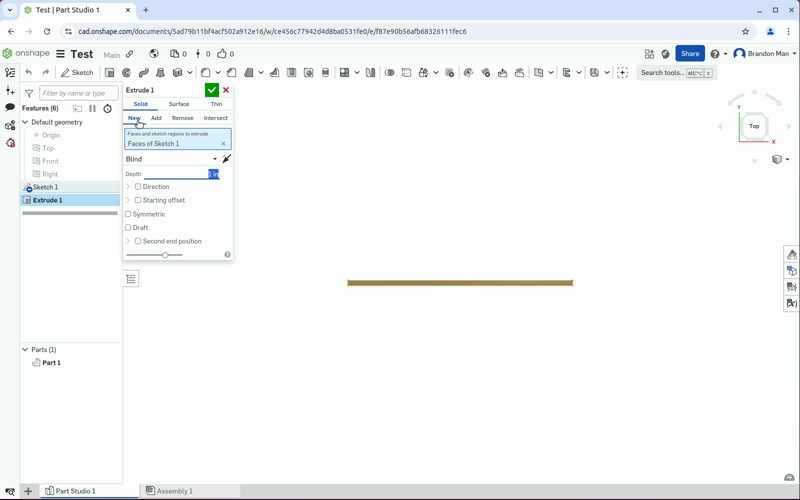
text(0.241)
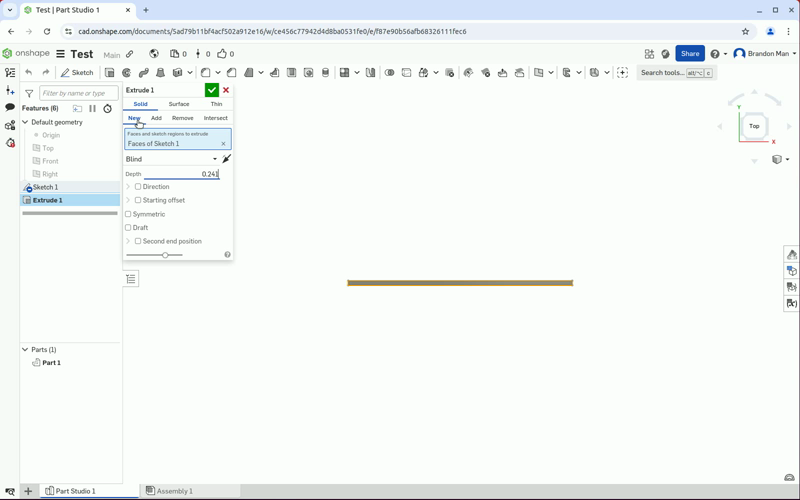
key(enter)
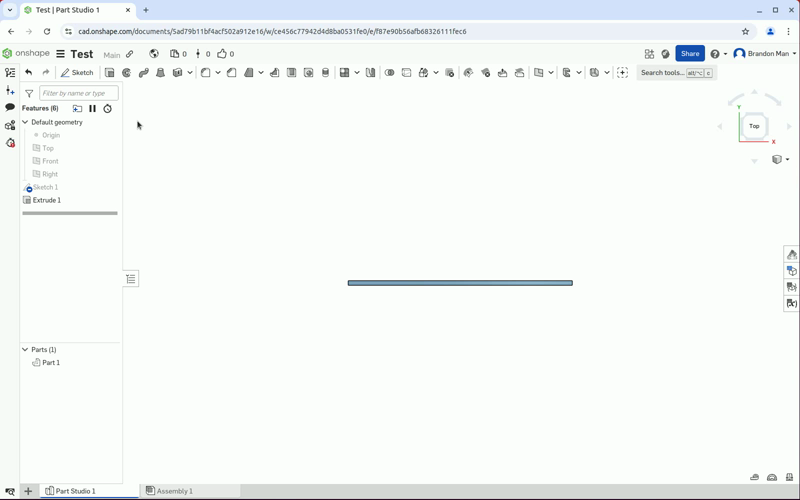
key(shift+h)
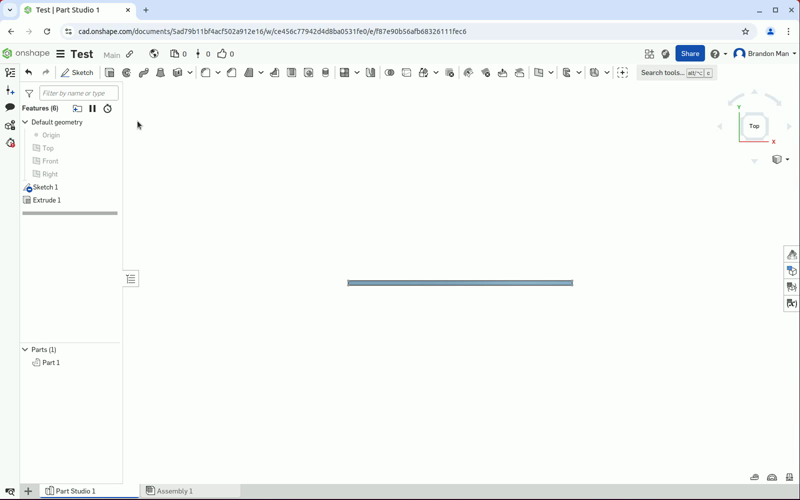
key(shift+h)
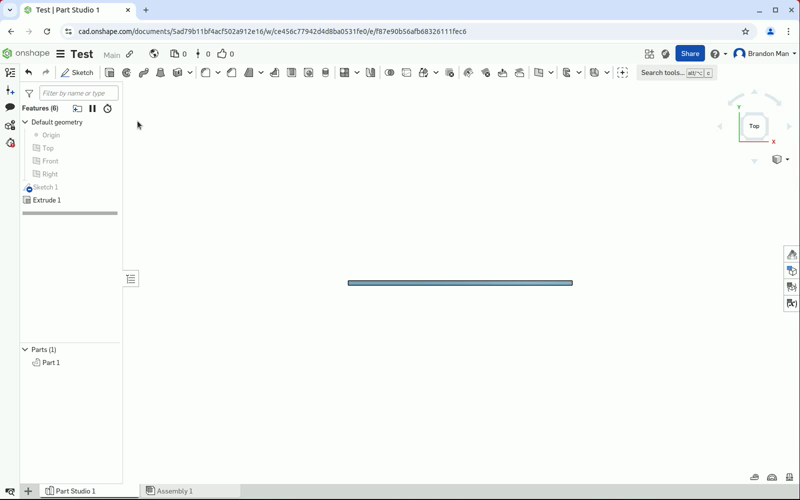
mouse_move(73, 189)
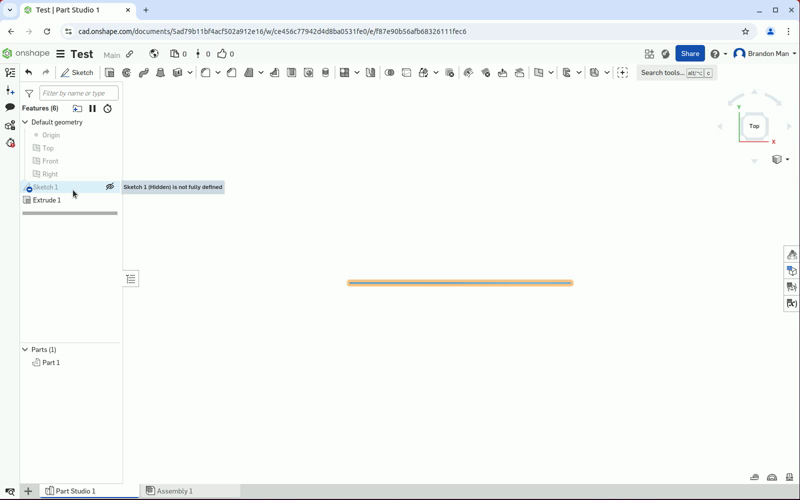
click(73, 189)
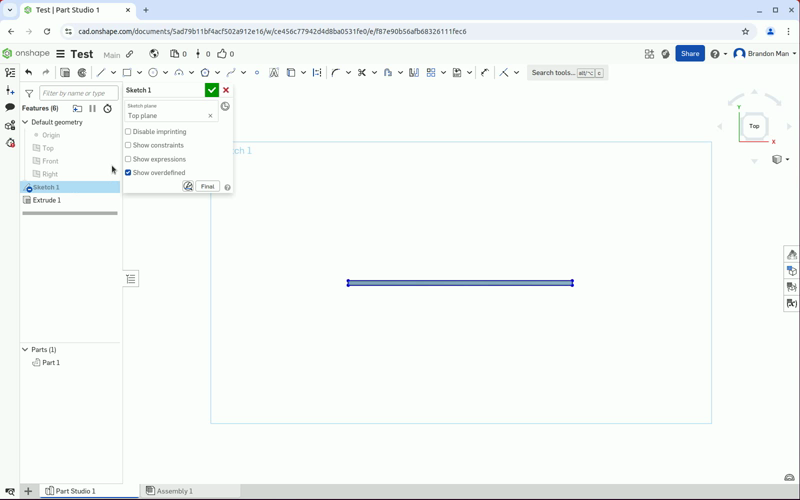
mouse_move(229, 92)
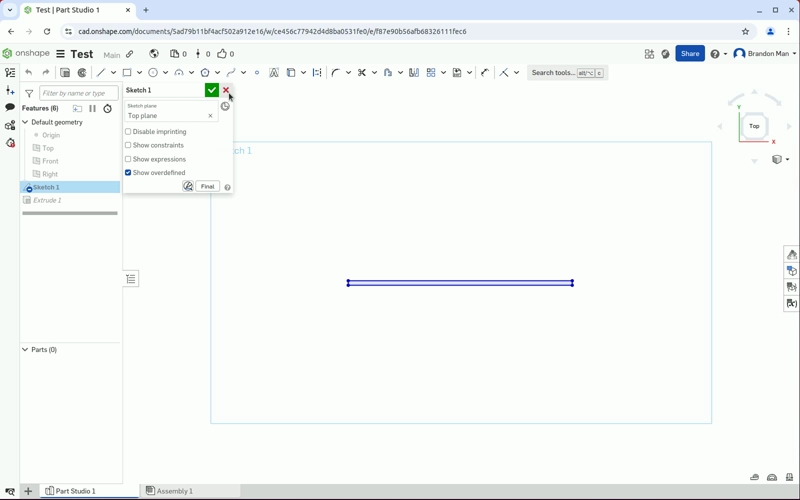
click(229, 92)
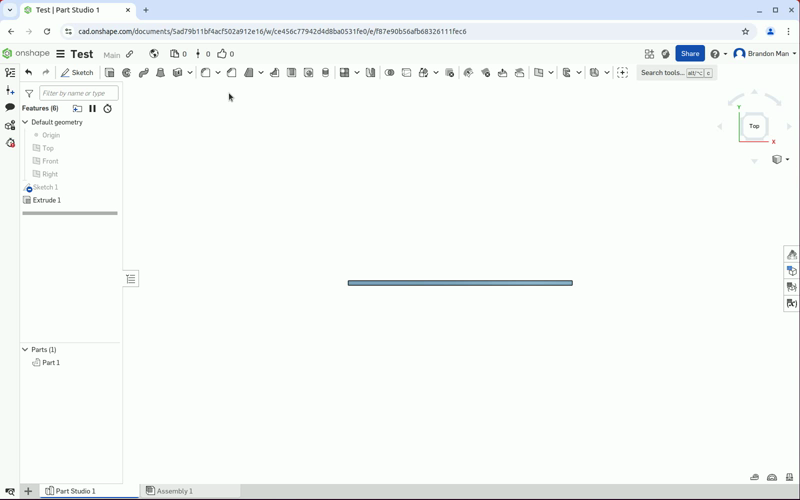
mouse_move(541, 75)
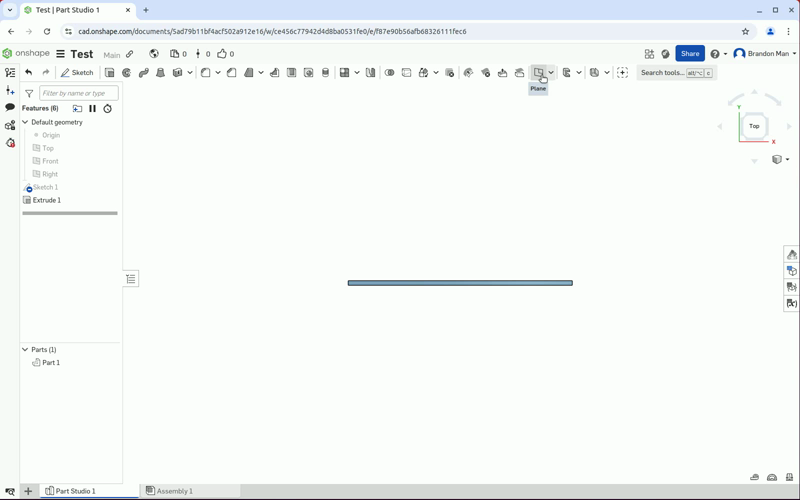
click(541, 75)
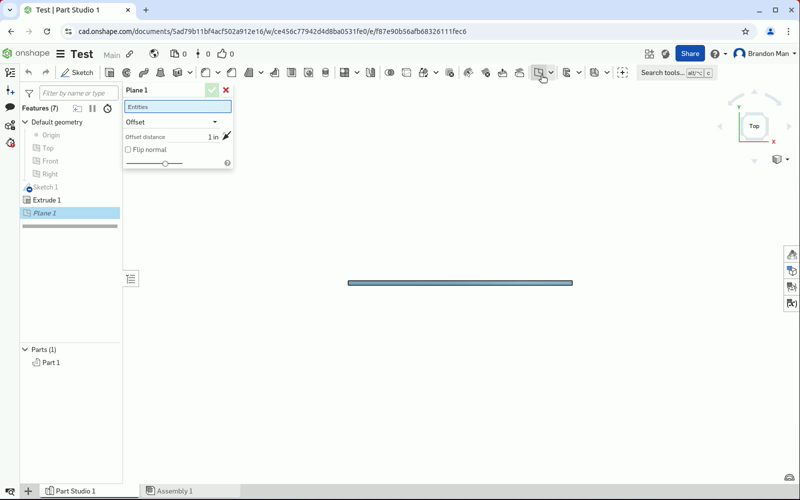
mouse_move(73, 150)
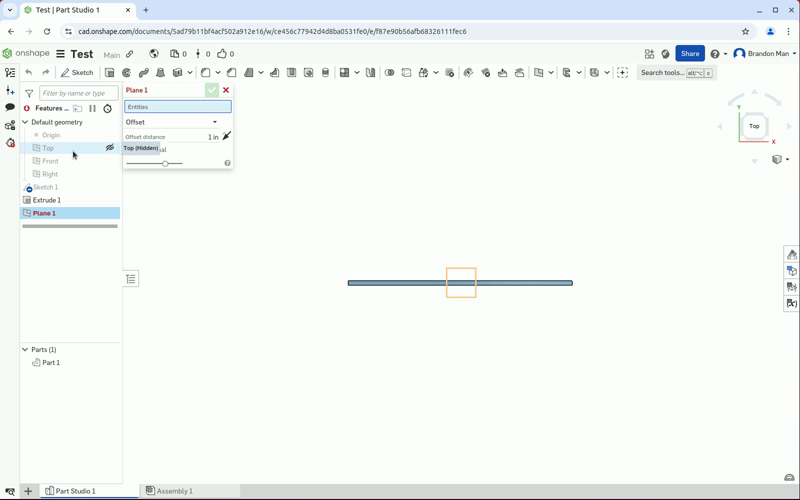
click(73, 150)
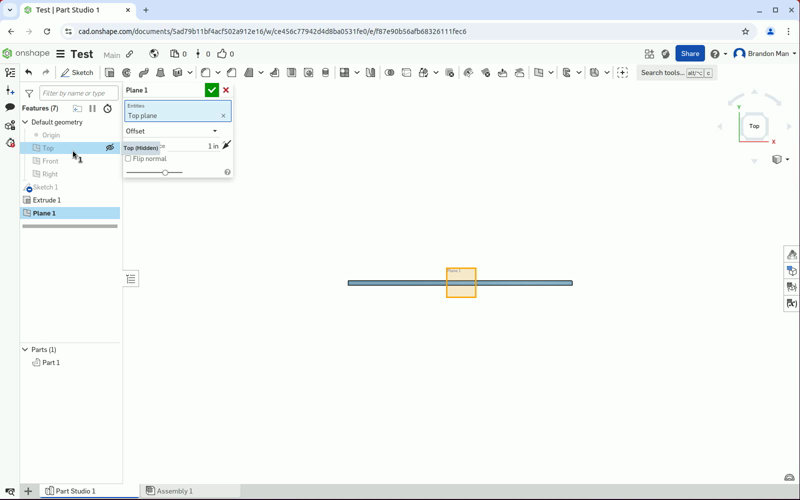
key(tab, 2)
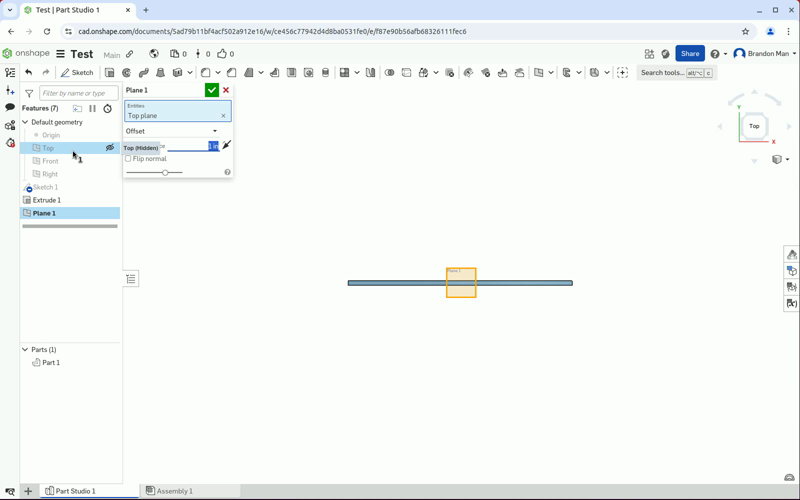
text(0.246)
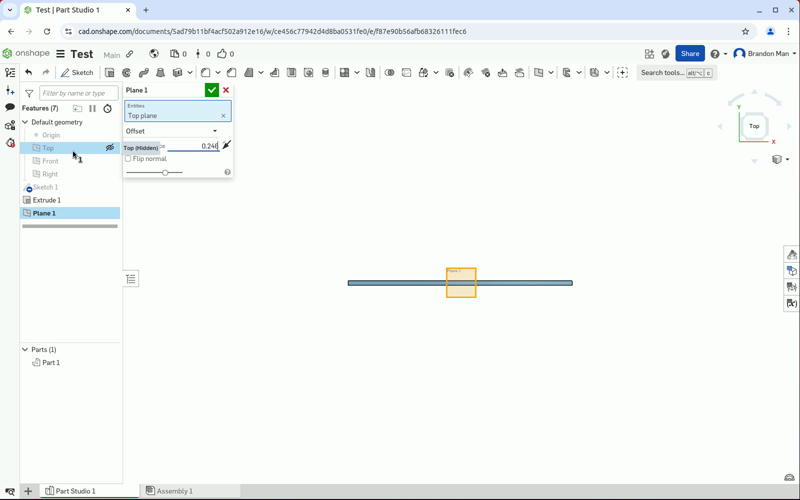
key(enter, 2)
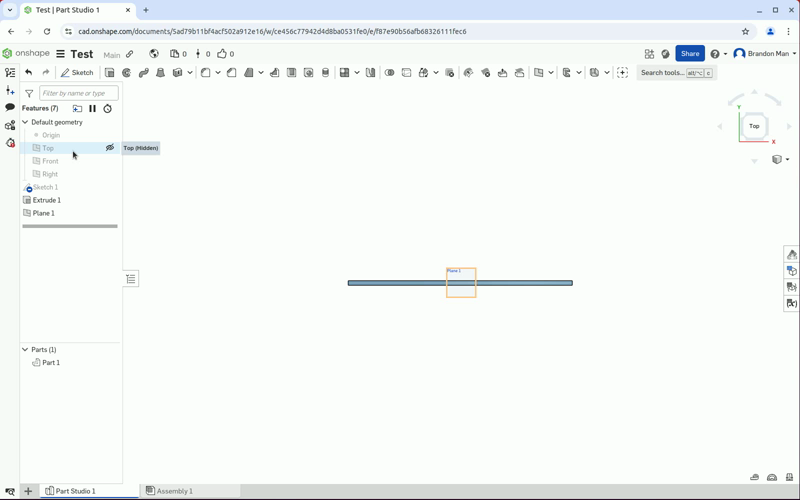
key(shift+s)
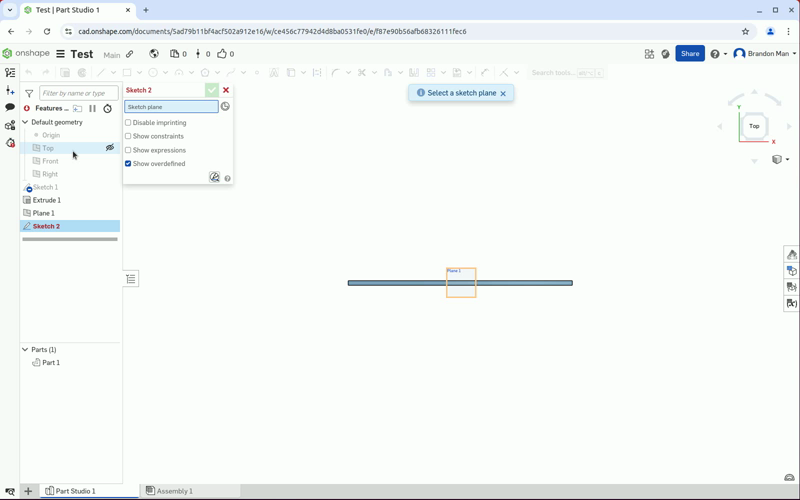
mouse_move(73, 215)
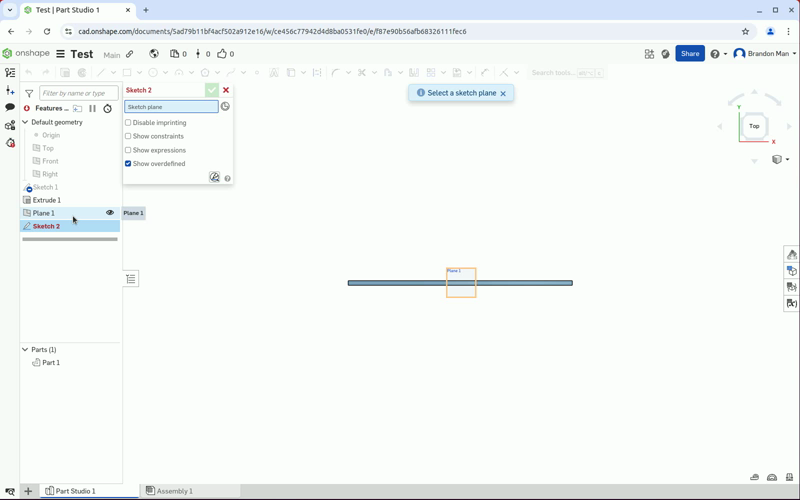
click(73, 215)
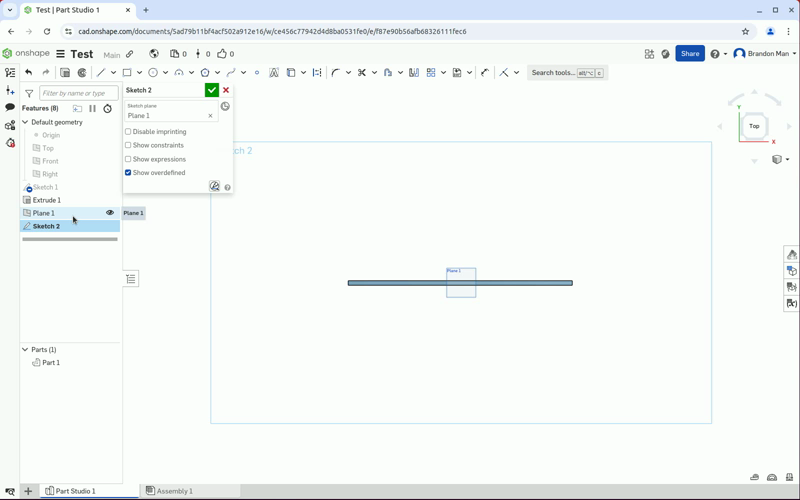
mouse_move(73, 352)
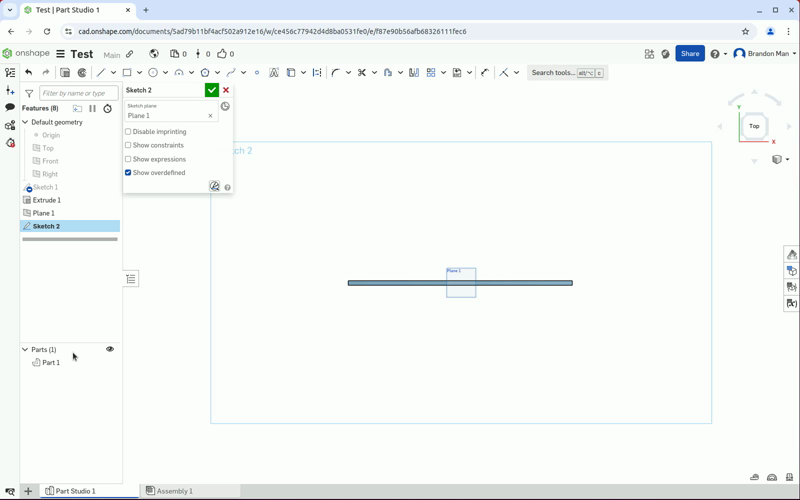
key(y)
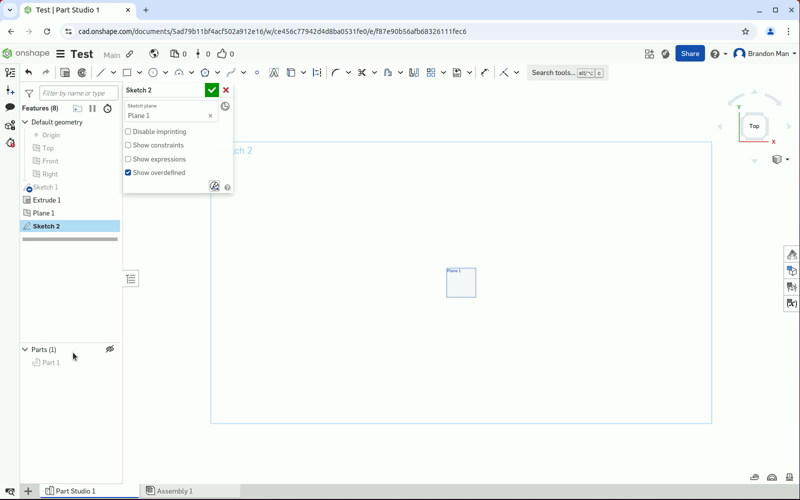
key(c)
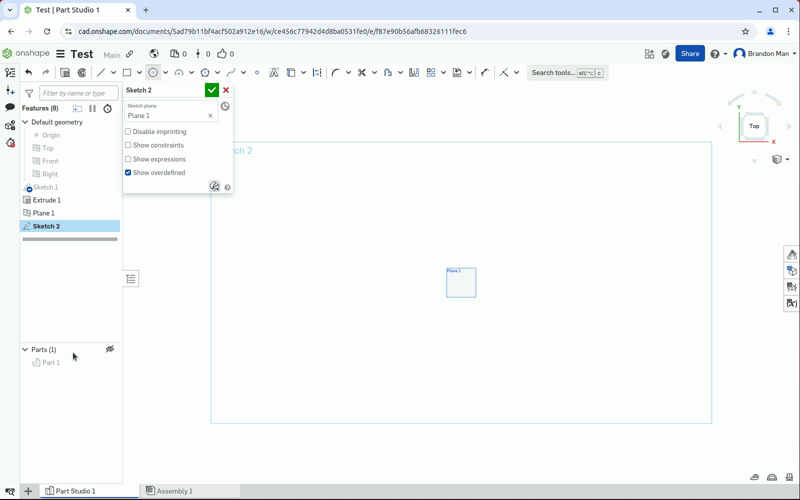
key_down(shift)
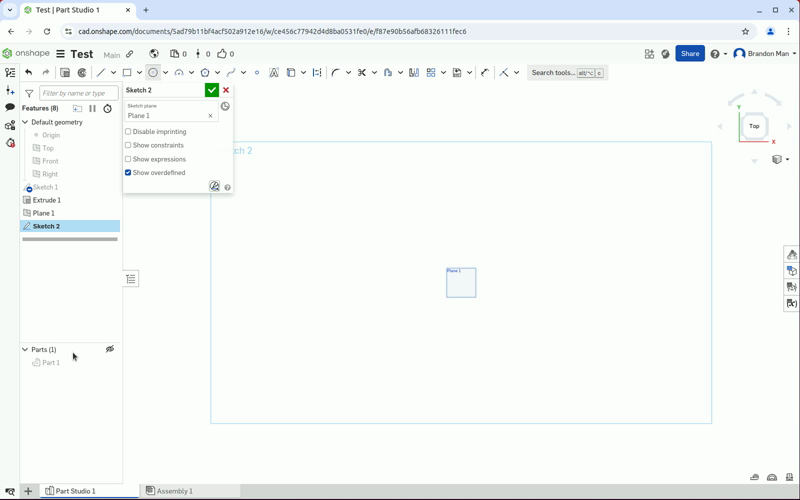
mouse_move(350, 282)
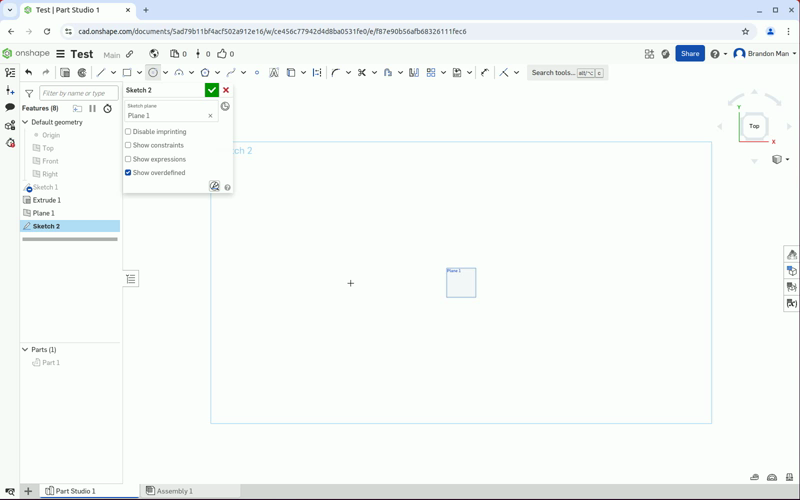
click(350, 282)
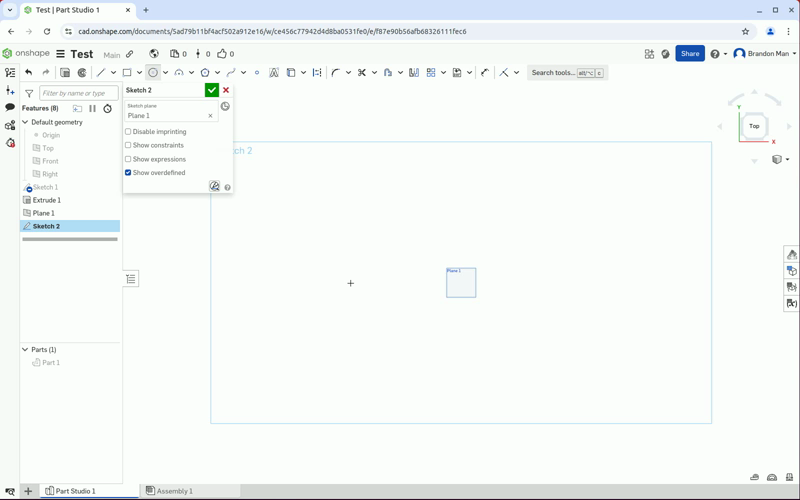
key_up(shift)
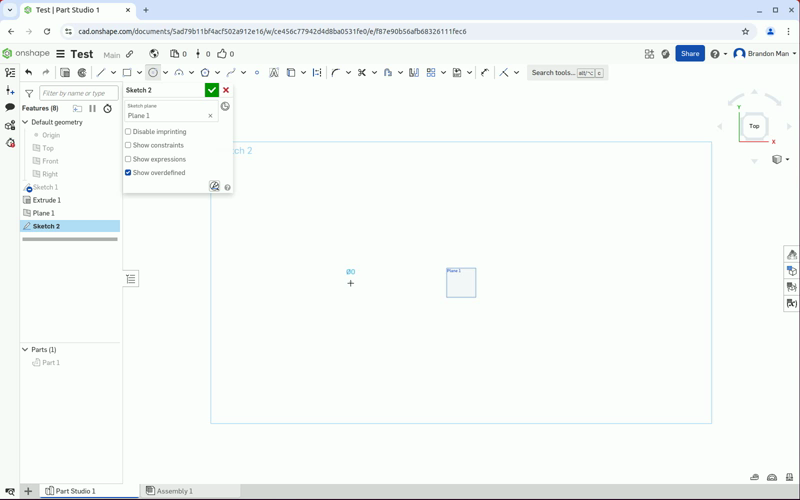
mouse_move(351, 282)
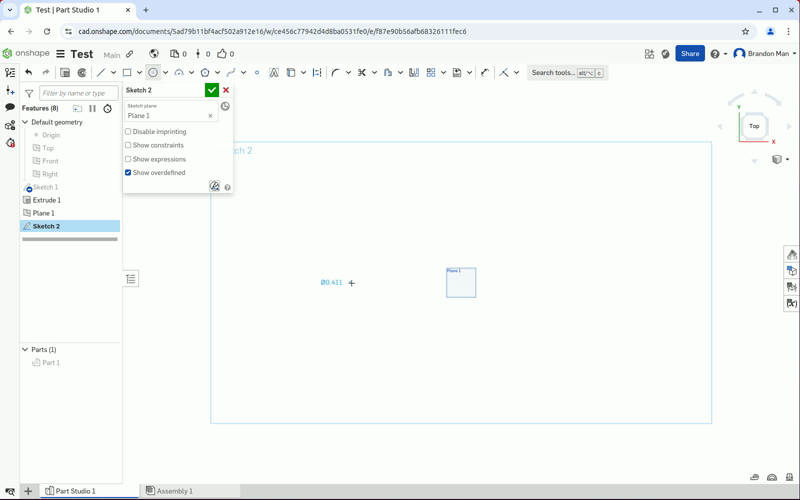
scroll(6)
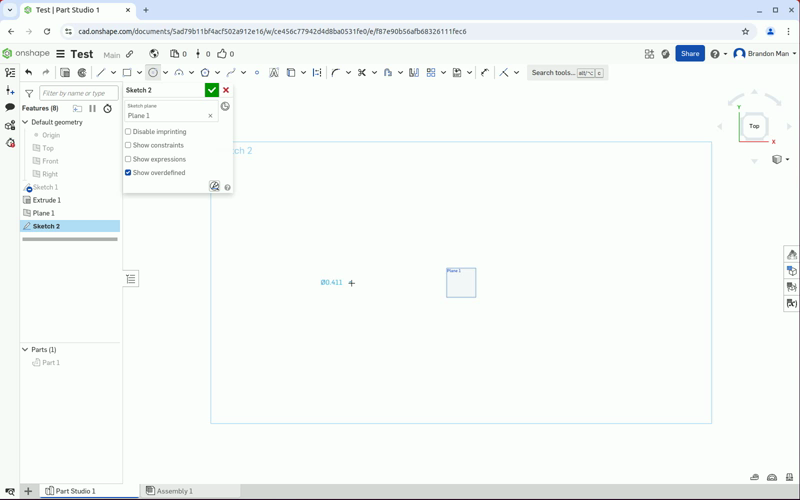
scroll(6)
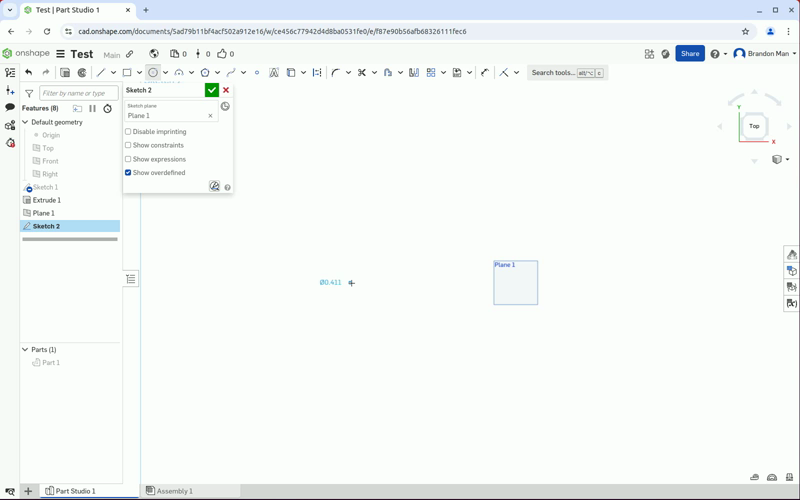
scroll(6)
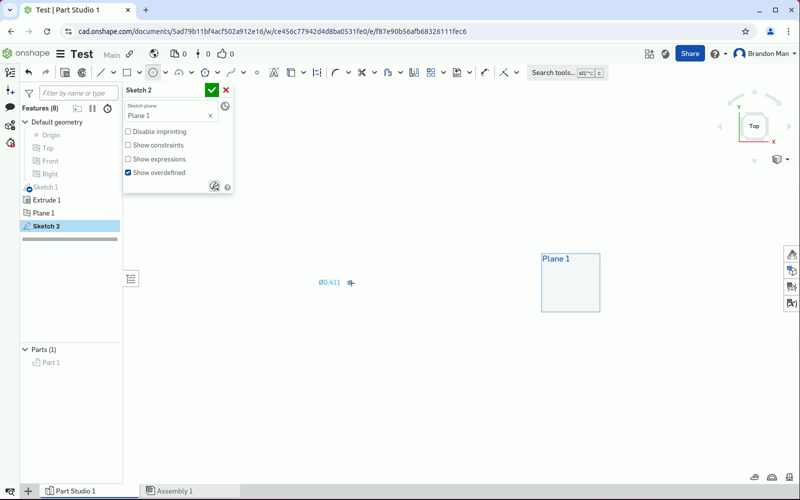
scroll(6)
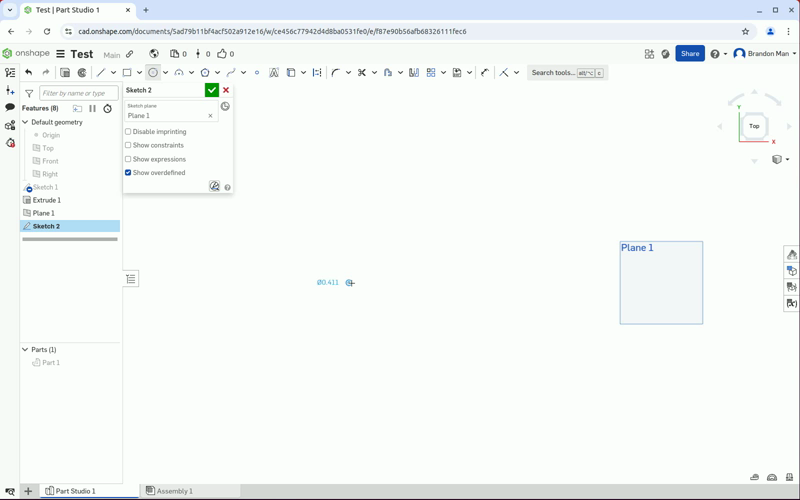
scroll(6)
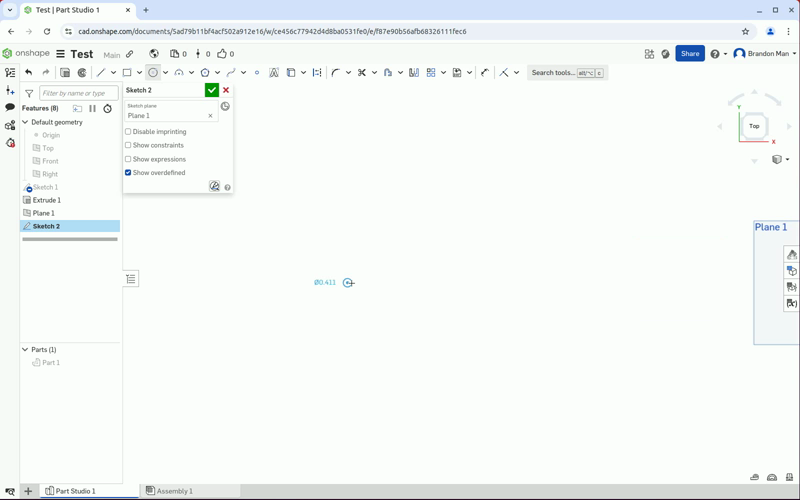
scroll(6)
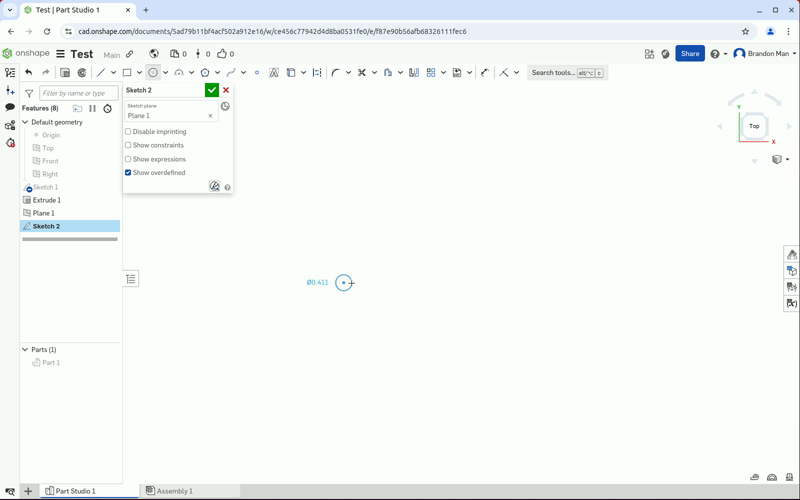
scroll(6)
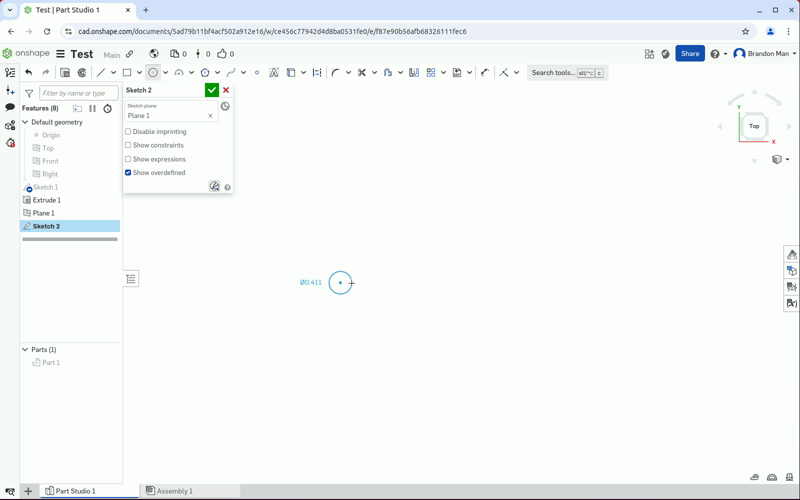
click(351, 282)
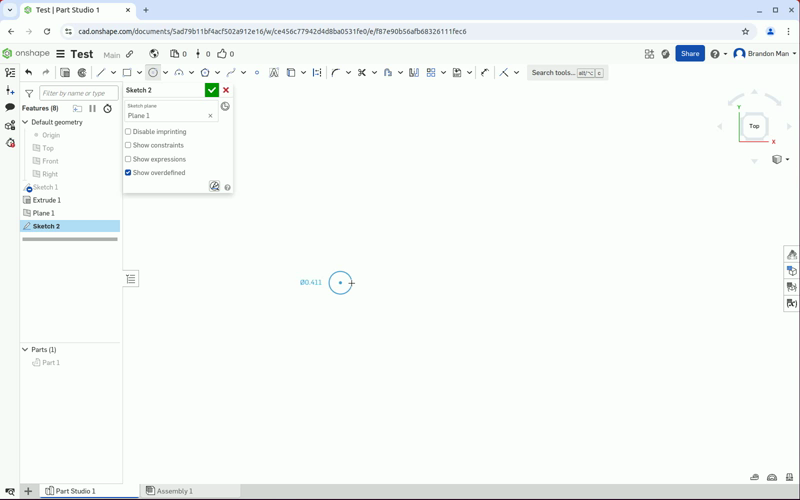
scroll(-6)
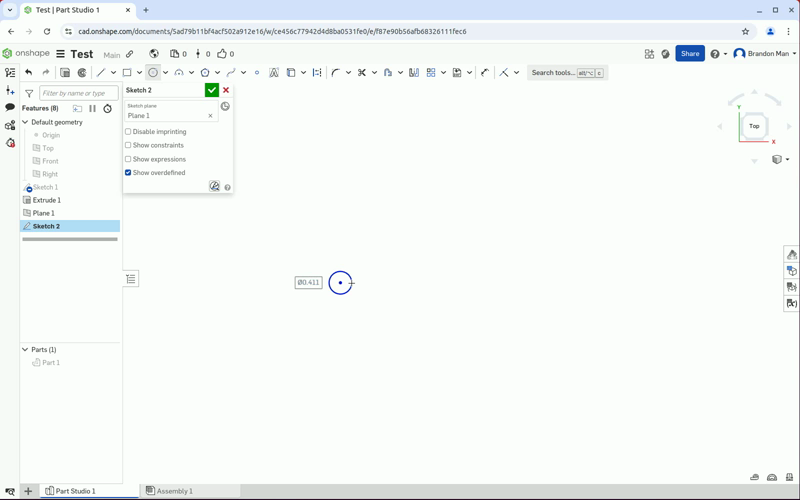
scroll(-6)
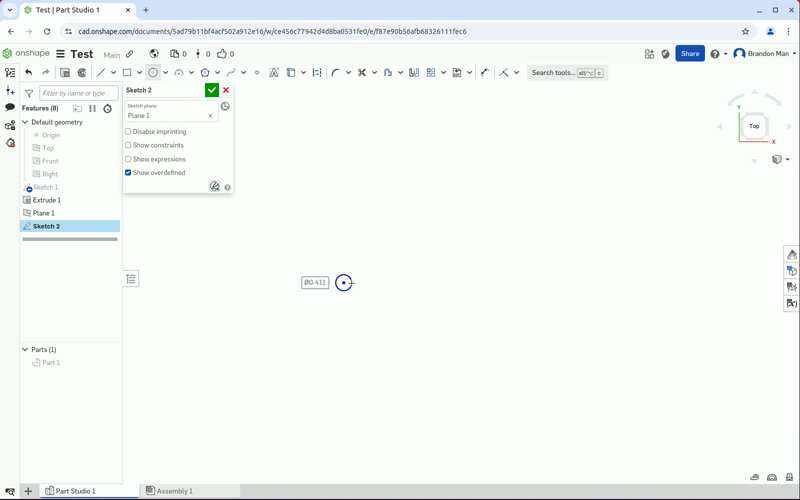
scroll(-6)
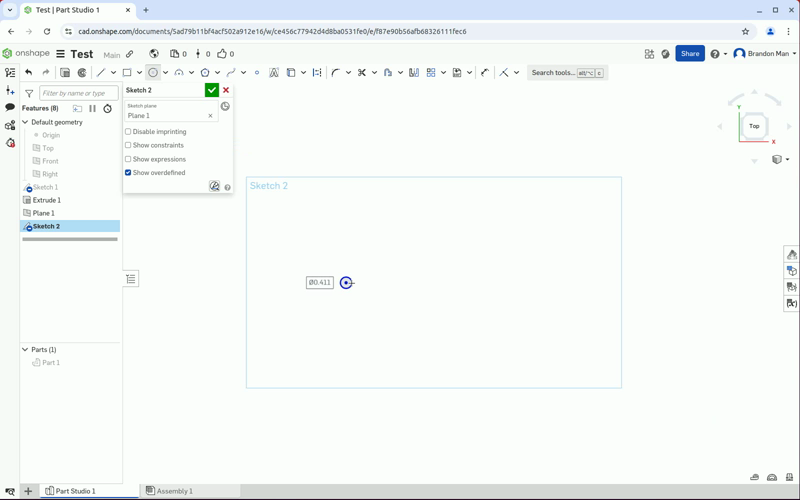
scroll(-6)
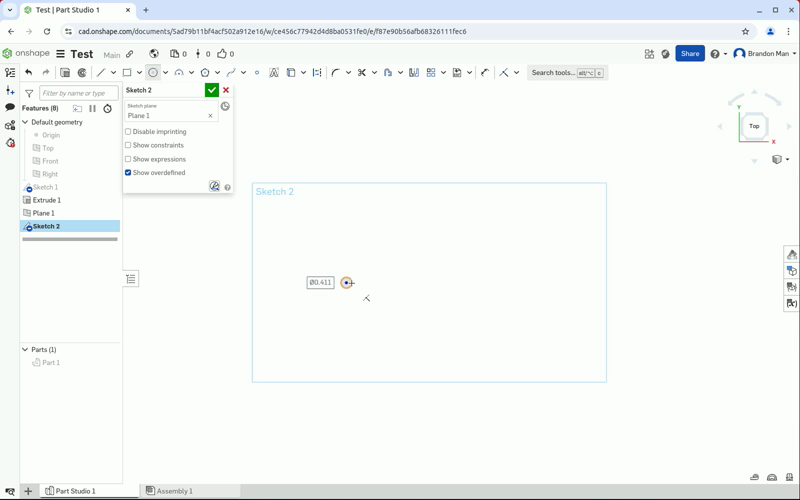
scroll(-6)
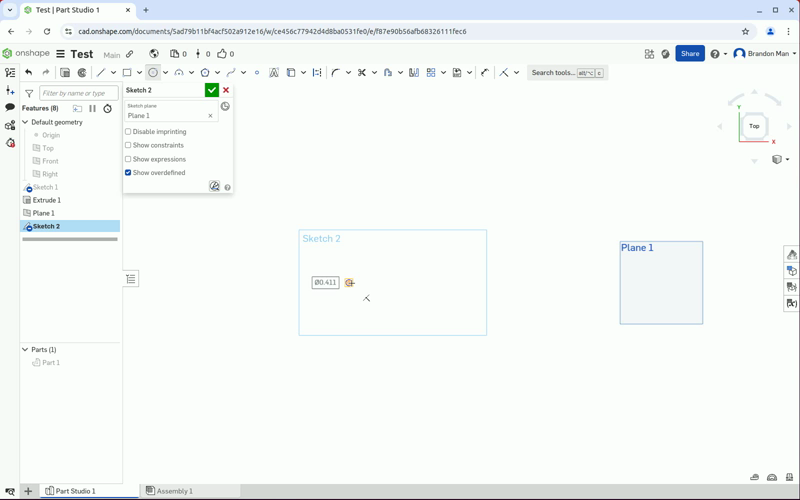
scroll(-6)
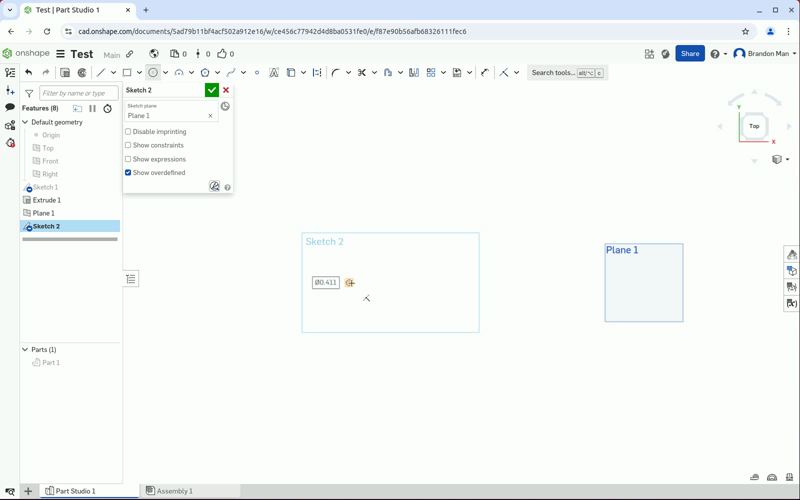
scroll(-6)
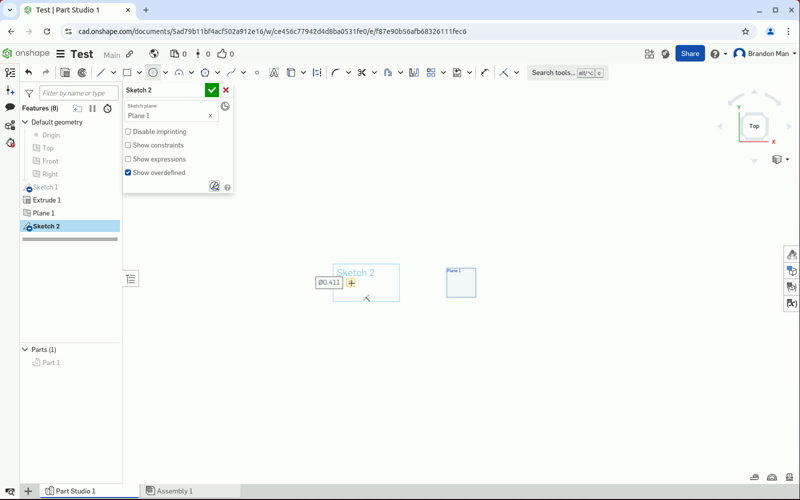
key(esc)
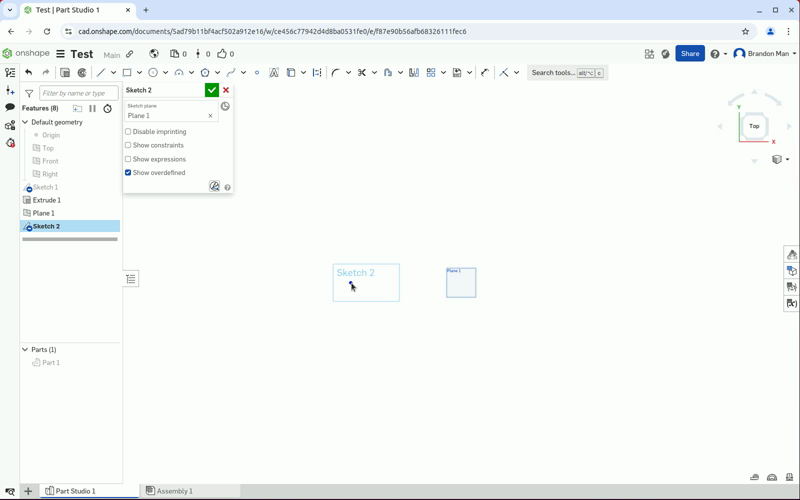
mouse_move(351, 283)
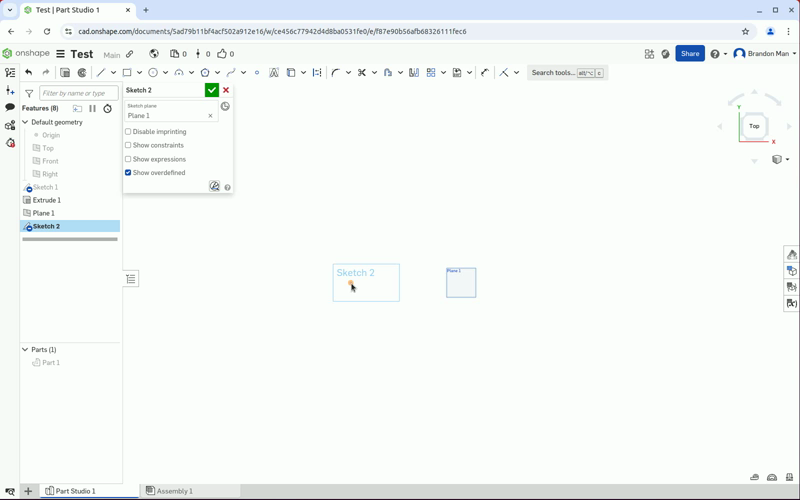
scroll(6)
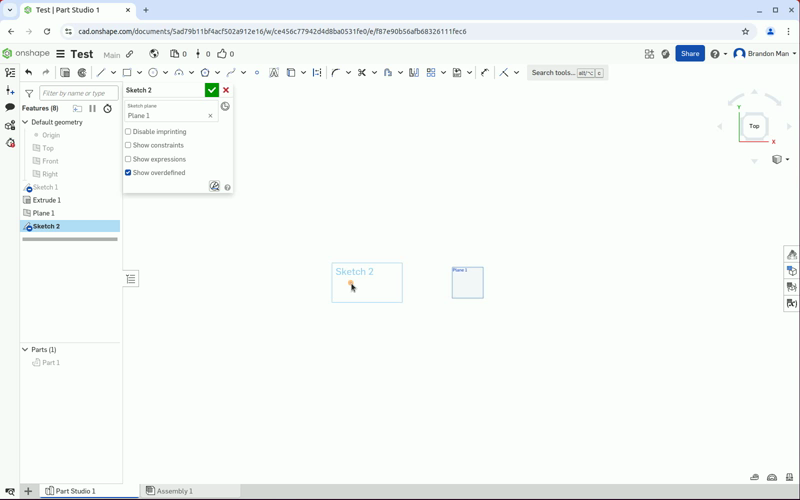
scroll(6)
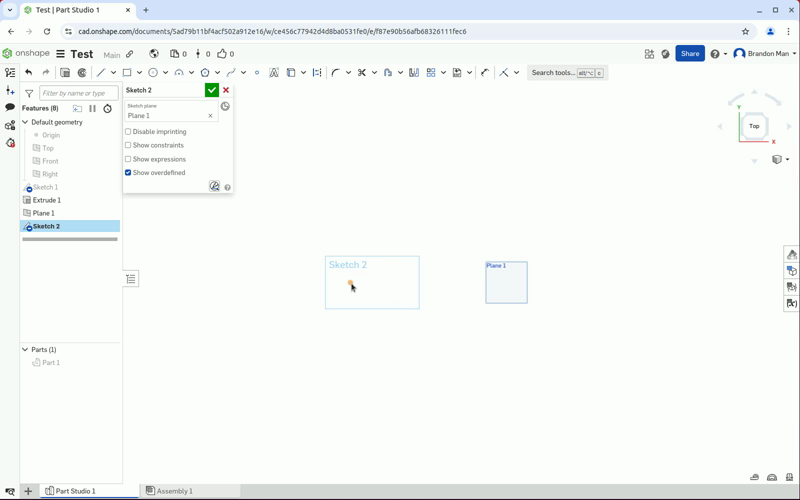
scroll(6)
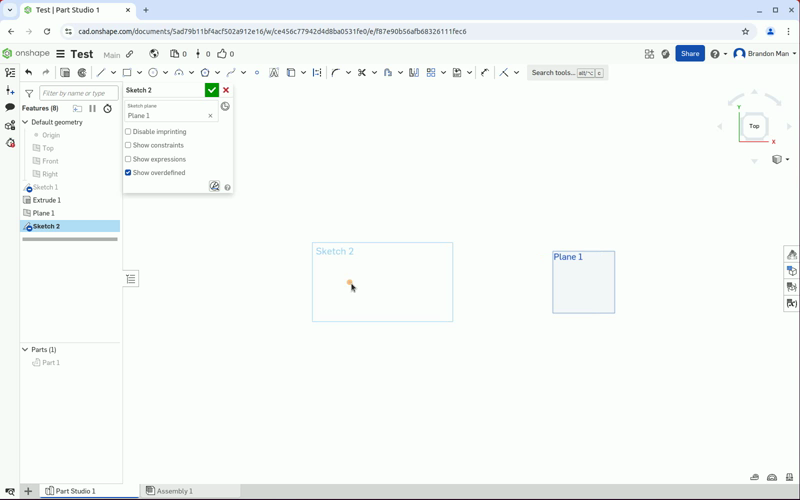
scroll(6)
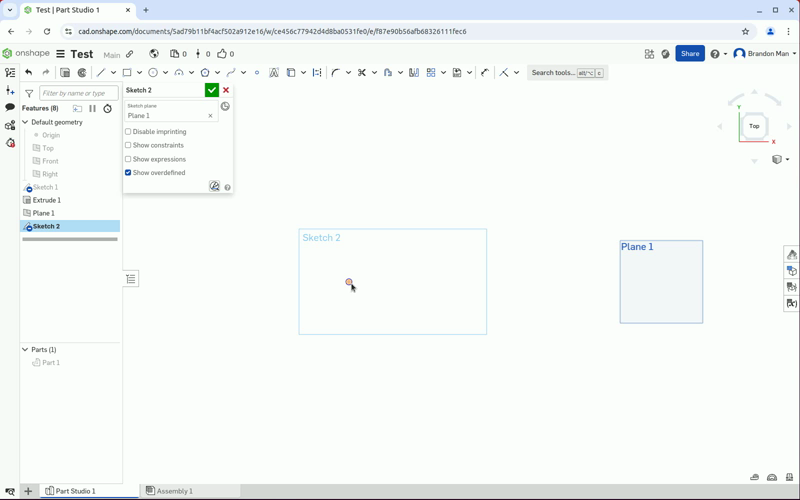
scroll(6)
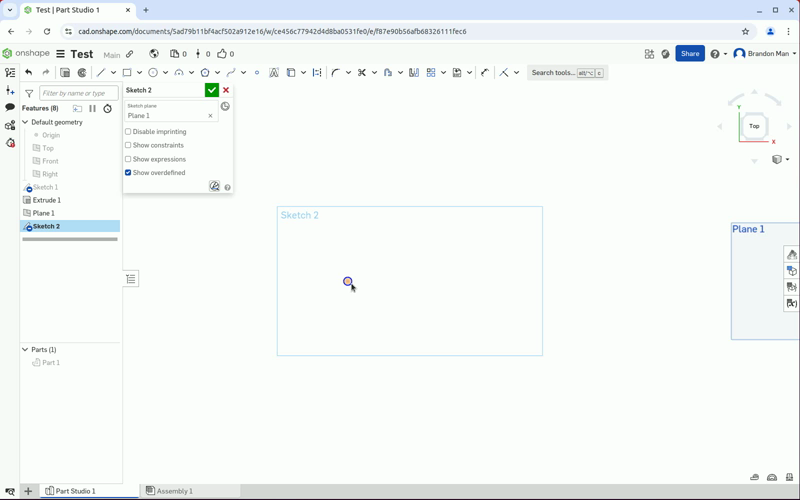
scroll(6)
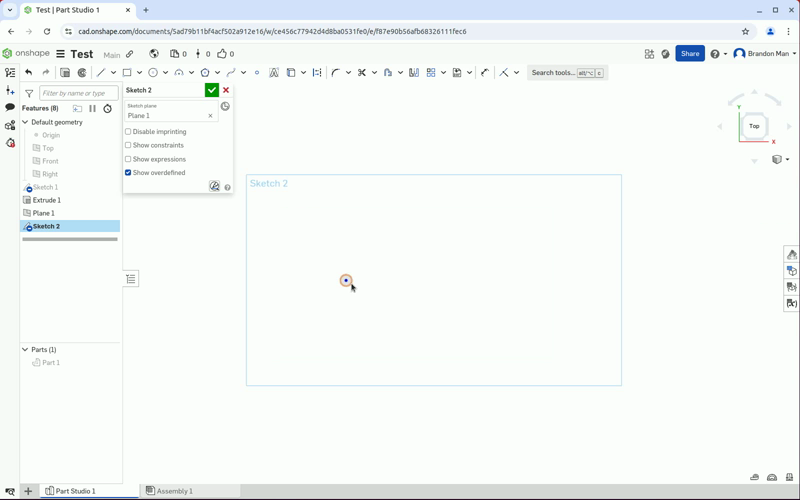
scroll(6)
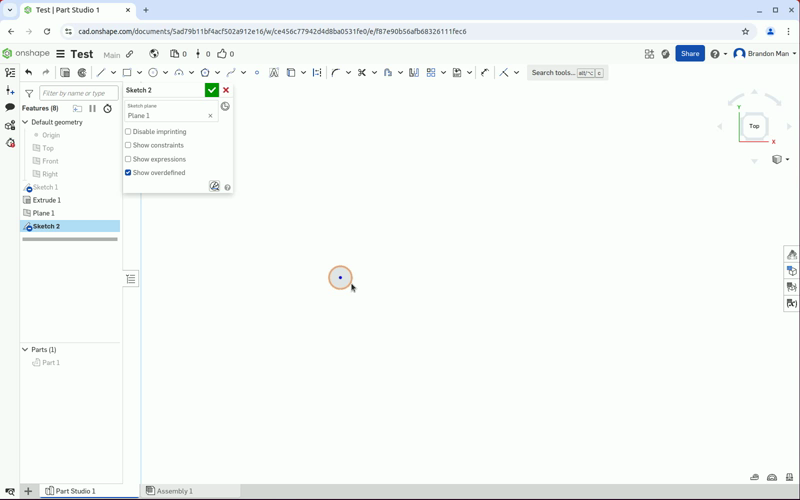
click(351, 283)
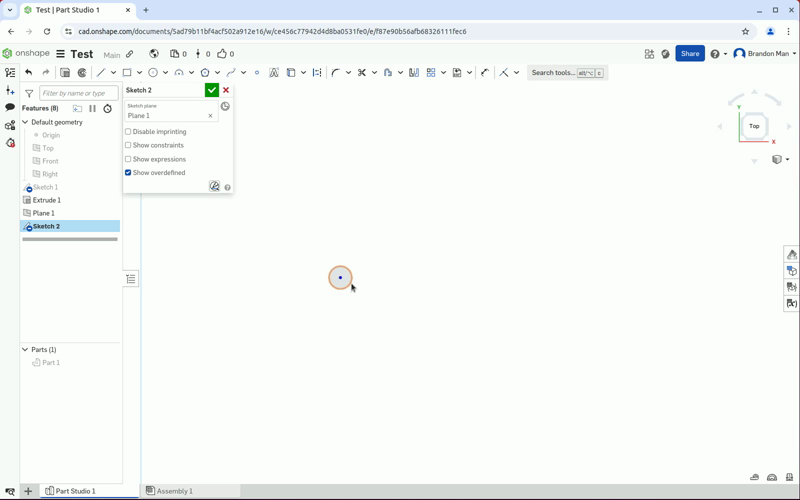
scroll(-6)
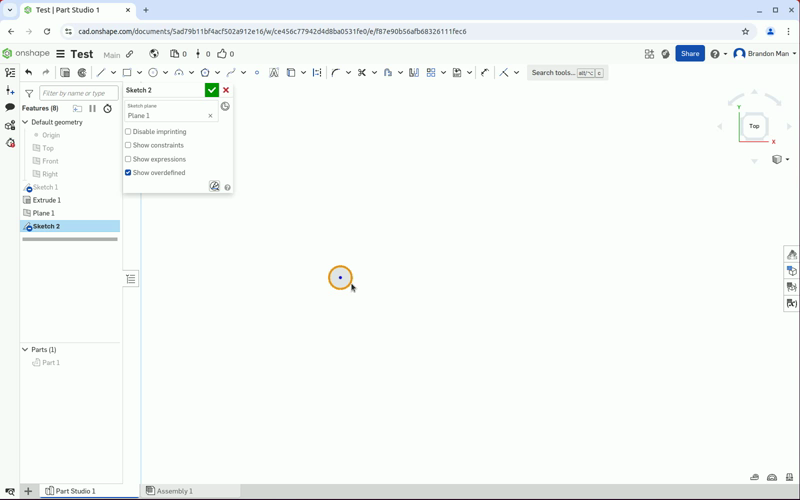
scroll(-6)
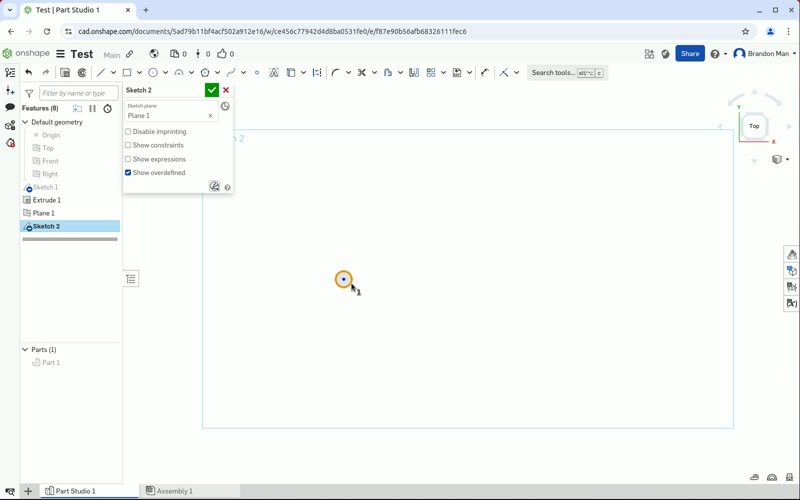
scroll(-6)
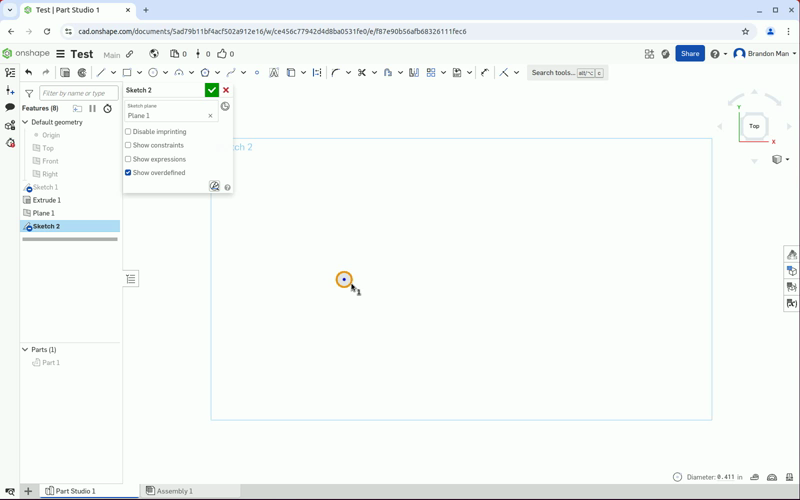
scroll(-6)
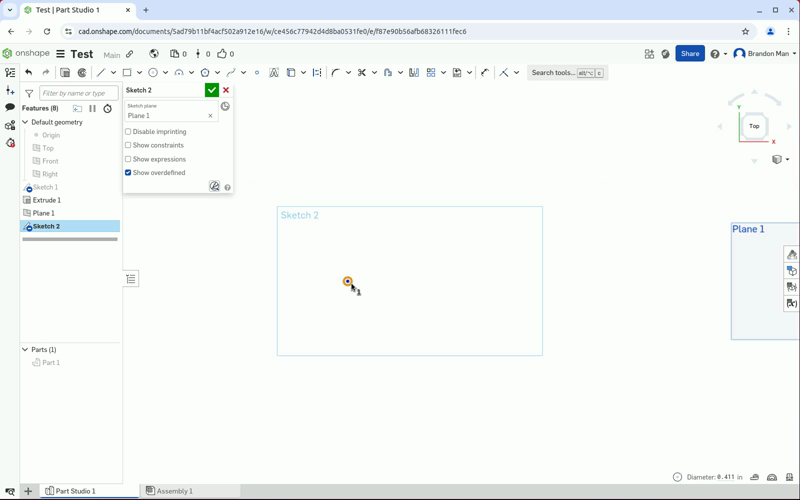
scroll(-6)
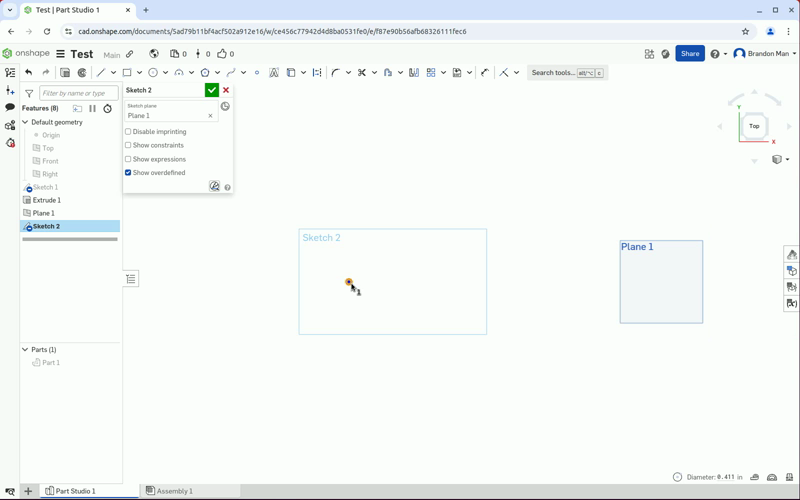
scroll(-6)
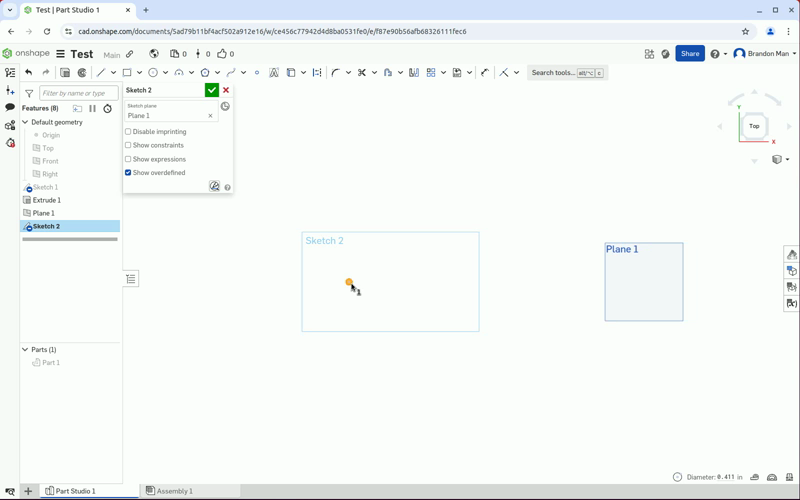
scroll(-6)
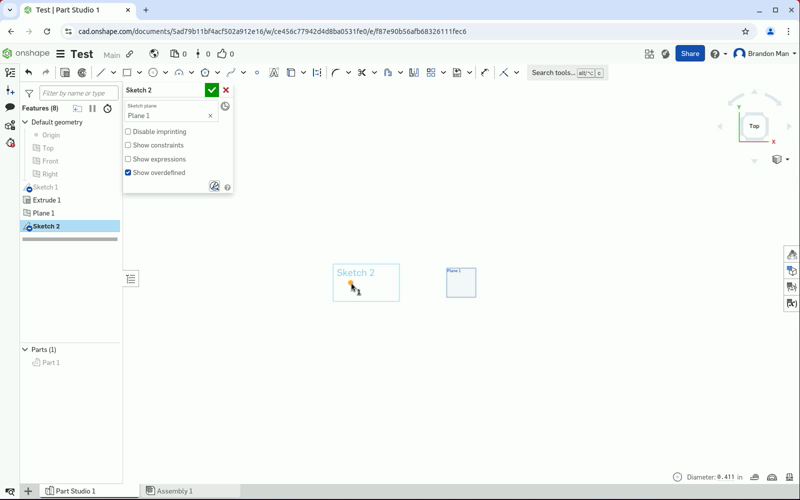
mouse_move(73, 352)
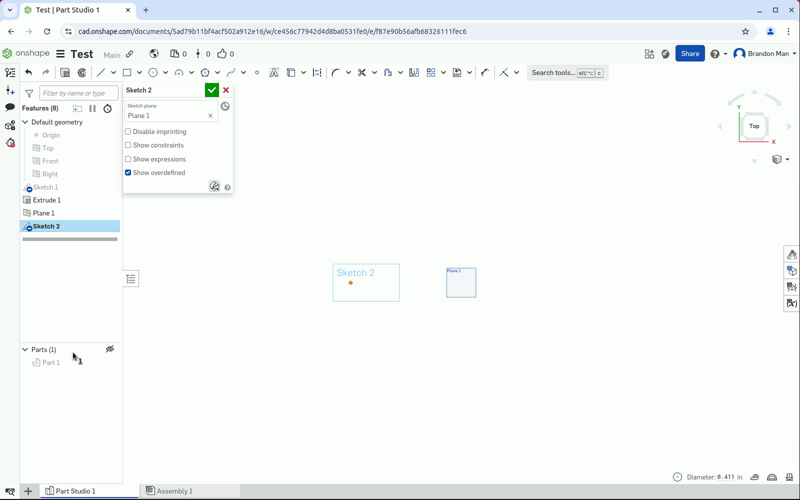
key(shift+y)
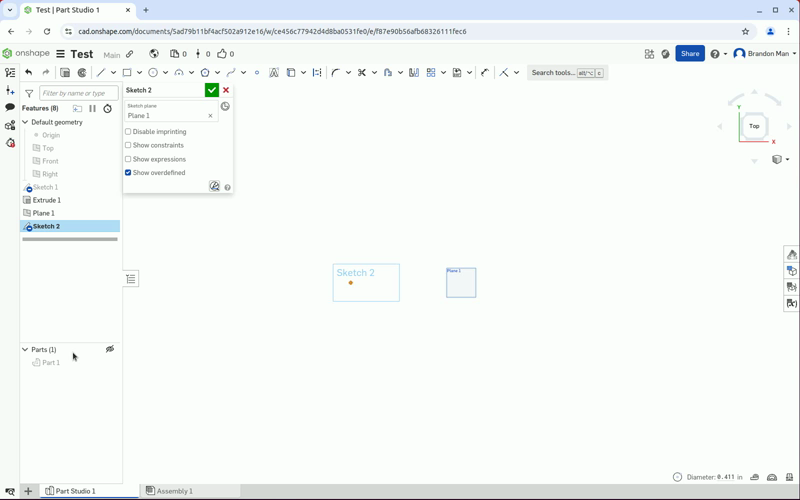
key(shift+e)
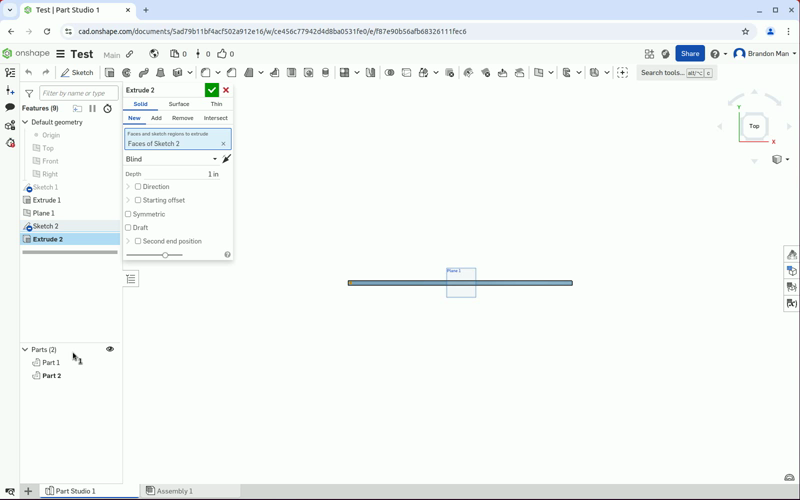
mouse_move(143, 106)
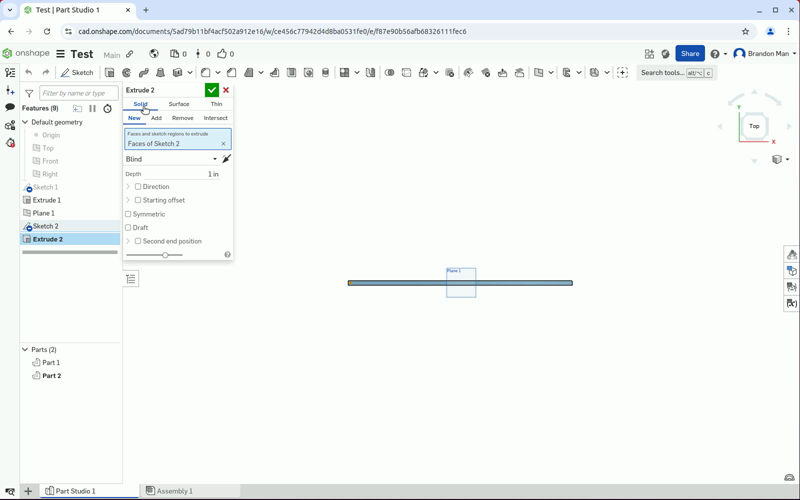
click(143, 106)
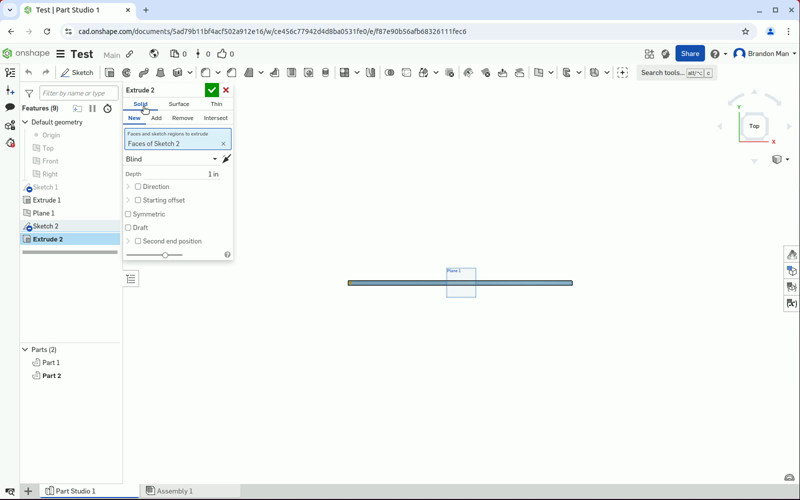
mouse_move(186, 120)
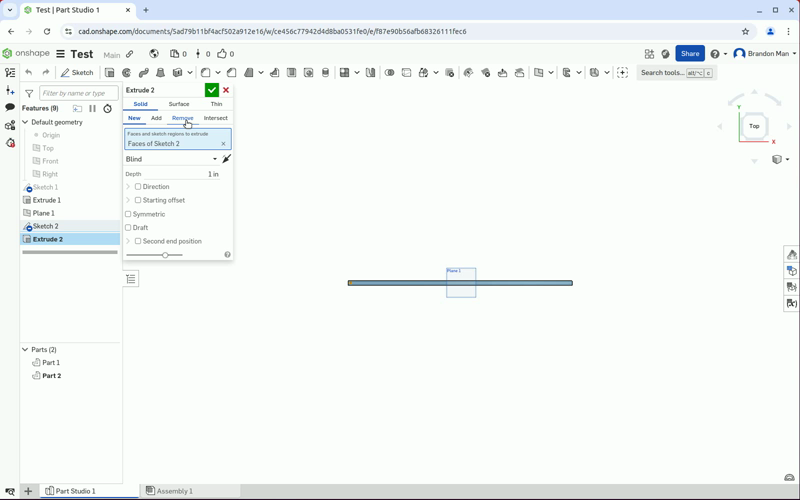
click(186, 120)
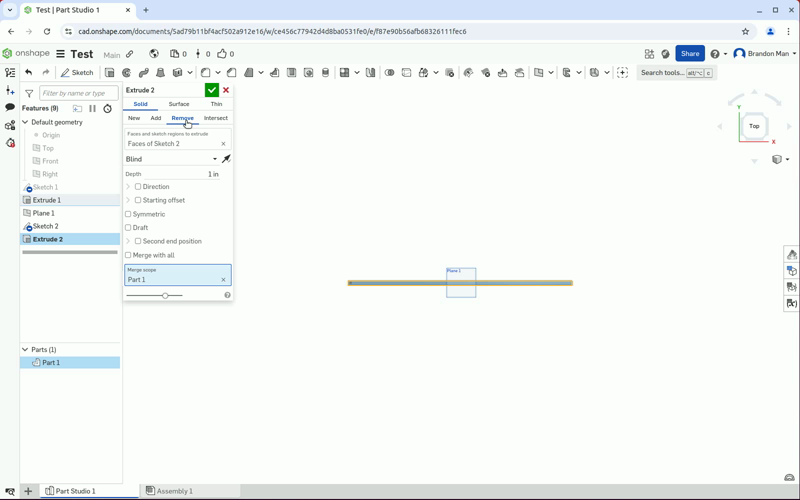
key(tab, 4)
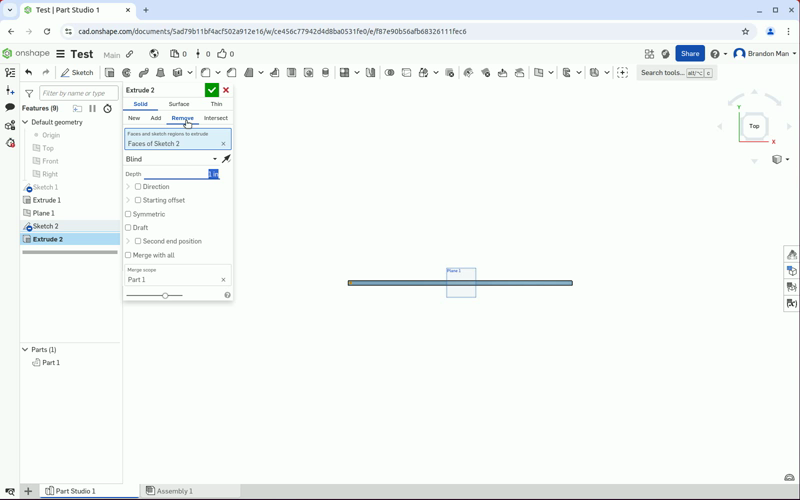
text(0.722)
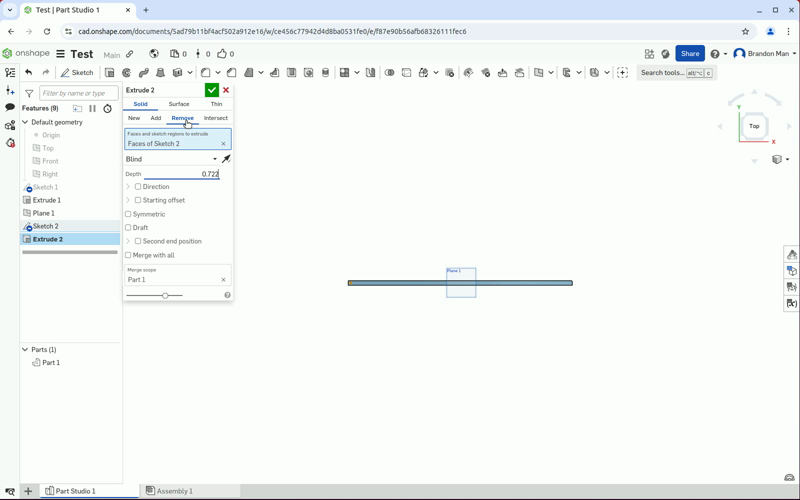
key(tab, 6)
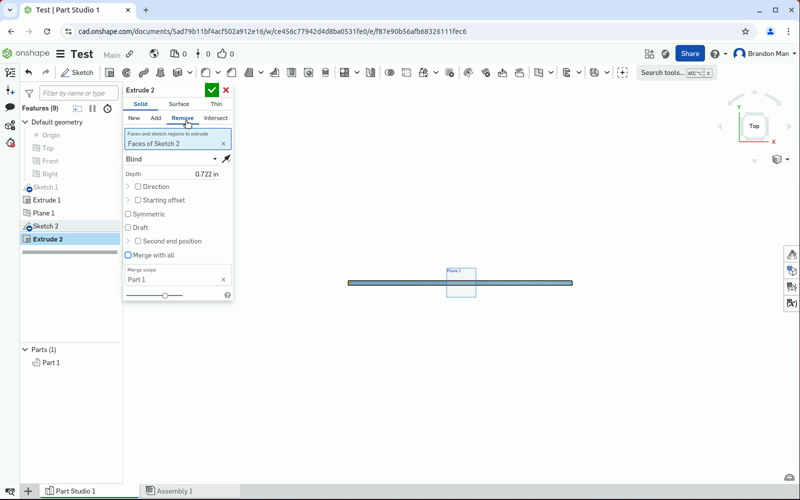
key(space)
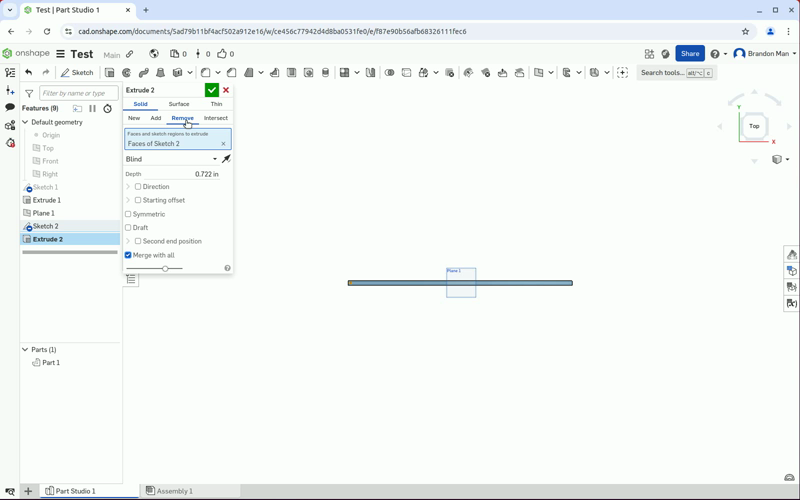
key(enter)
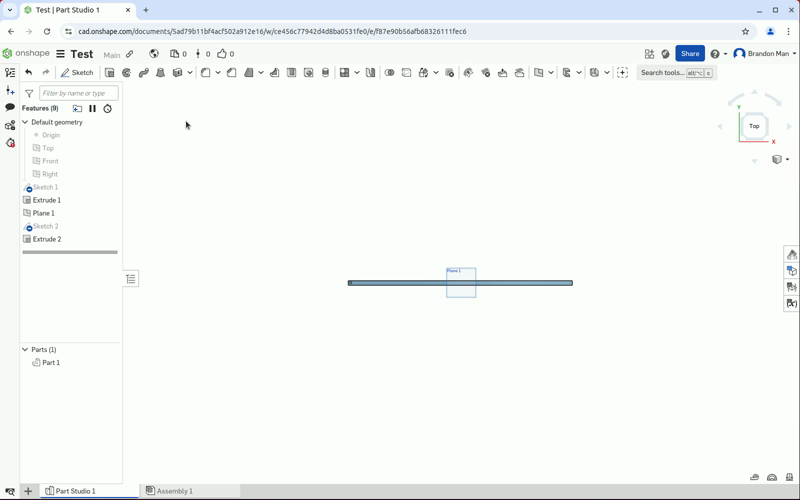
key(shift+h)
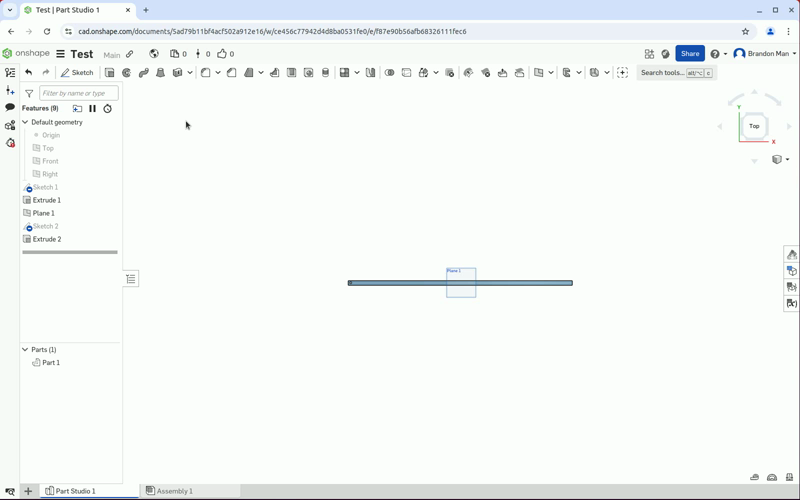
key(shift+h)
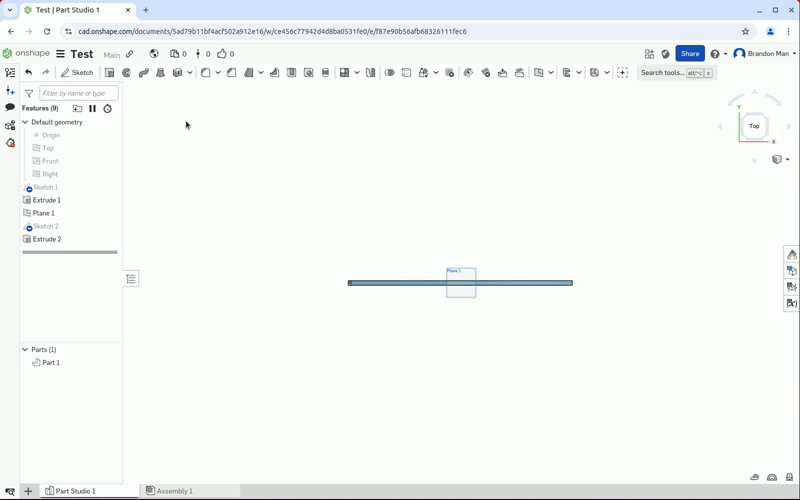
mouse_move(73, 189)
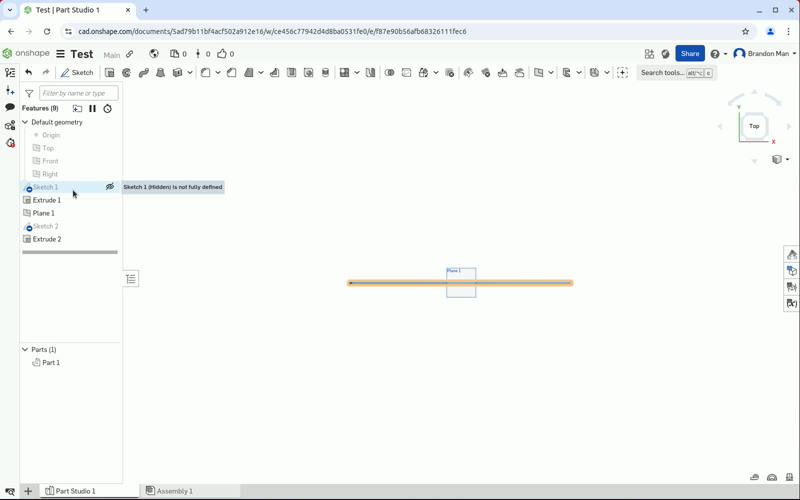
click(73, 189)
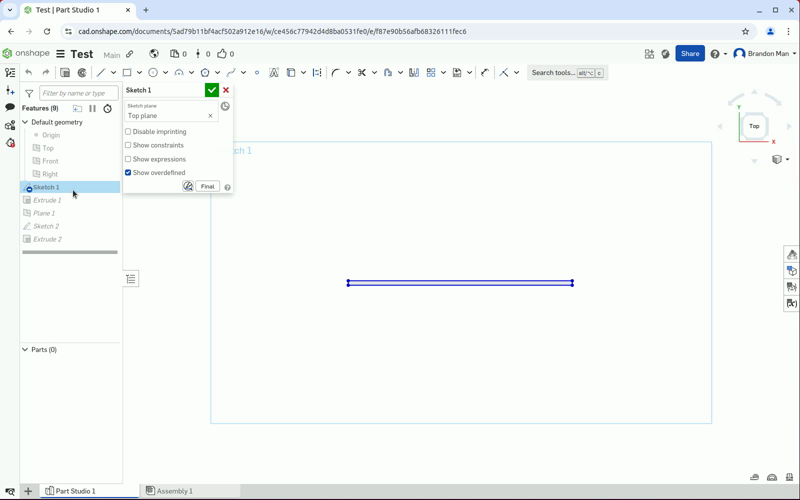
mouse_move(229, 92)
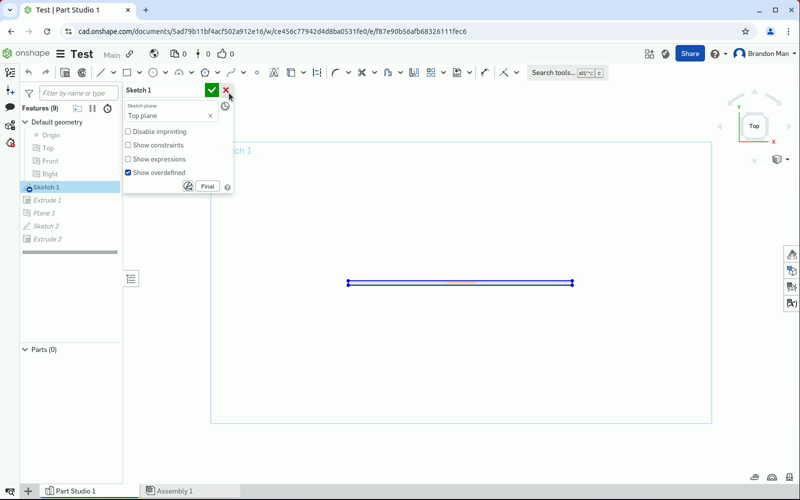
click(229, 92)
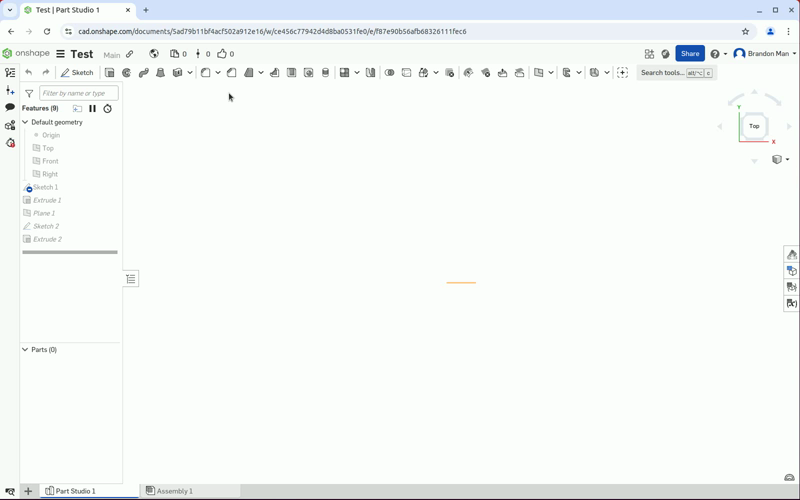
key(shift+s)
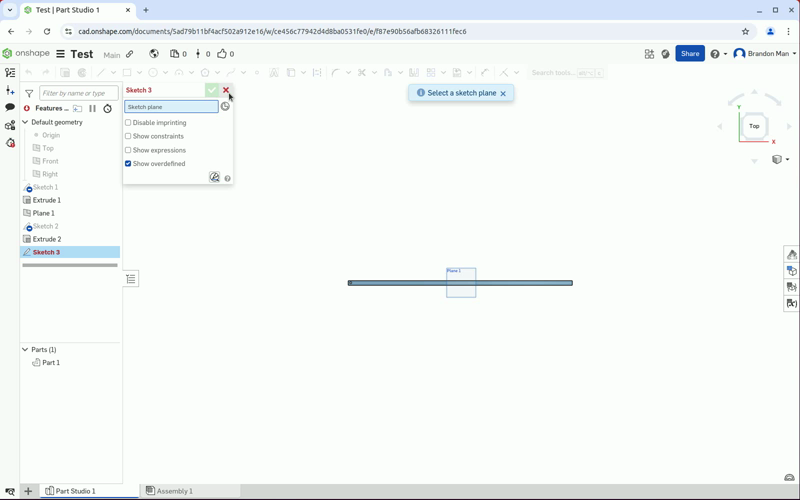
mouse_move(73, 215)
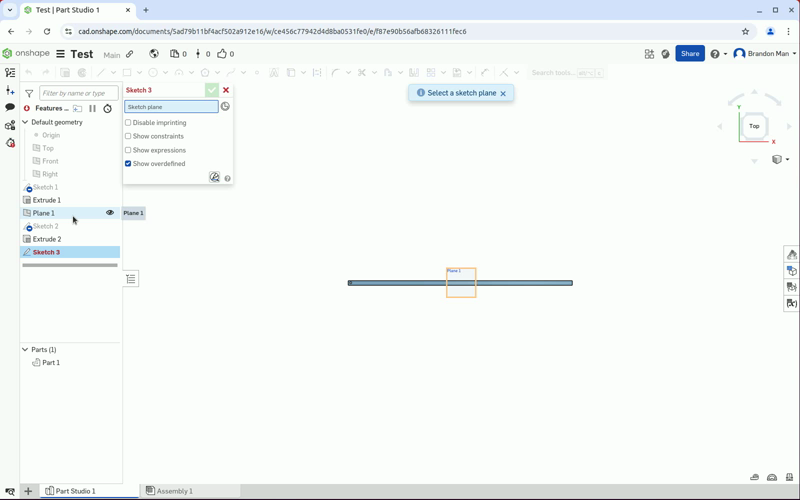
click(73, 215)
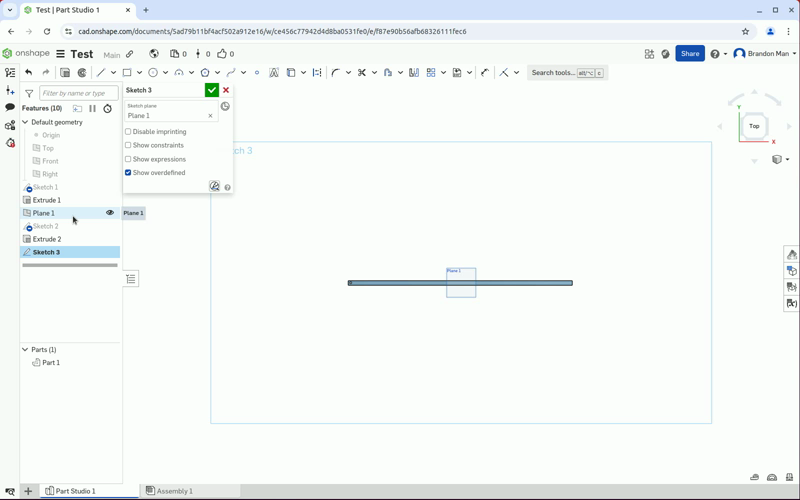
mouse_move(73, 352)
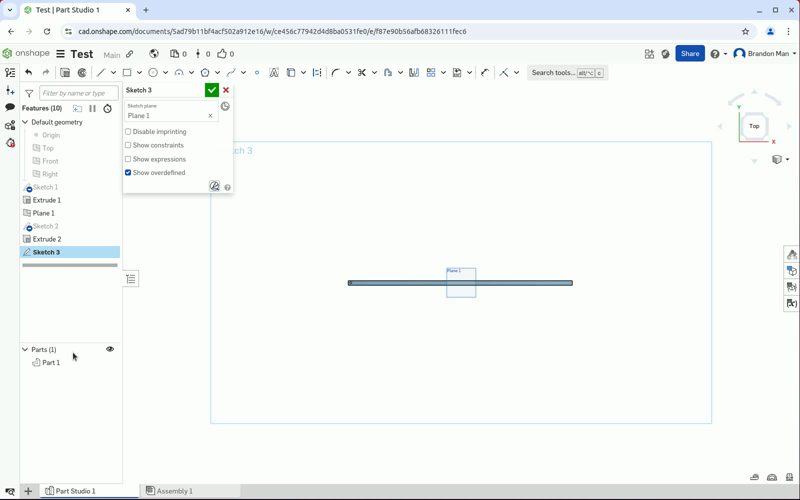
key(y)
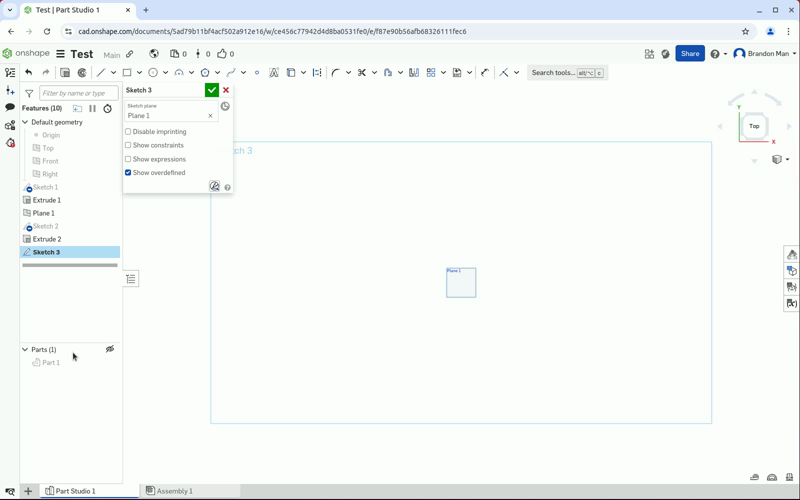
key(c)
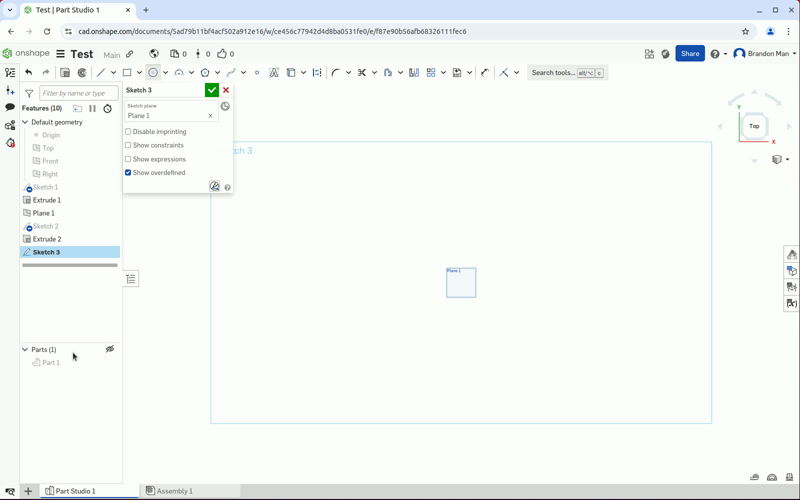
key_down(shift)
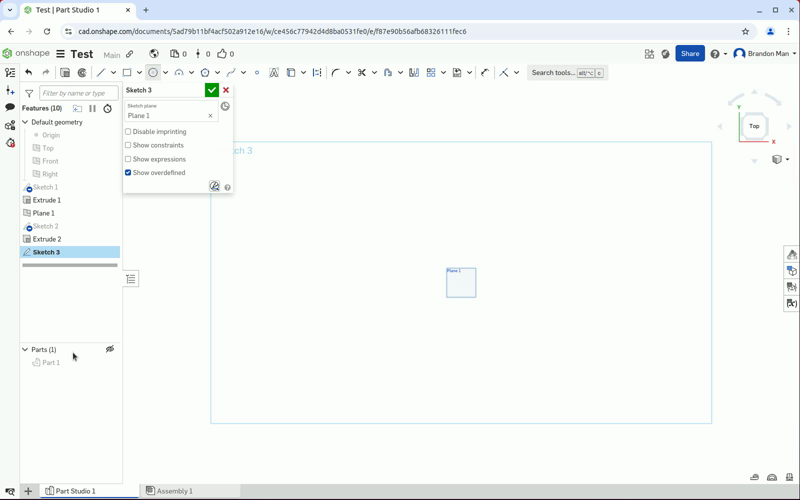
mouse_move(386, 282)
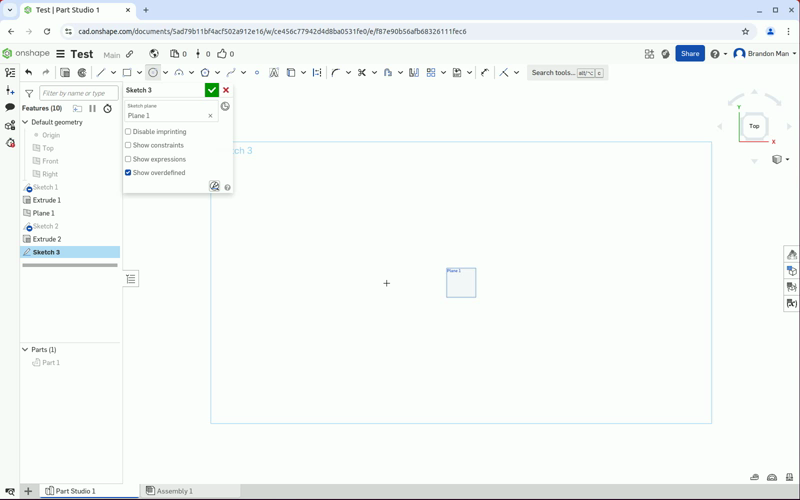
click(386, 282)
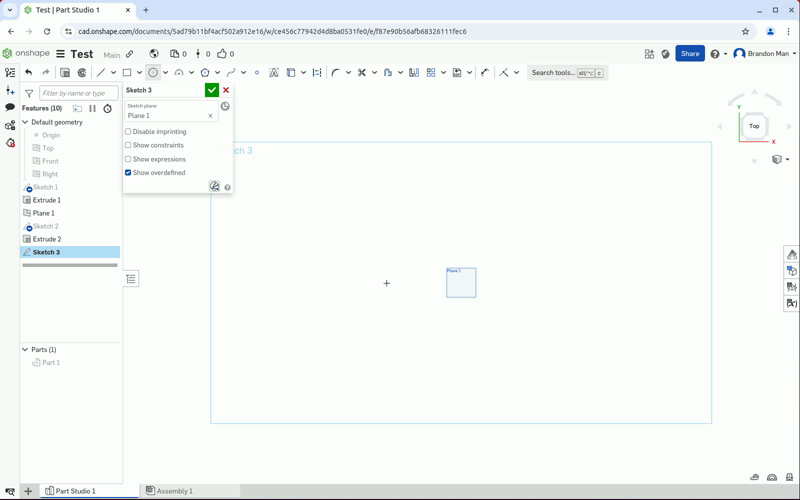
key_up(shift)
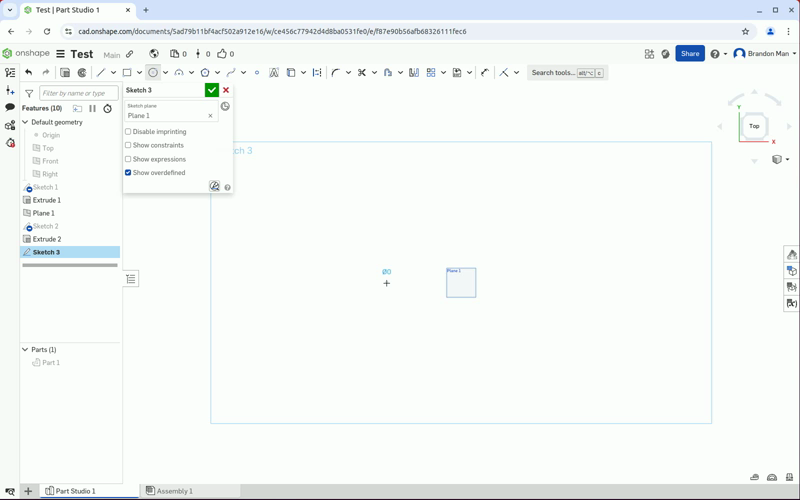
mouse_move(388, 282)
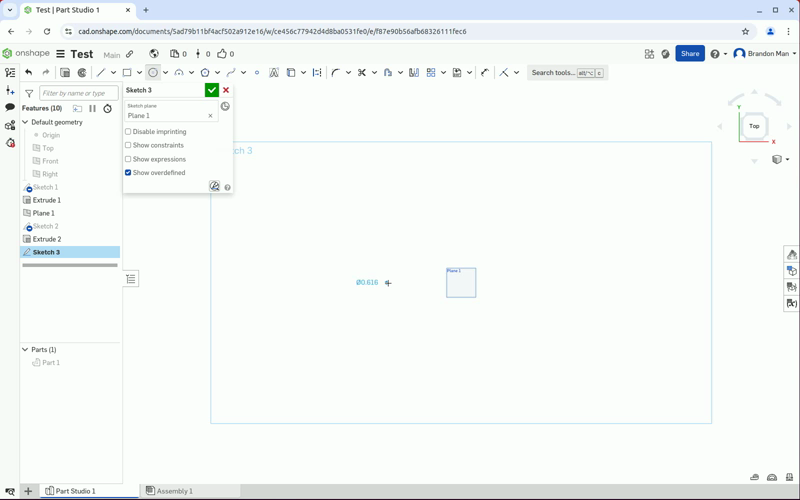
scroll(6)
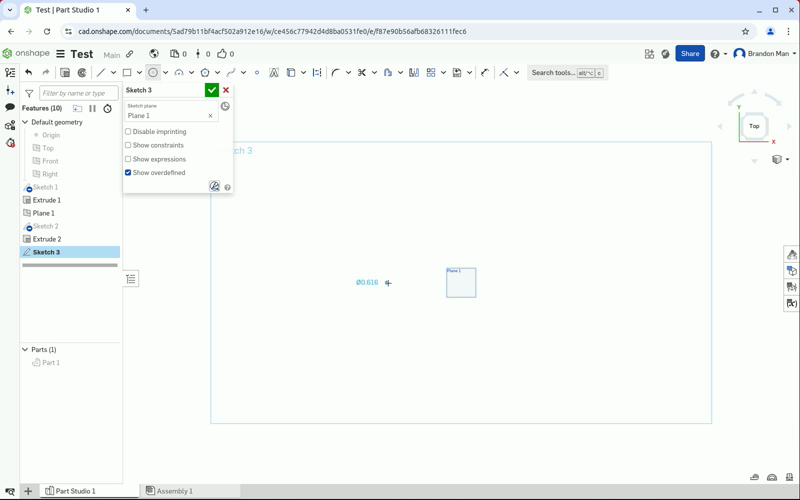
scroll(6)
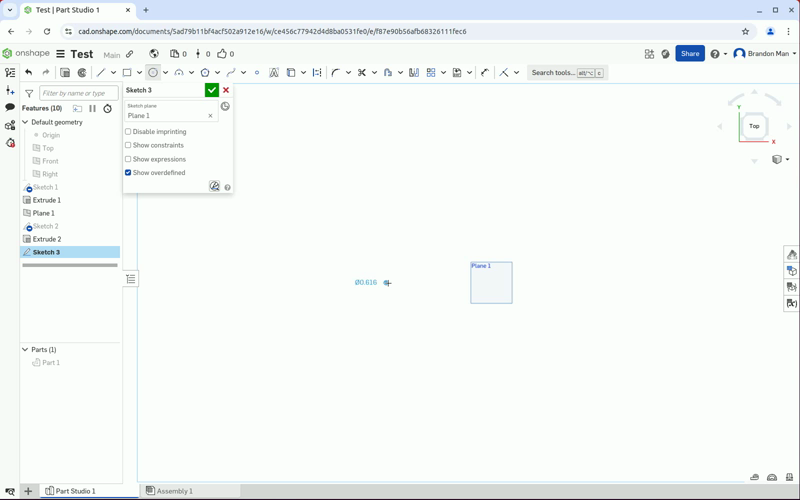
scroll(6)
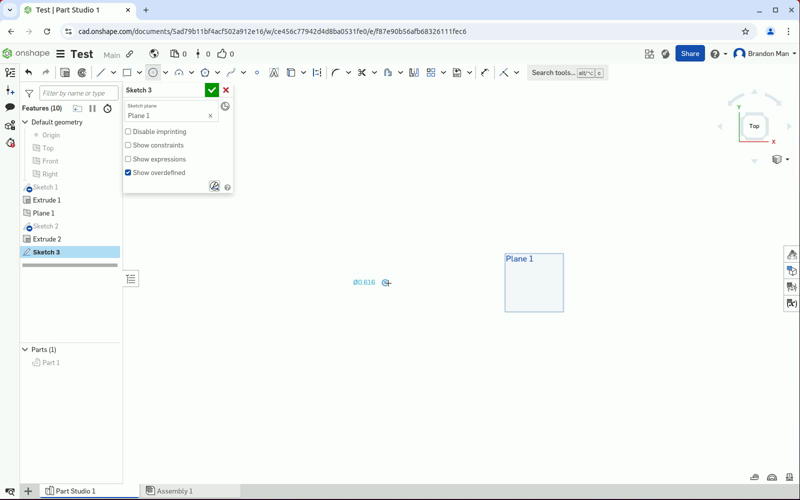
scroll(6)
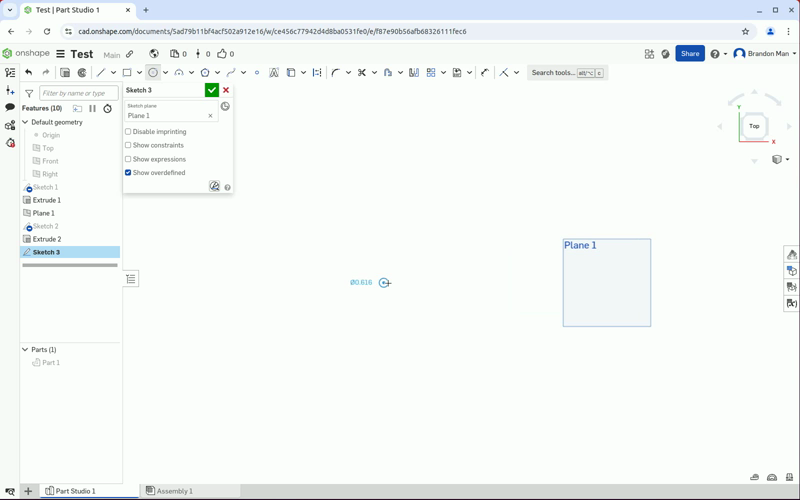
scroll(6)
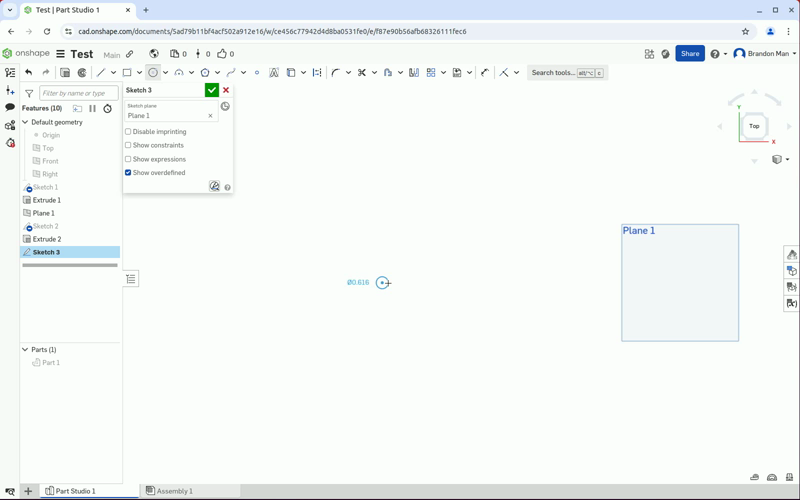
scroll(6)
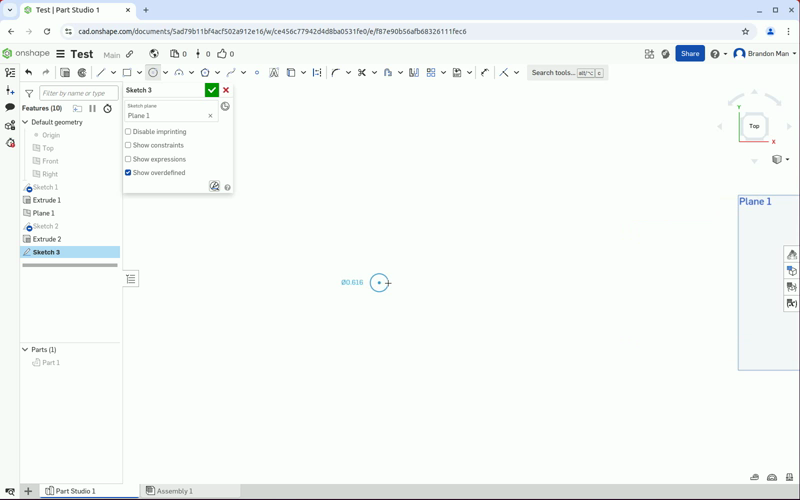
scroll(6)
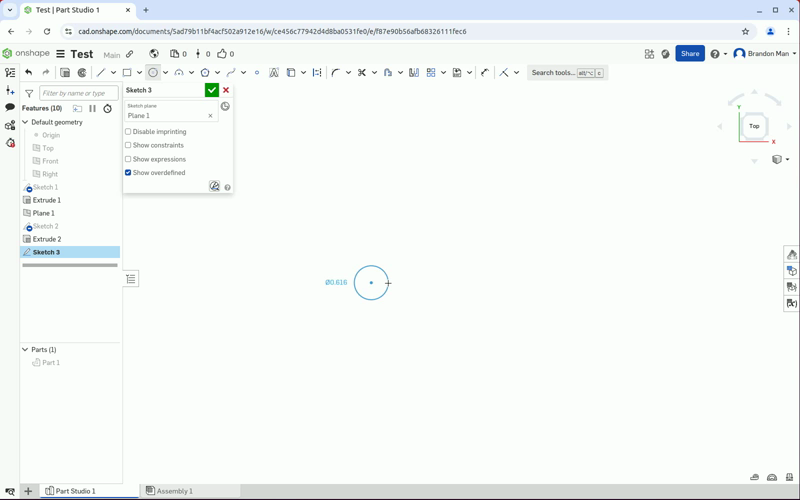
click(388, 282)
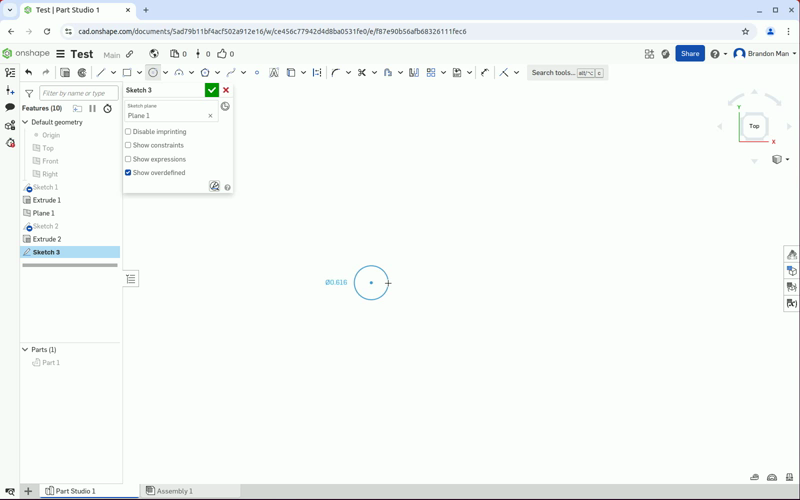
scroll(-6)
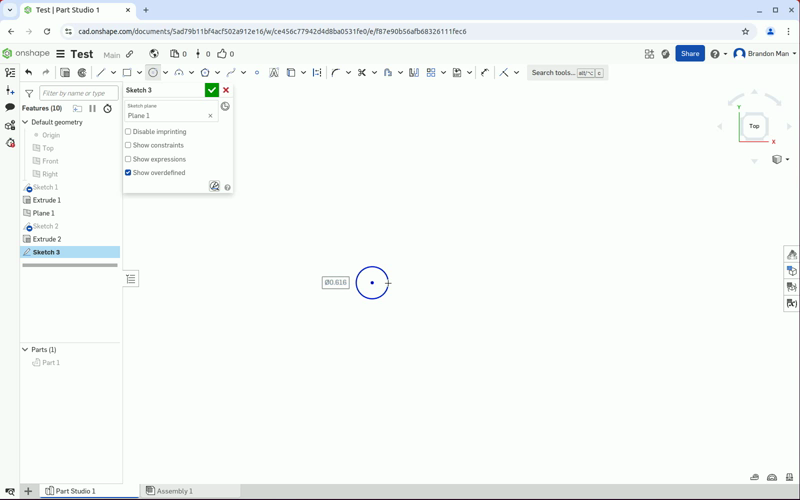
scroll(-6)
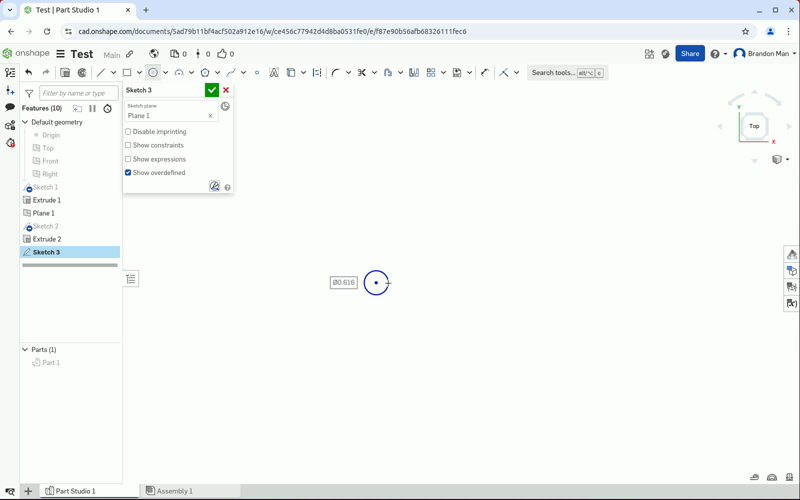
scroll(-6)
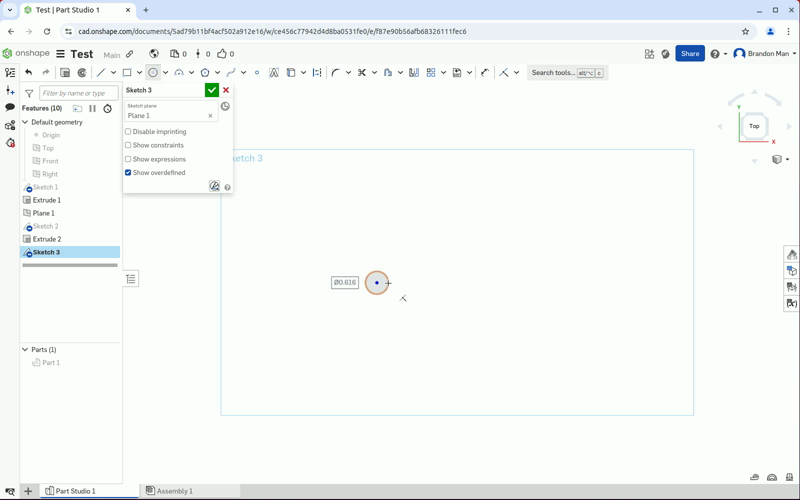
scroll(-6)
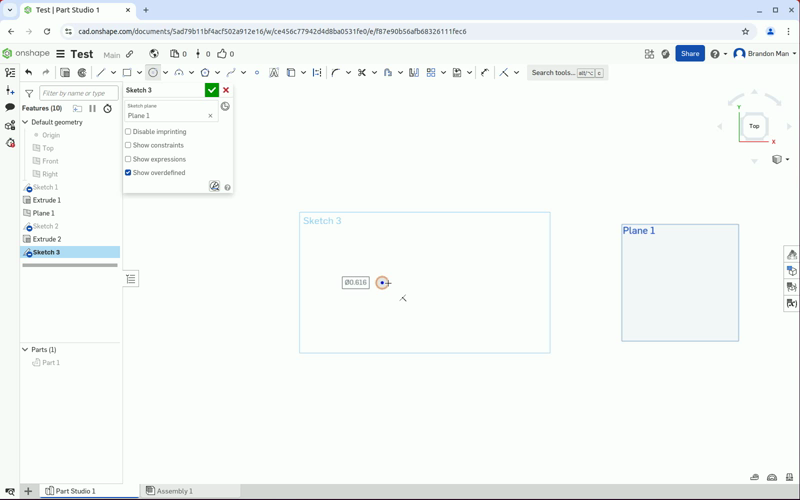
scroll(-6)
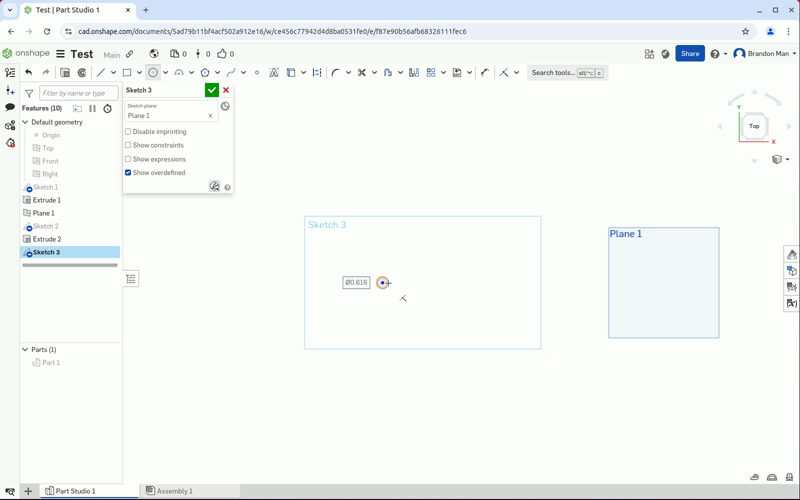
scroll(-6)
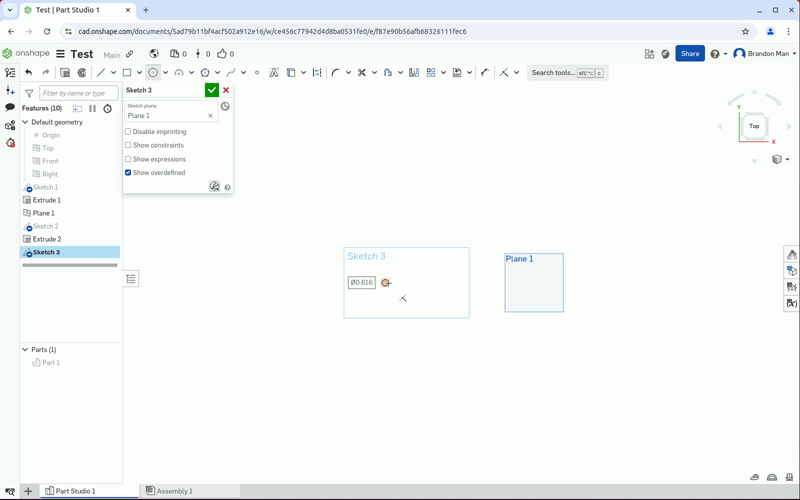
scroll(-6)
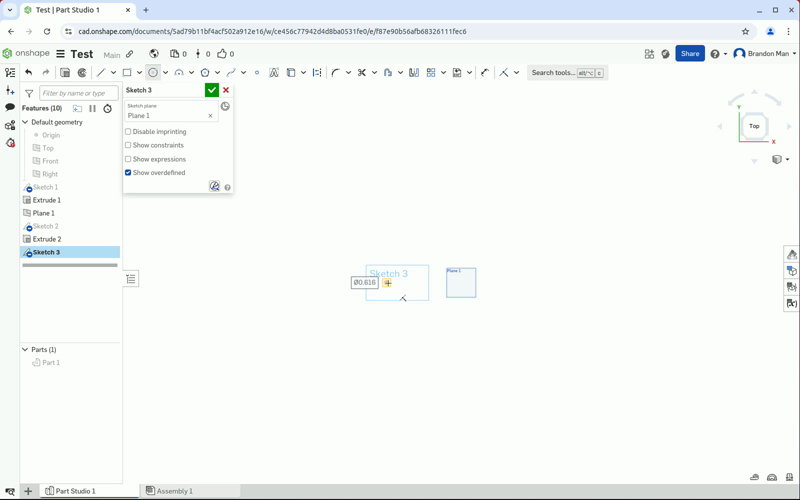
key(esc)
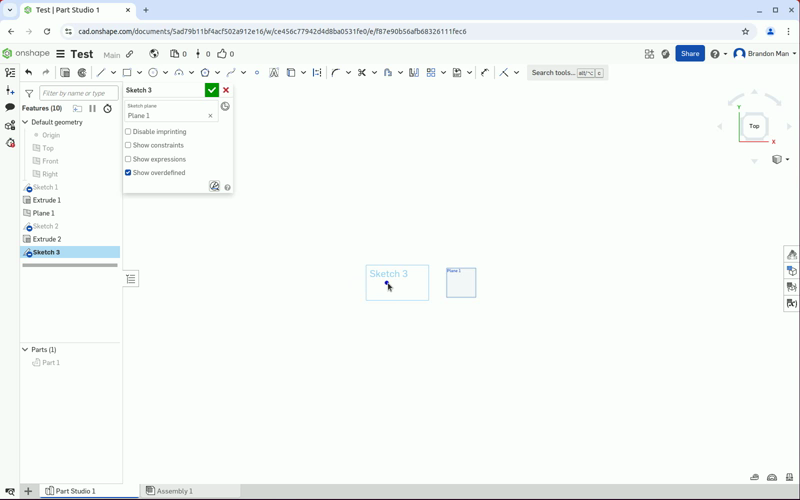
mouse_move(387, 283)
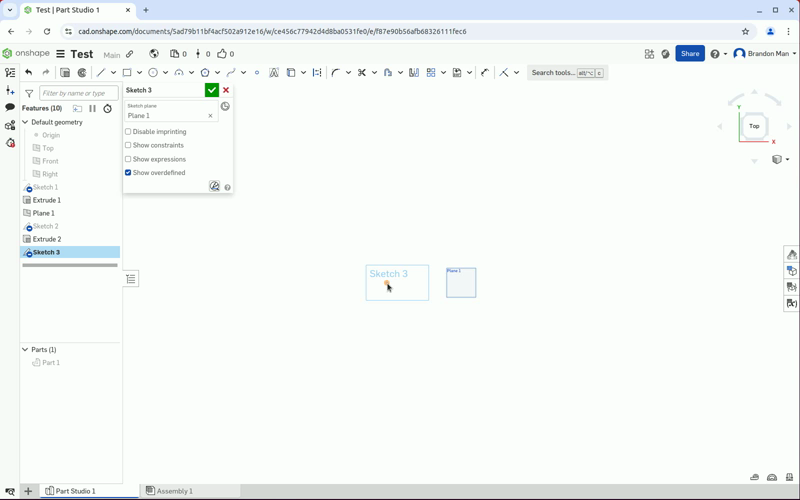
scroll(6)
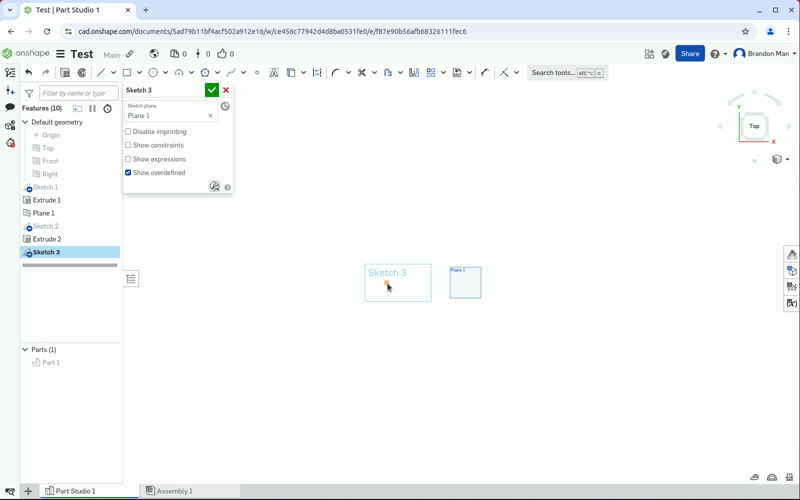
scroll(6)
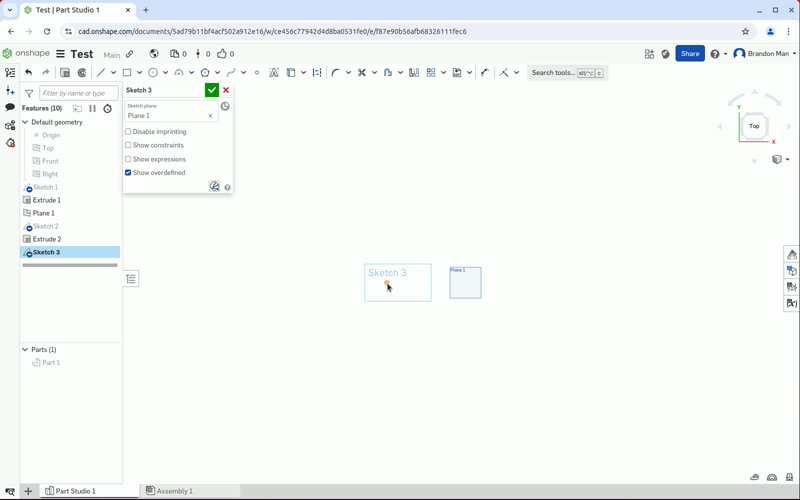
scroll(6)
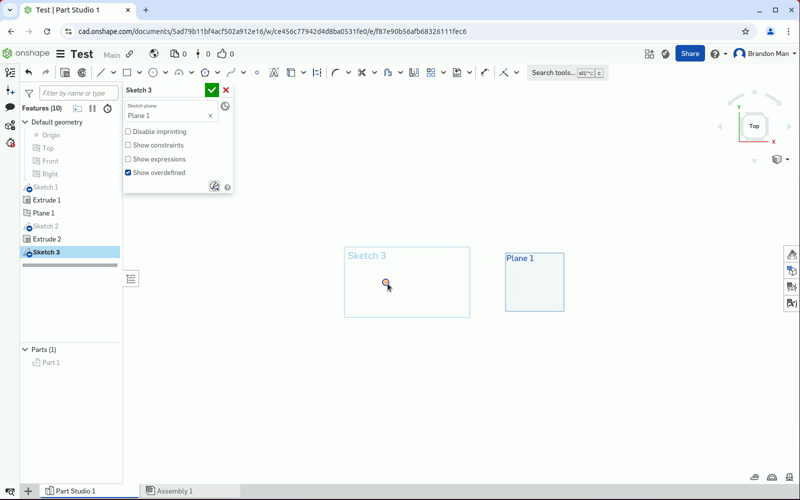
scroll(6)
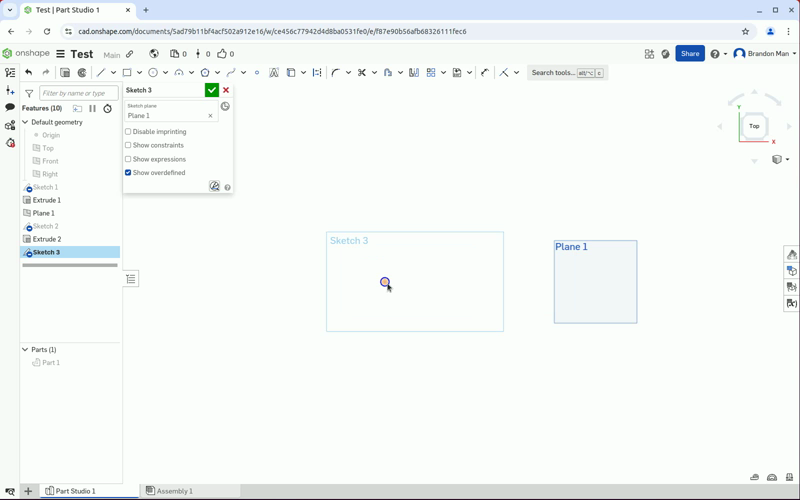
scroll(6)
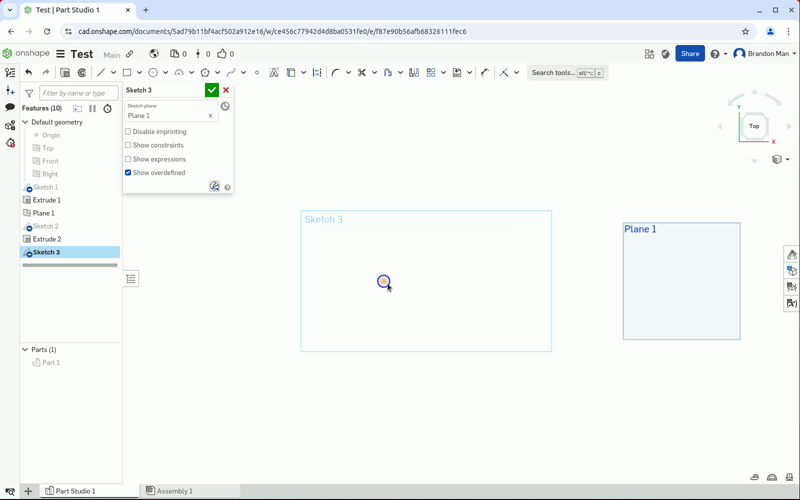
scroll(6)
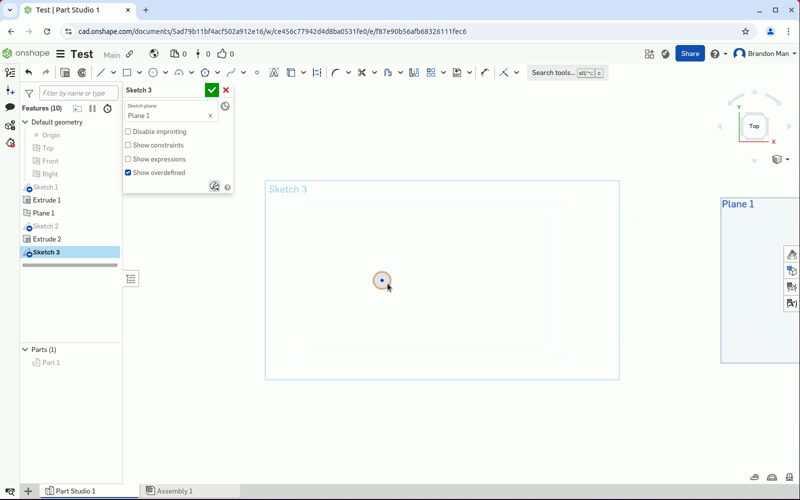
scroll(6)
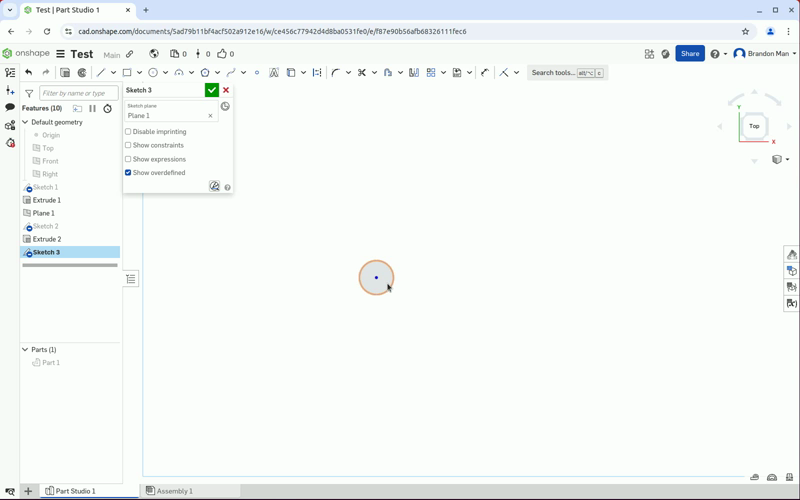
click(387, 283)
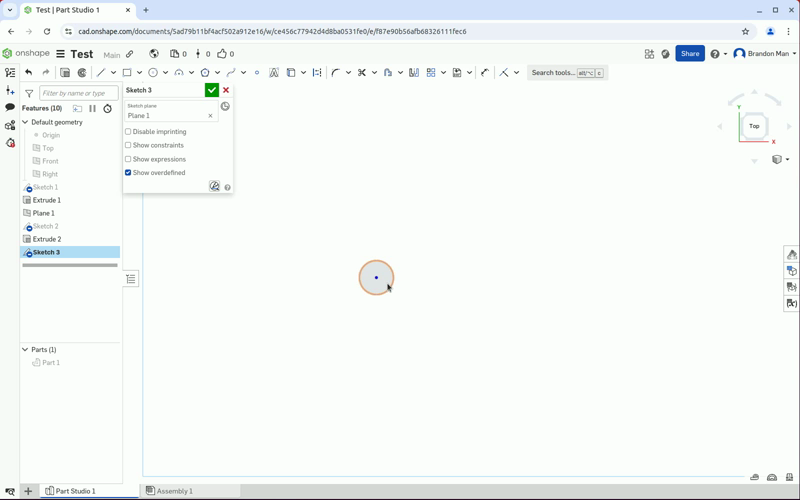
scroll(-6)
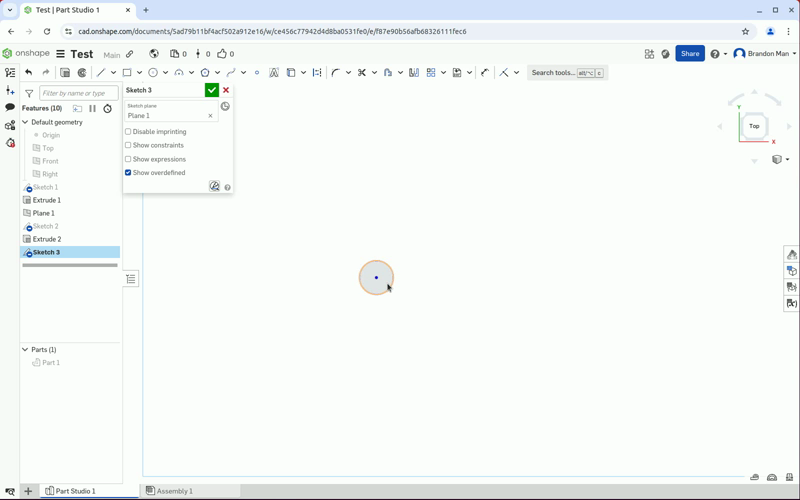
scroll(-6)
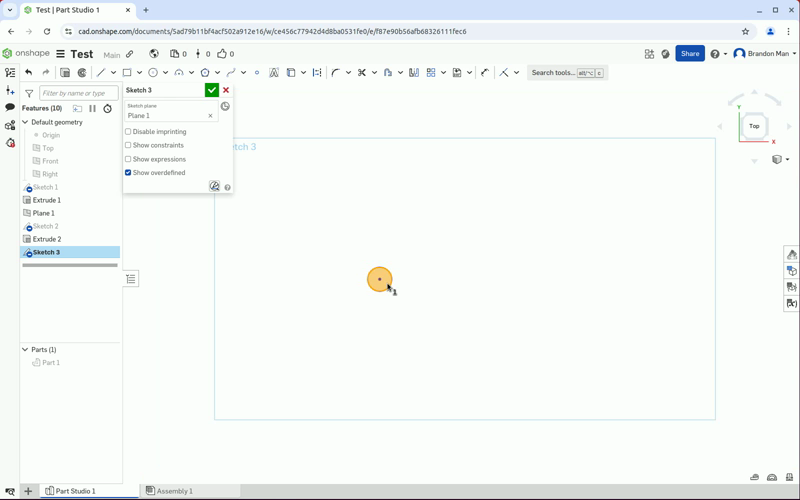
scroll(-6)
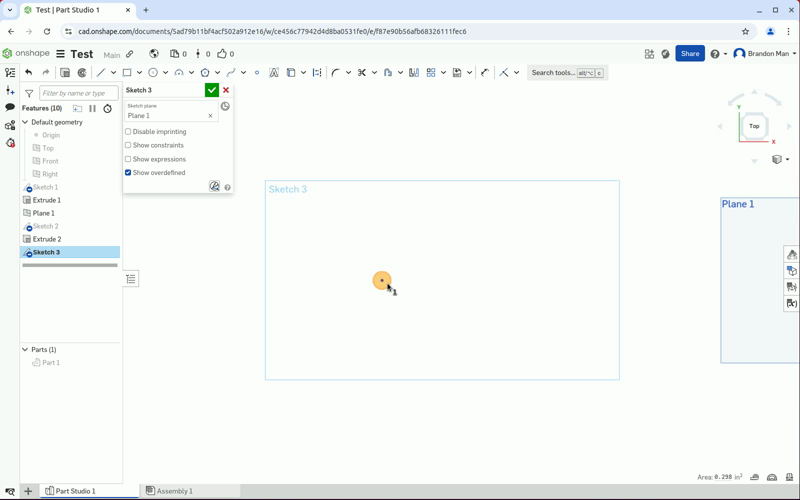
scroll(-6)
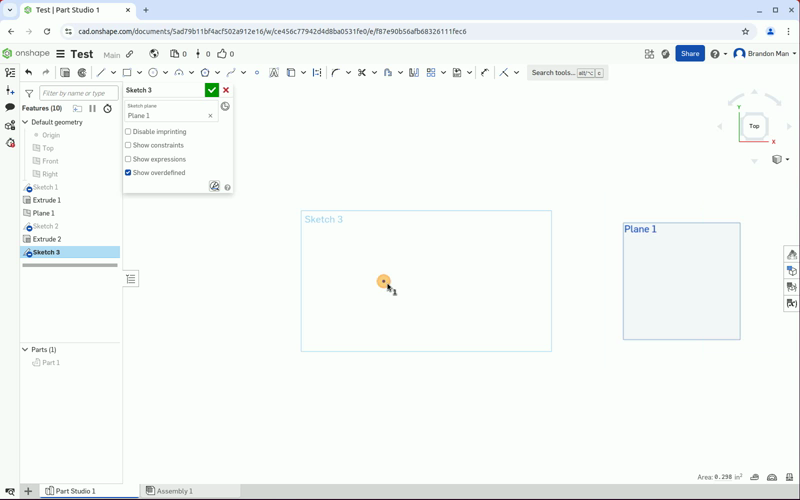
scroll(-6)
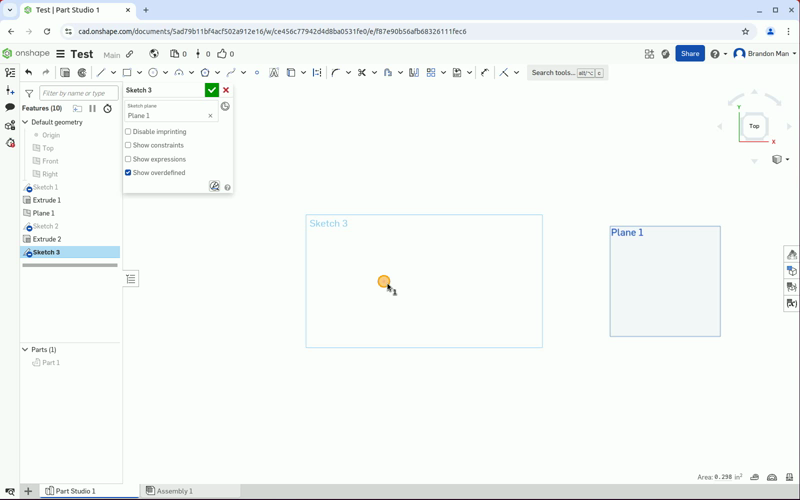
scroll(-6)
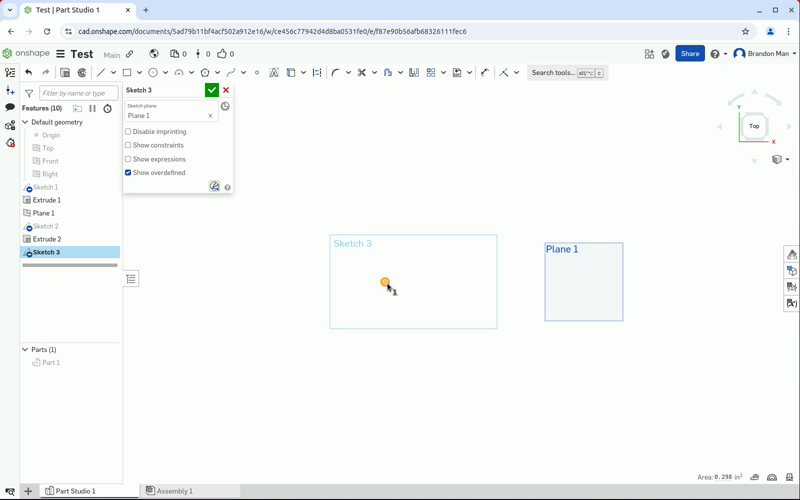
scroll(-6)
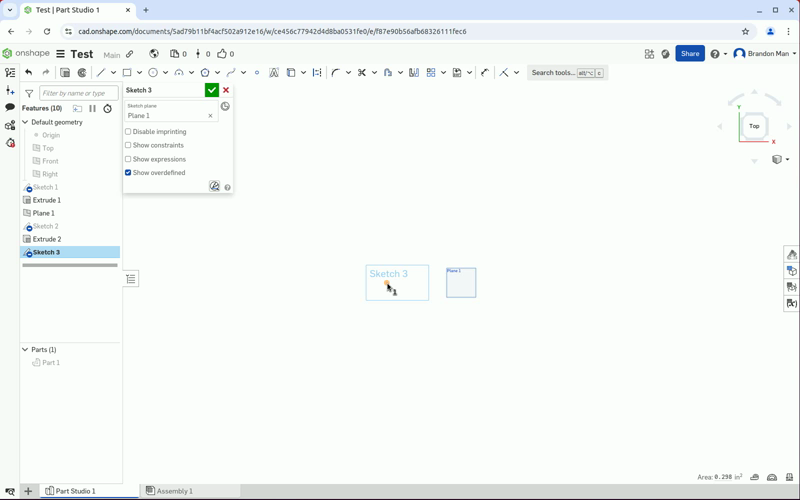
mouse_move(73, 352)
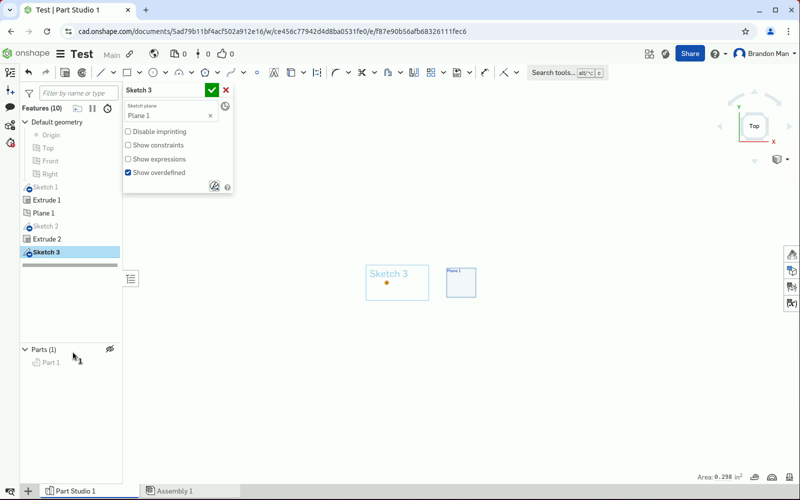
key(shift+y)
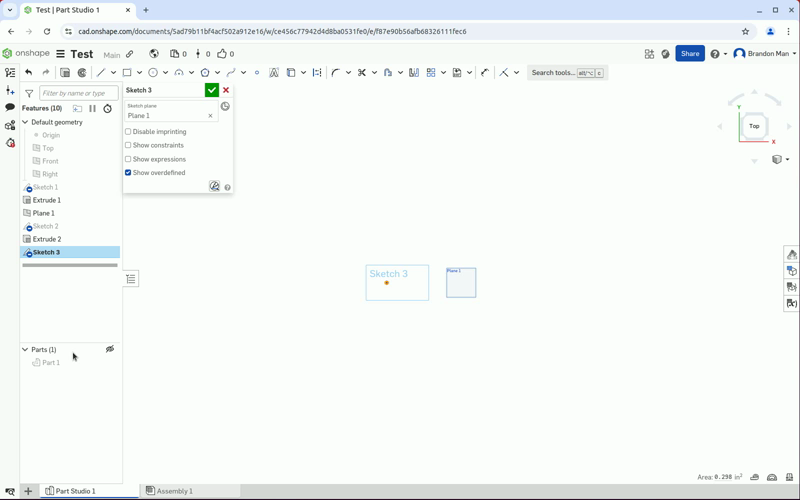
key(shift+e)
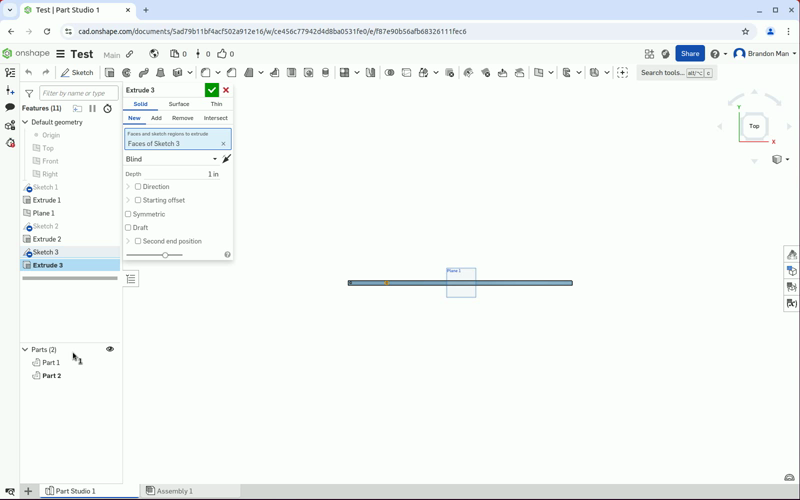
mouse_move(143, 106)
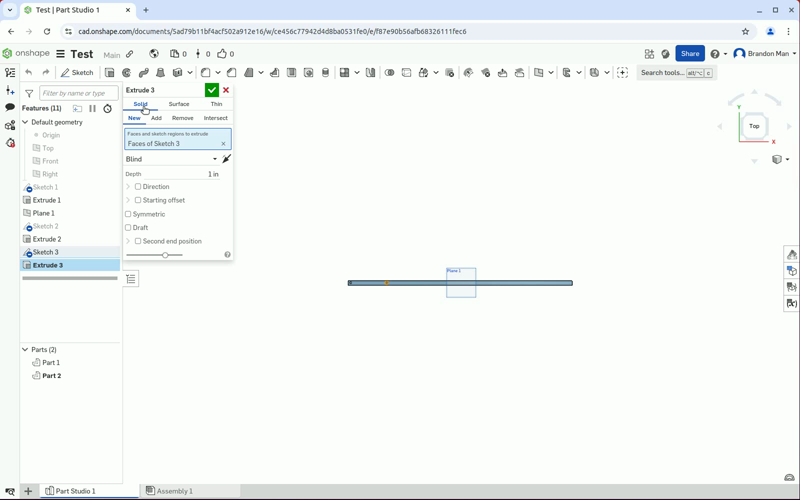
click(143, 106)
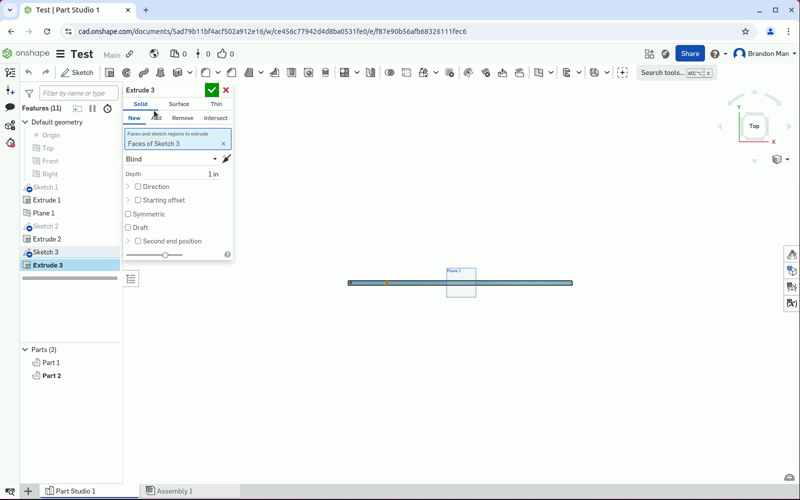
mouse_move(186, 120)
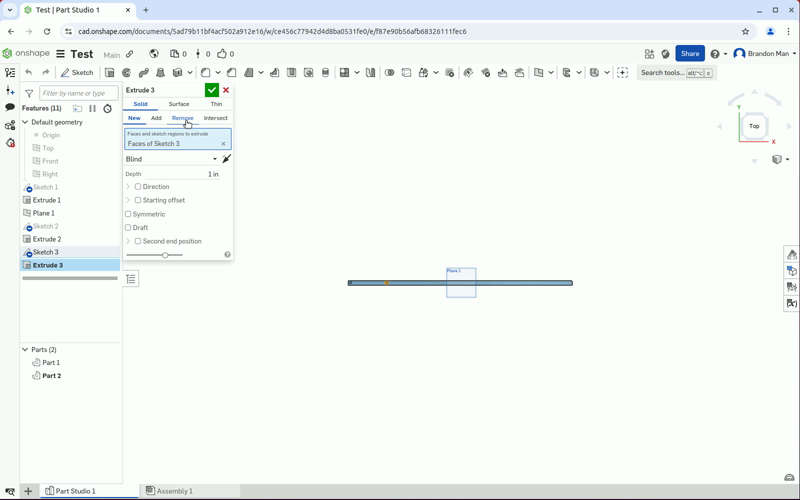
click(186, 120)
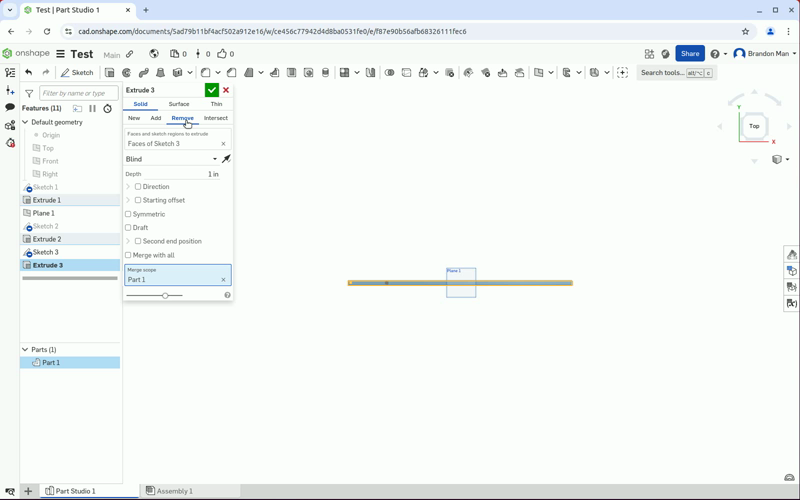
key(tab, 4)
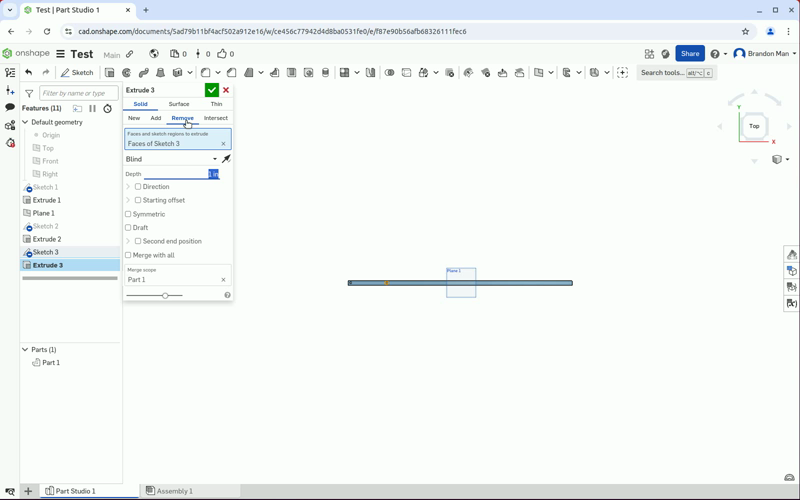
text(0.722)
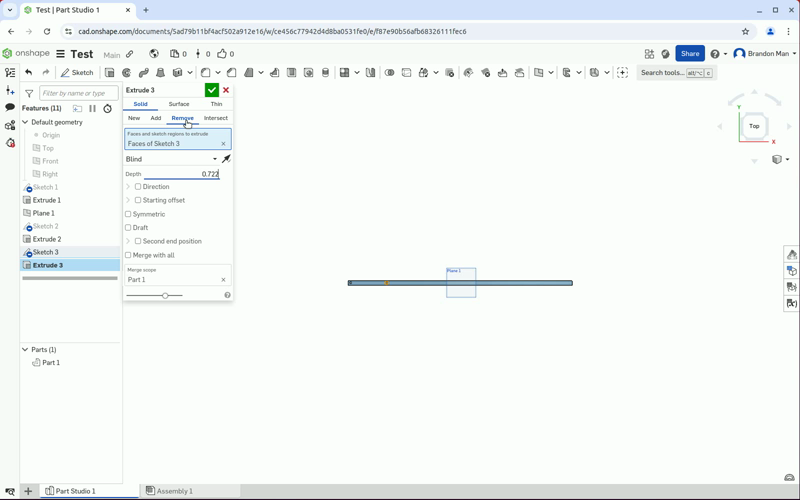
key(tab, 6)
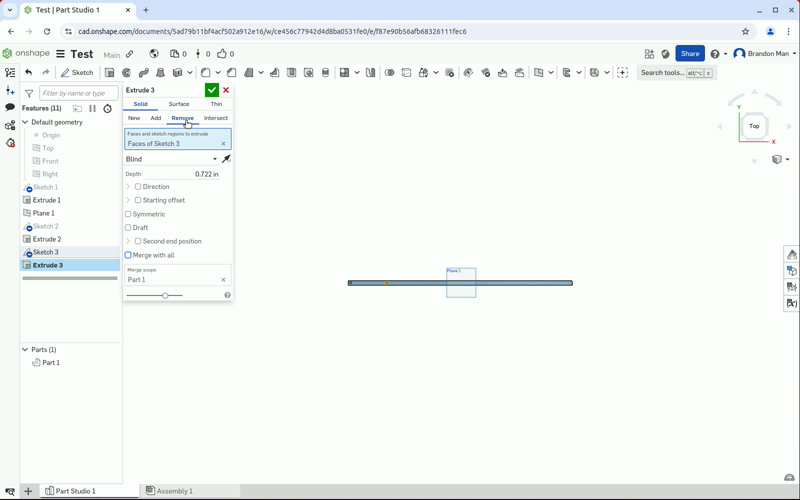
key(space)
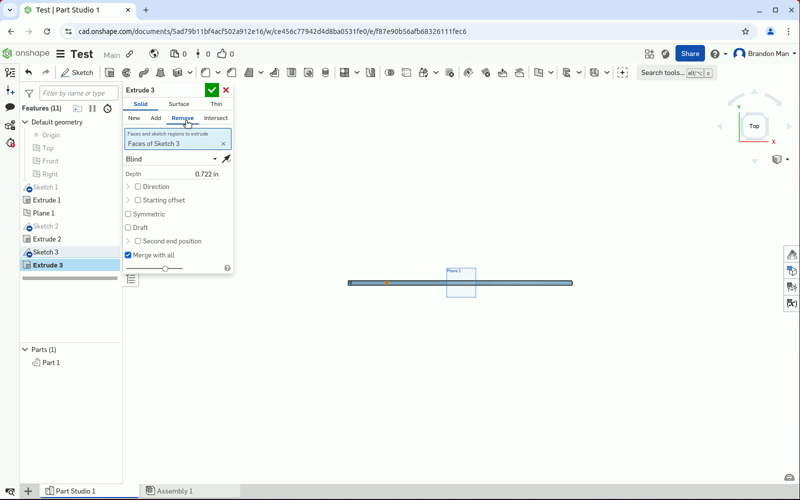
key(enter)
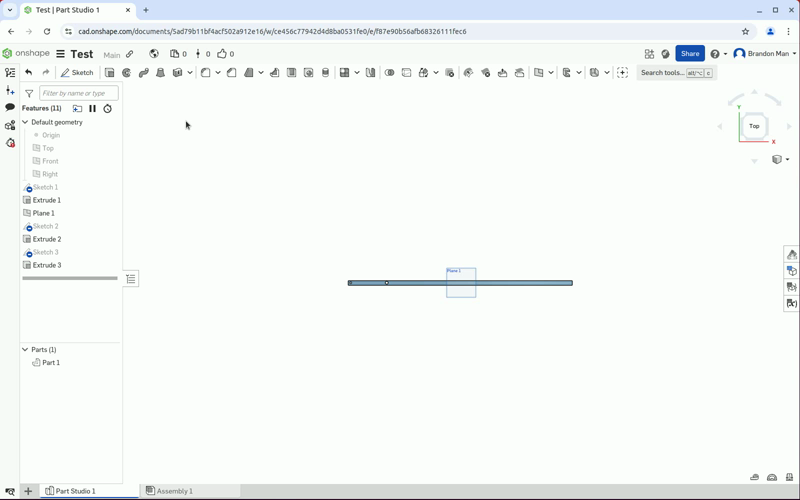
key(shift+h)
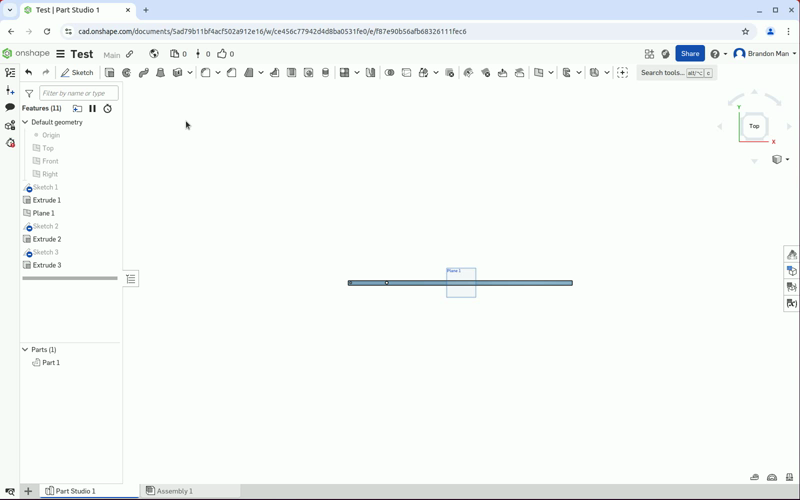
key(shift+h)
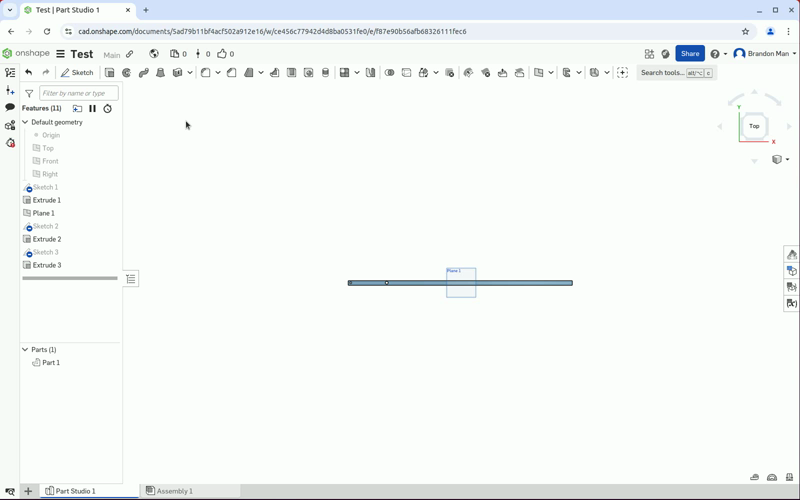
mouse_move(73, 189)
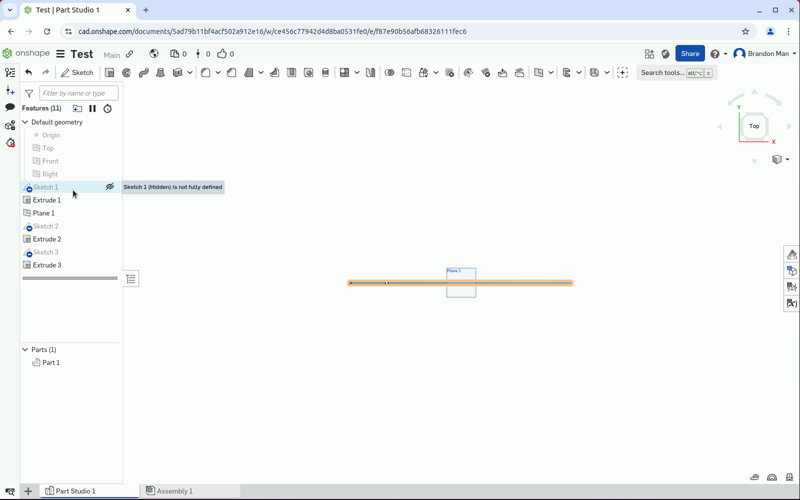
click(73, 189)
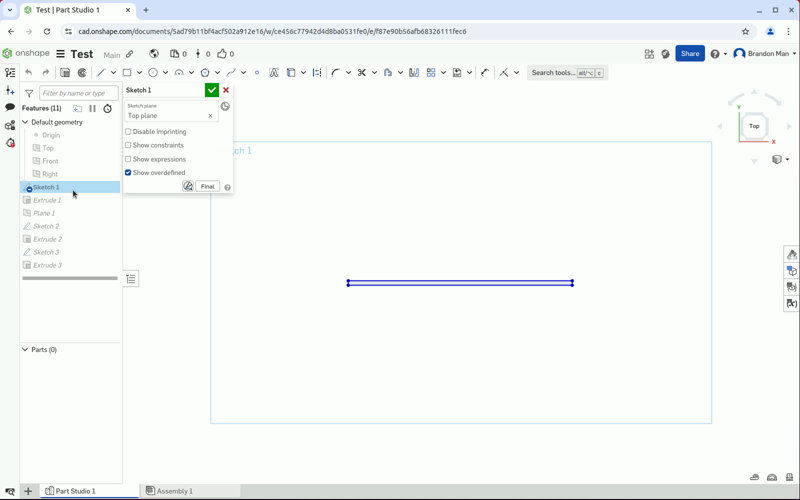
mouse_move(229, 92)
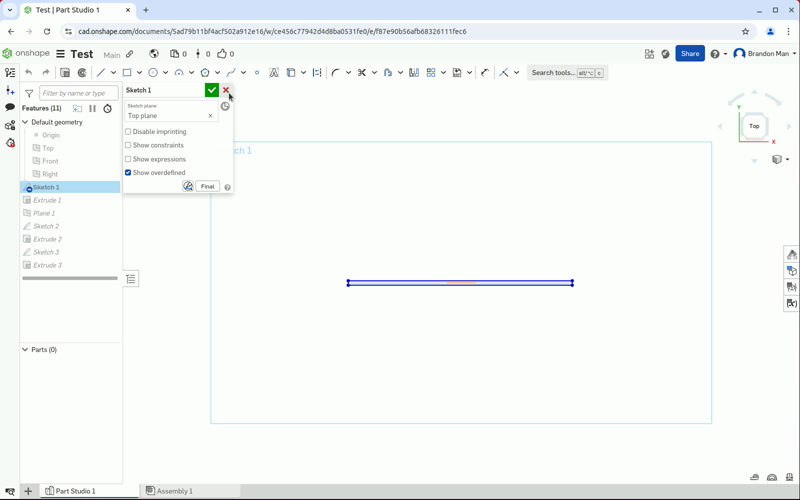
click(229, 92)
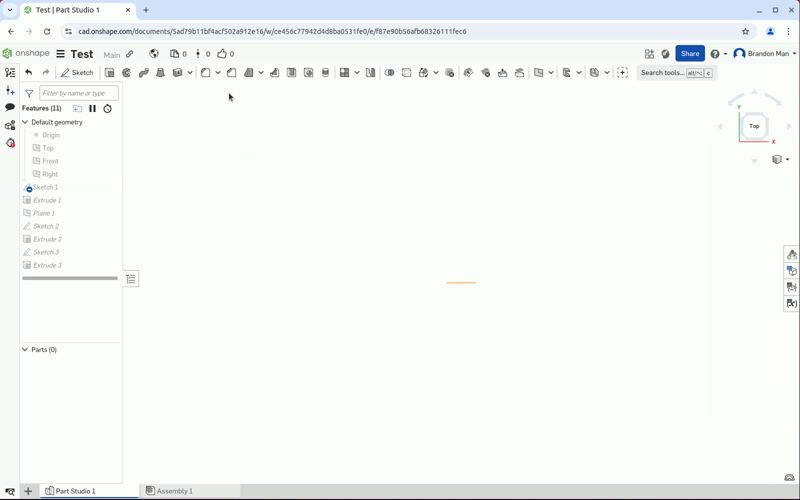
key(shift+s)
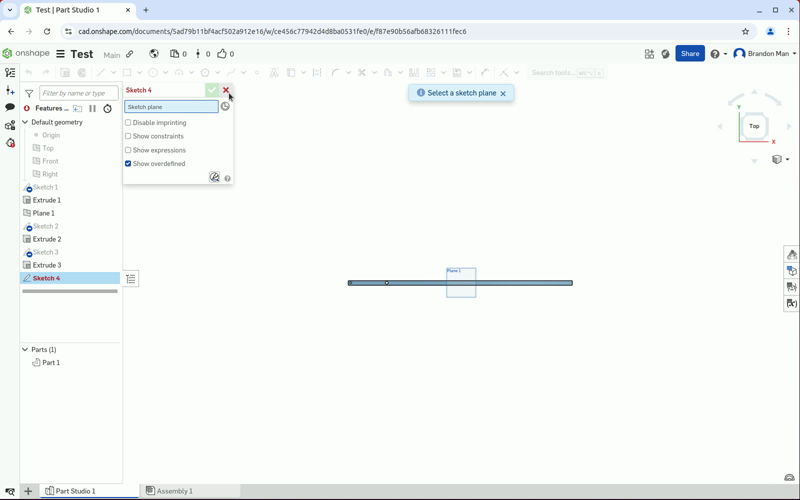
mouse_move(73, 215)
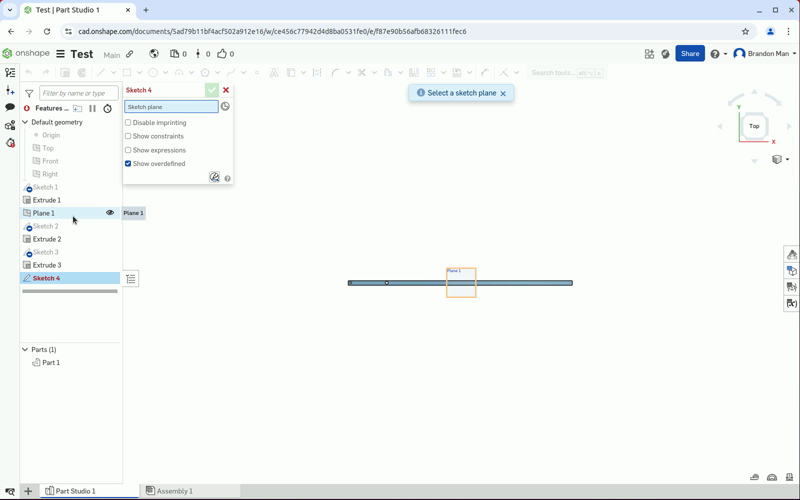
click(73, 215)
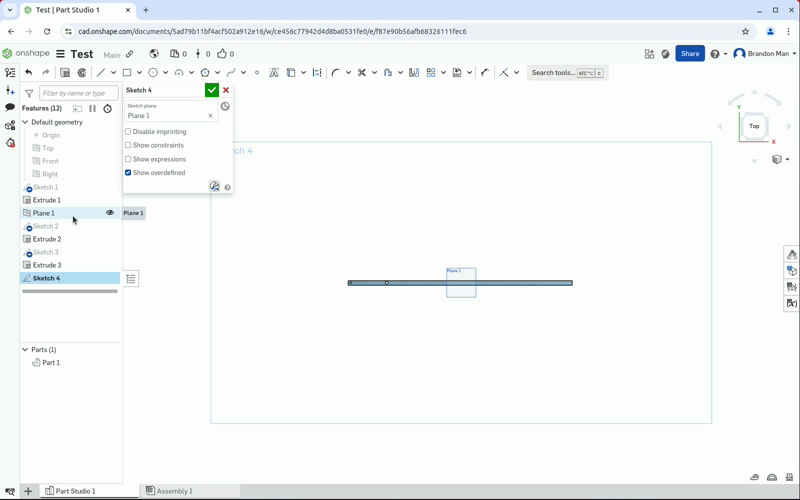
mouse_move(73, 352)
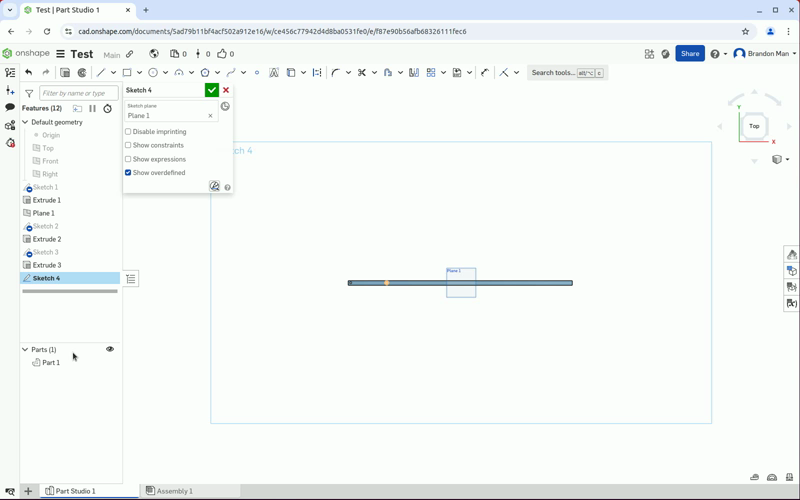
key(y)
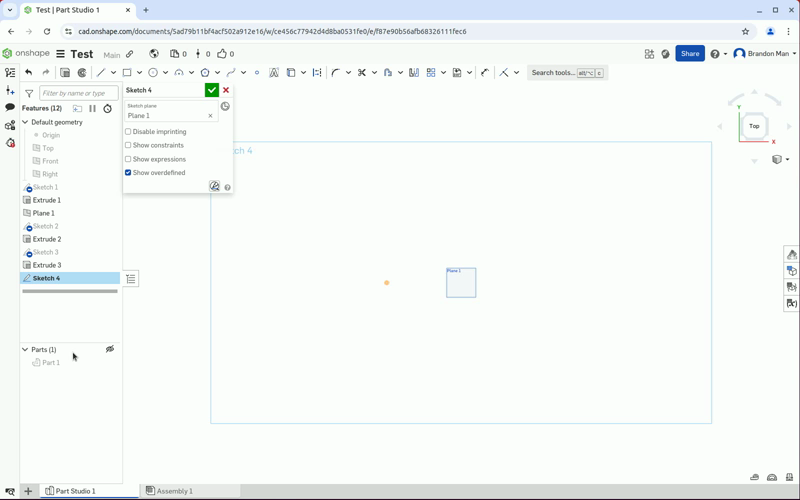
key(c)
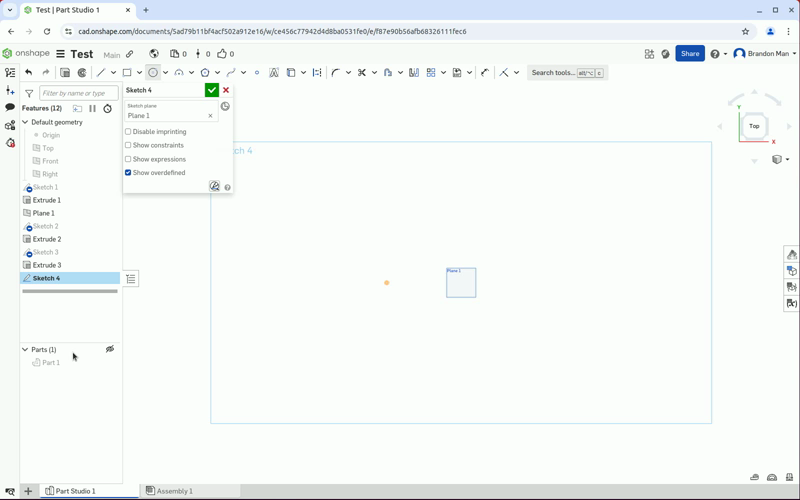
key_down(shift)
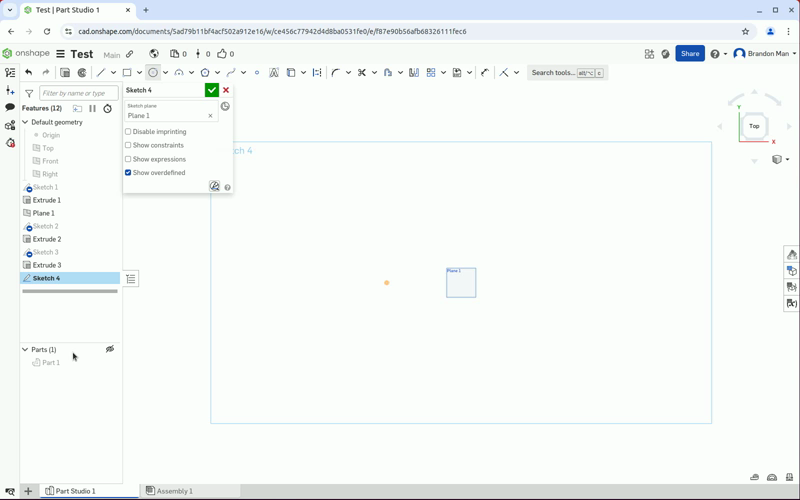
mouse_move(443, 282)
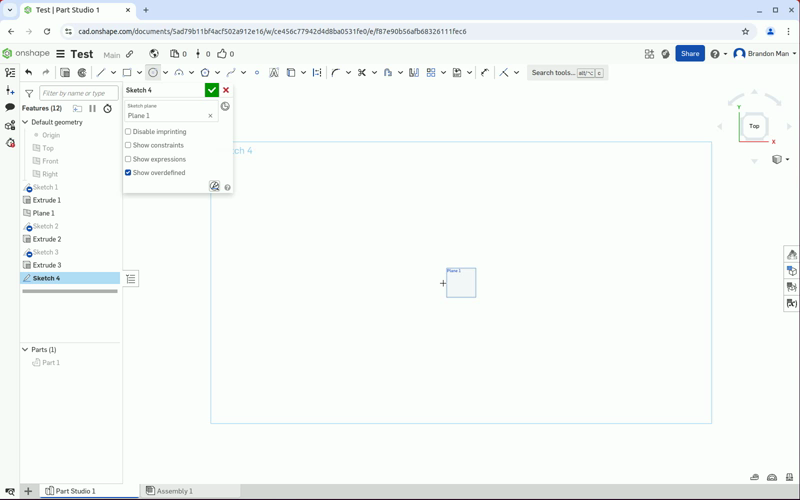
click(443, 282)
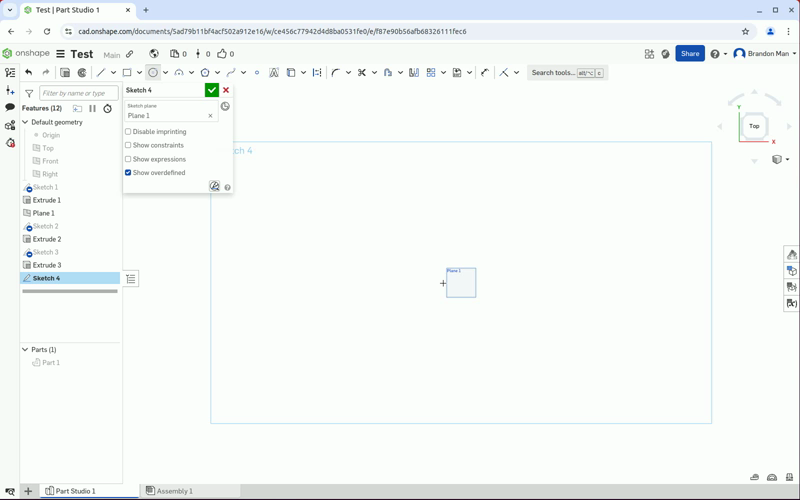
key_up(shift)
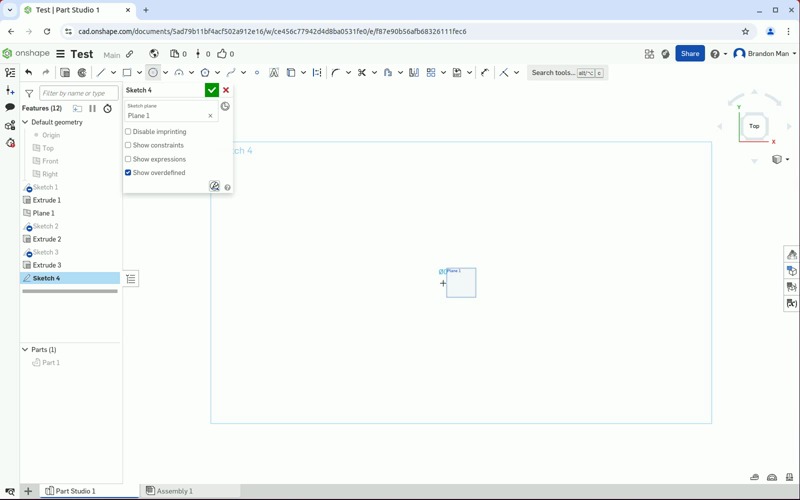
mouse_move(444, 282)
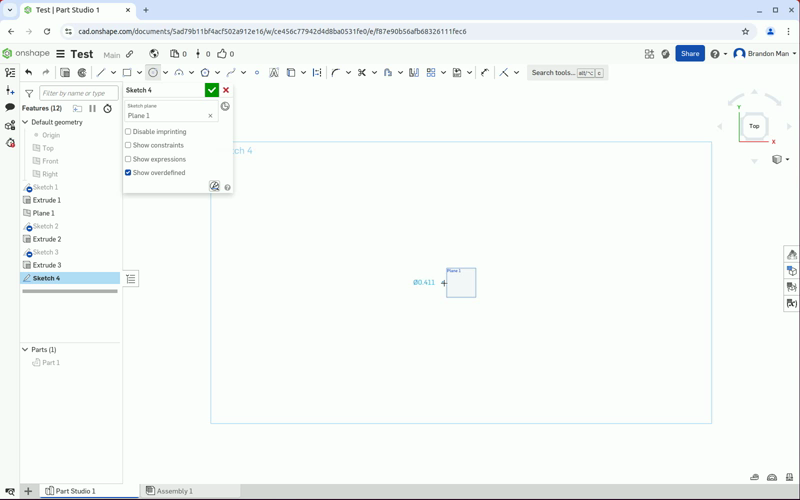
scroll(6)
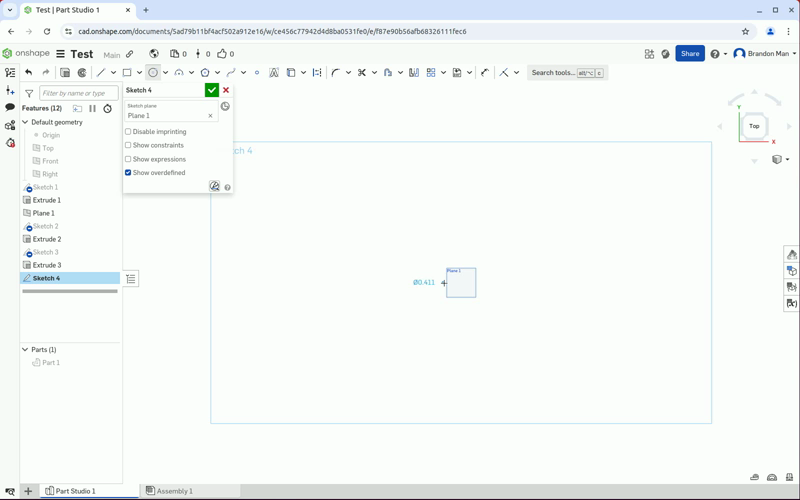
scroll(6)
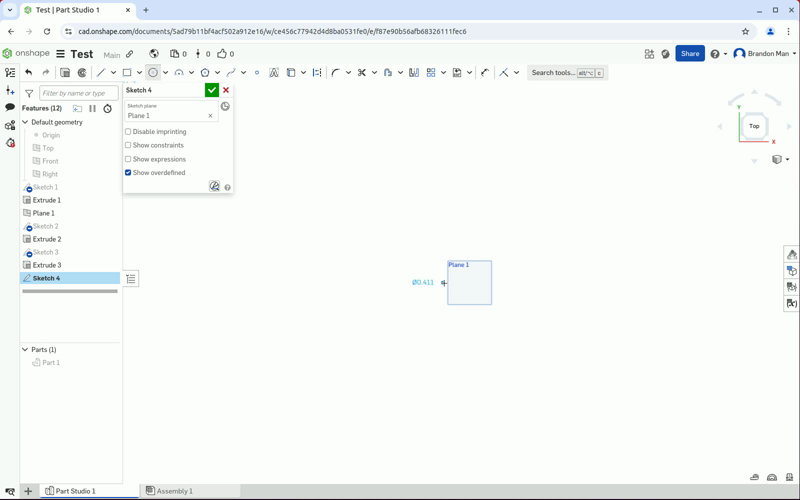
scroll(6)
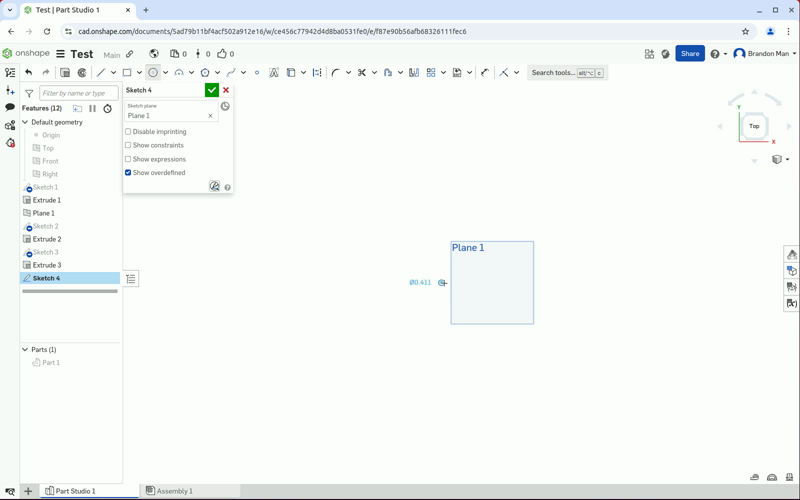
scroll(6)
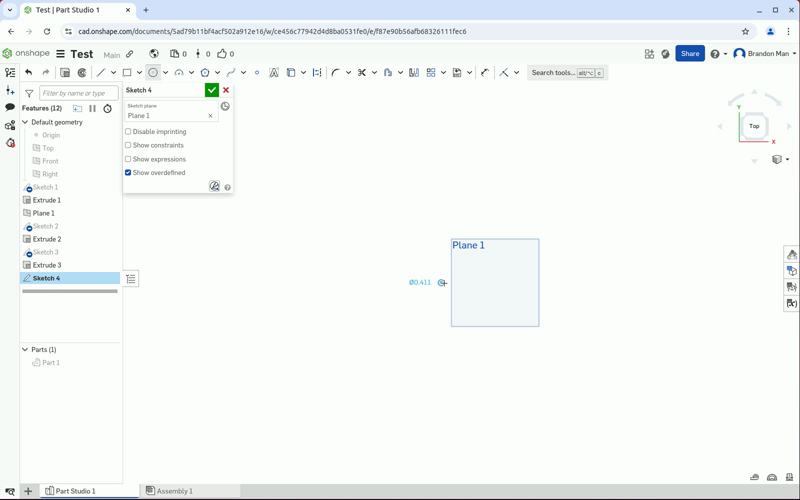
scroll(6)
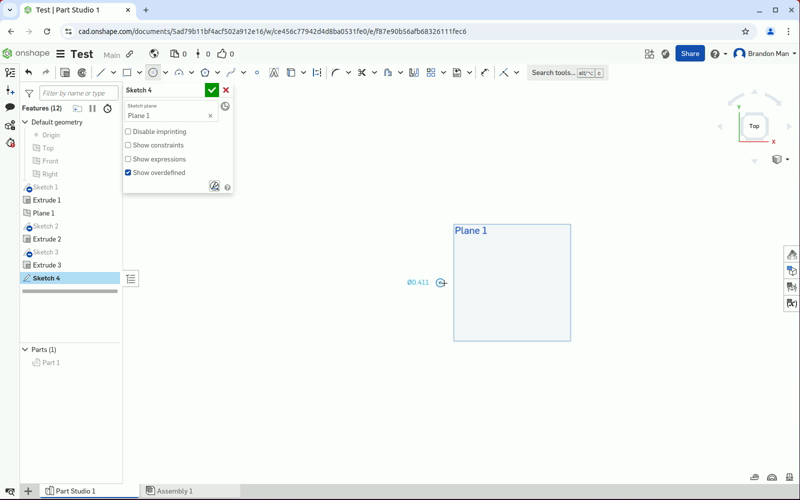
scroll(6)
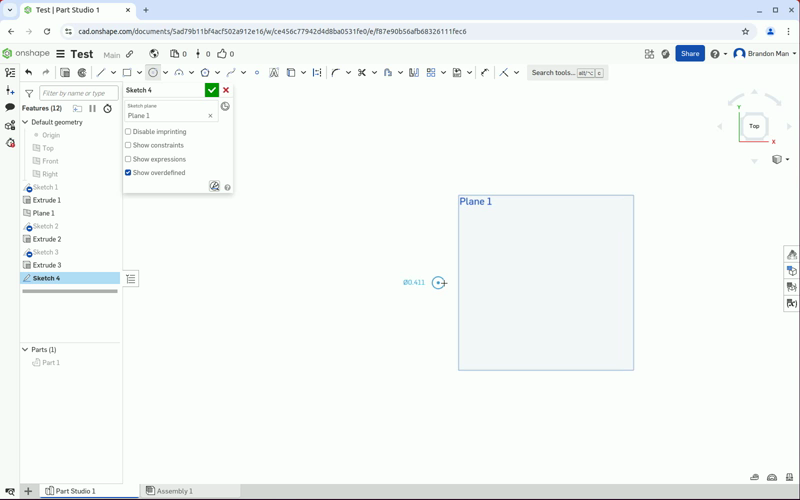
scroll(6)
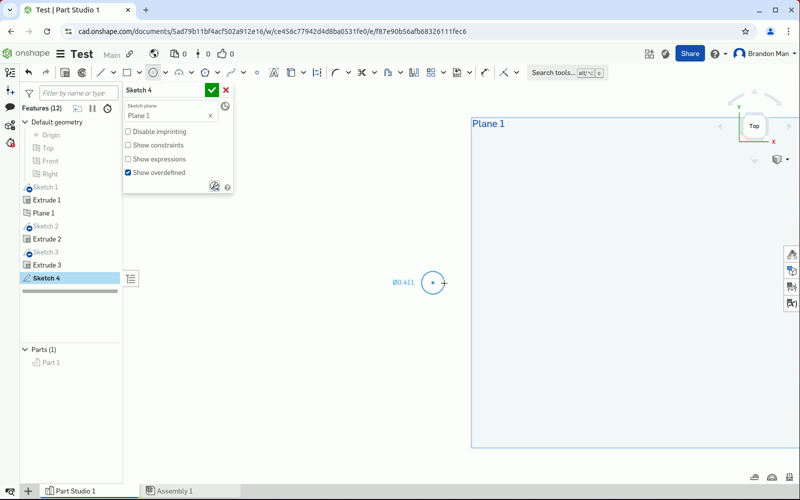
click(444, 282)
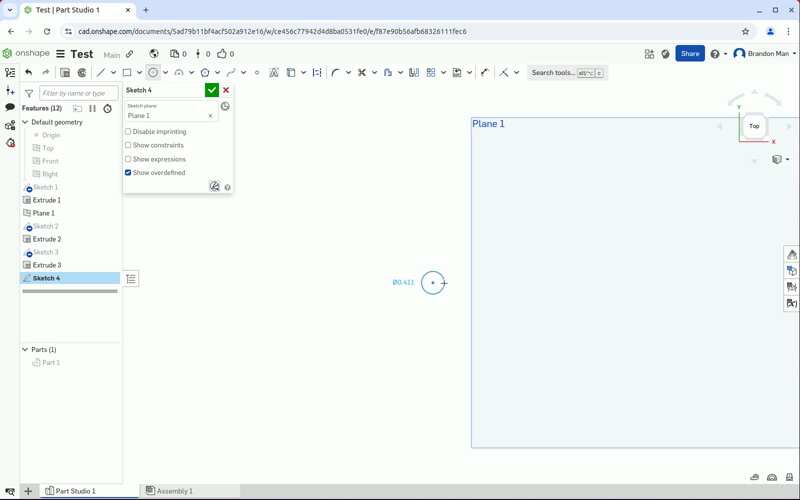
scroll(-6)
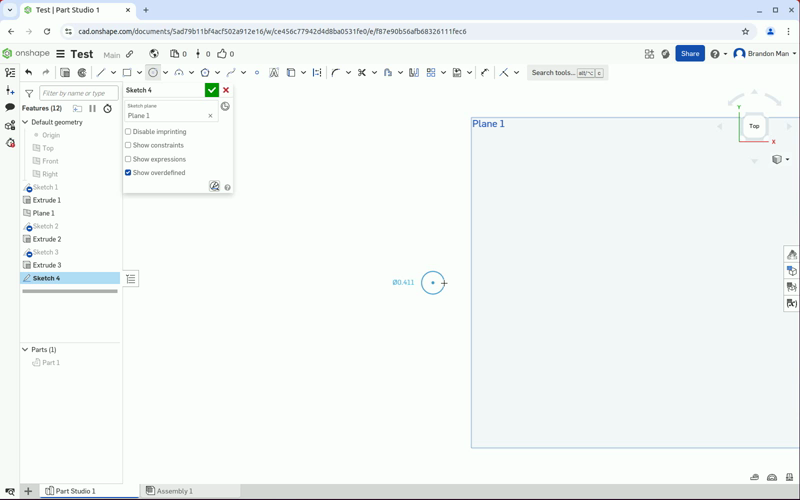
scroll(-6)
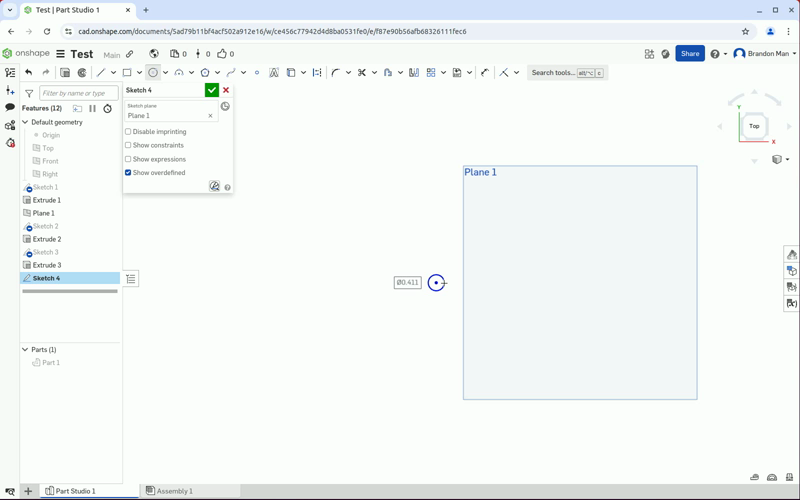
scroll(-6)
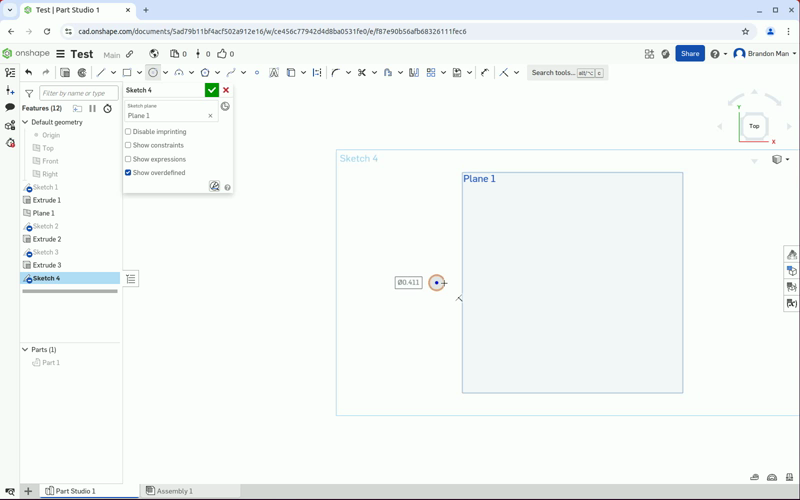
scroll(-6)
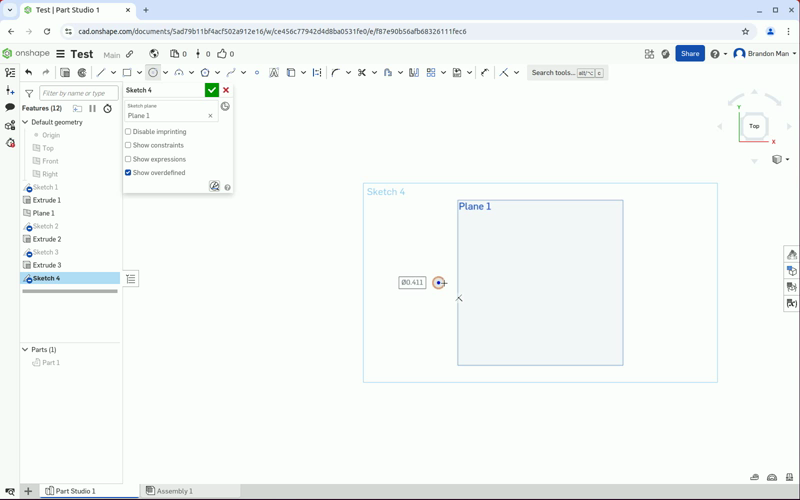
scroll(-6)
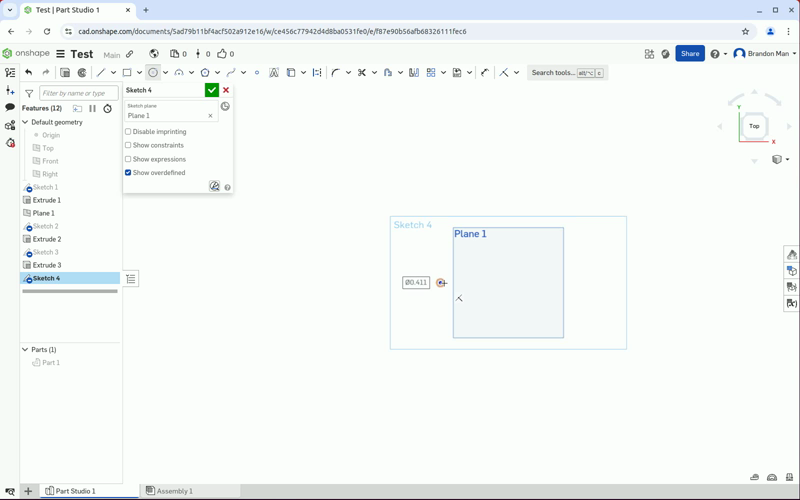
scroll(-6)
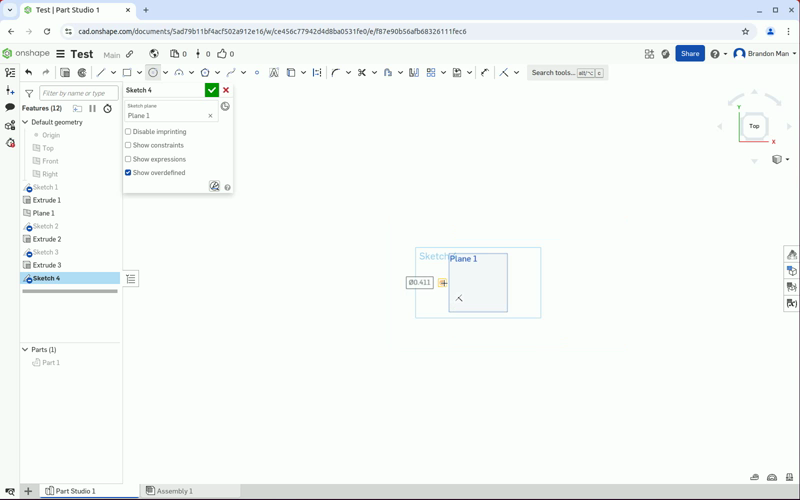
scroll(-6)
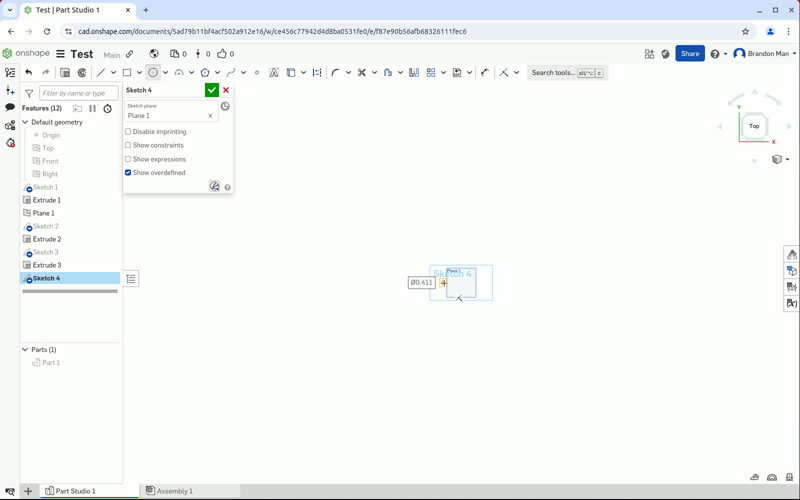
key(esc)
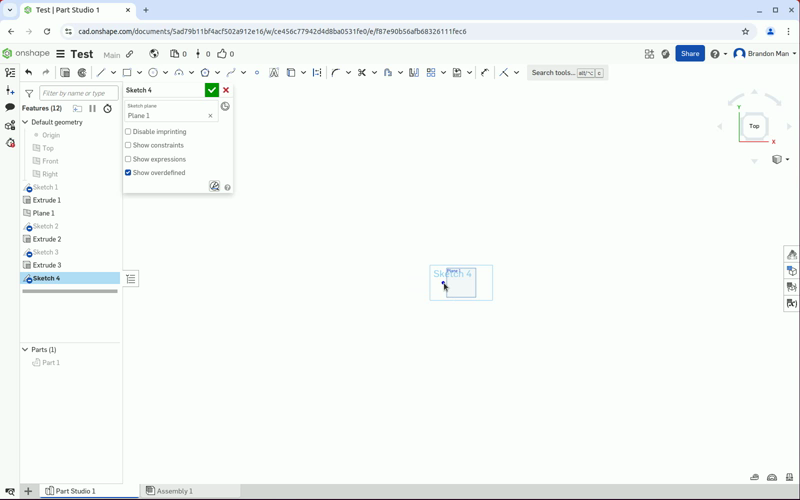
mouse_move(442, 282)
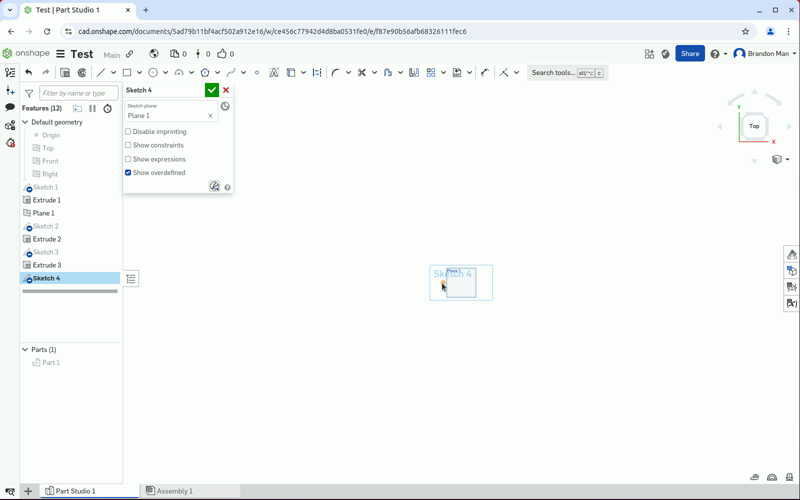
scroll(6)
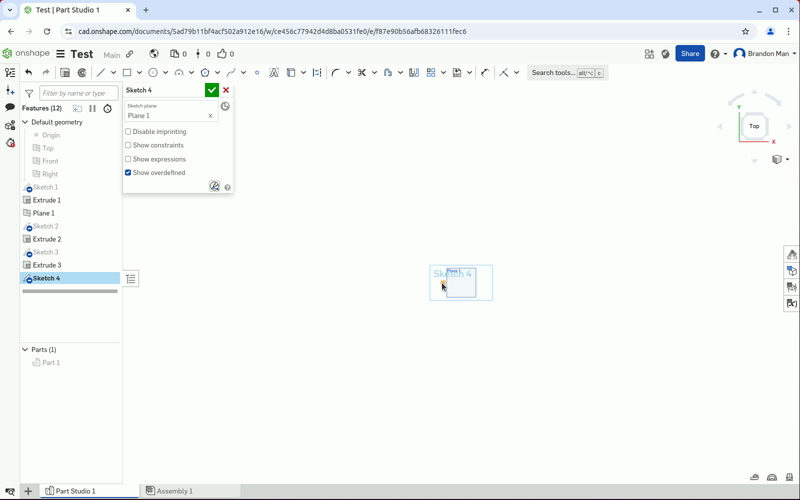
scroll(6)
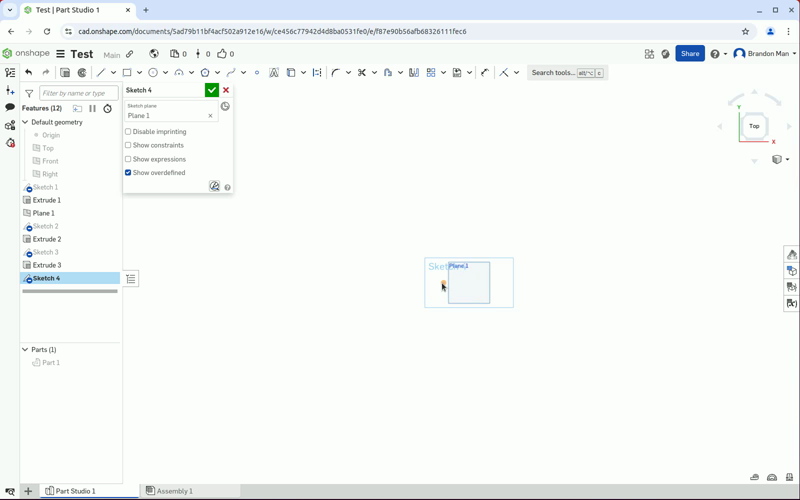
scroll(6)
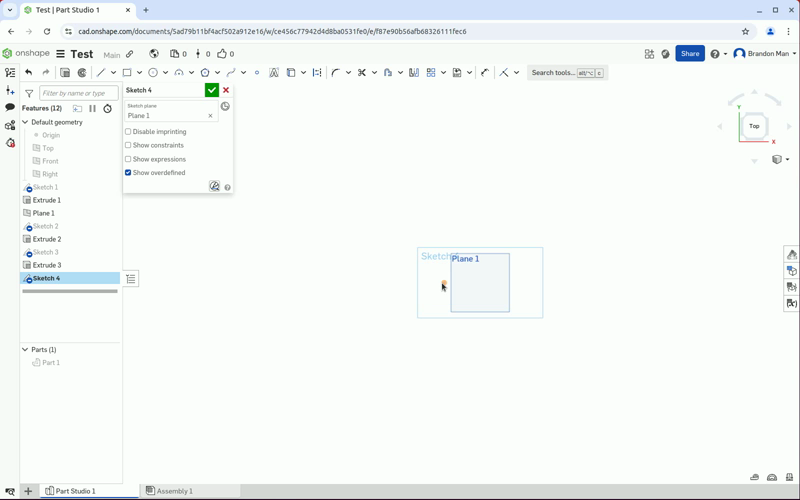
scroll(6)
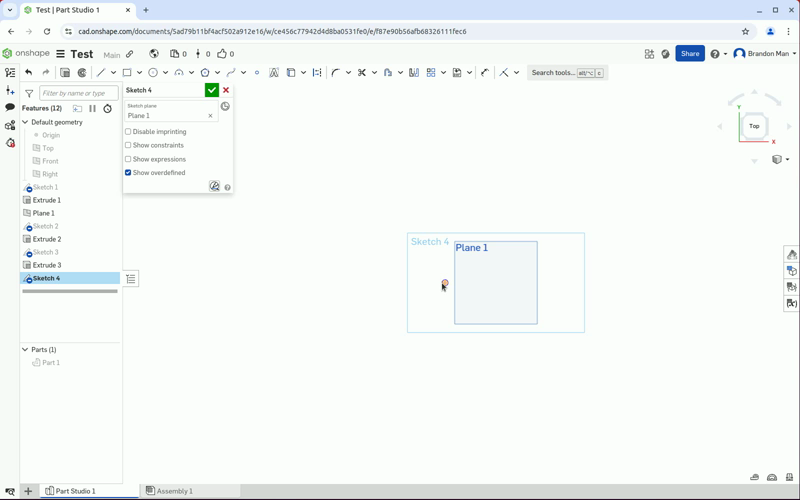
scroll(6)
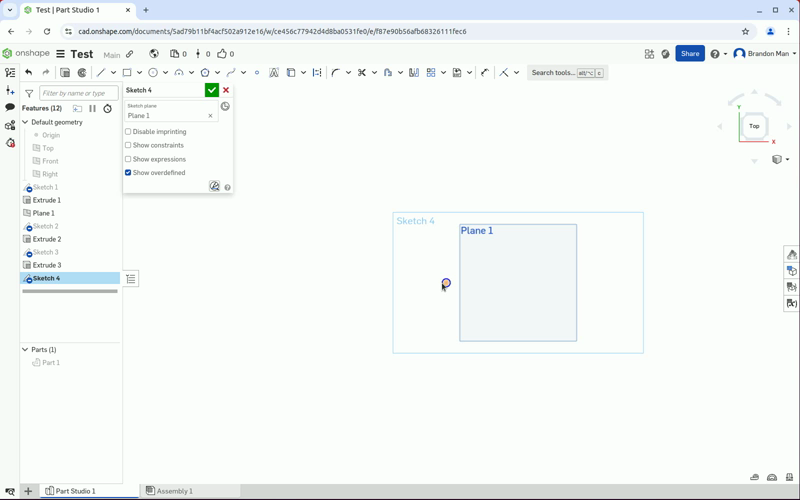
scroll(6)
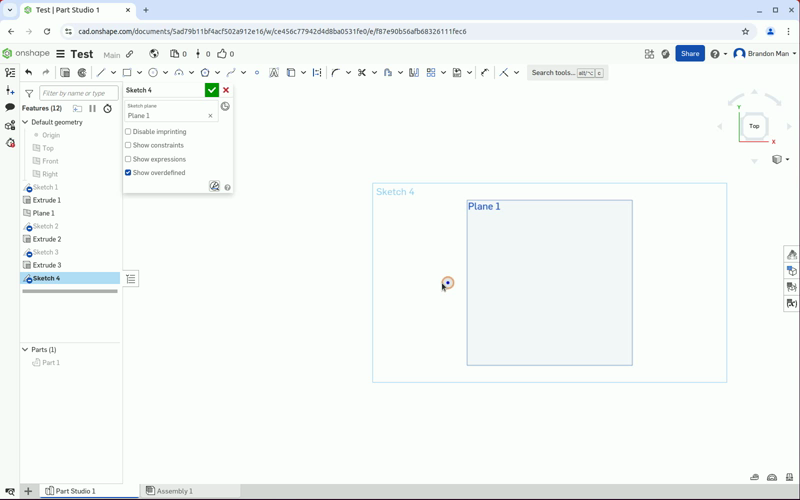
scroll(6)
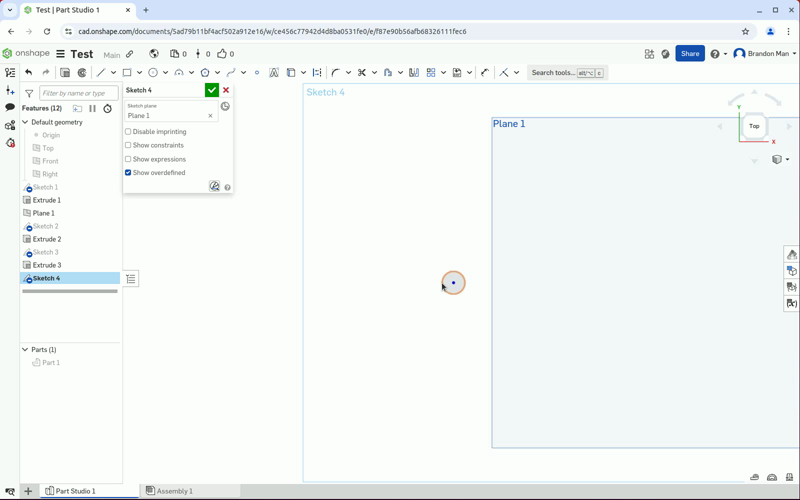
click(442, 282)
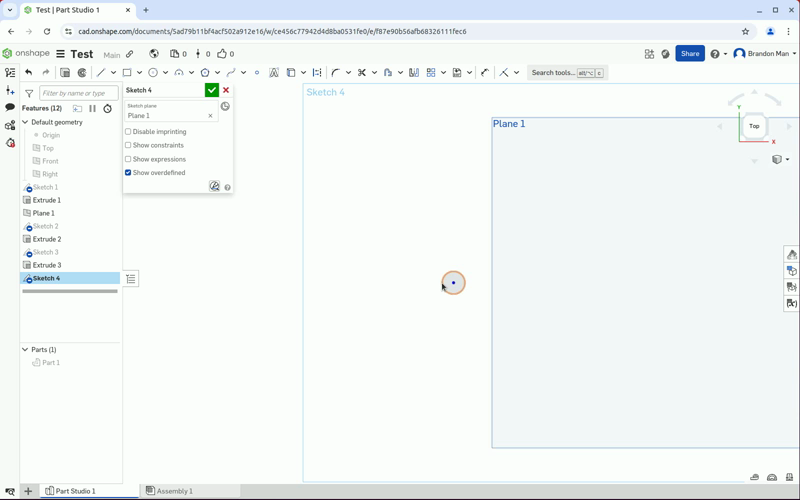
scroll(-6)
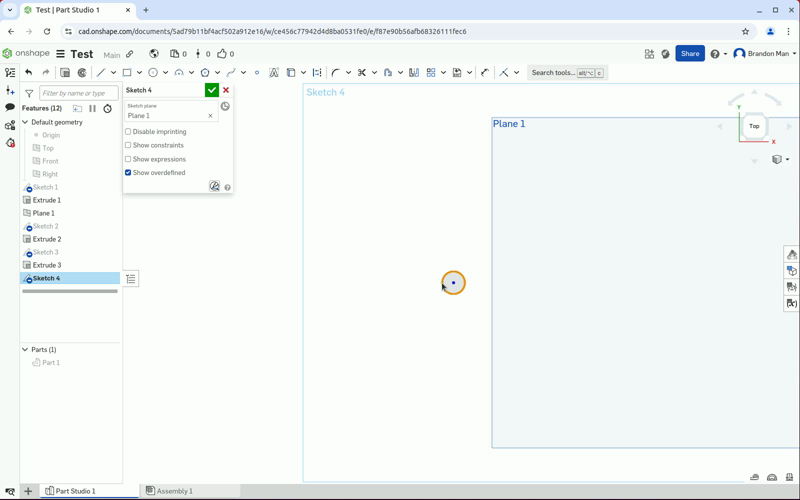
scroll(-6)
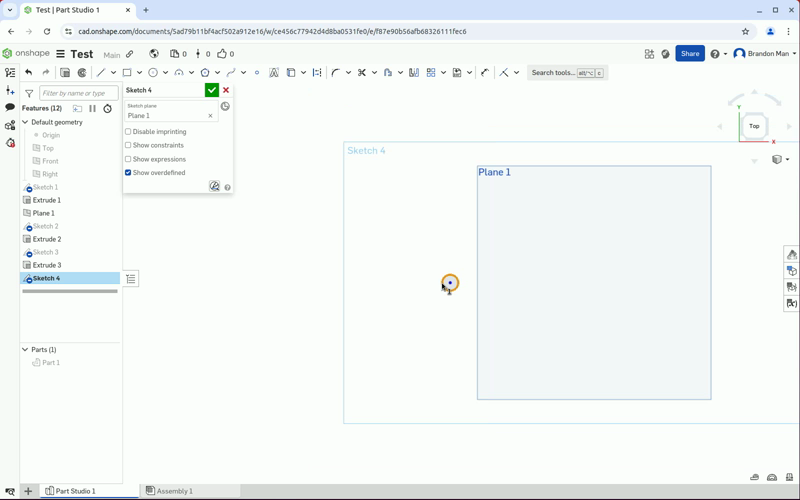
scroll(-6)
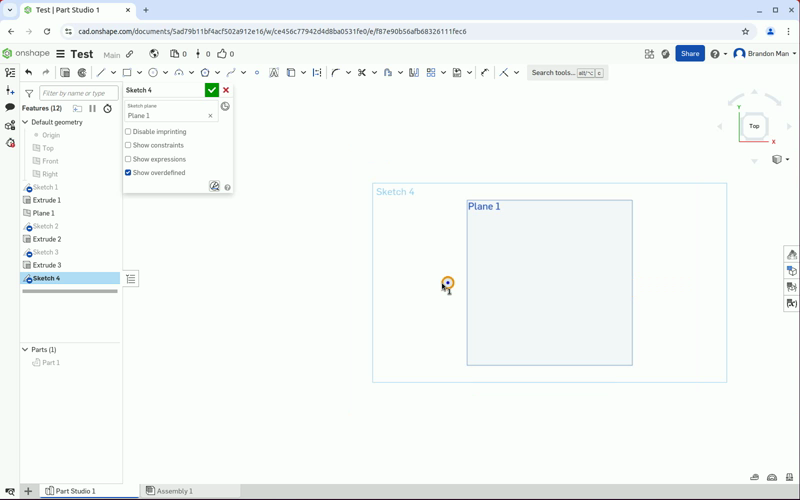
scroll(-6)
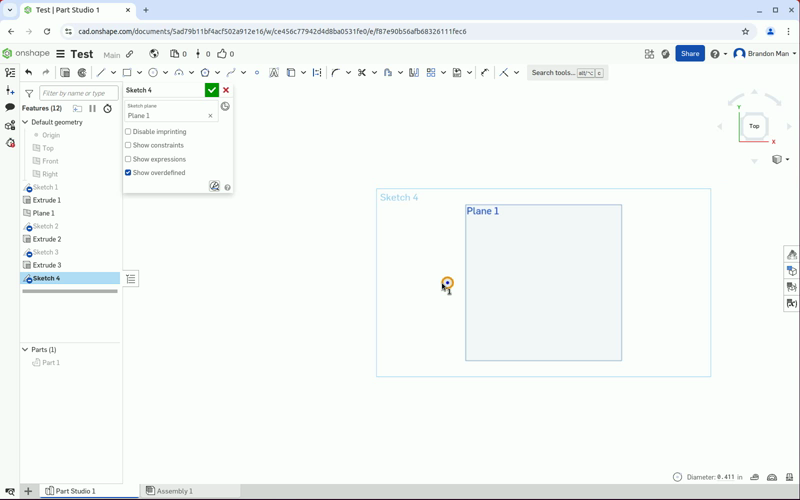
scroll(-6)
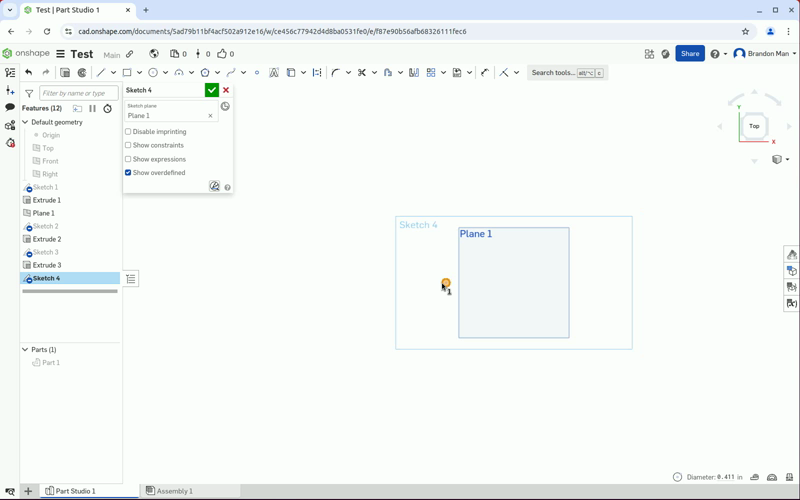
scroll(-6)
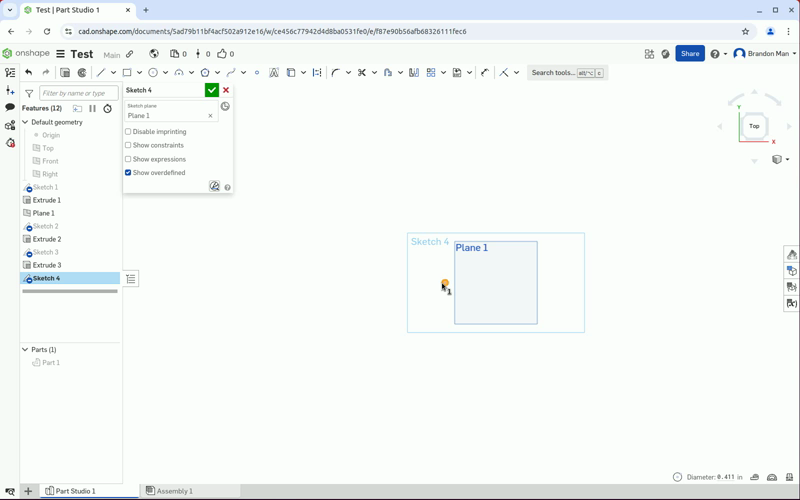
scroll(-6)
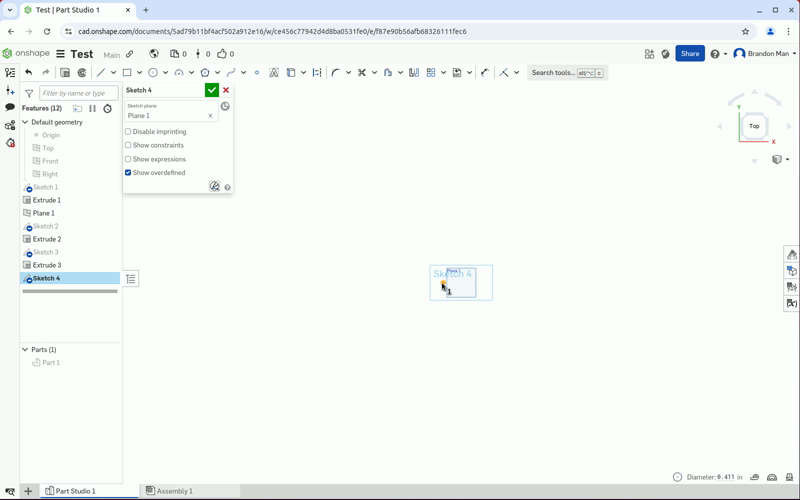
mouse_move(73, 352)
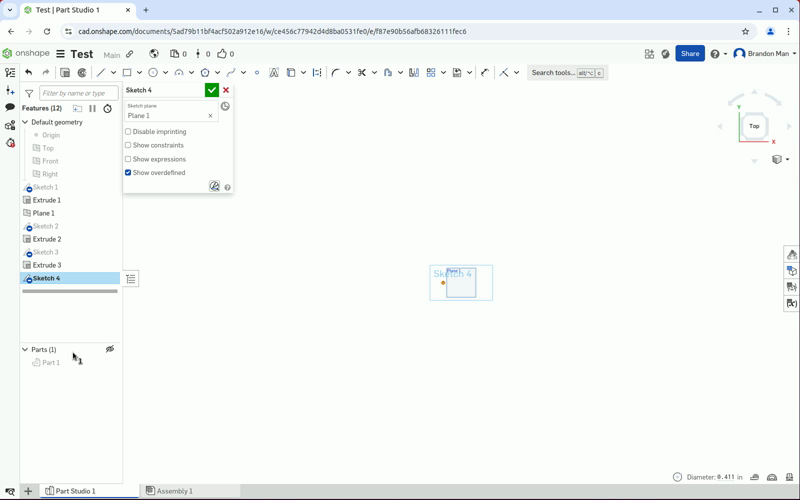
key(shift+y)
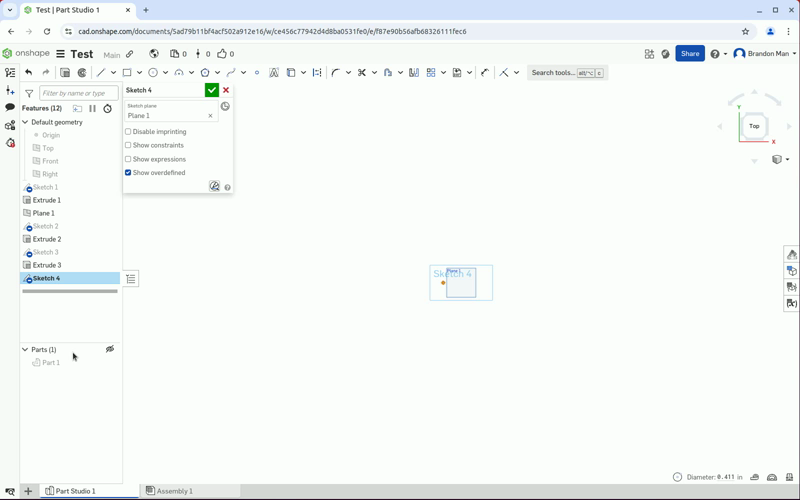
key(shift+e)
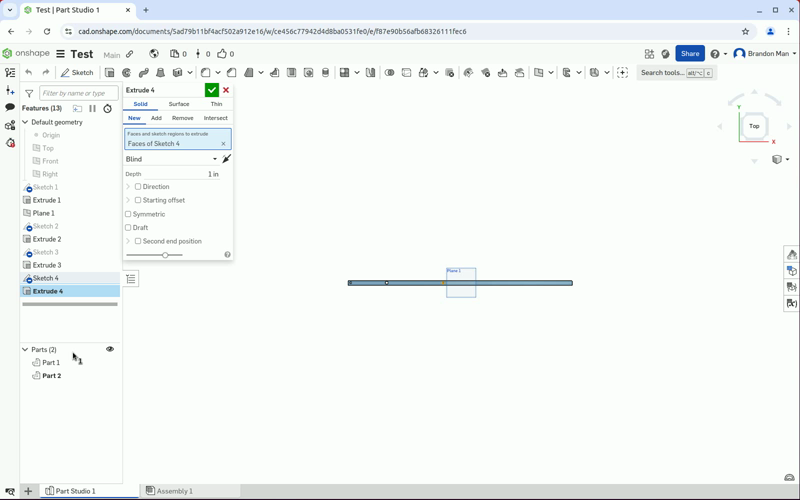
mouse_move(143, 106)
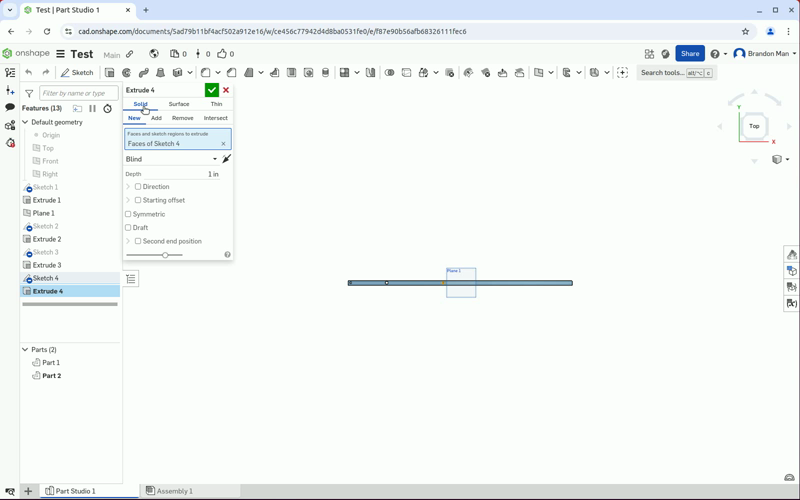
click(143, 106)
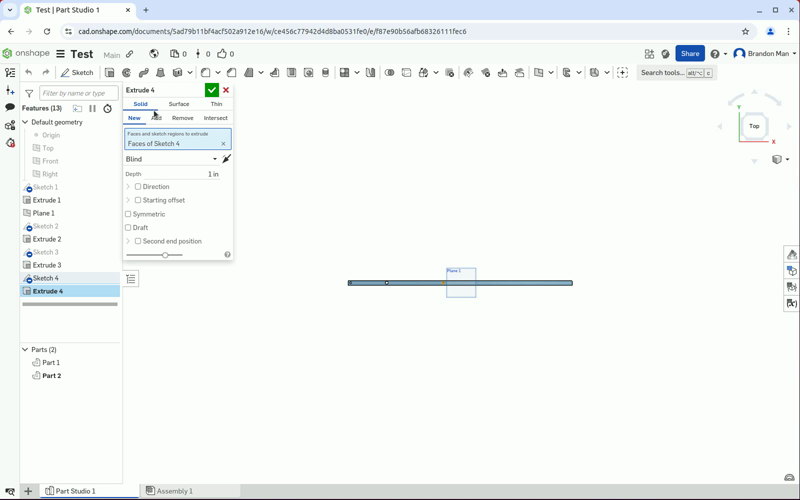
mouse_move(186, 120)
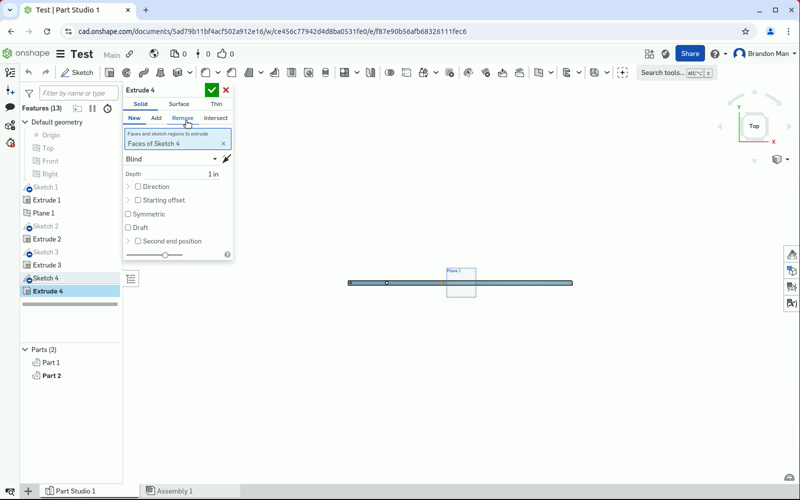
click(186, 120)
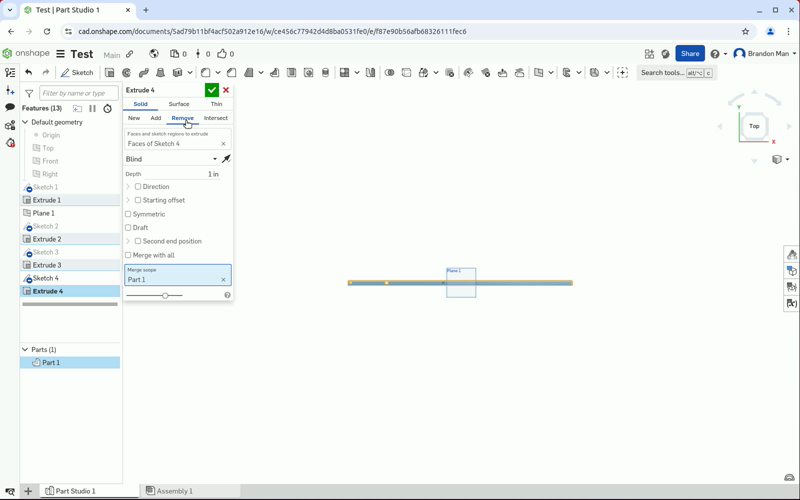
key(tab, 4)
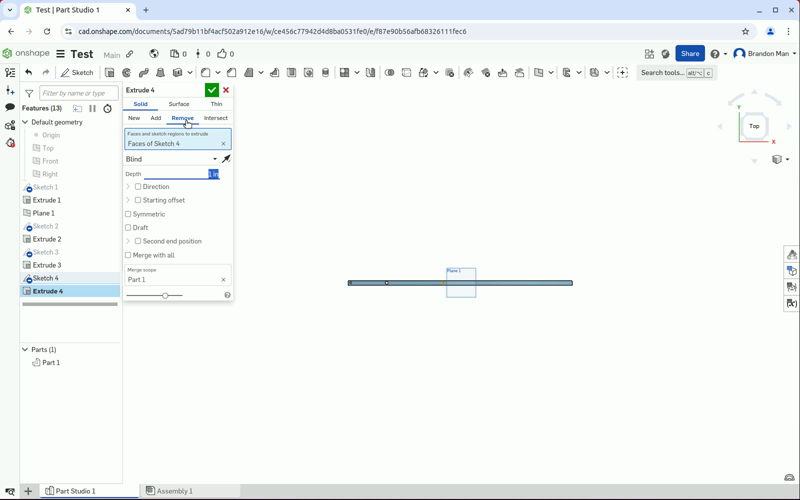
text(0.722)
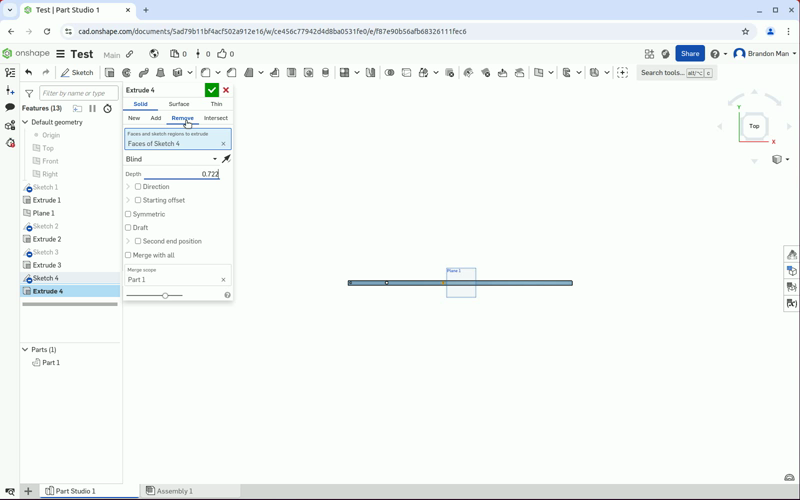
key(tab, 6)
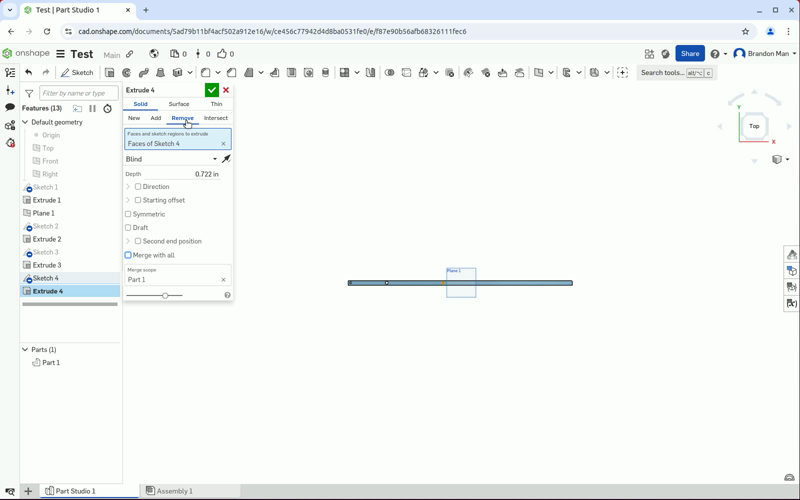
key(space)
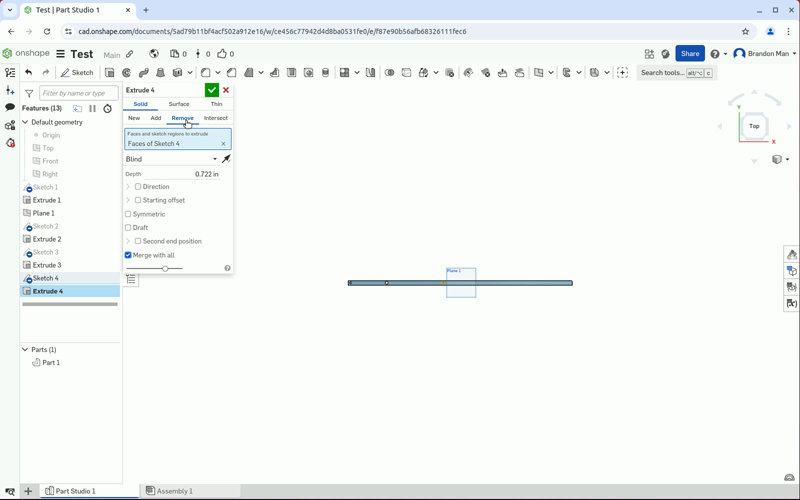
key(enter)
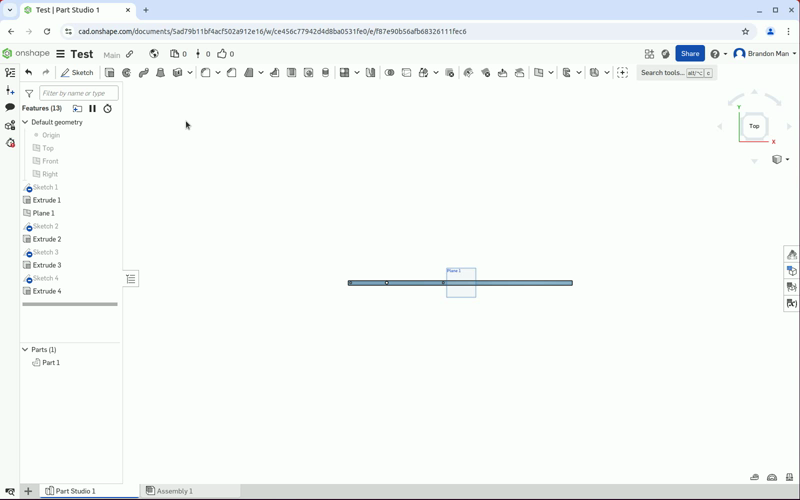
key(shift+h)
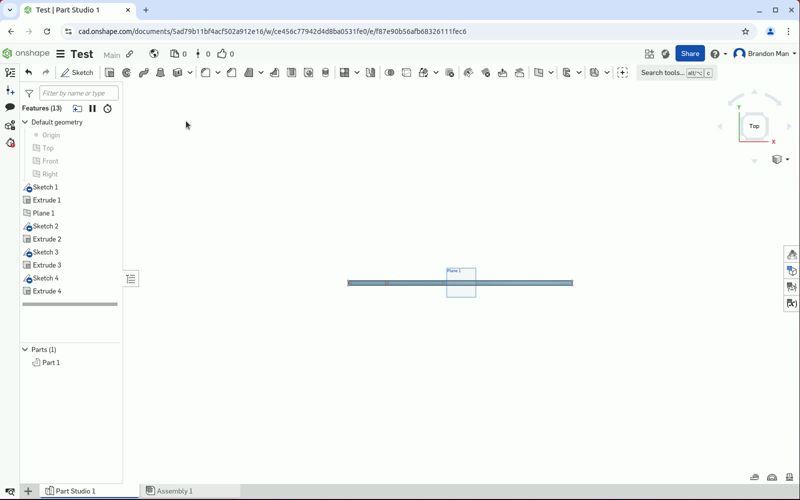
key(shift+h)
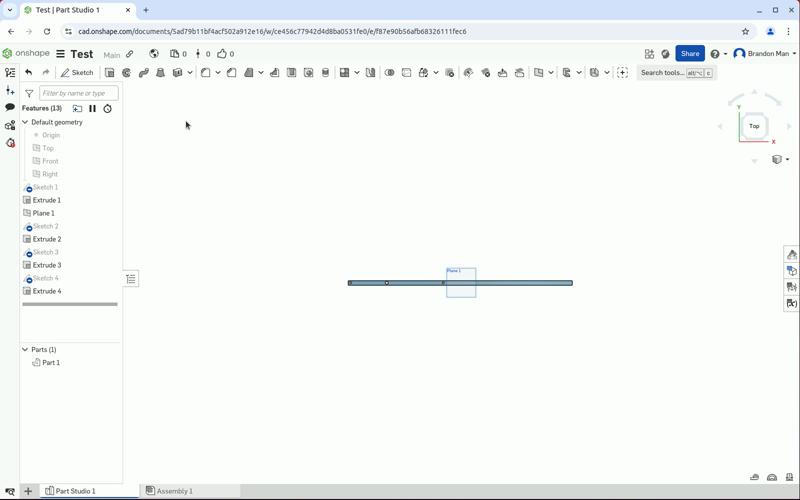
mouse_move(73, 189)
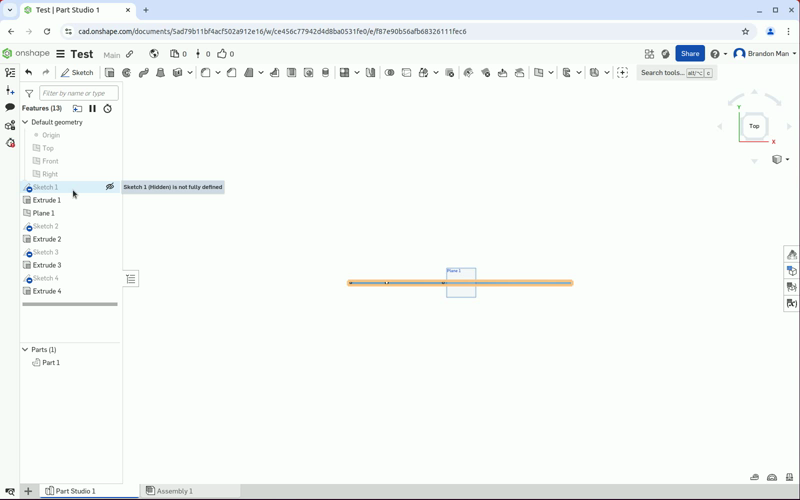
click(73, 189)
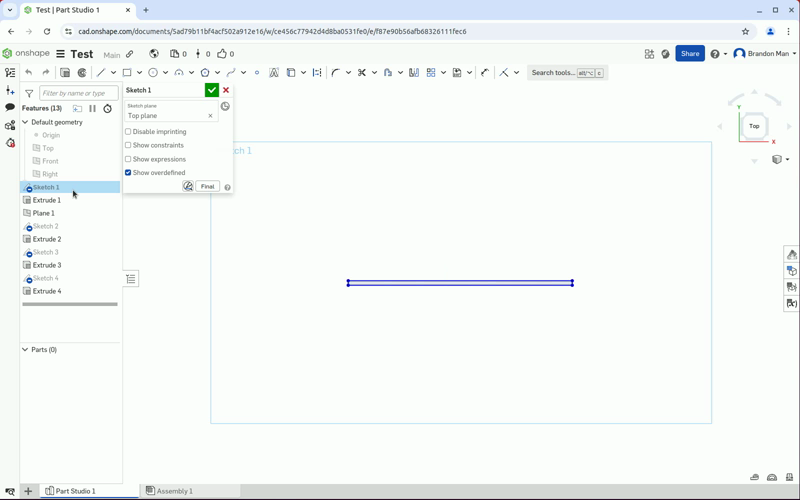
mouse_move(229, 92)
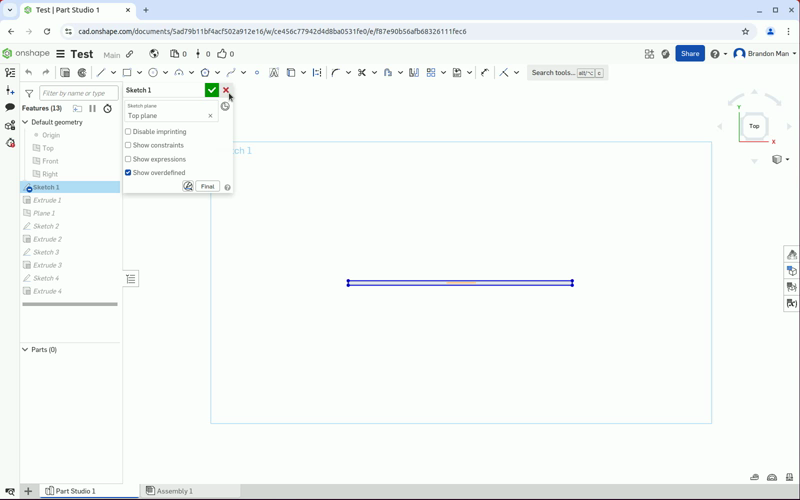
click(229, 92)
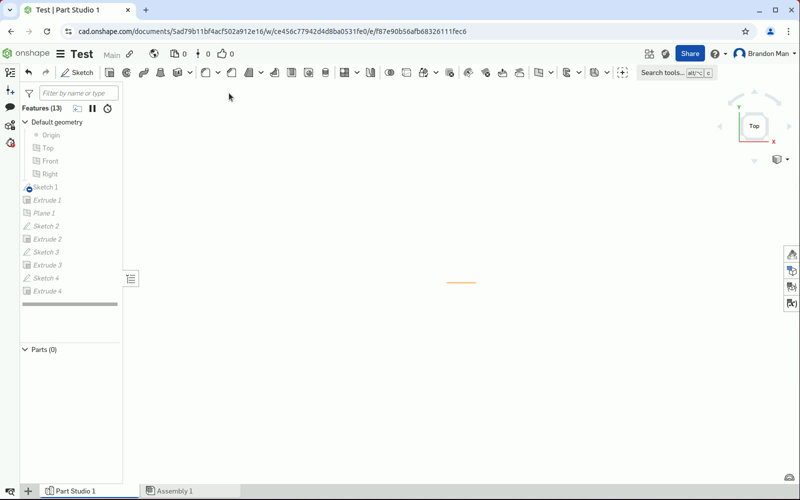
key(shift+s)
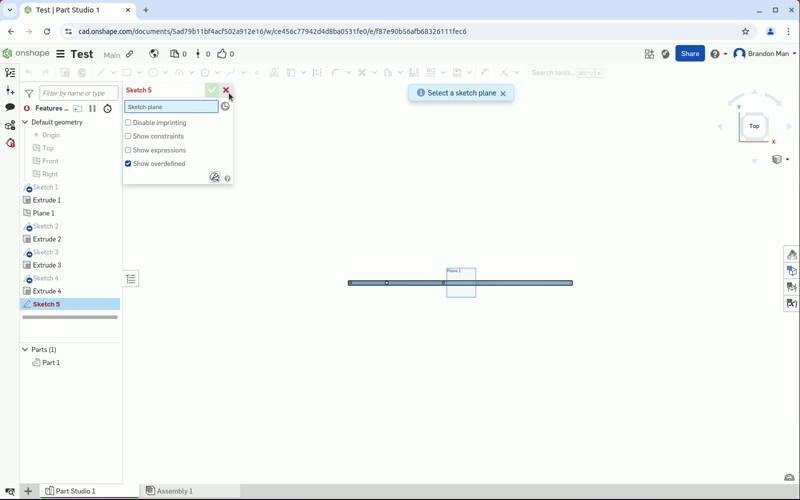
mouse_move(73, 215)
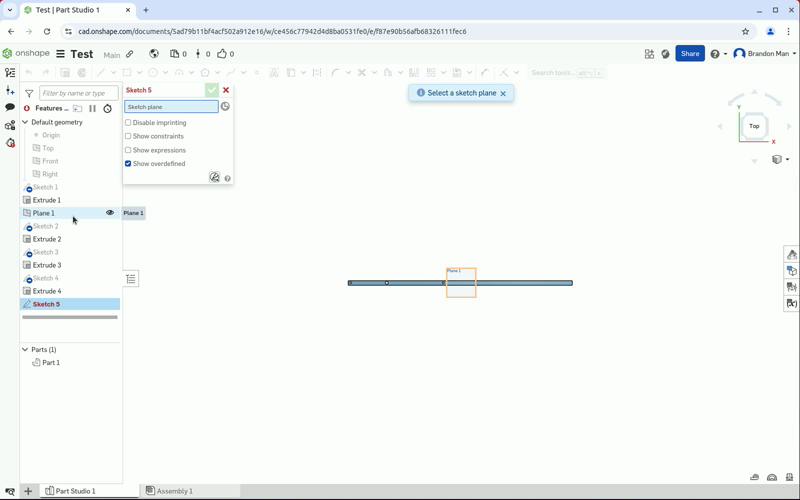
click(73, 215)
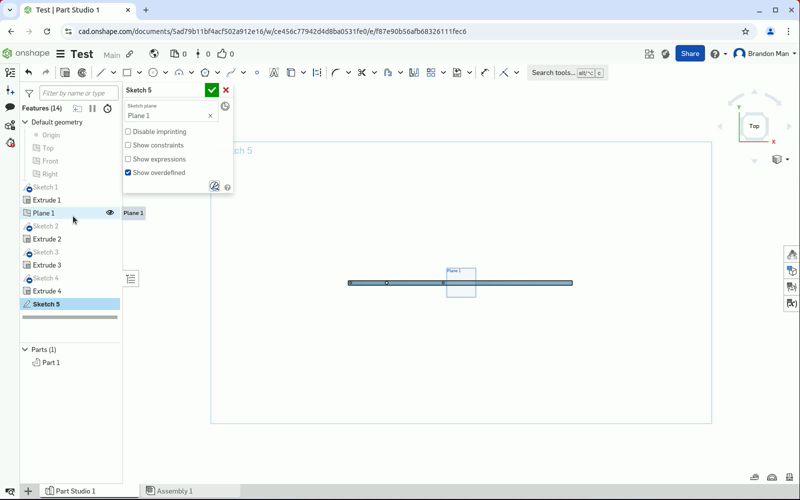
mouse_move(73, 352)
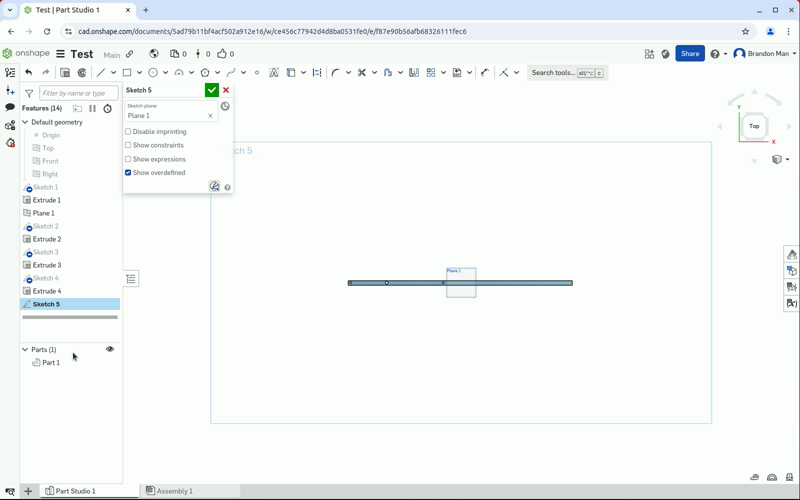
key(y)
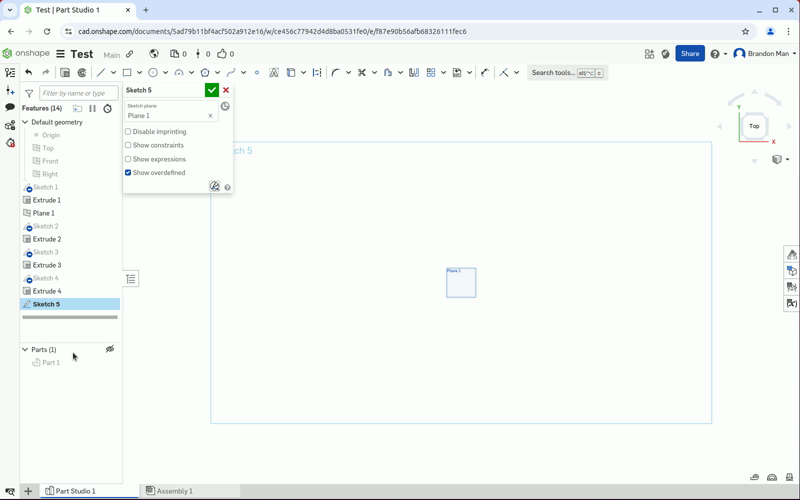
key(c)
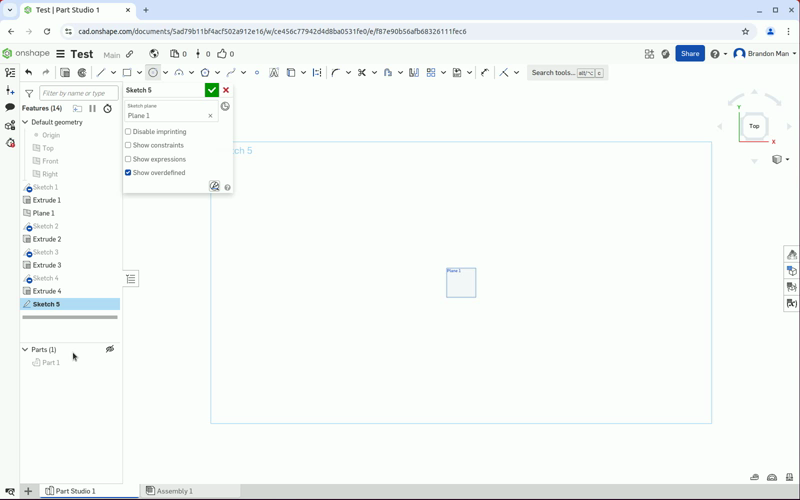
key_down(shift)
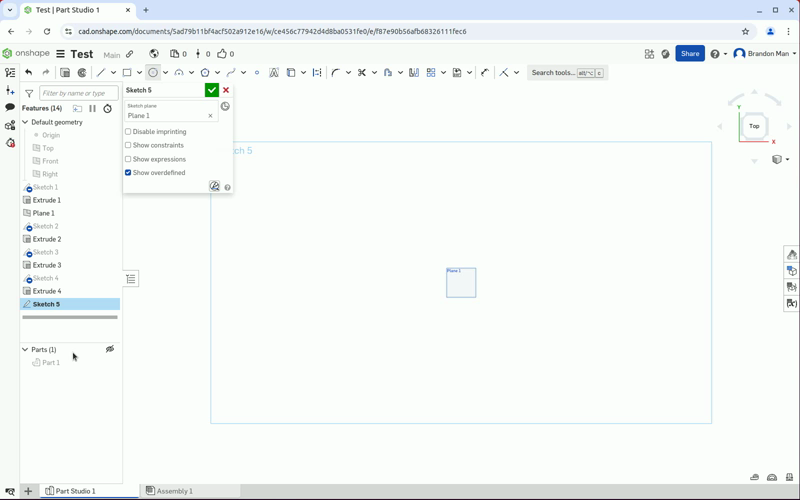
mouse_move(479, 282)
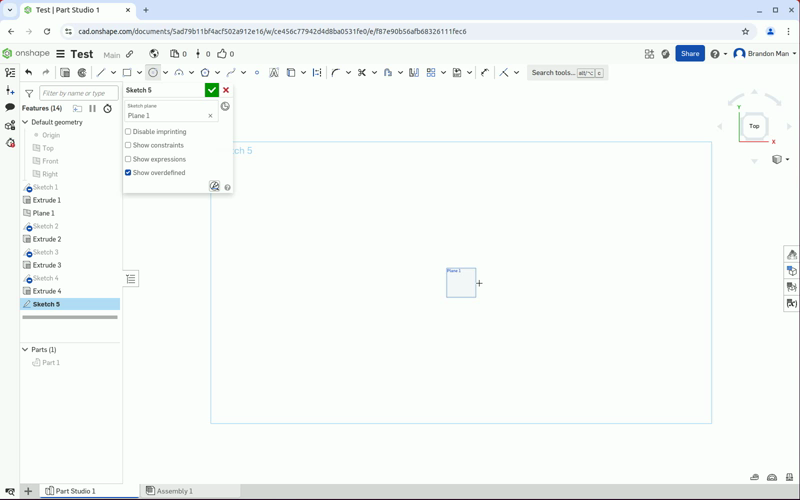
click(479, 282)
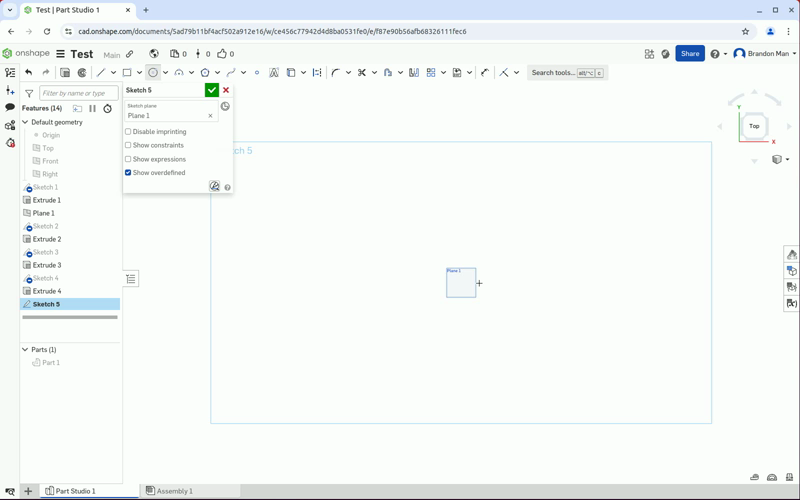
key_up(shift)
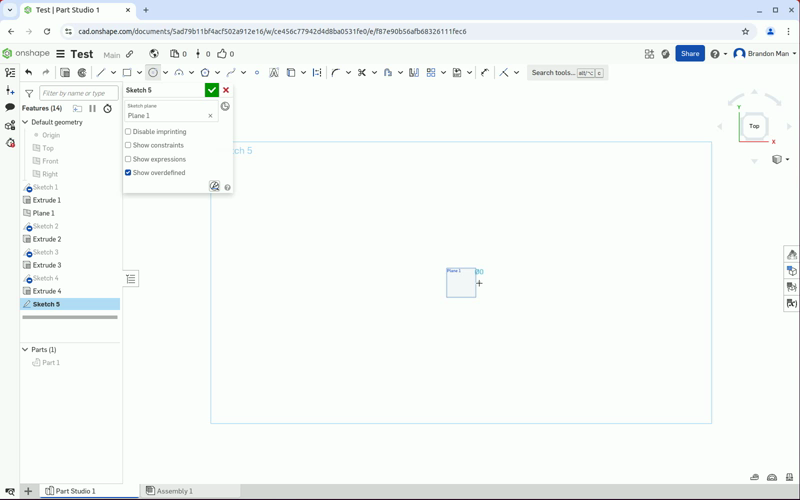
mouse_move(480, 282)
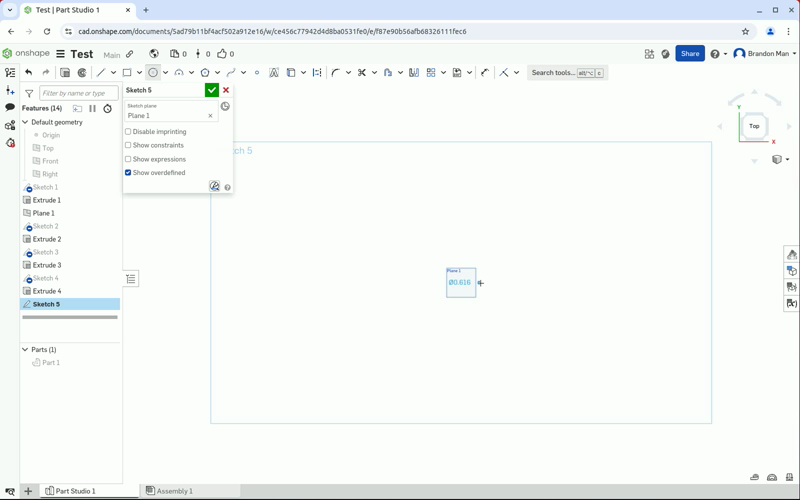
scroll(6)
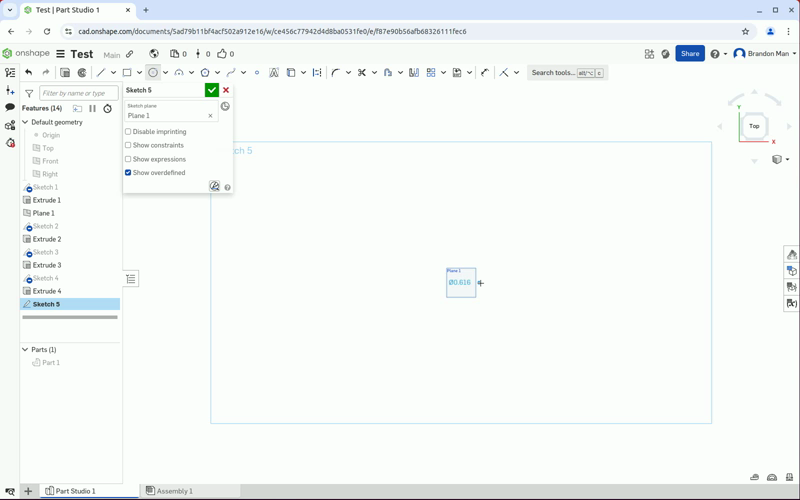
scroll(6)
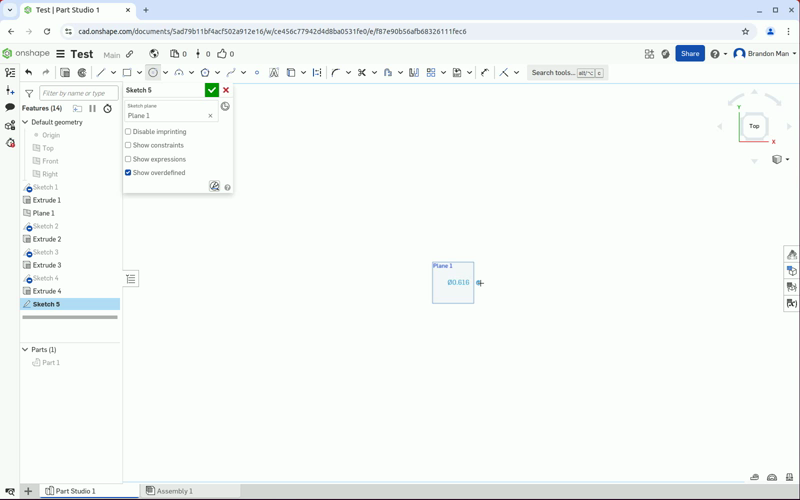
scroll(6)
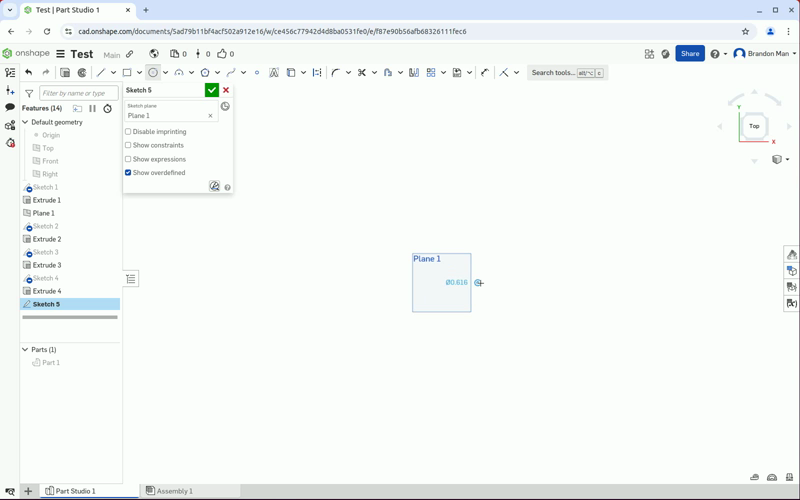
scroll(6)
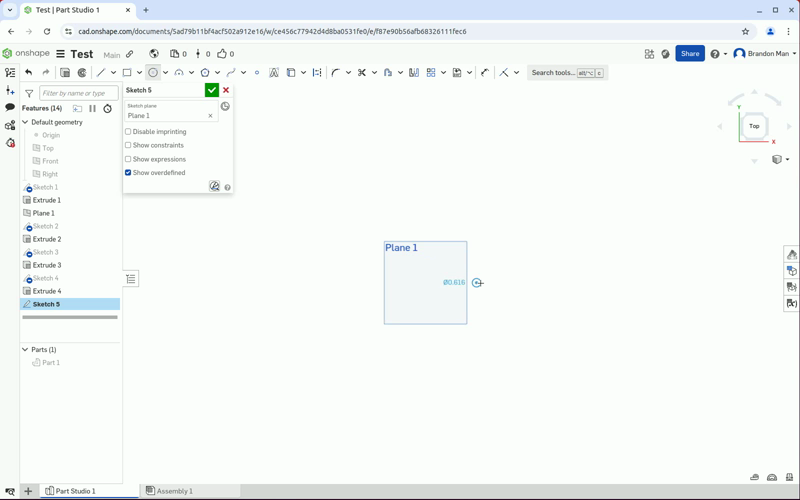
scroll(6)
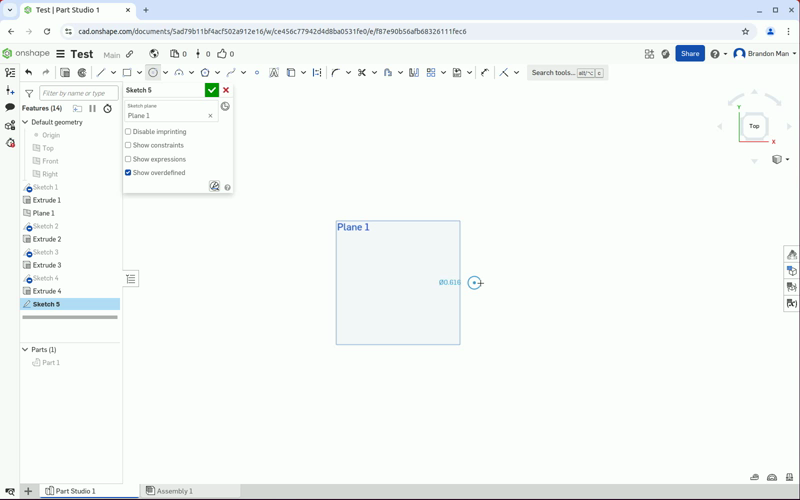
scroll(6)
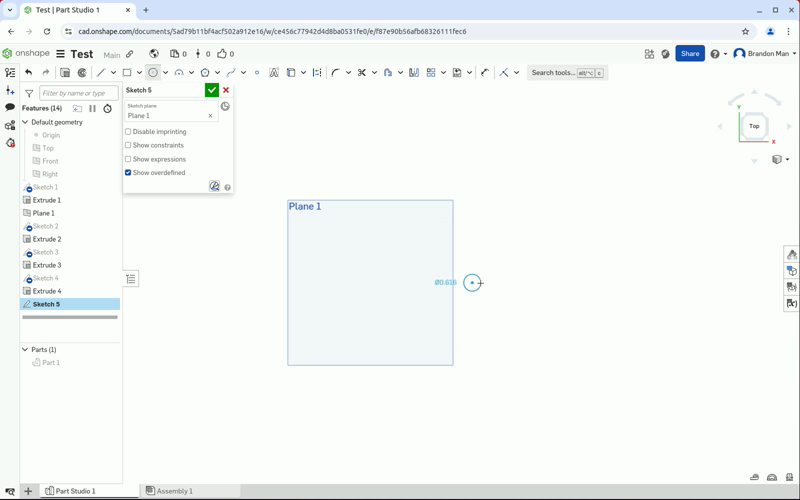
scroll(6)
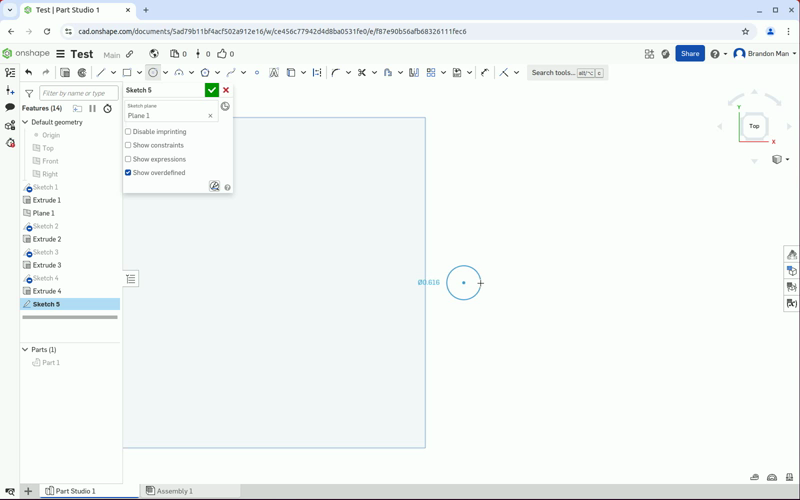
click(480, 282)
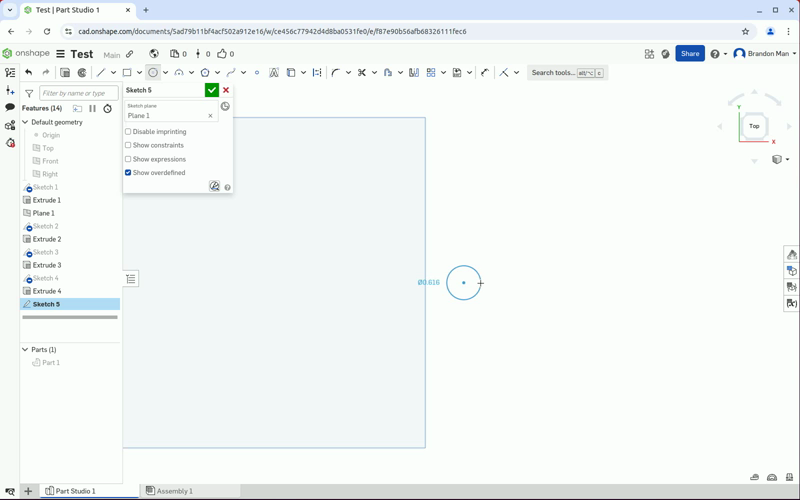
scroll(-6)
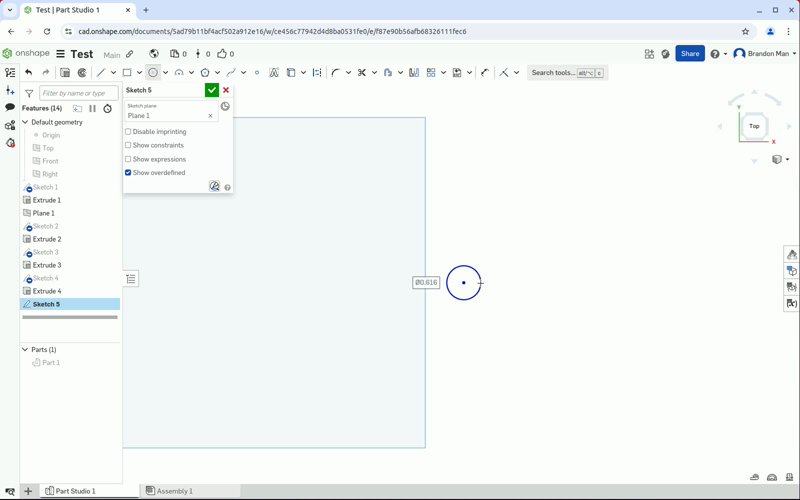
scroll(-6)
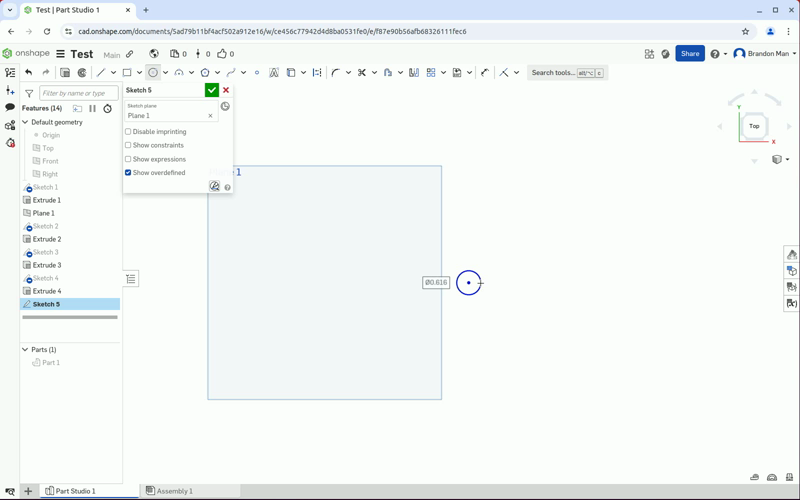
scroll(-6)
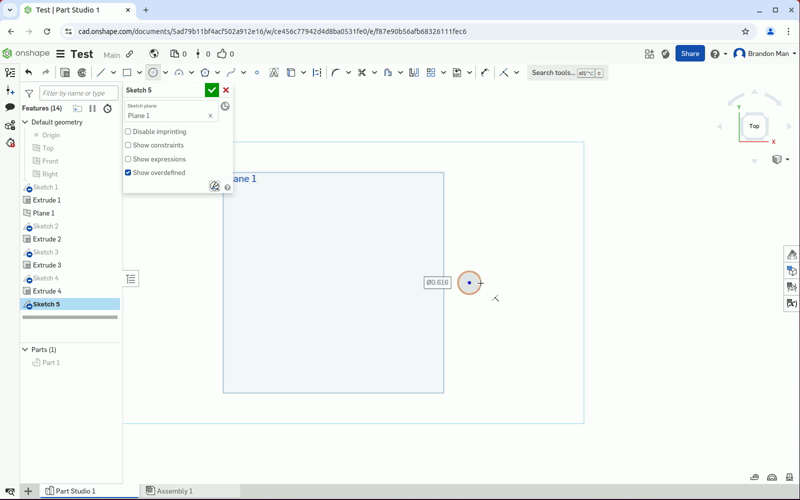
scroll(-6)
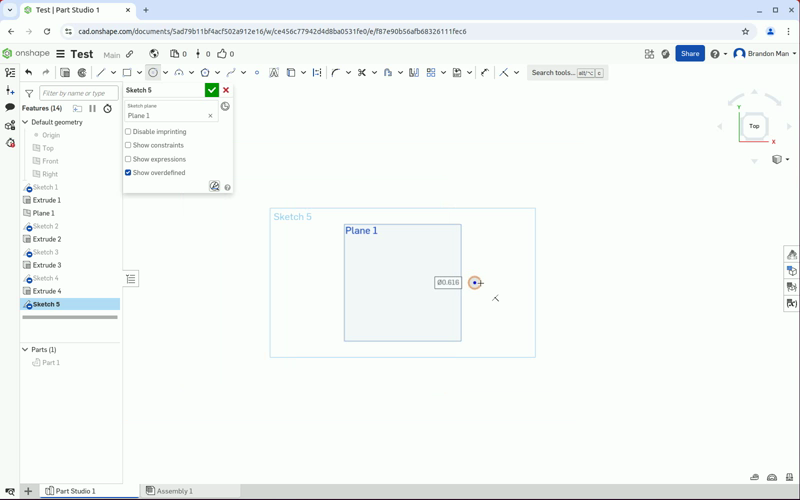
scroll(-6)
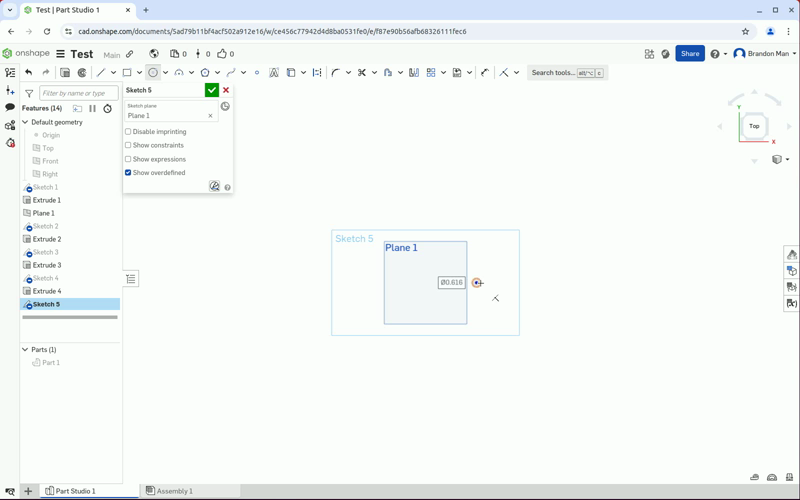
scroll(-6)
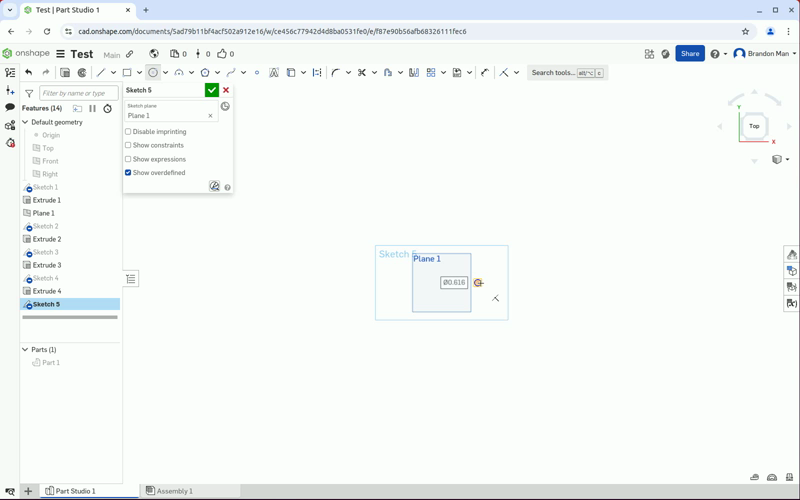
scroll(-6)
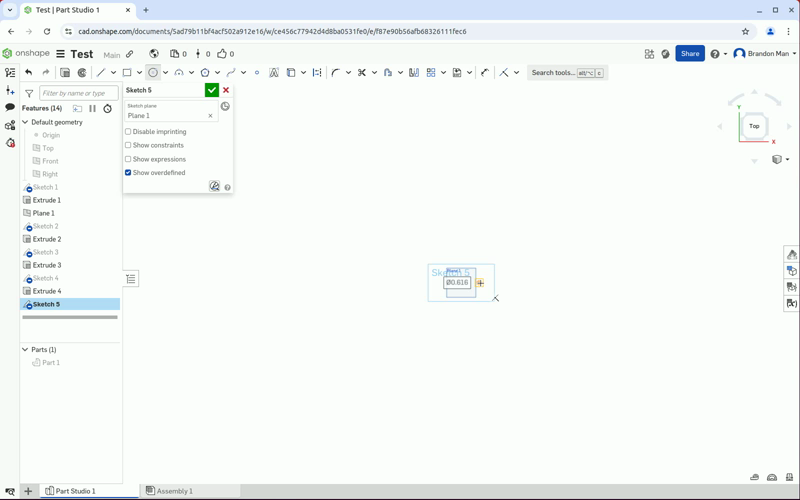
key(esc)
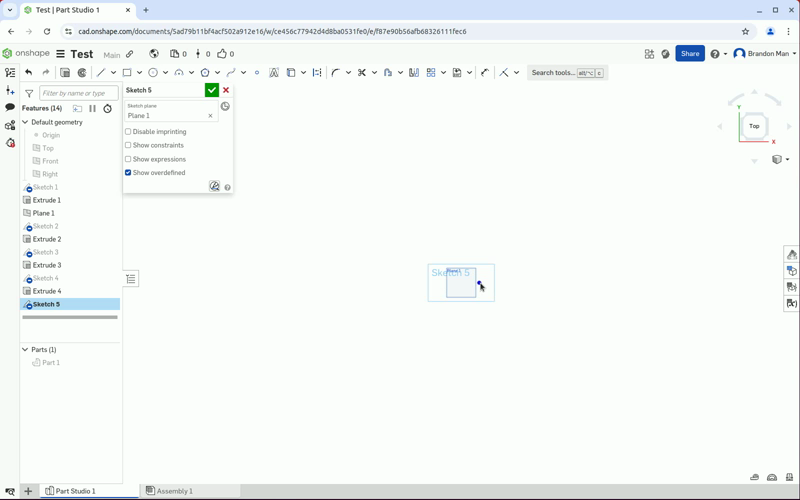
mouse_move(478, 282)
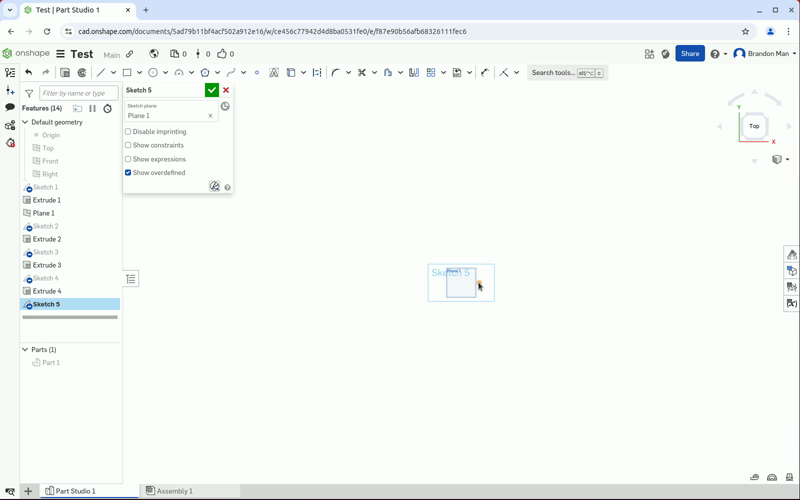
scroll(6)
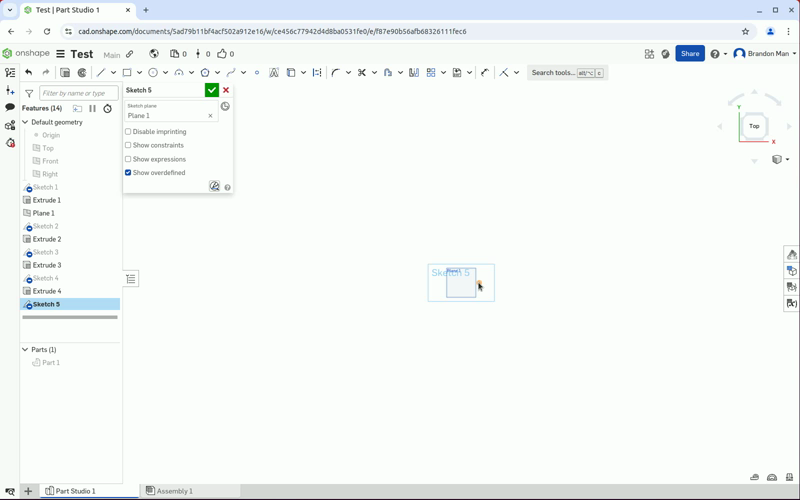
scroll(6)
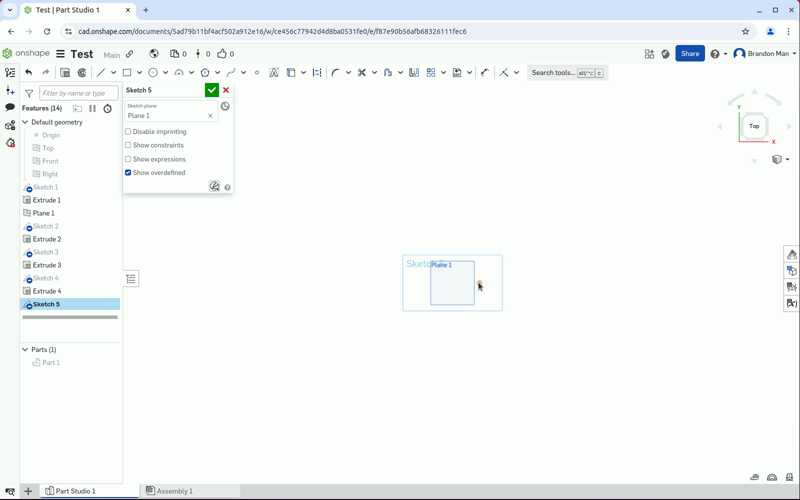
scroll(6)
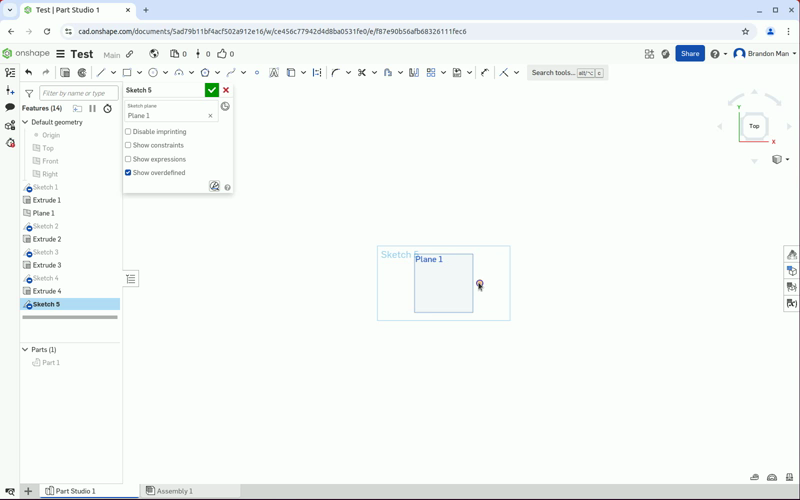
scroll(6)
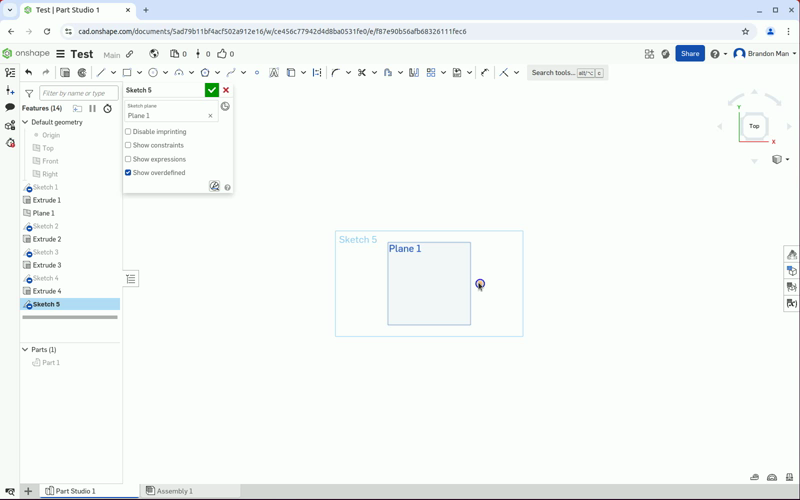
scroll(6)
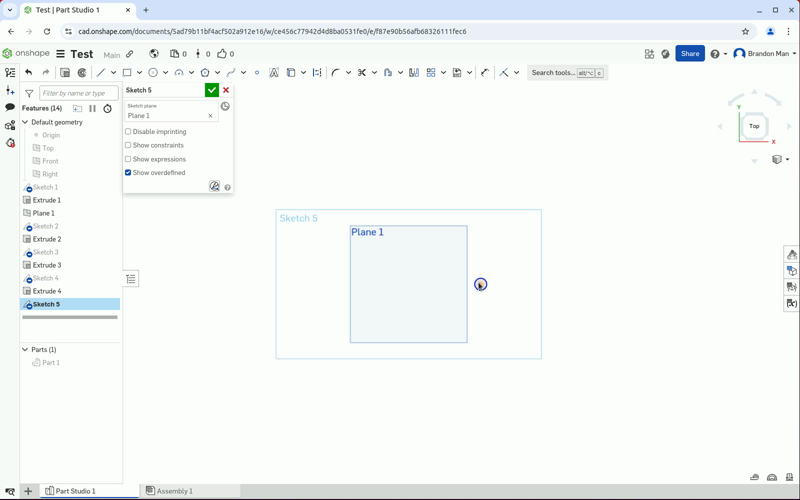
scroll(6)
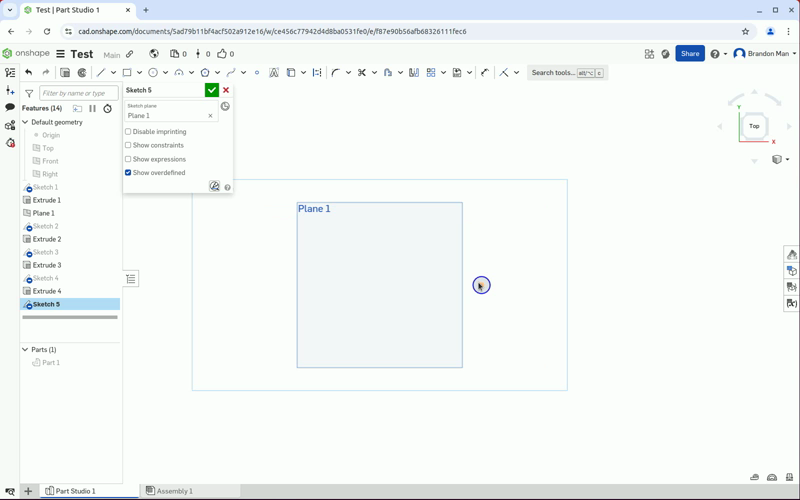
scroll(6)
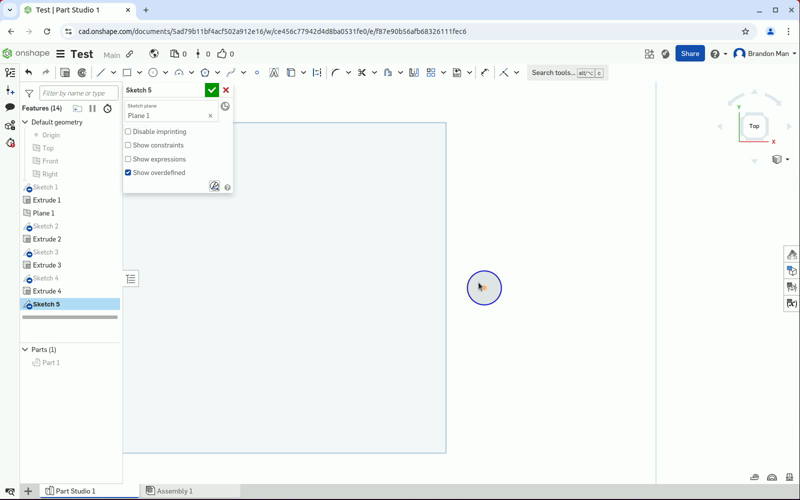
click(478, 282)
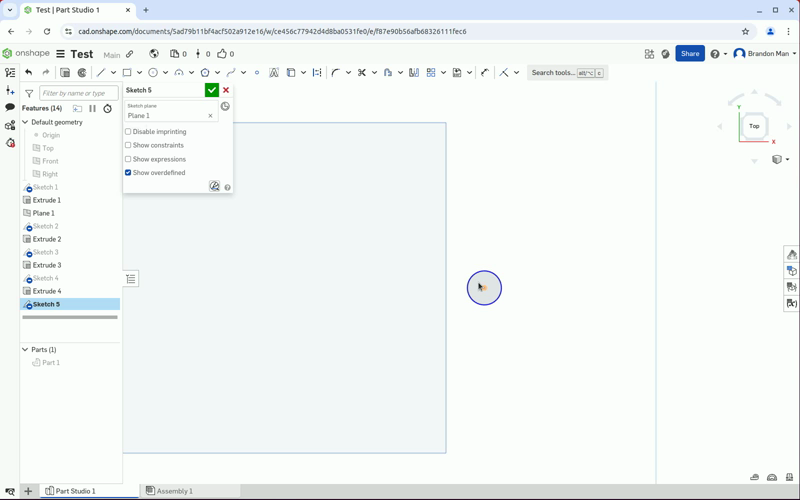
scroll(-6)
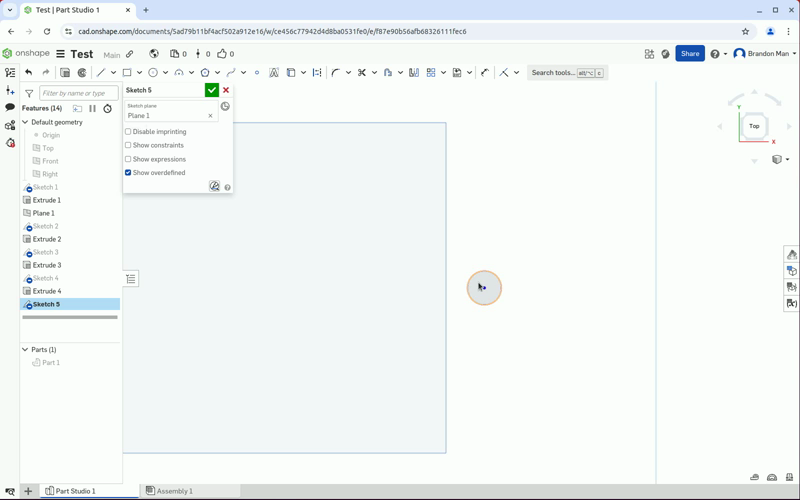
scroll(-6)
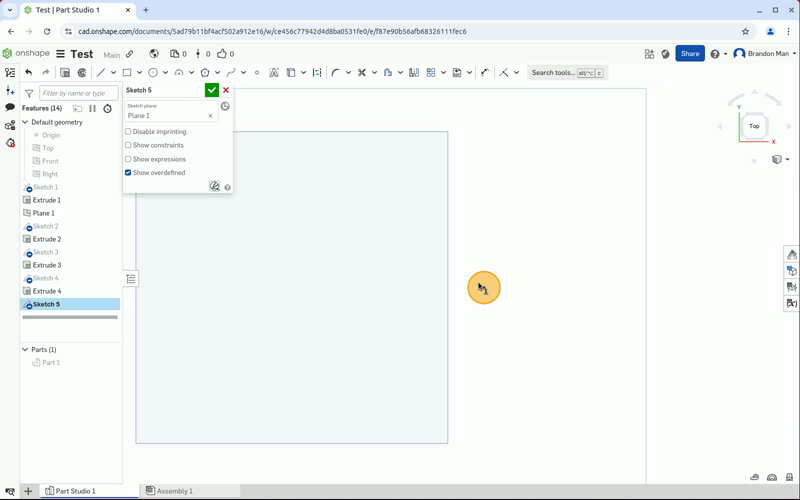
scroll(-6)
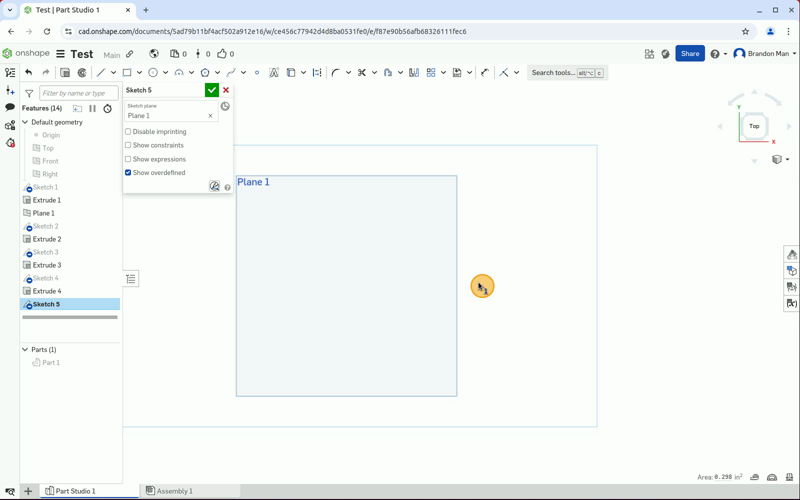
scroll(-6)
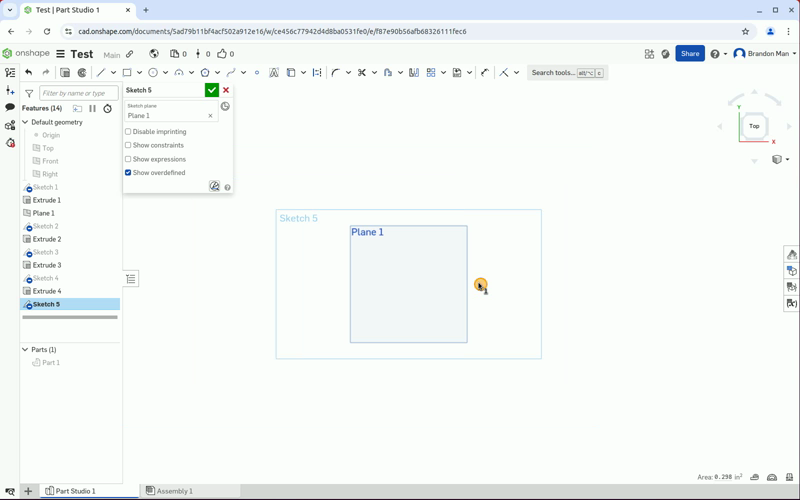
scroll(-6)
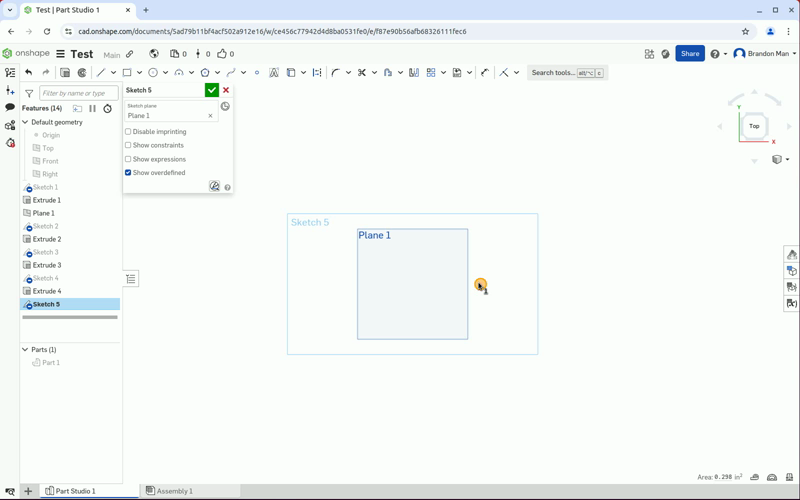
scroll(-6)
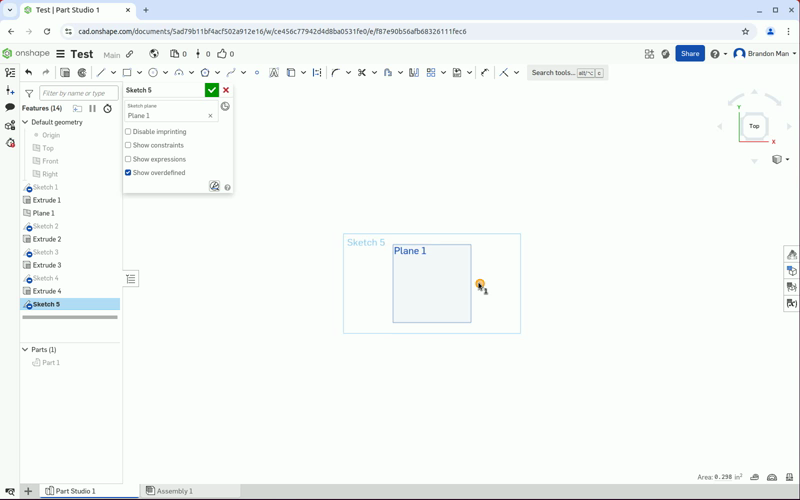
scroll(-6)
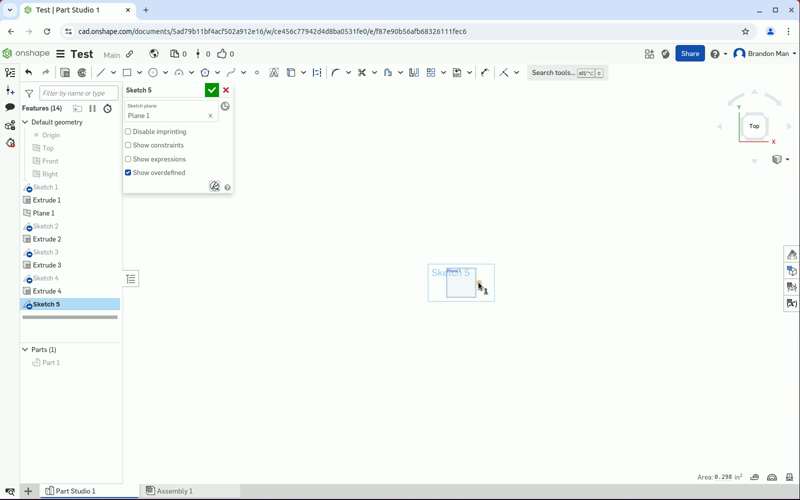
mouse_move(73, 352)
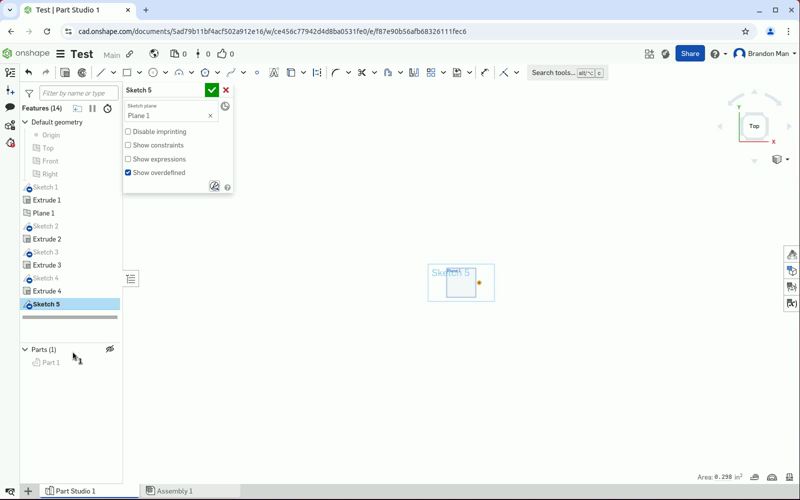
key(shift+y)
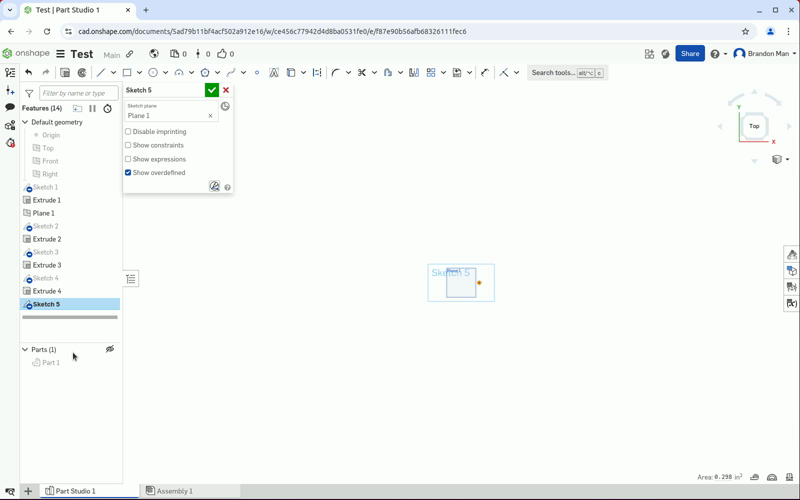
key(shift+e)
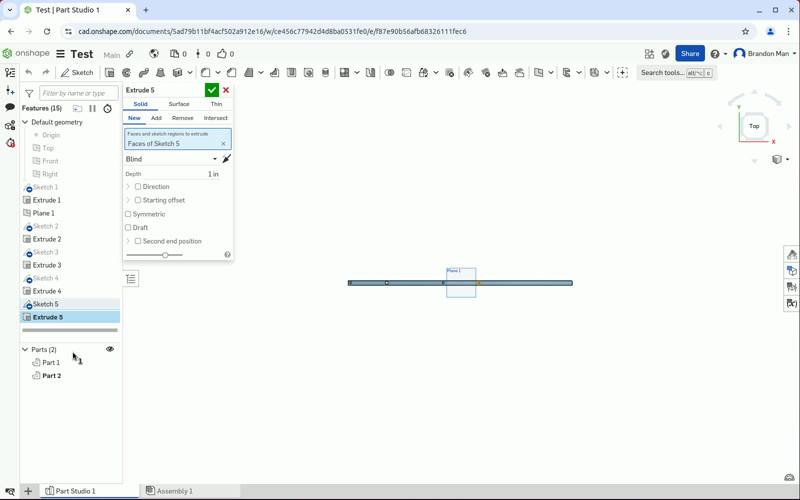
mouse_move(143, 106)
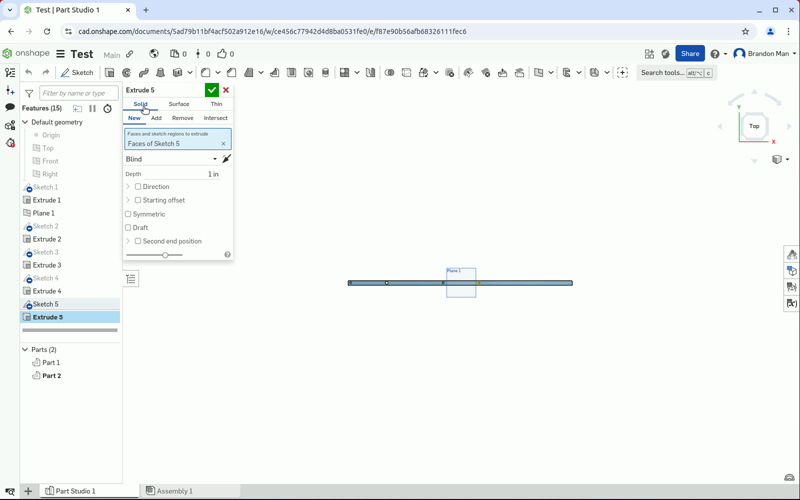
click(143, 106)
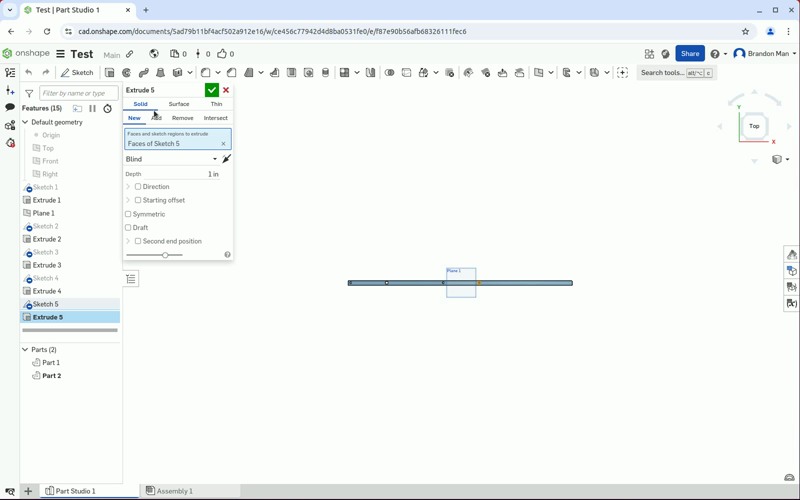
mouse_move(186, 120)
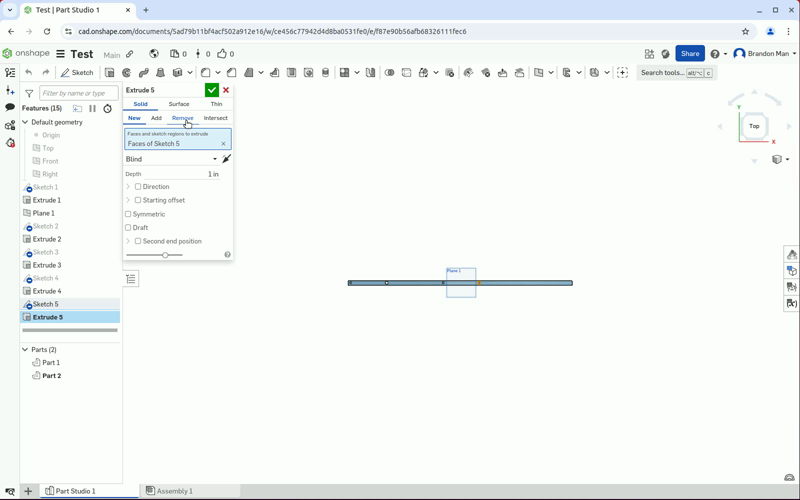
click(186, 120)
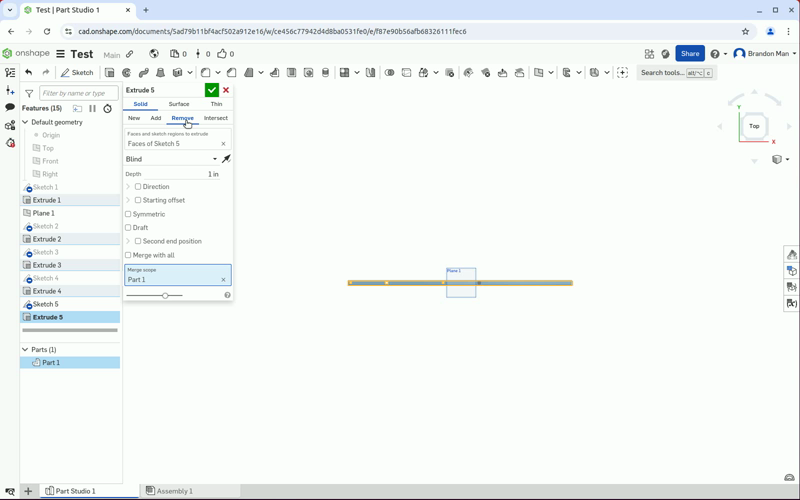
key(tab, 4)
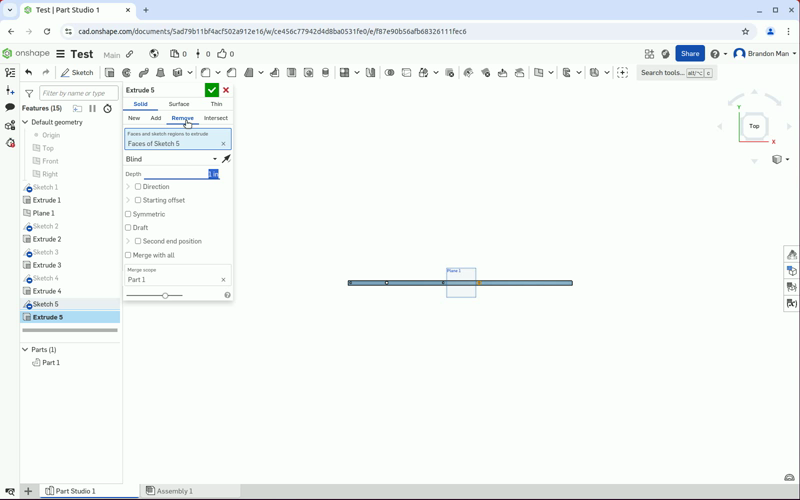
text(0.722)
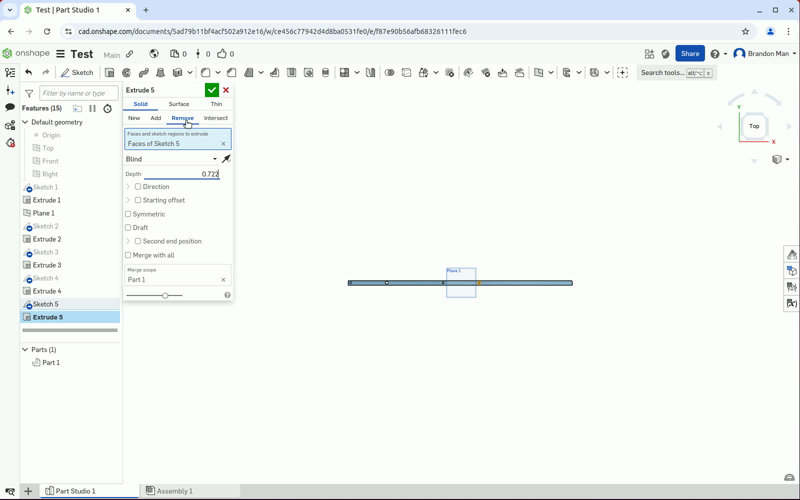
key(tab, 6)
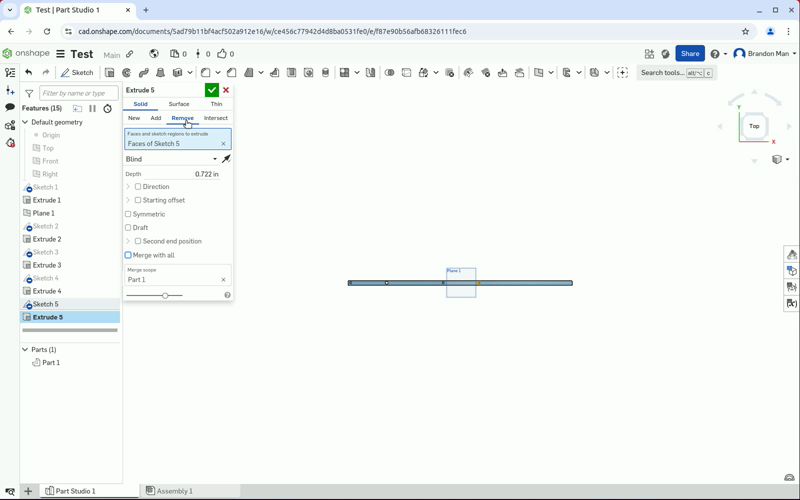
key(space)
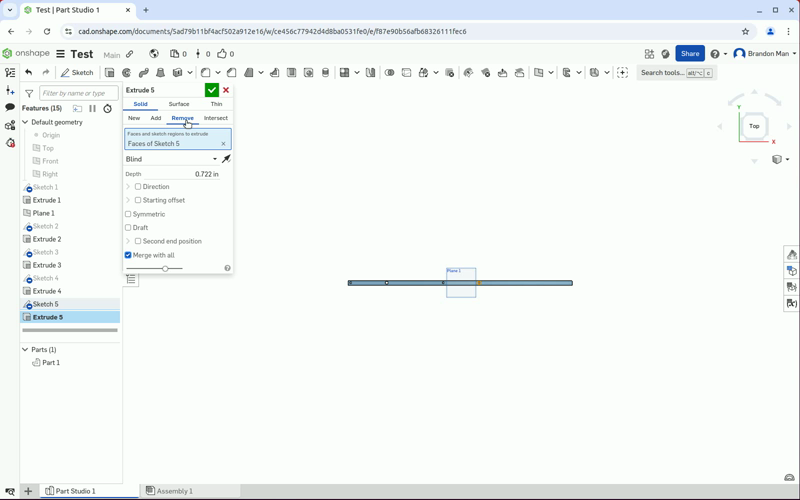
key(enter)
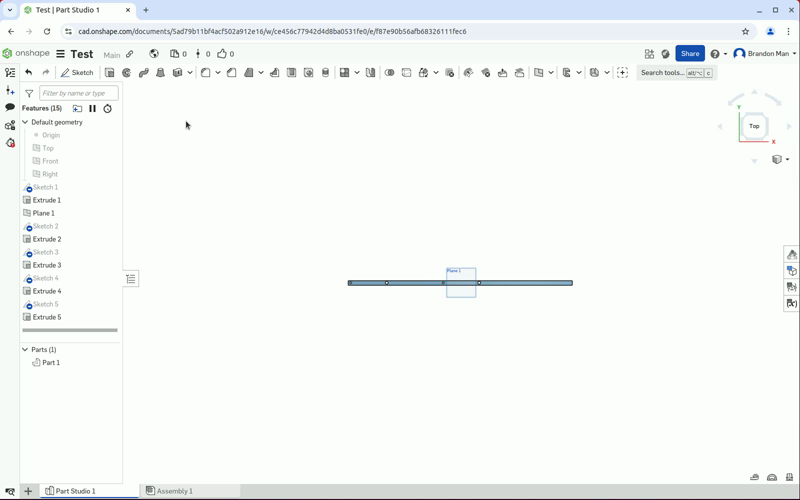
key(shift+h)
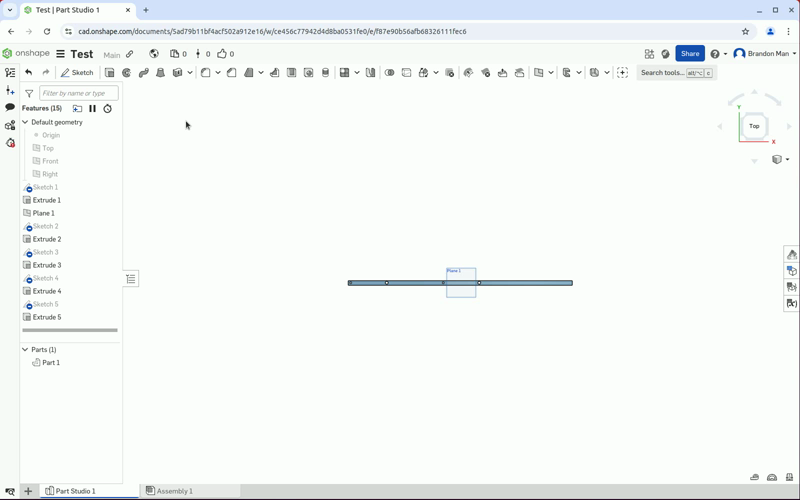
key(shift+h)
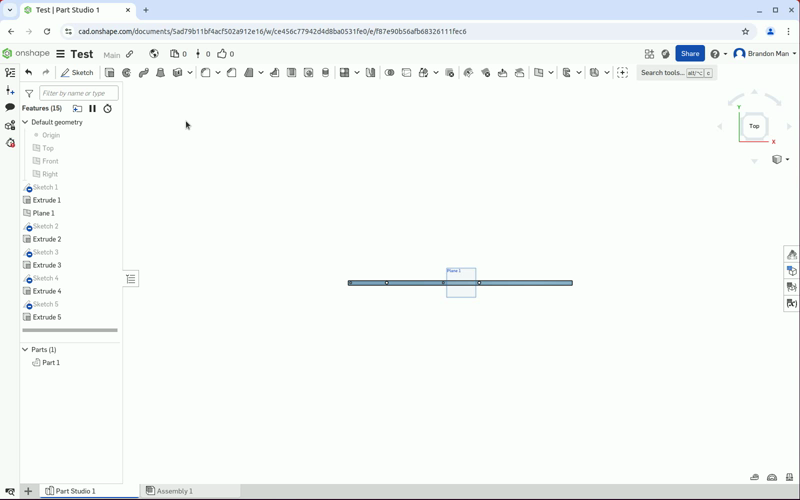
mouse_move(73, 189)
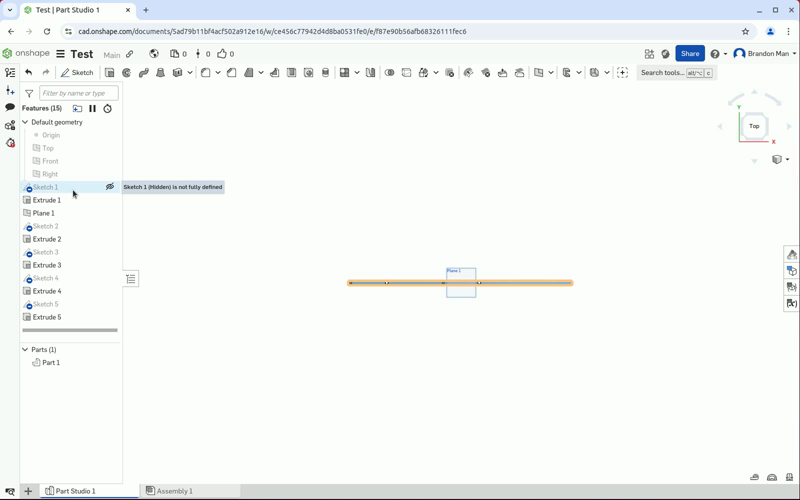
click(73, 189)
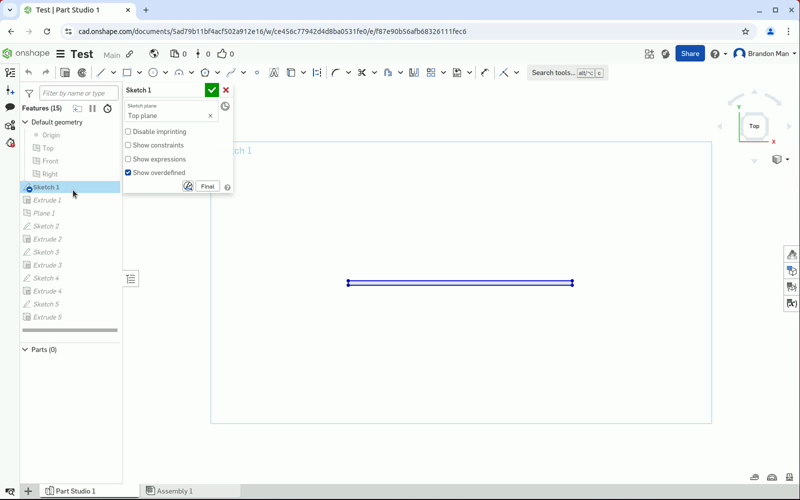
mouse_move(229, 92)
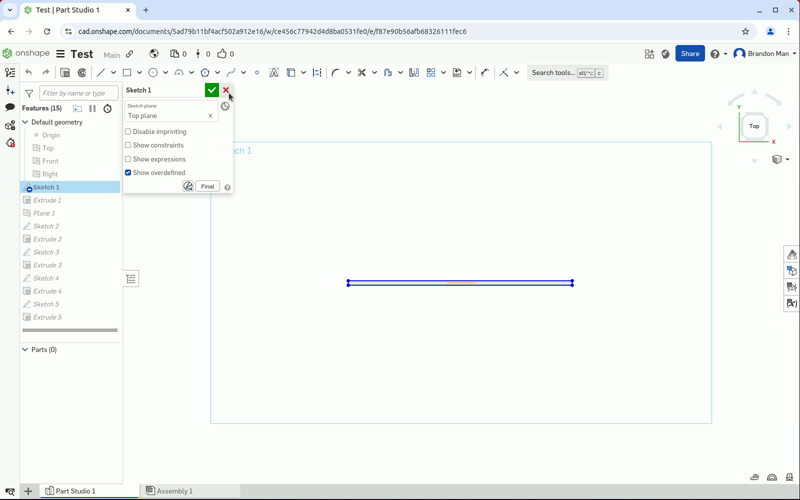
click(229, 92)
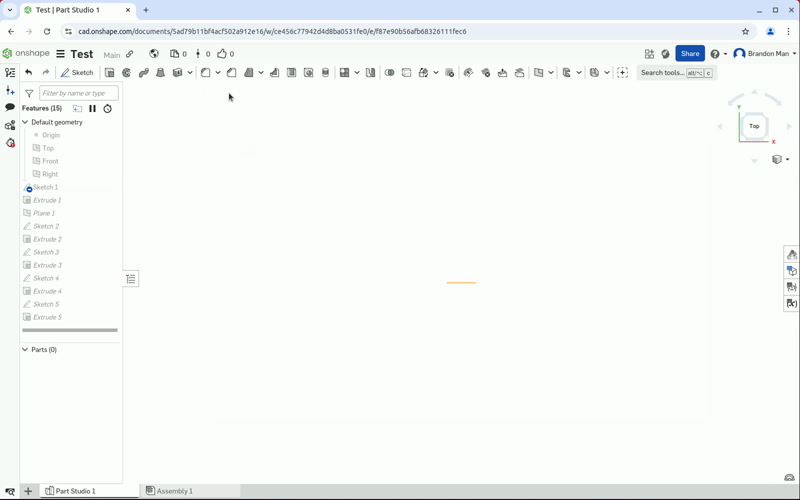
key(shift+s)
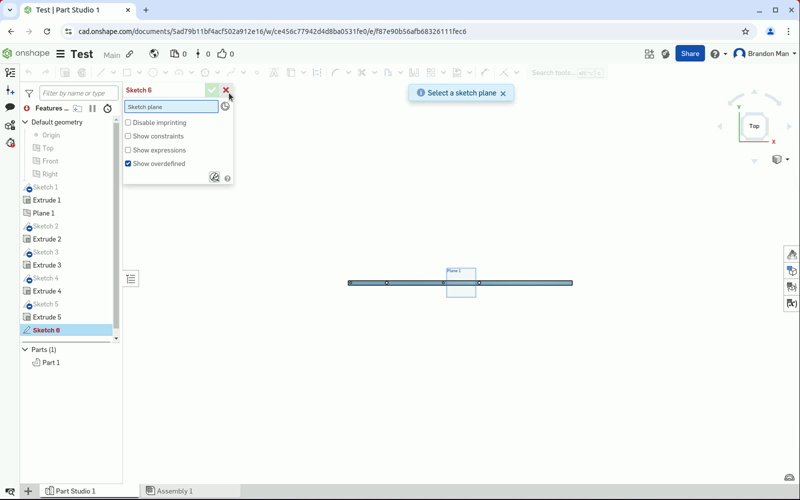
mouse_move(69, 215)
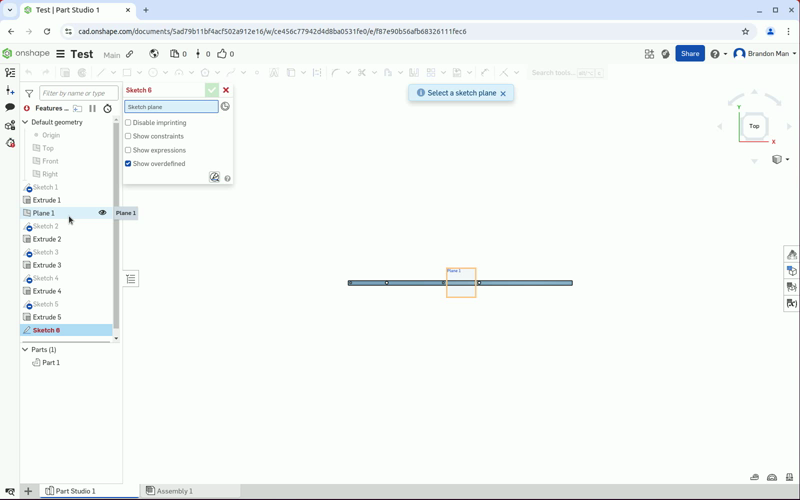
click(69, 215)
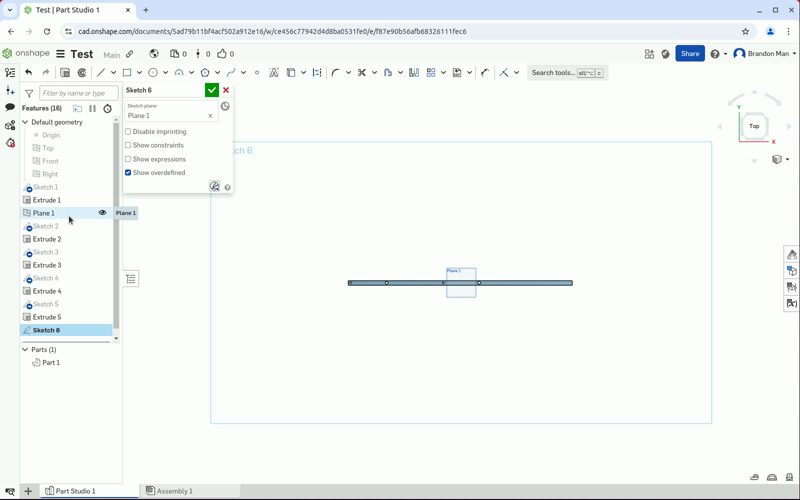
mouse_move(73, 352)
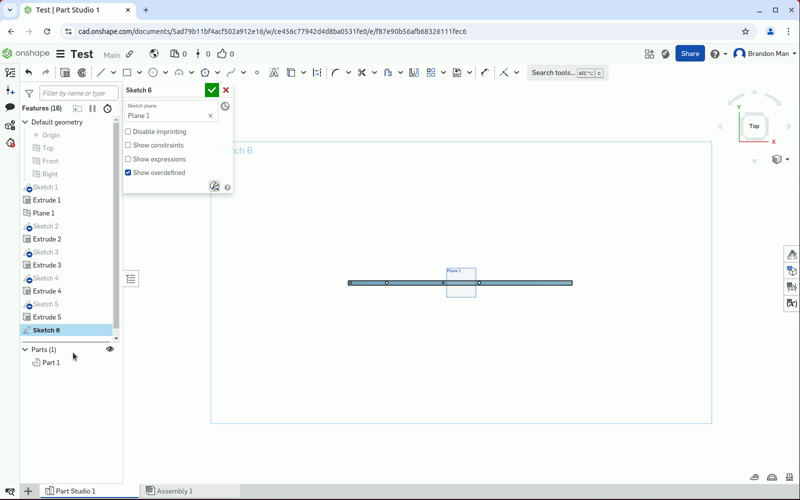
key(y)
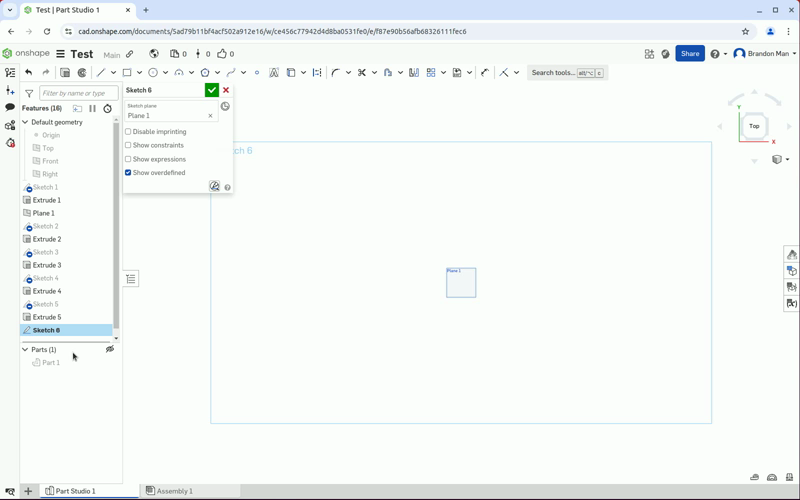
key(c)
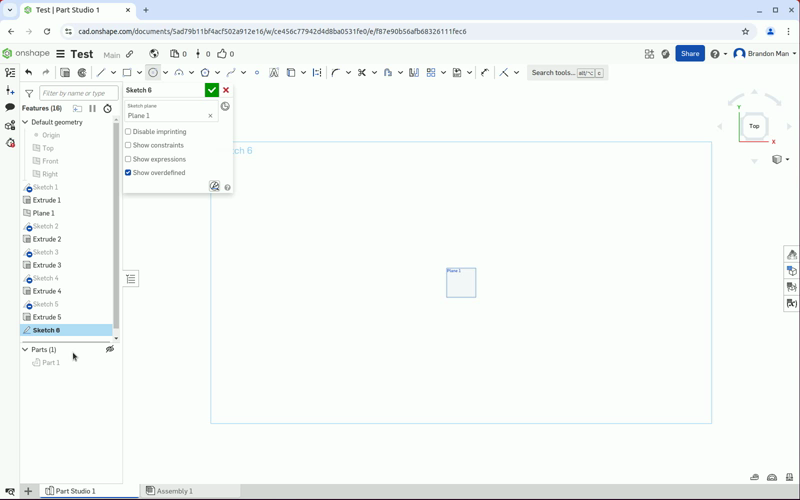
key_down(shift)
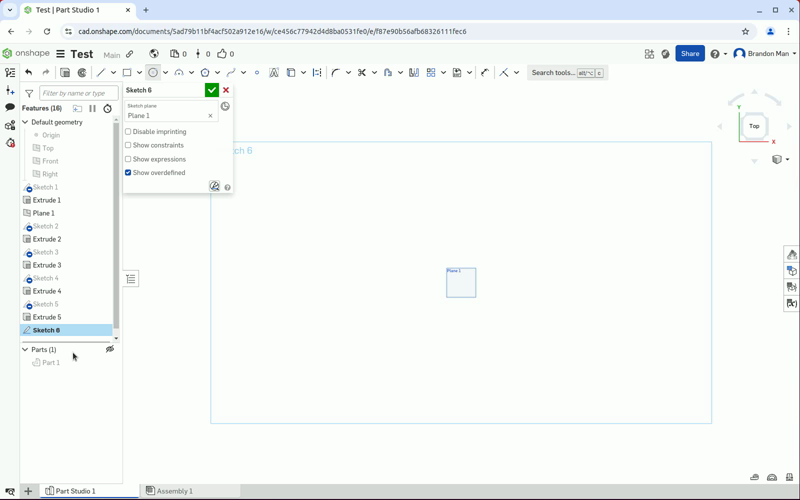
mouse_move(535, 282)
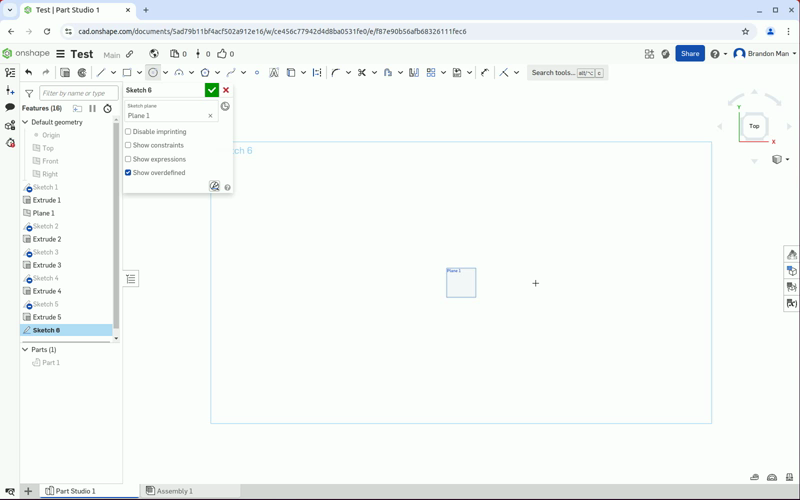
click(535, 282)
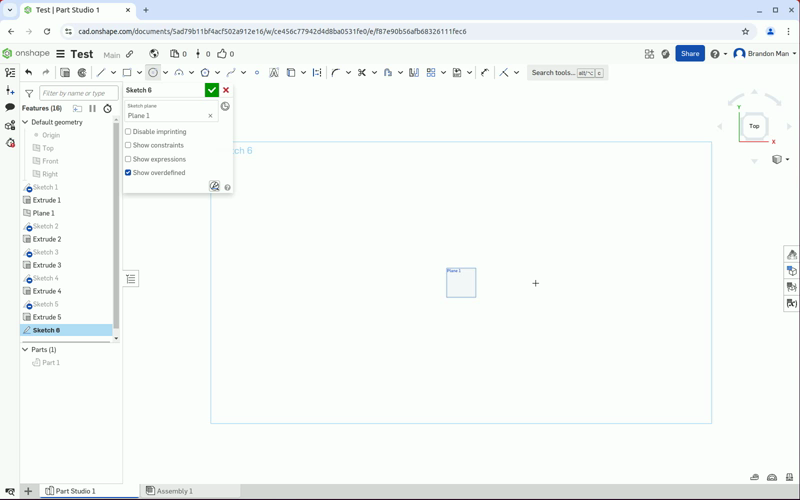
key_up(shift)
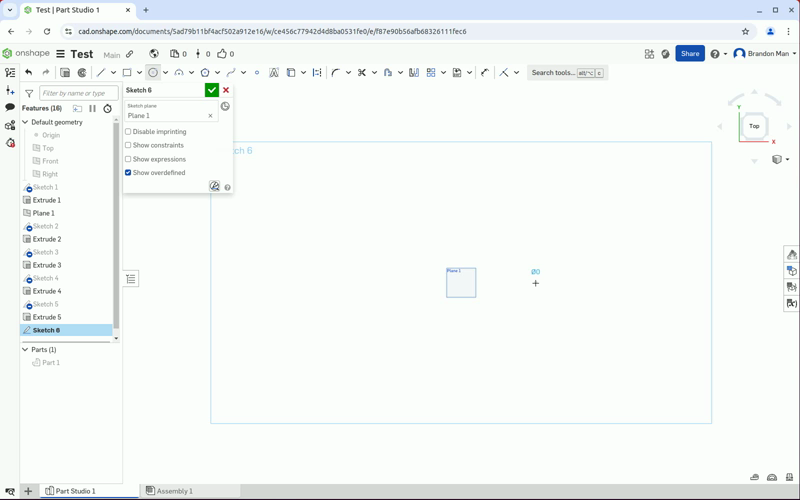
mouse_move(537, 282)
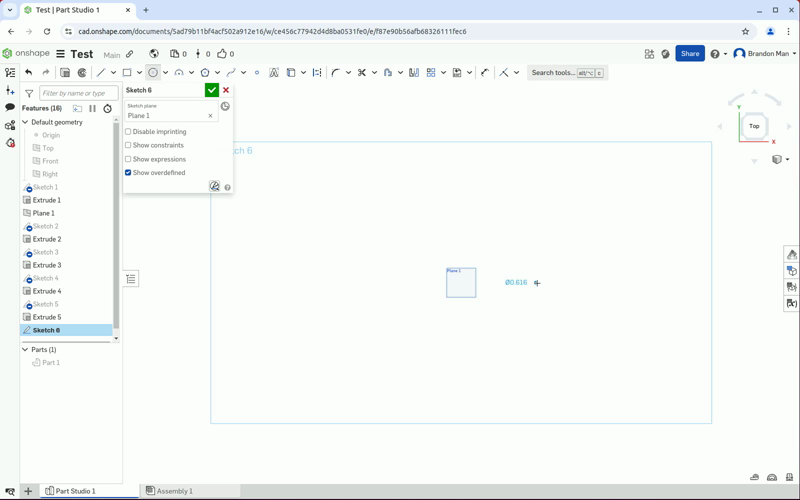
scroll(6)
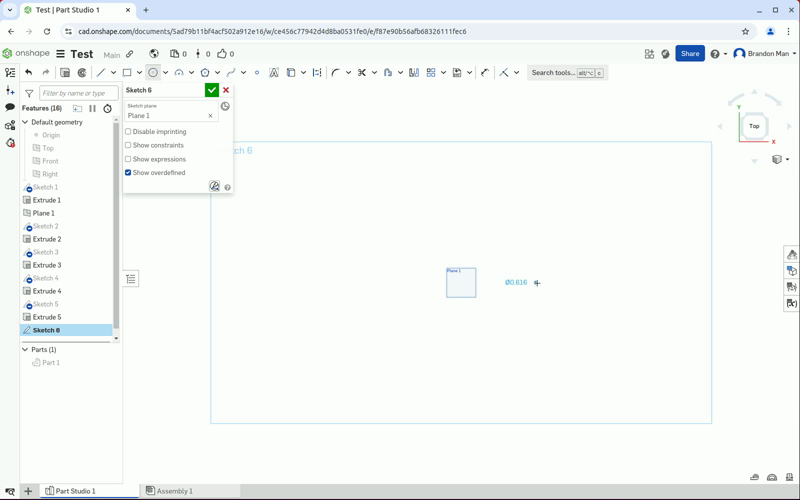
scroll(6)
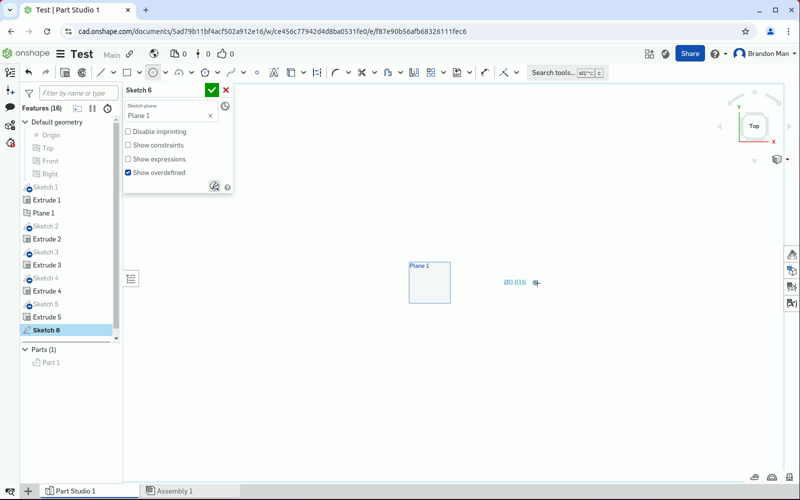
scroll(6)
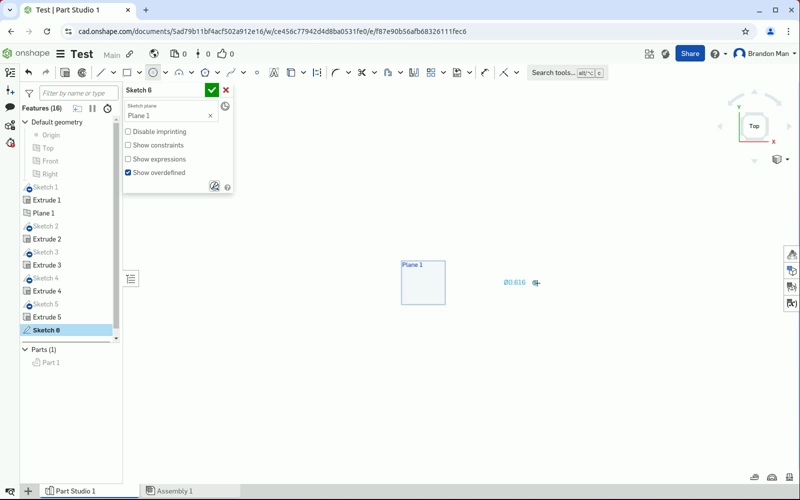
scroll(6)
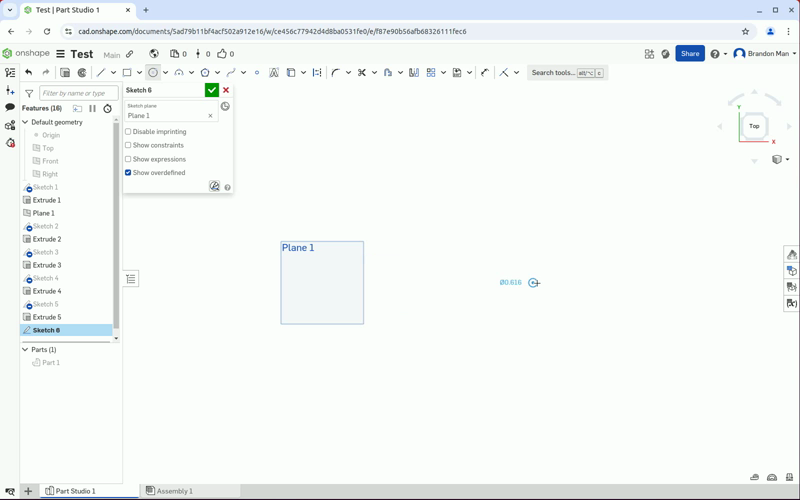
scroll(6)
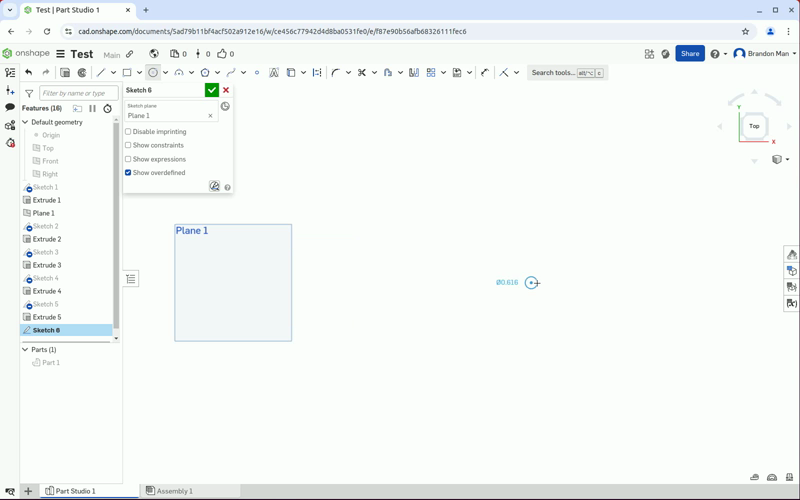
scroll(6)
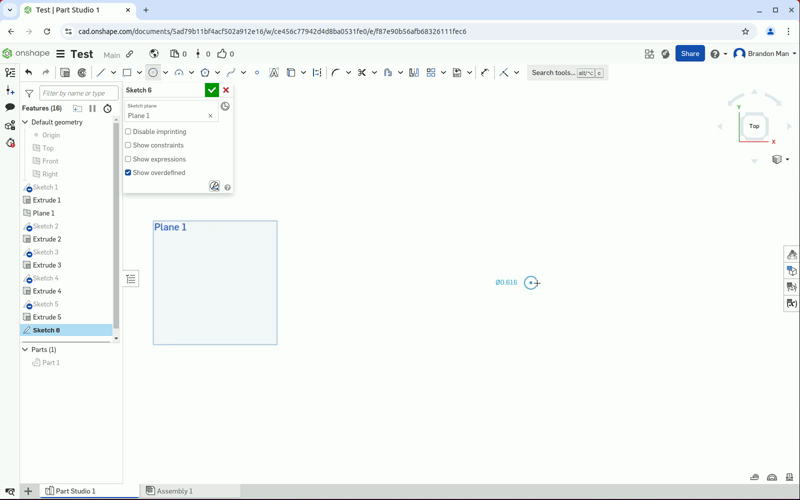
scroll(6)
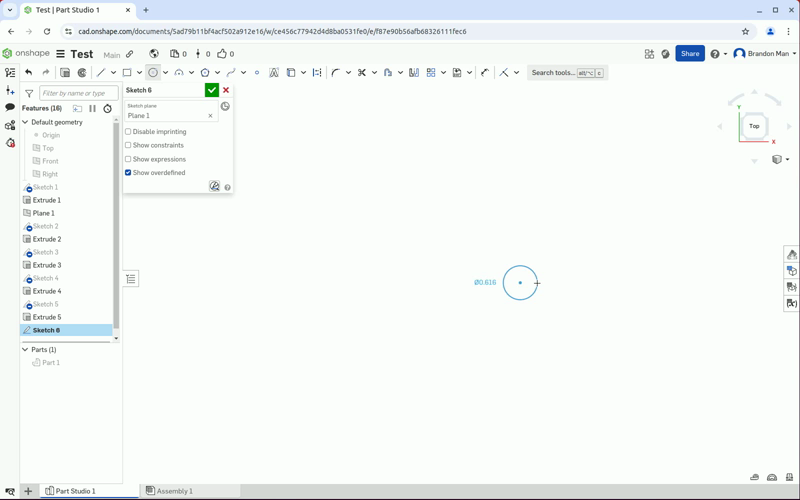
click(537, 282)
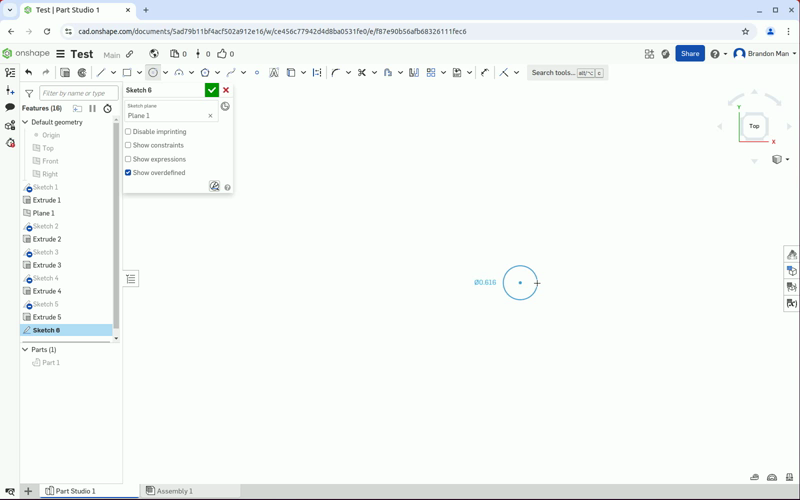
scroll(-6)
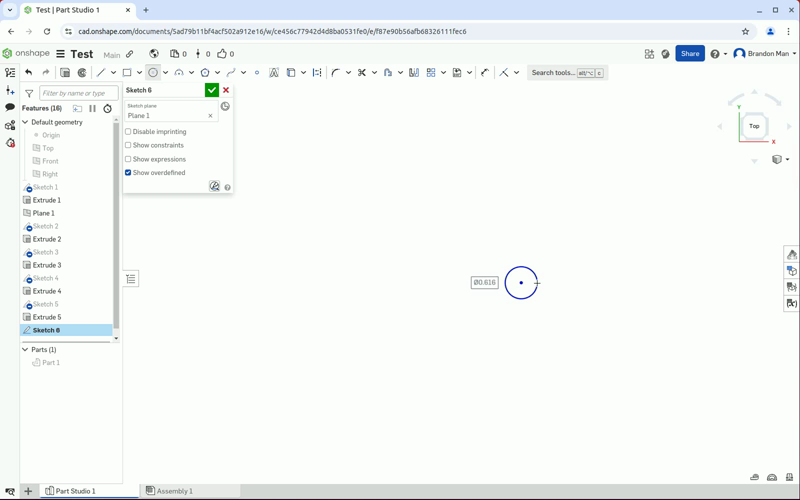
scroll(-6)
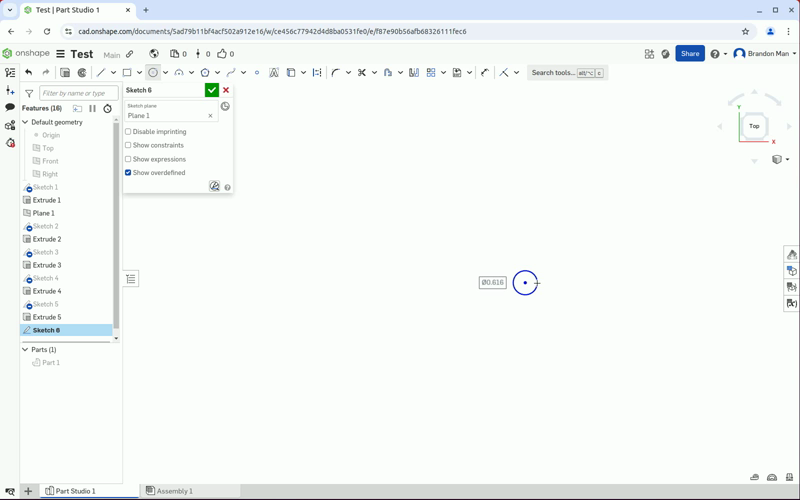
scroll(-6)
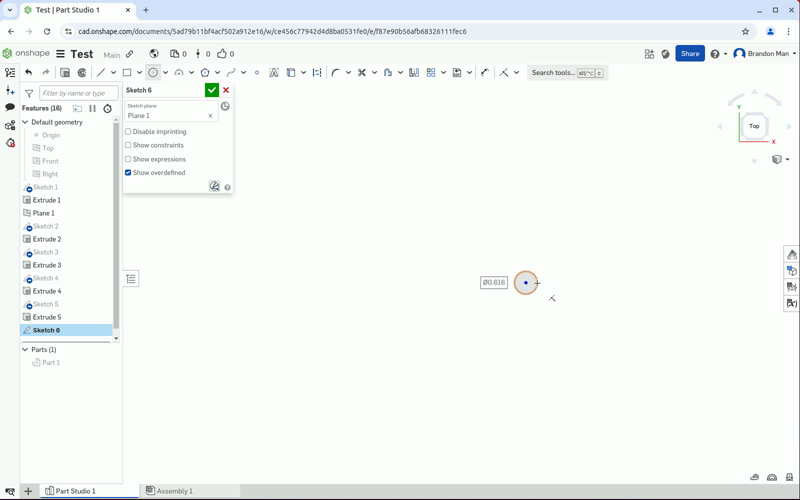
scroll(-6)
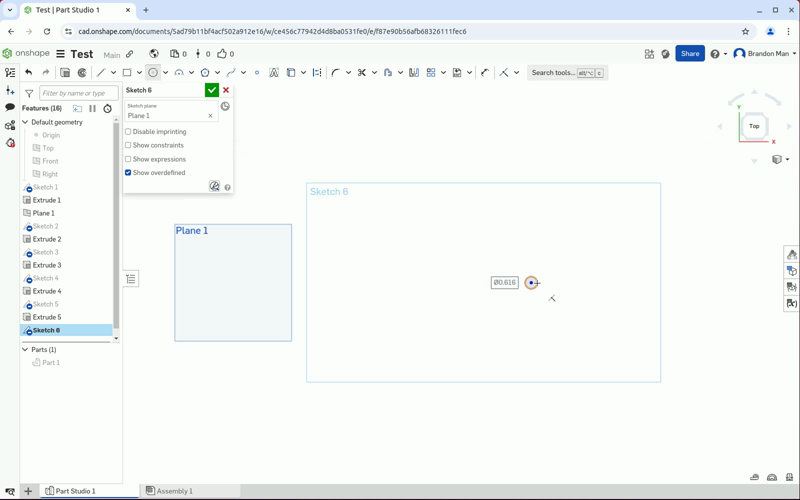
scroll(-6)
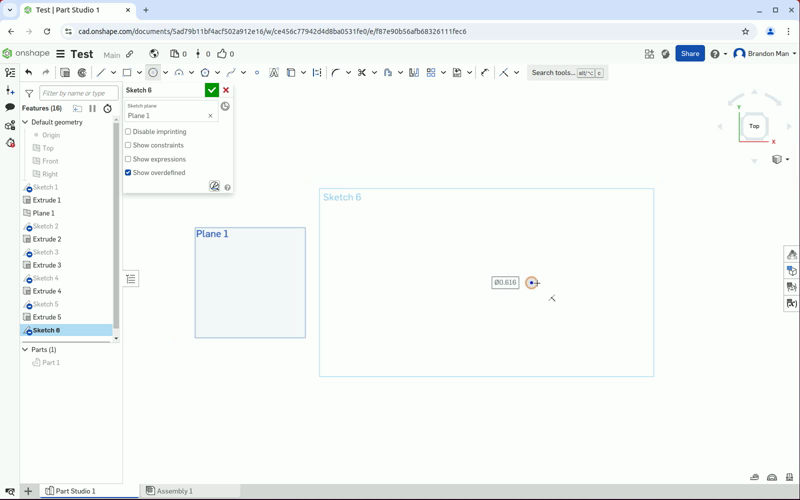
scroll(-6)
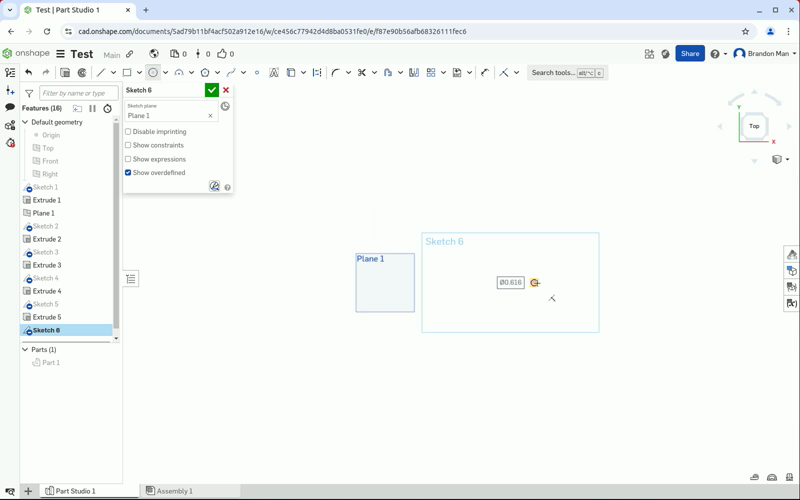
scroll(-6)
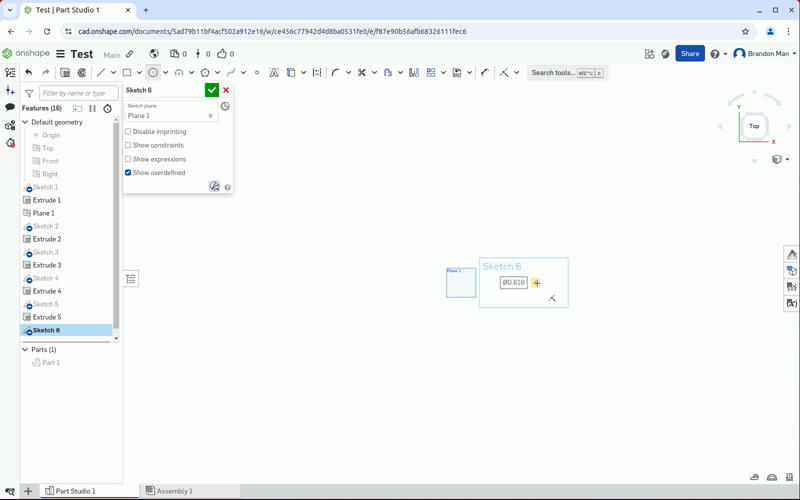
key(esc)
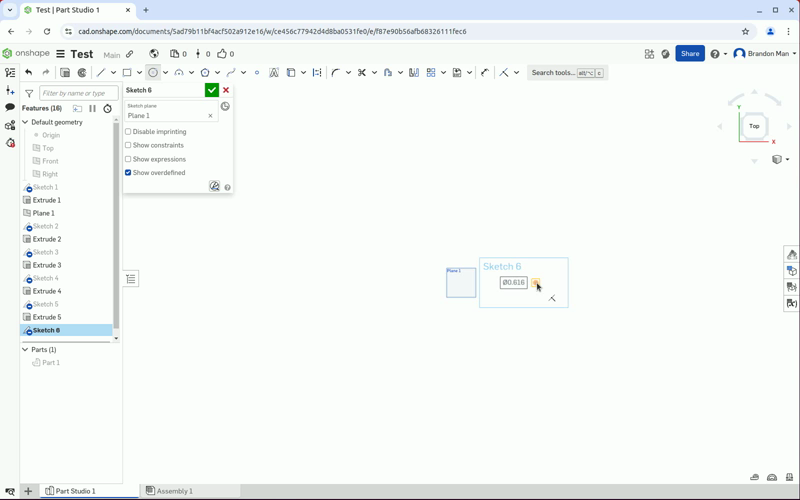
mouse_move(535, 283)
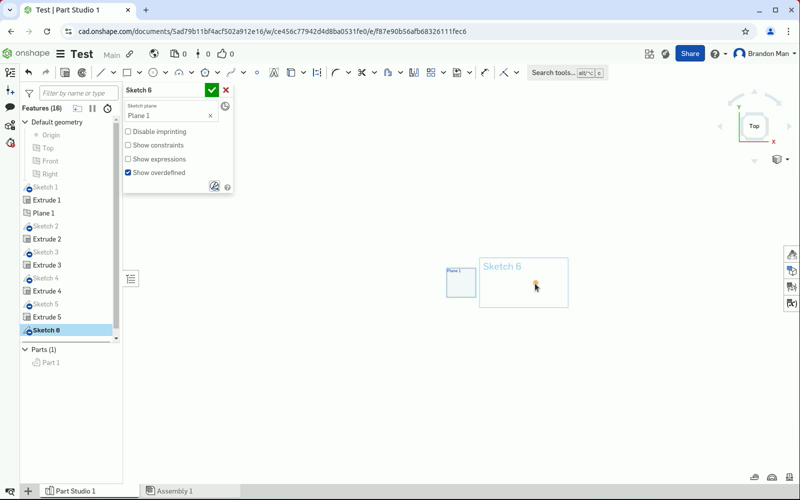
scroll(6)
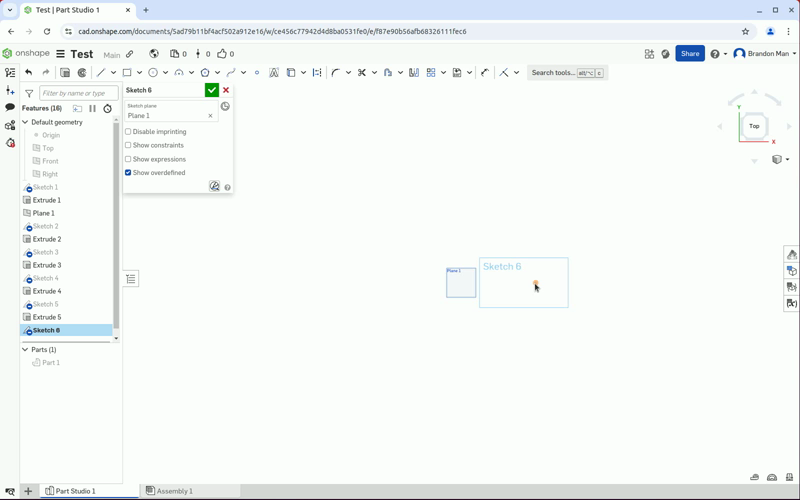
scroll(6)
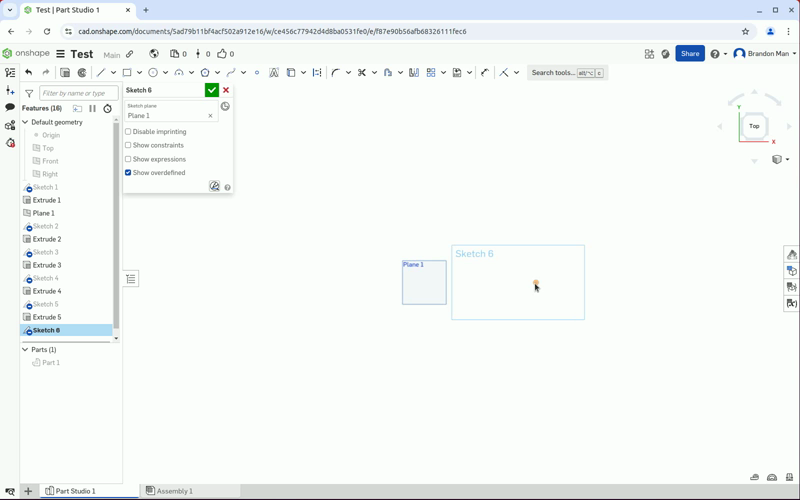
scroll(6)
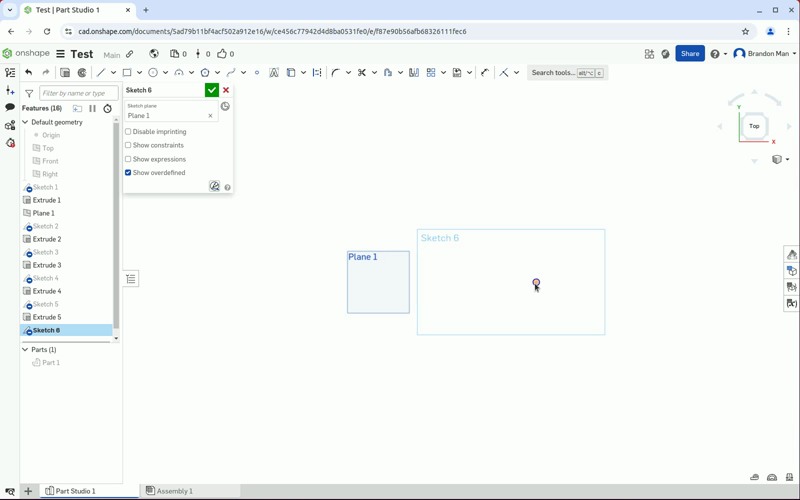
scroll(6)
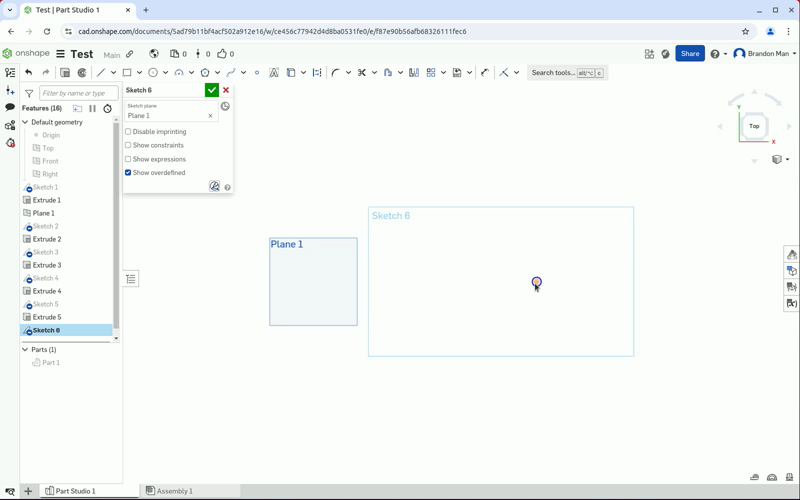
scroll(6)
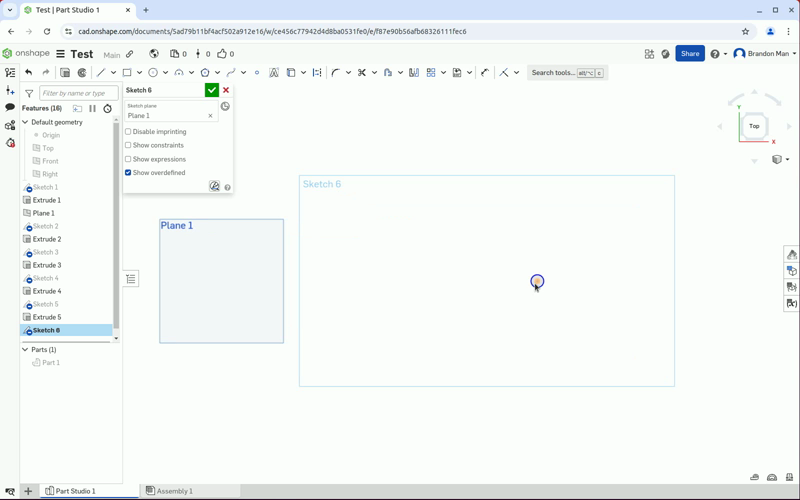
scroll(6)
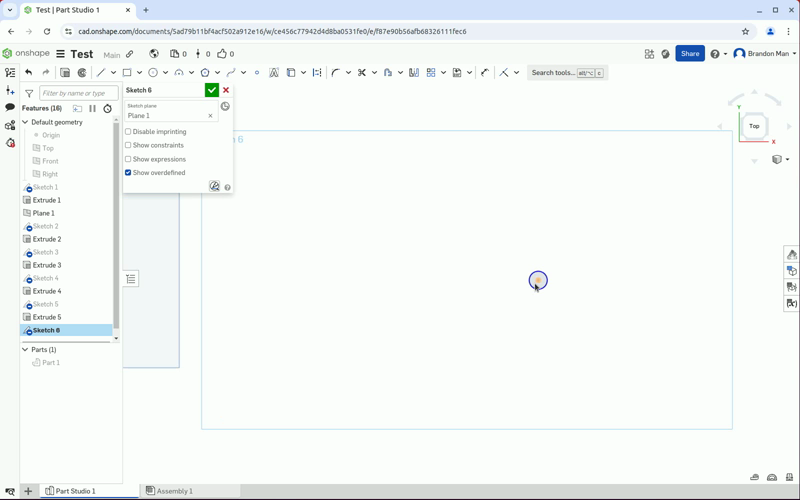
scroll(6)
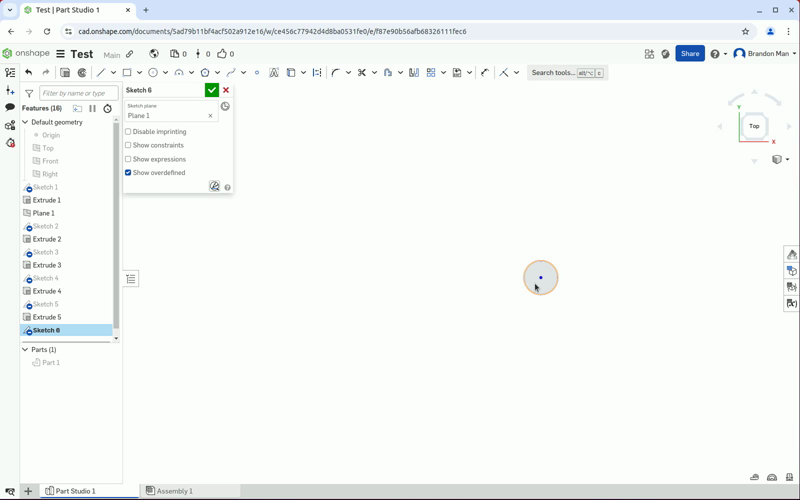
click(535, 283)
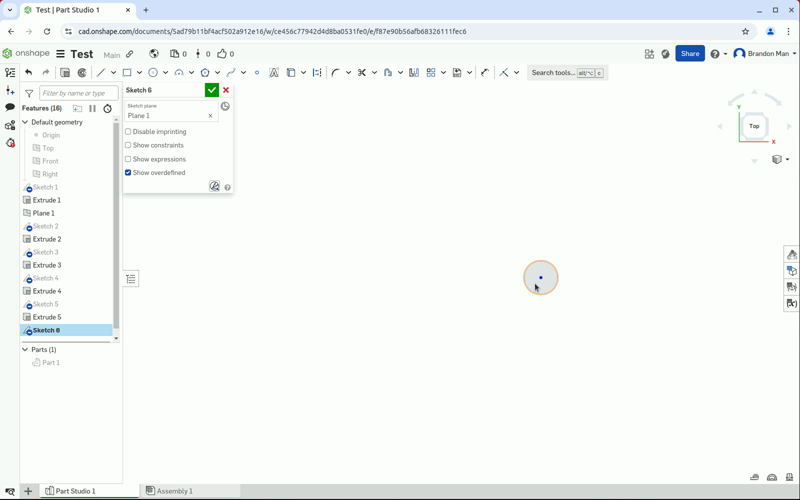
scroll(-6)
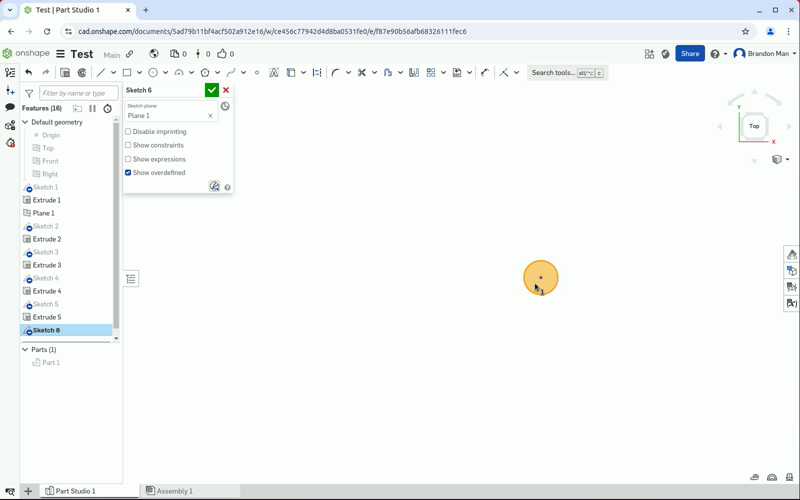
scroll(-6)
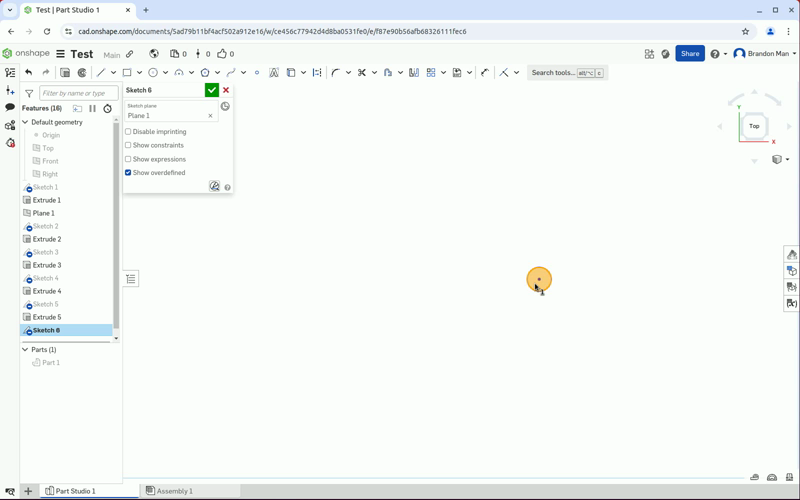
scroll(-6)
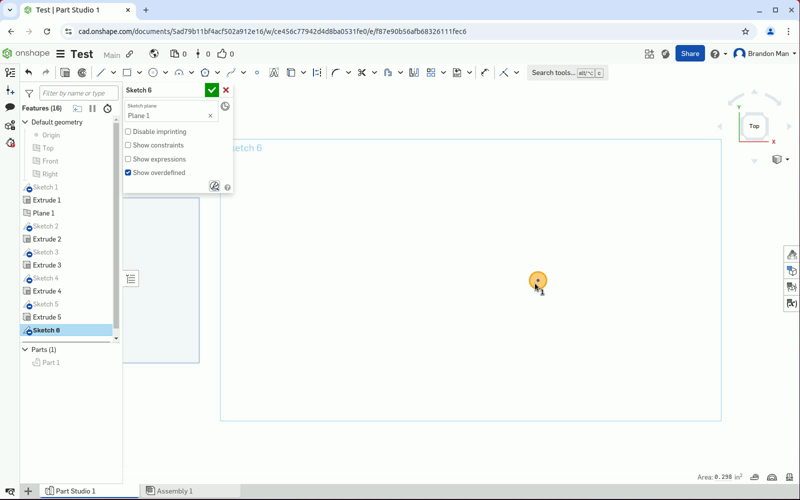
scroll(-6)
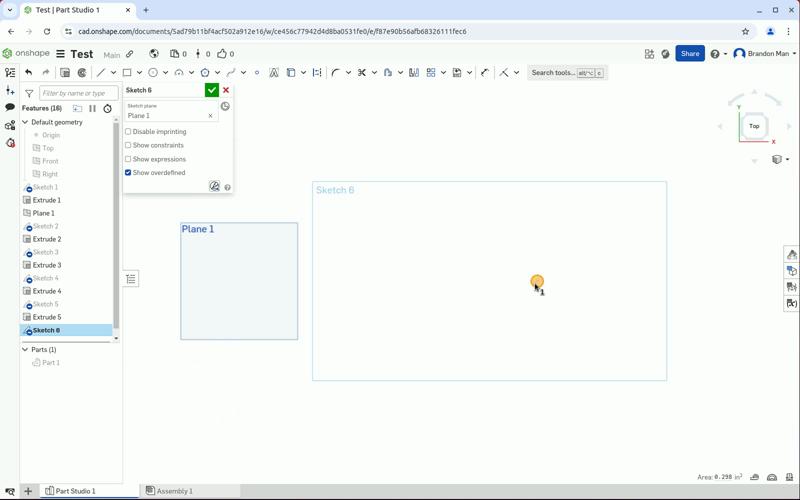
scroll(-6)
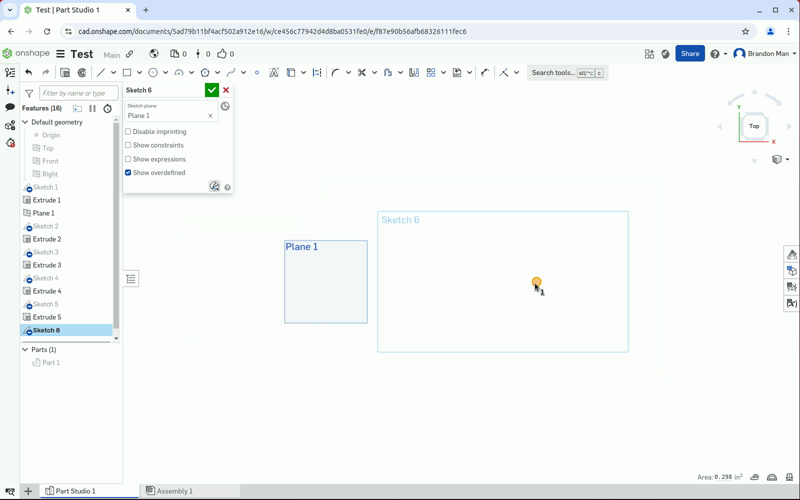
scroll(-6)
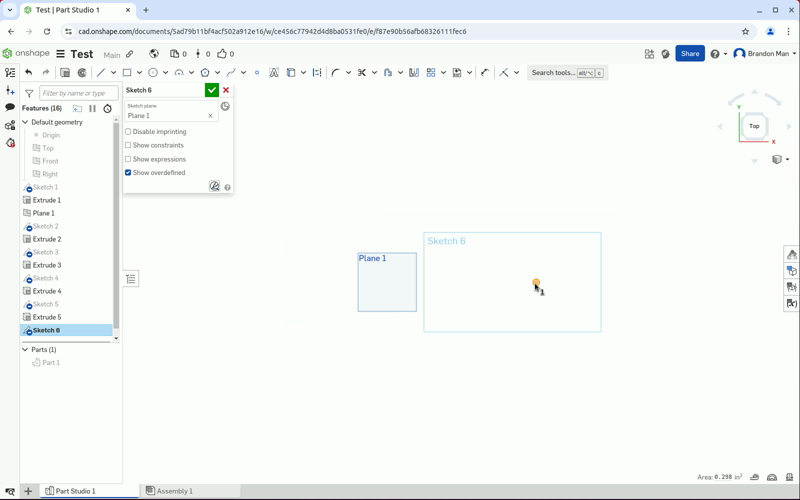
scroll(-6)
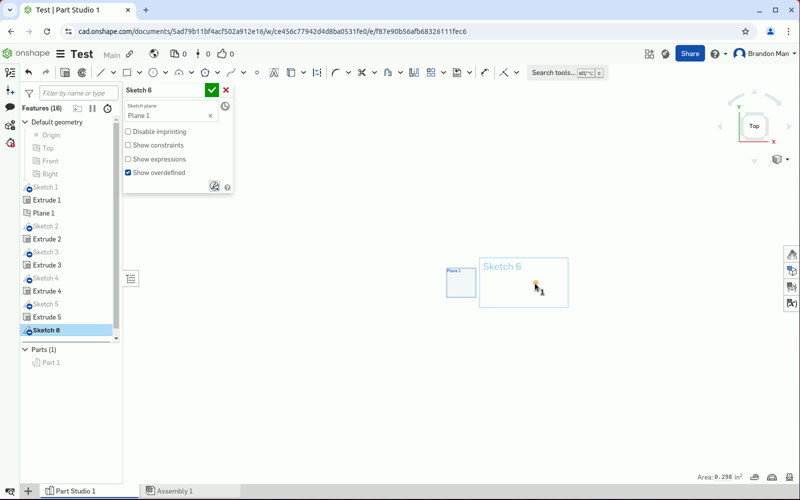
mouse_move(73, 352)
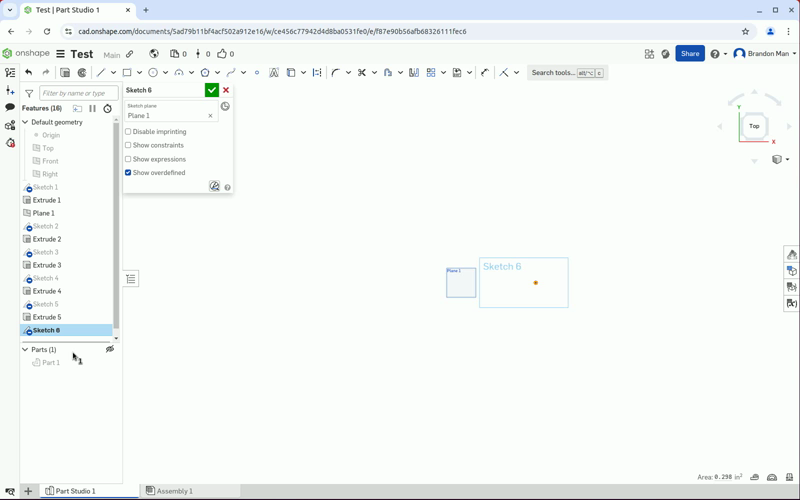
key(shift+y)
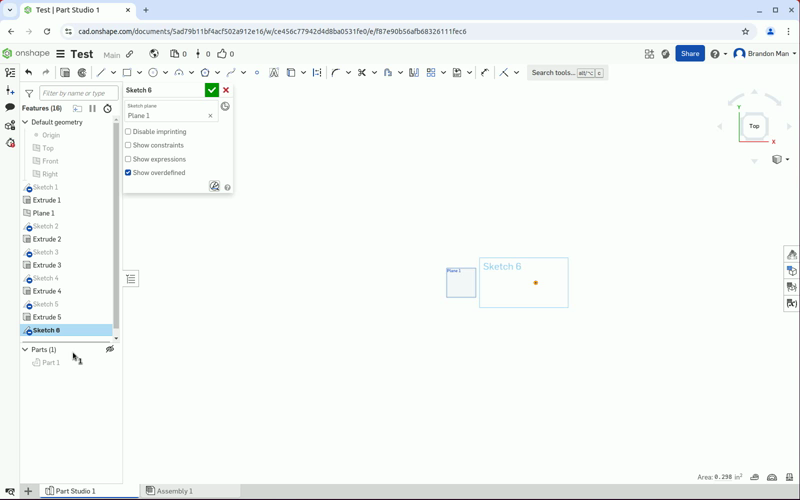
key(shift+e)
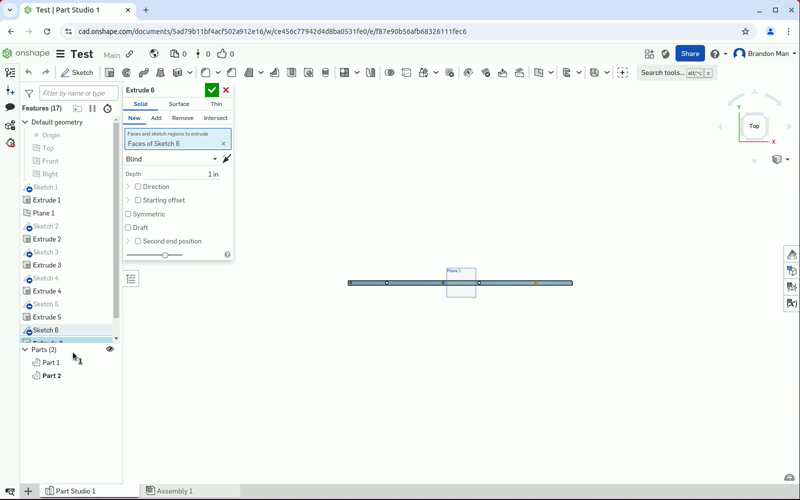
mouse_move(143, 106)
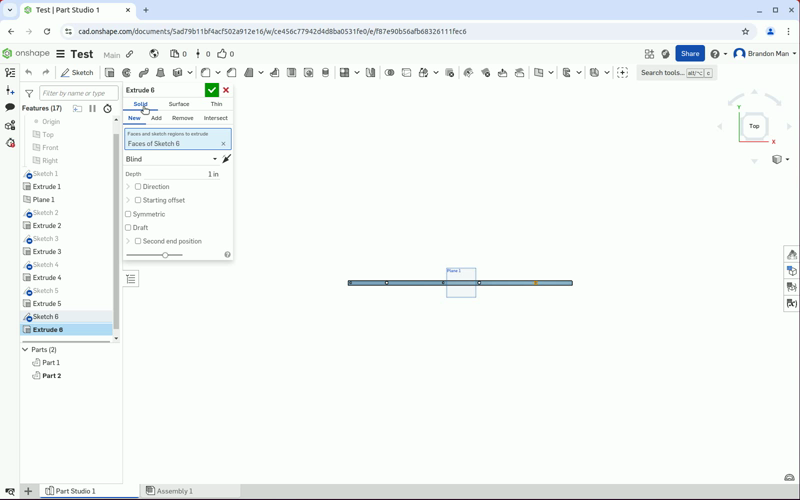
click(143, 106)
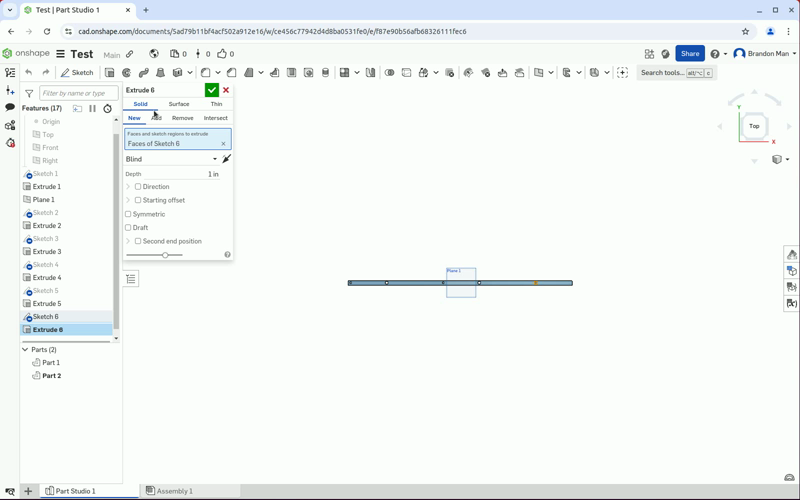
mouse_move(186, 120)
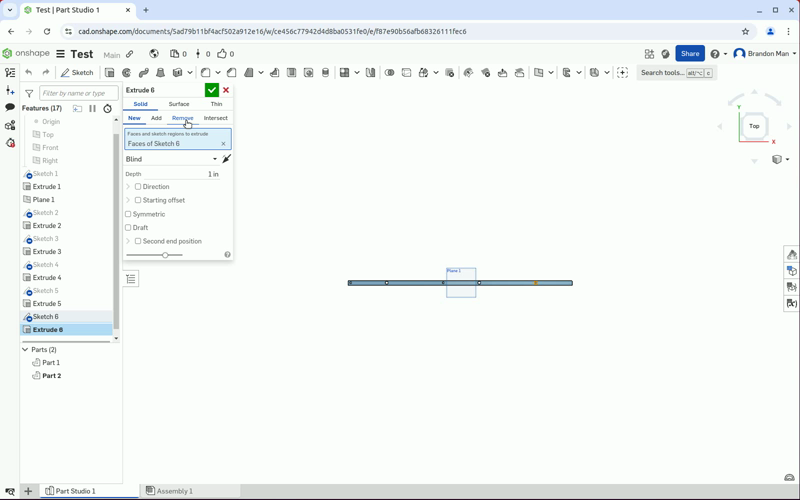
click(186, 120)
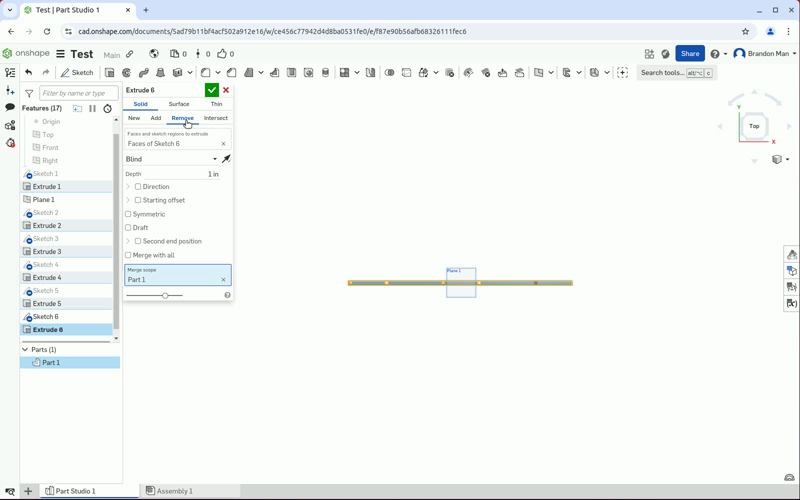
key(tab, 4)
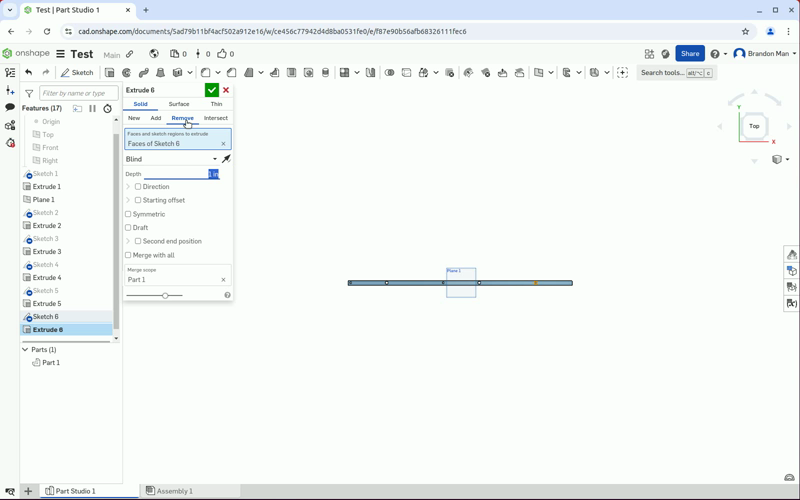
text(0.722)
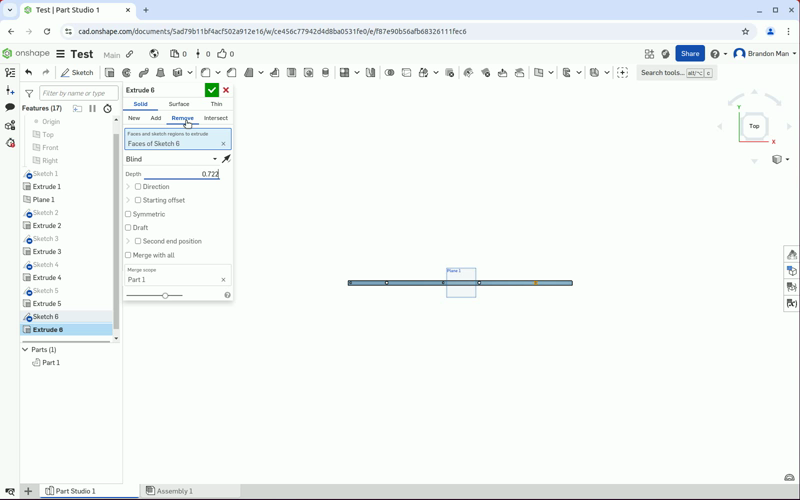
key(tab, 6)
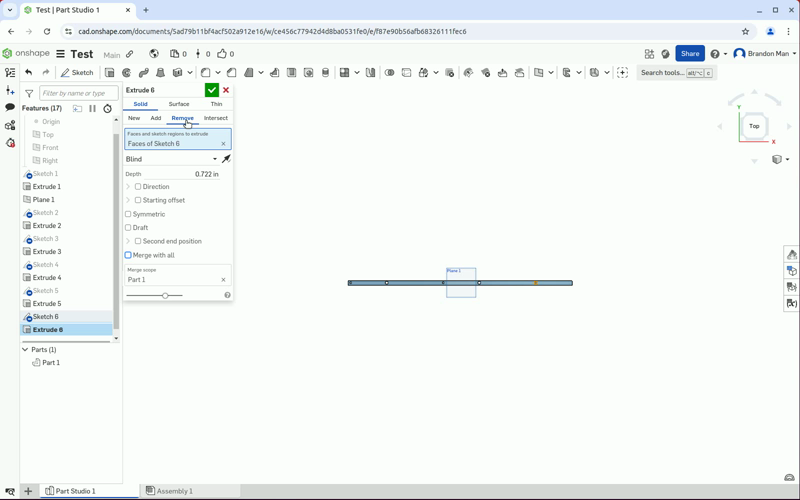
key(space)
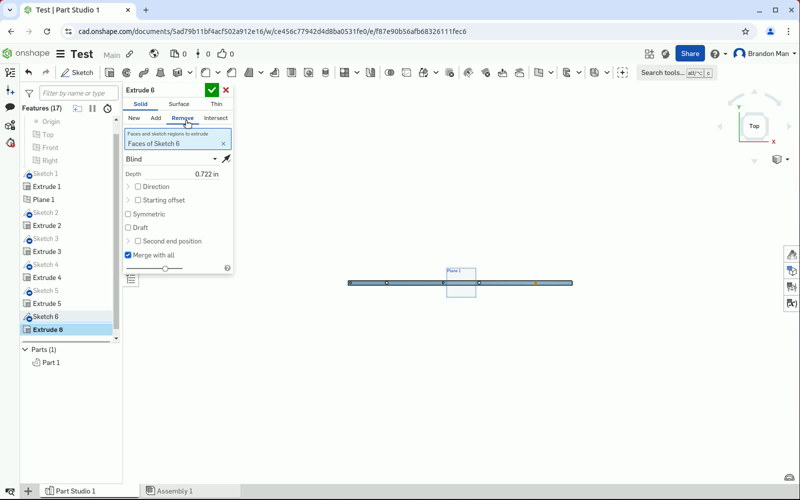
key(enter)
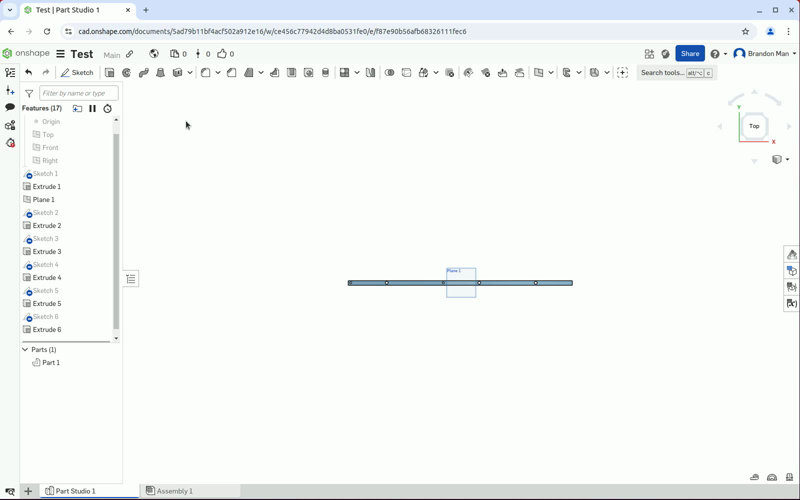
key(shift+h)
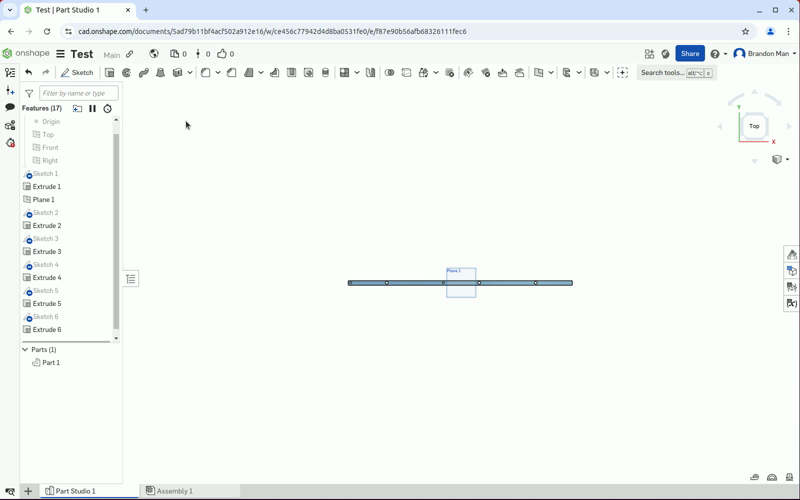
key(shift+h)
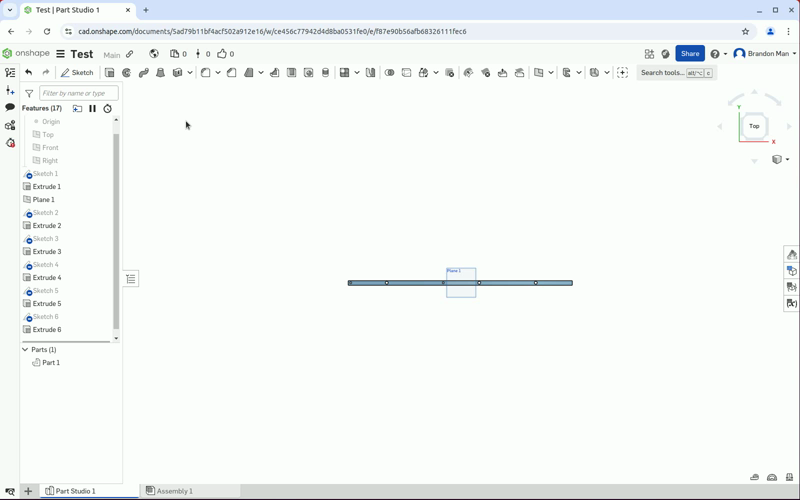
mouse_move(69, 176)
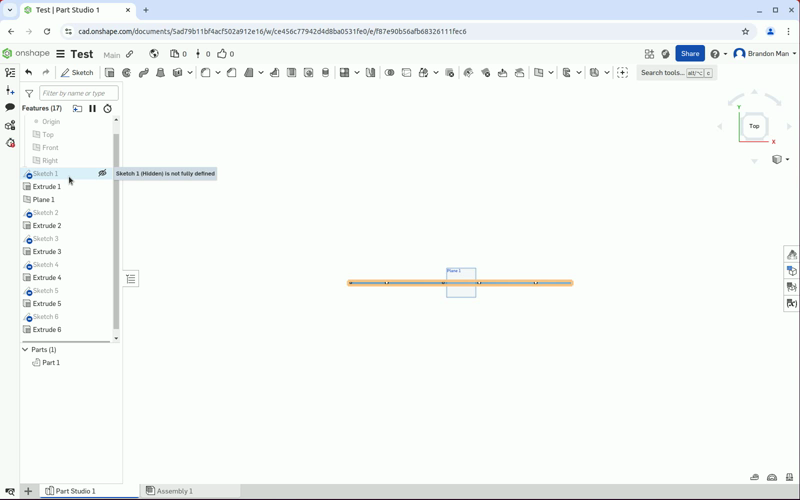
click(69, 176)
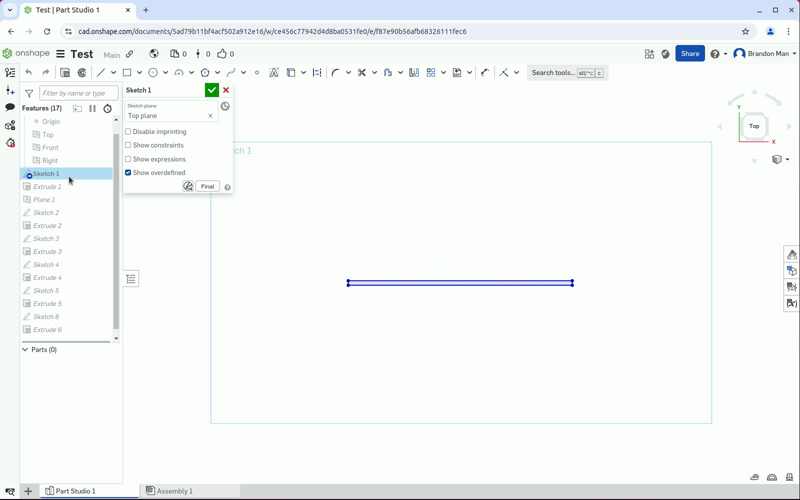
mouse_move(229, 92)
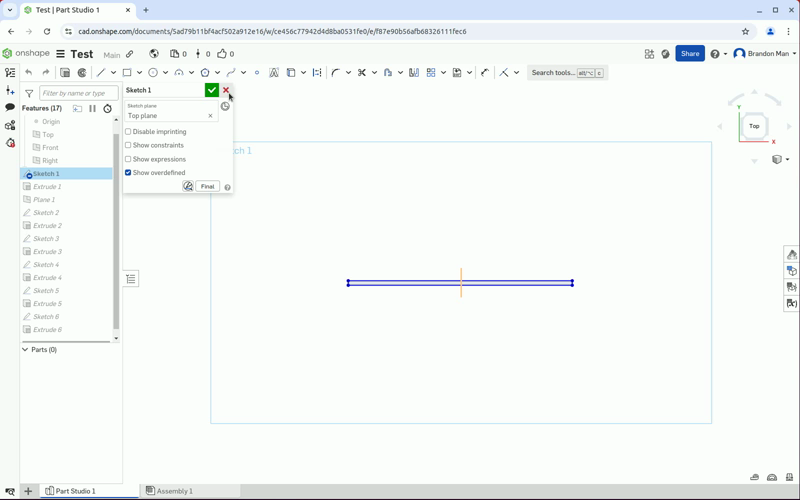
click(229, 92)
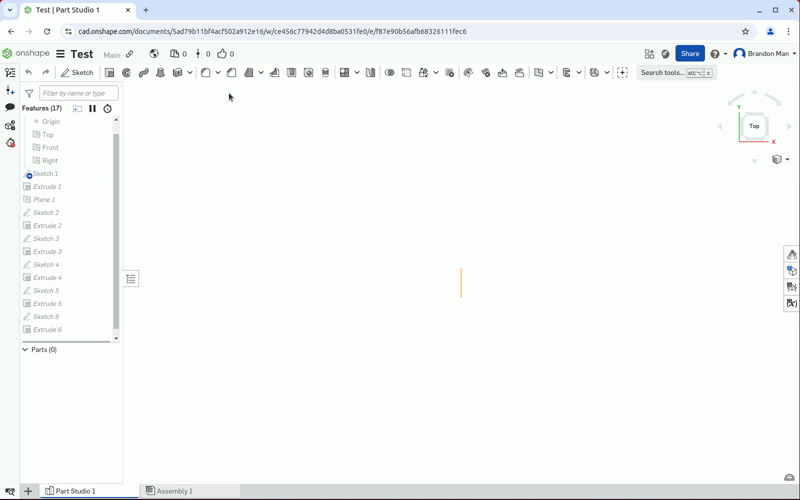
key(shift+s)
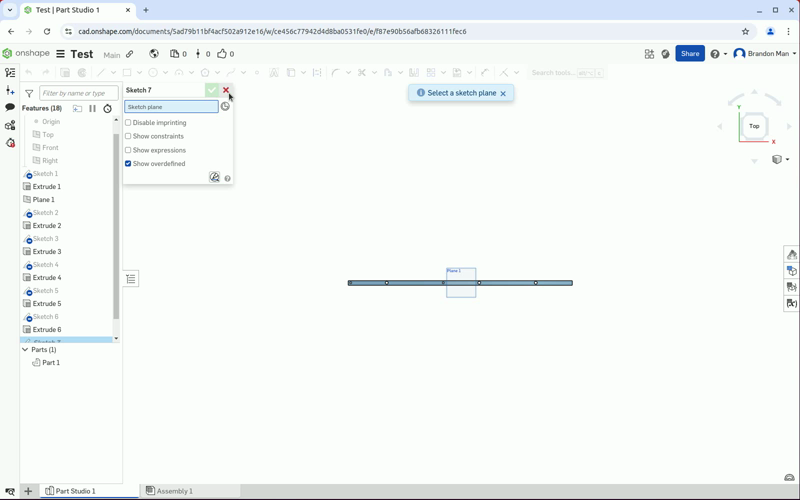
mouse_move(69, 189)
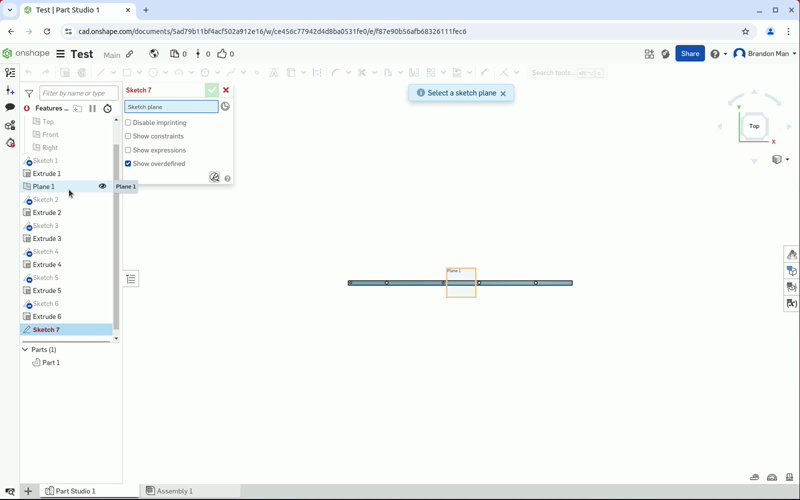
click(69, 189)
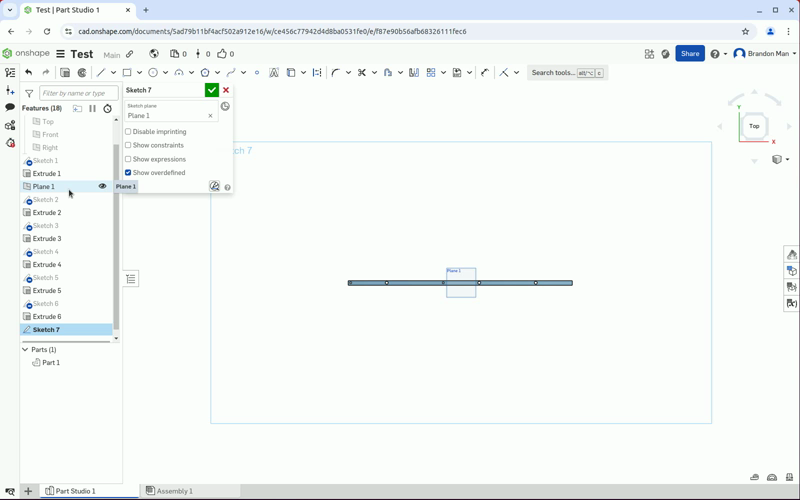
mouse_move(73, 352)
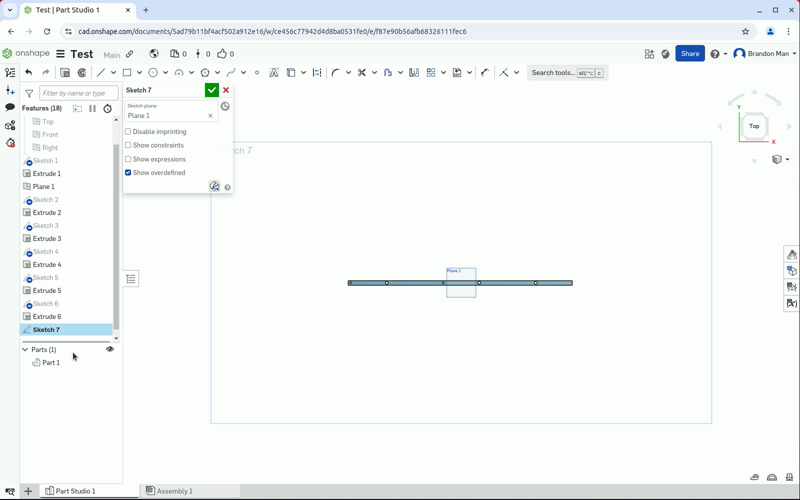
key(y)
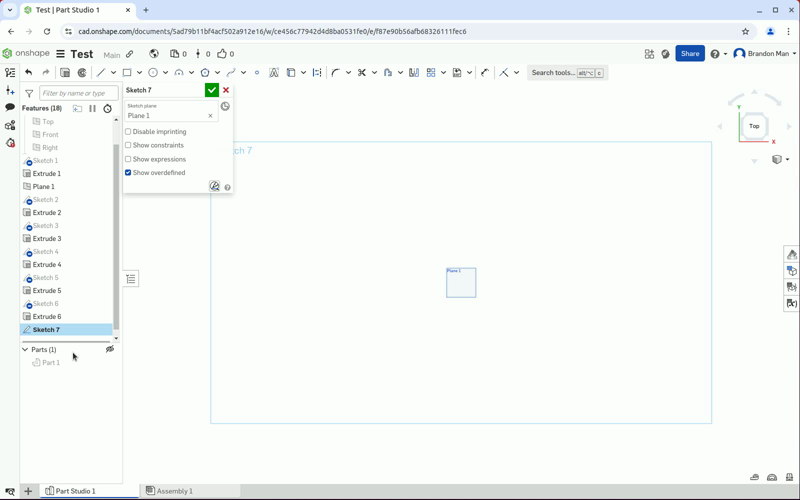
key(c)
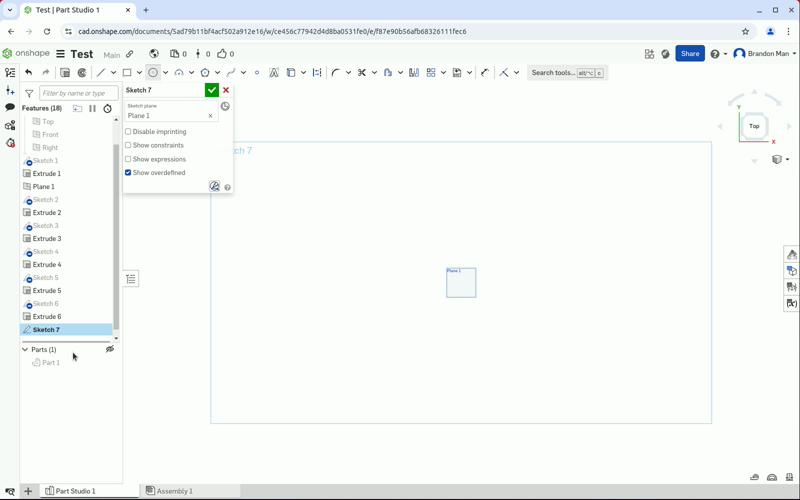
key_down(shift)
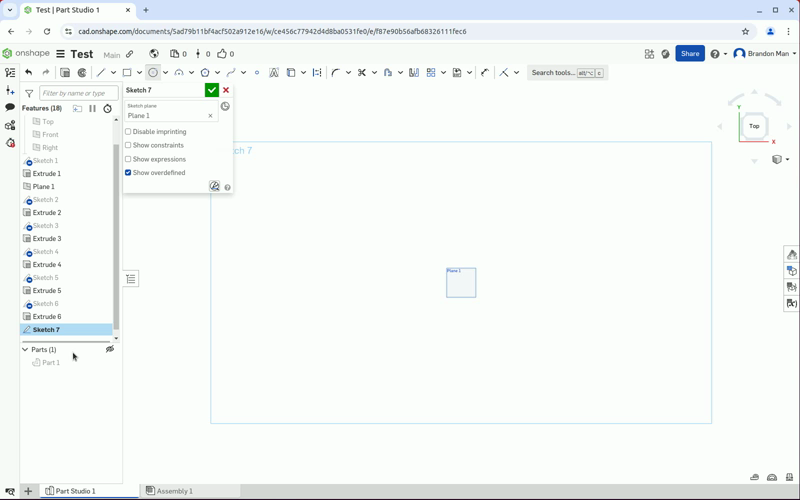
mouse_move(572, 282)
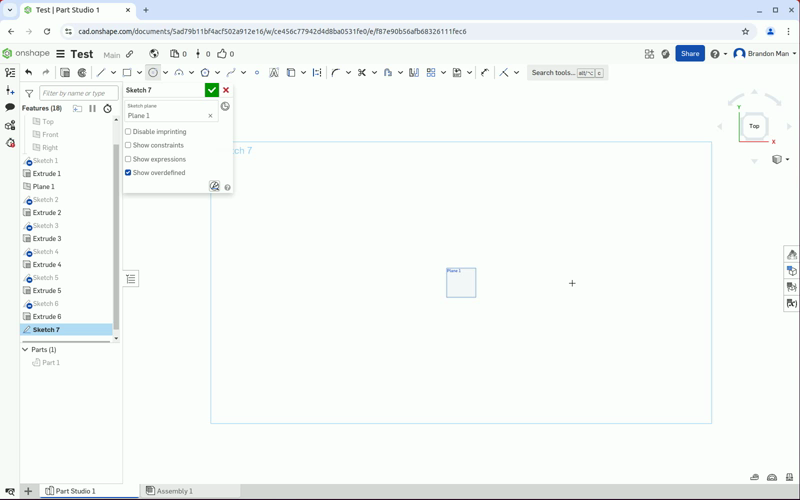
click(572, 282)
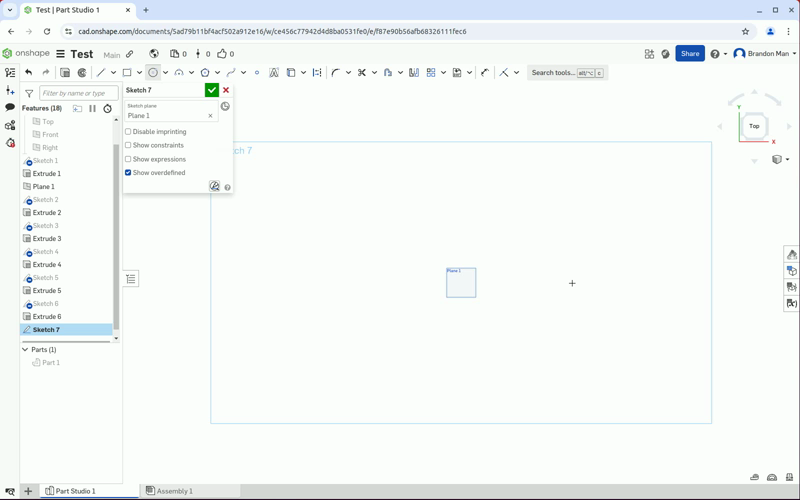
key_up(shift)
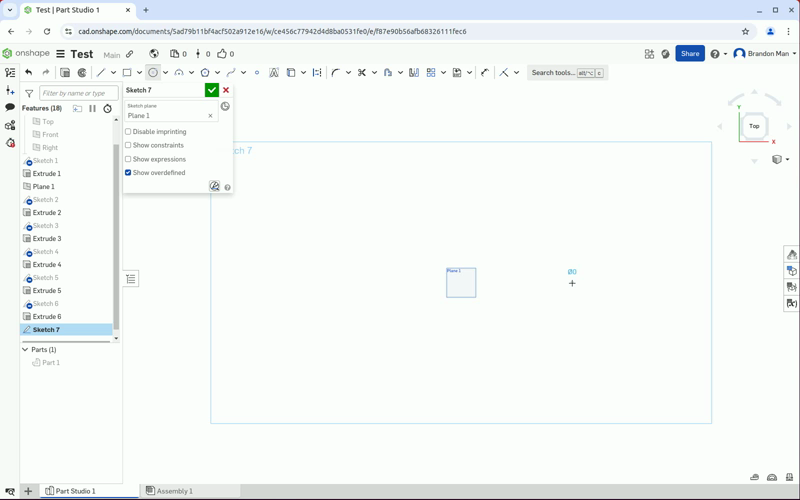
mouse_move(573, 282)
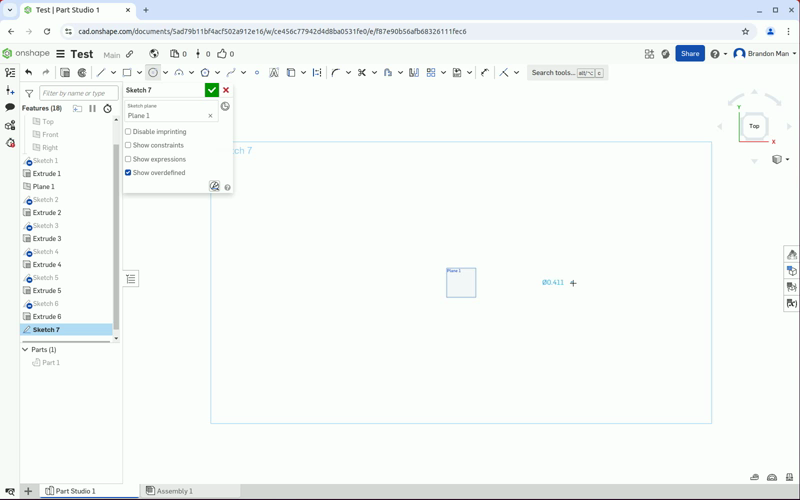
scroll(6)
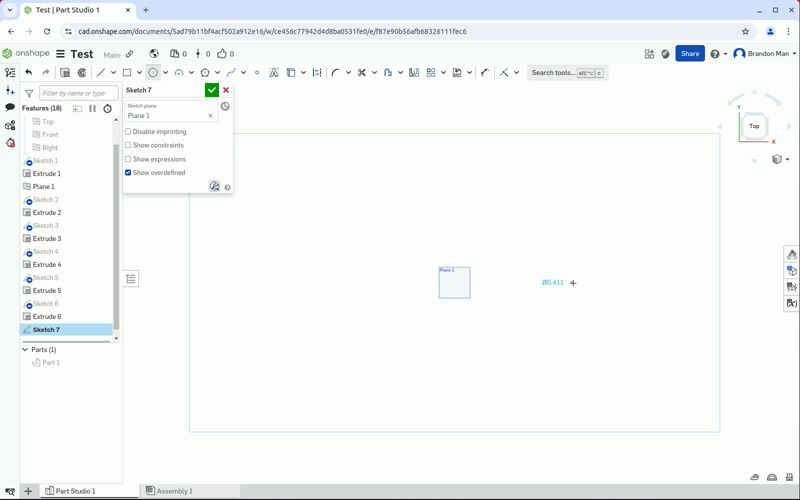
scroll(6)
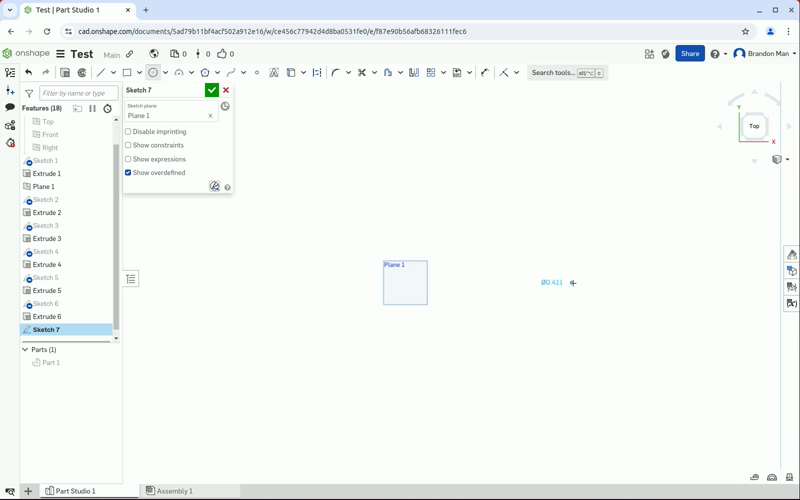
scroll(6)
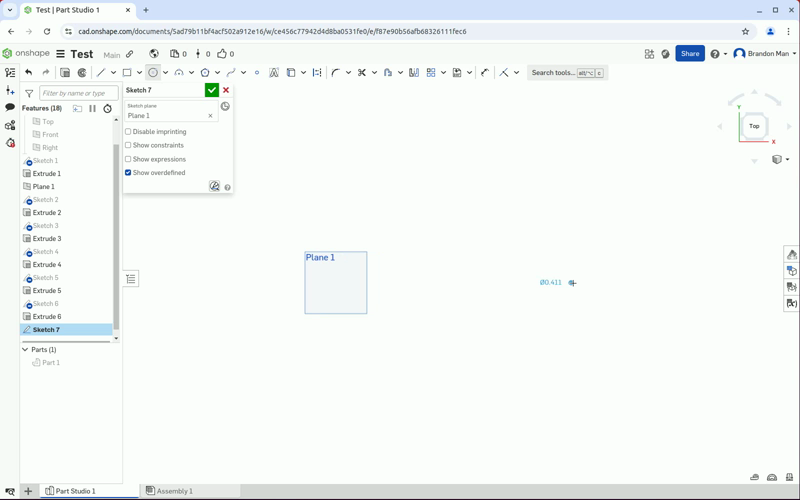
scroll(6)
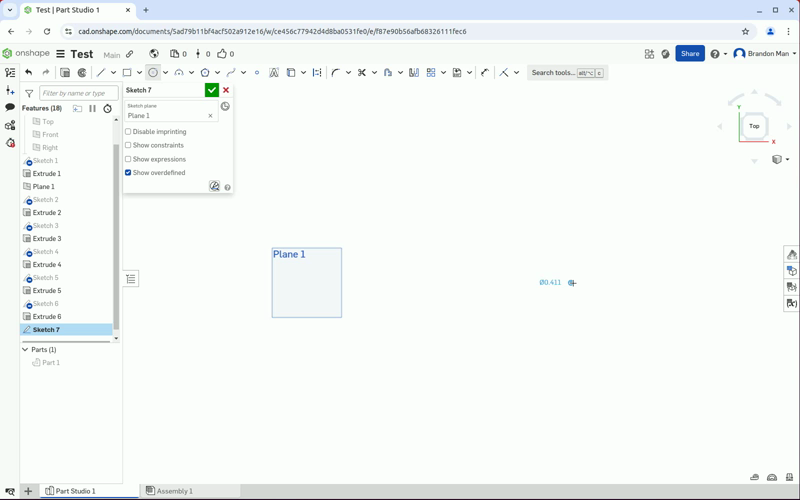
scroll(6)
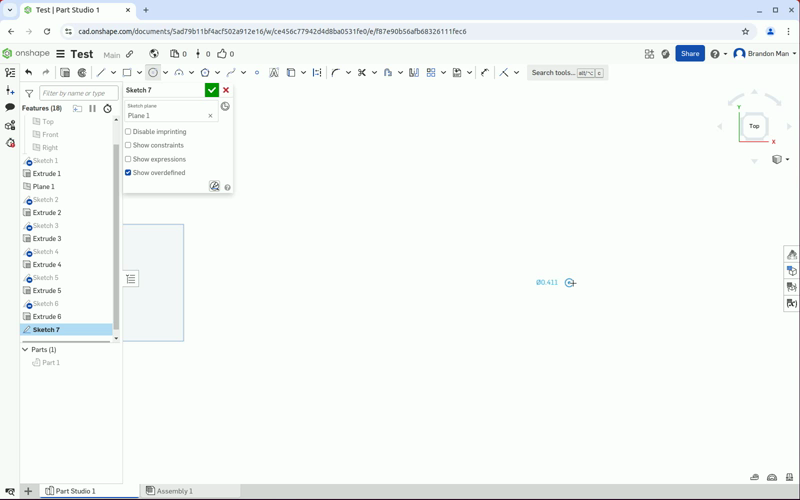
scroll(6)
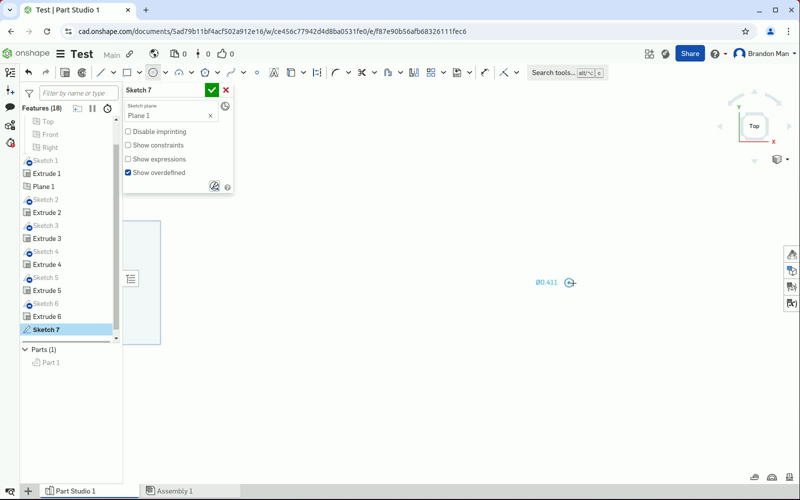
scroll(6)
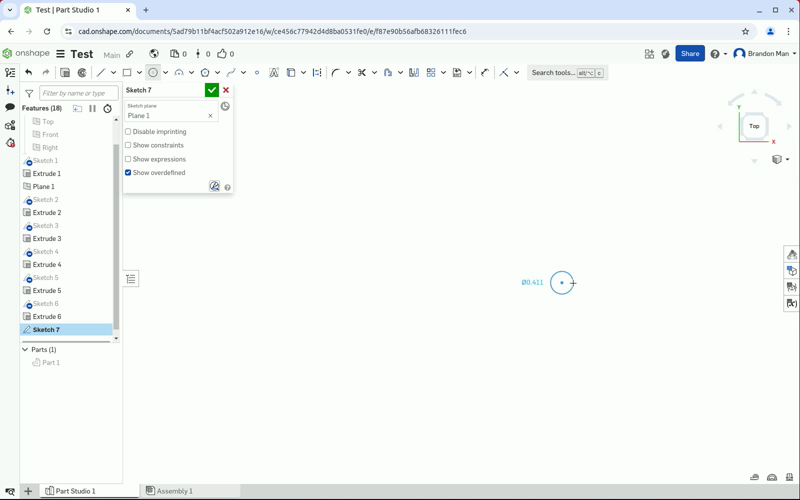
click(573, 282)
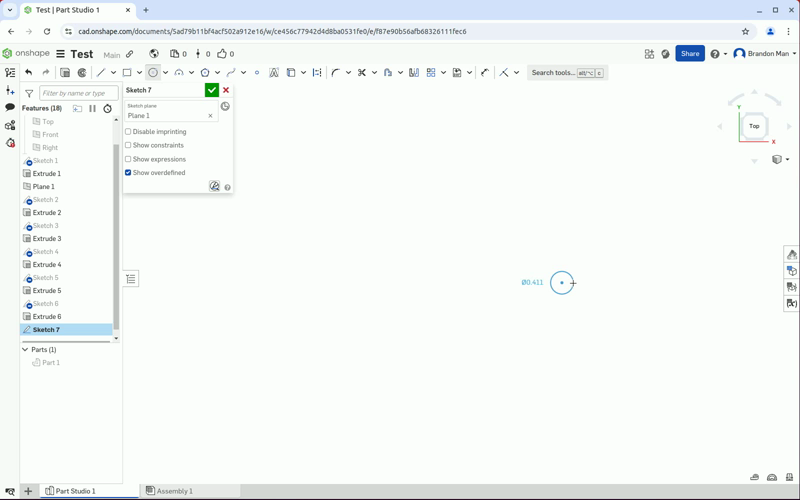
scroll(-6)
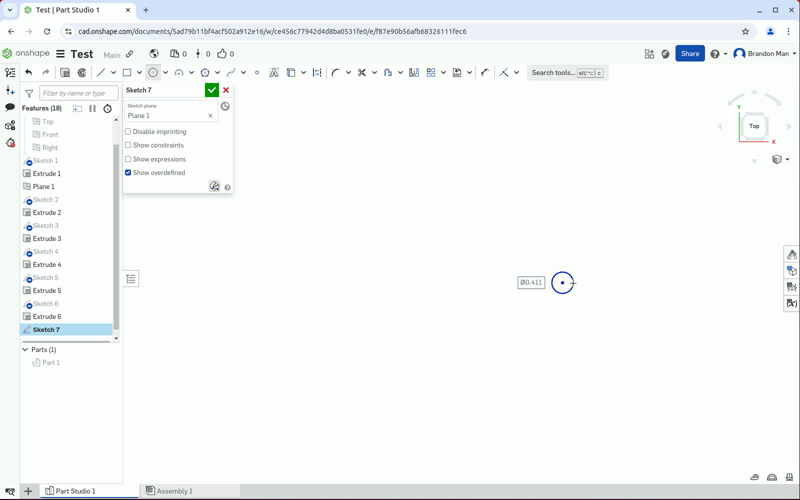
scroll(-6)
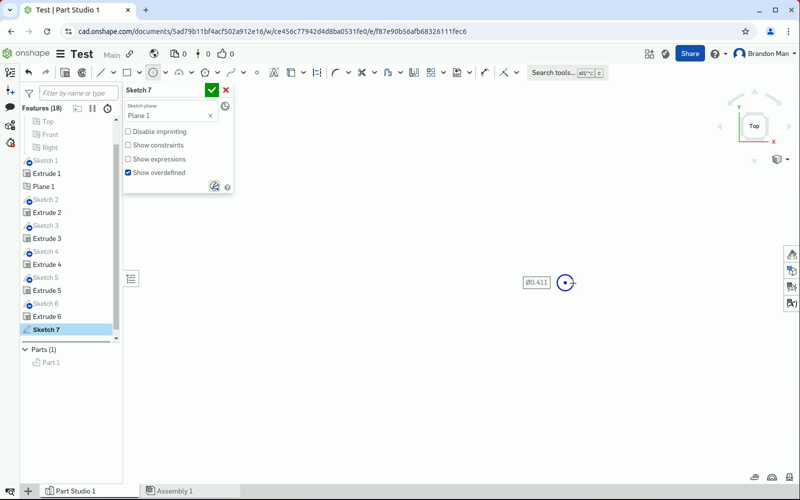
scroll(-6)
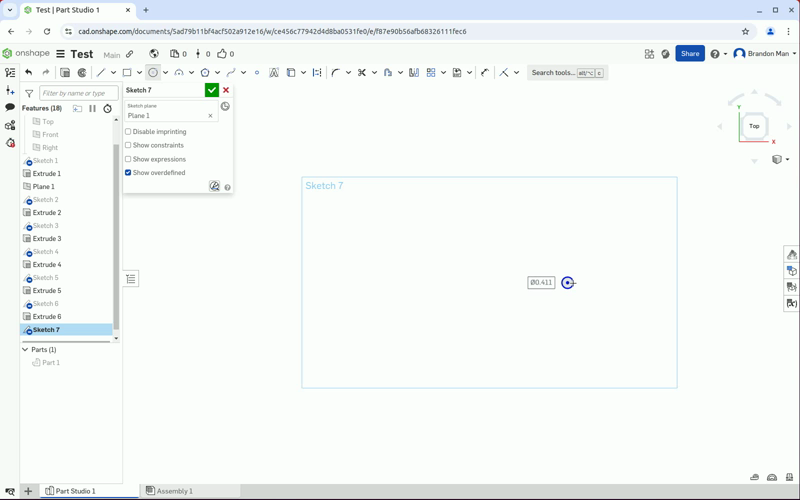
scroll(-6)
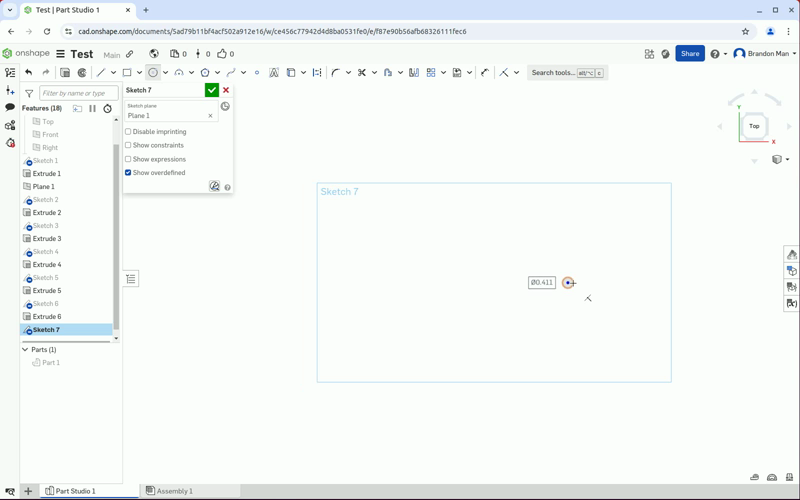
scroll(-6)
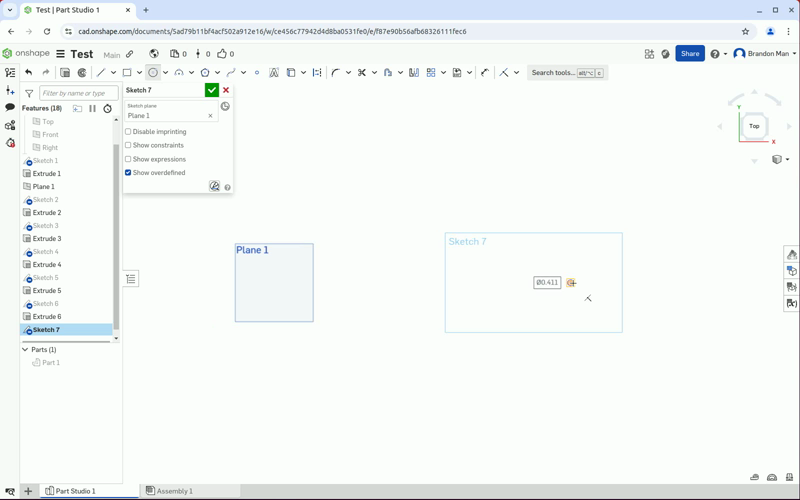
scroll(-6)
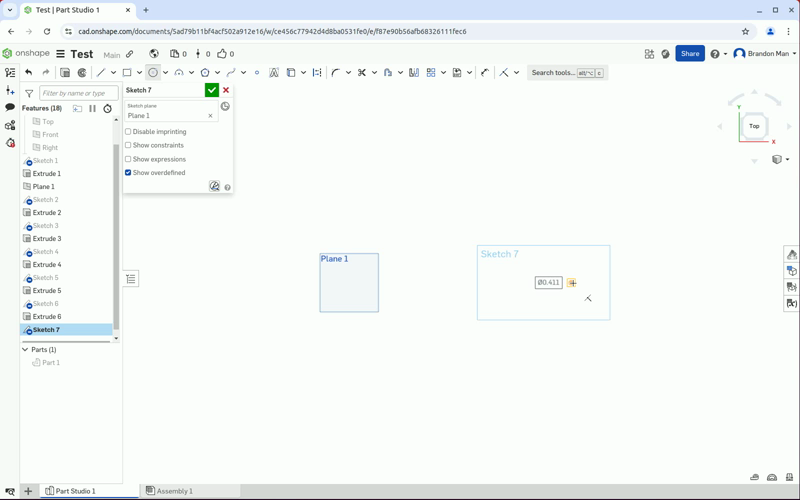
scroll(-6)
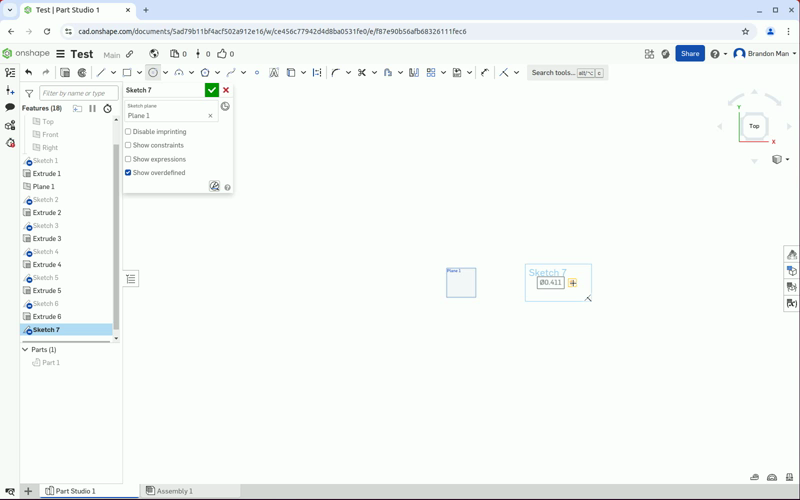
key(esc)
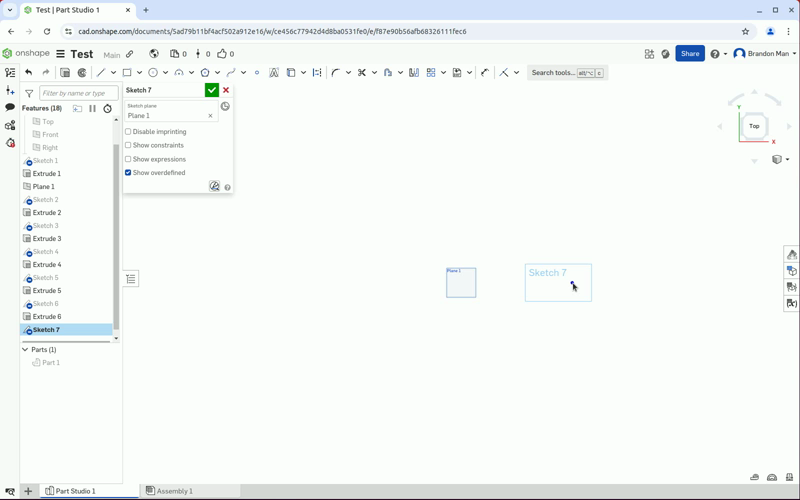
mouse_move(572, 282)
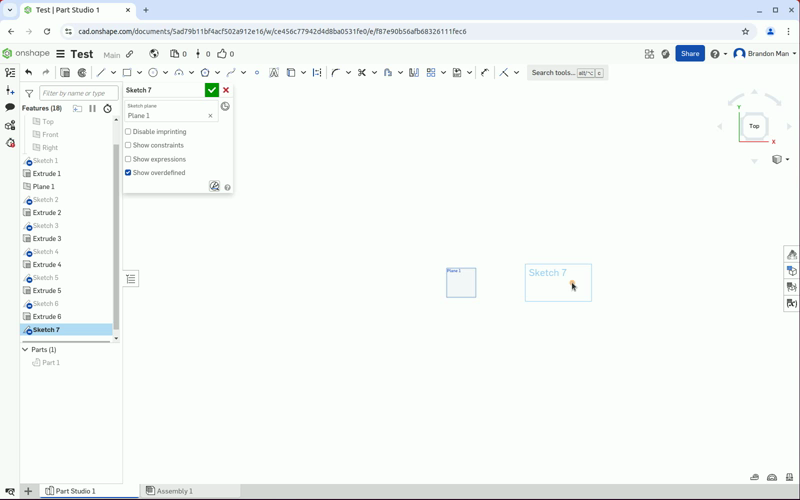
scroll(6)
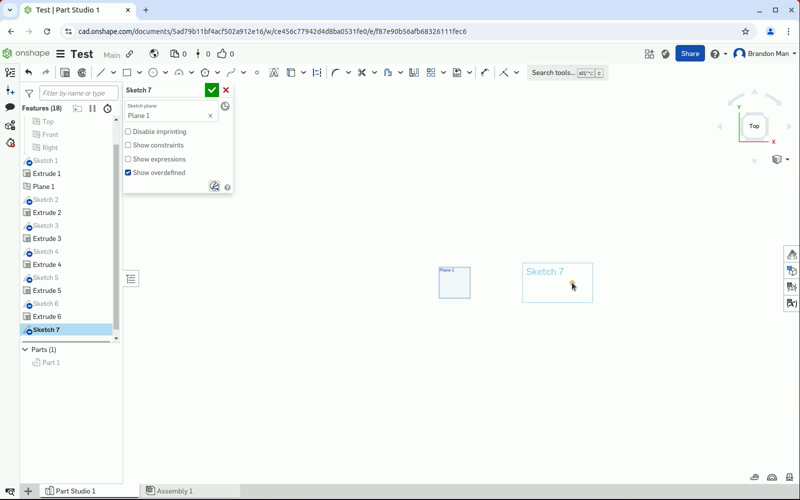
scroll(6)
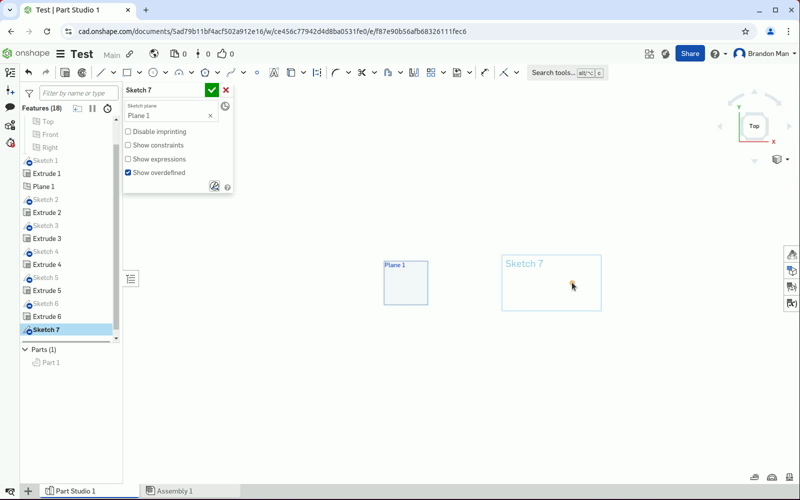
scroll(6)
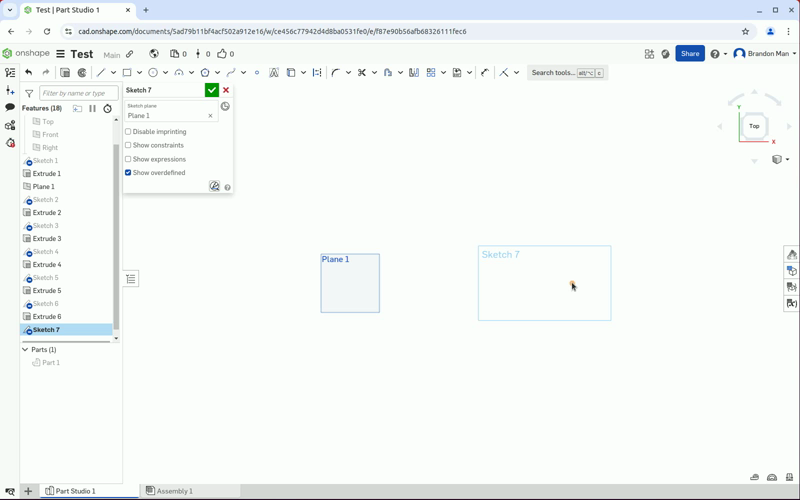
scroll(6)
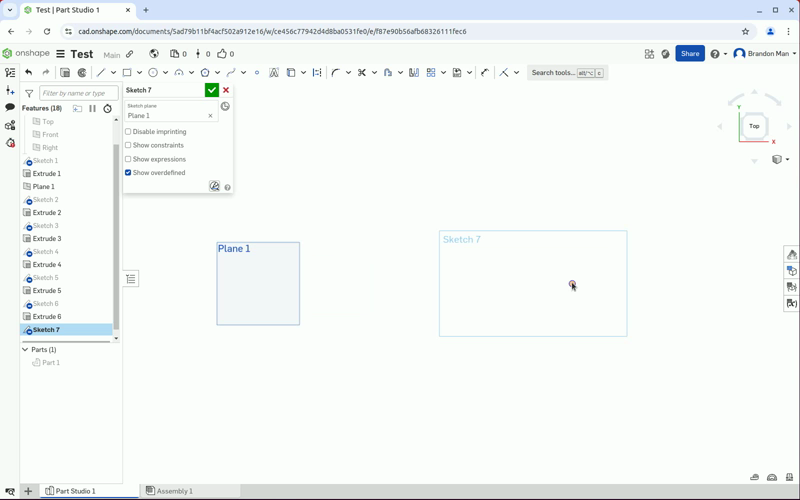
scroll(6)
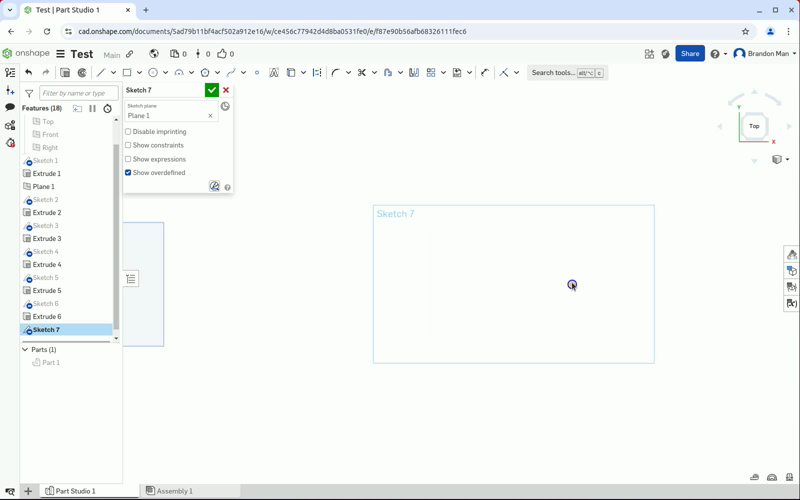
scroll(6)
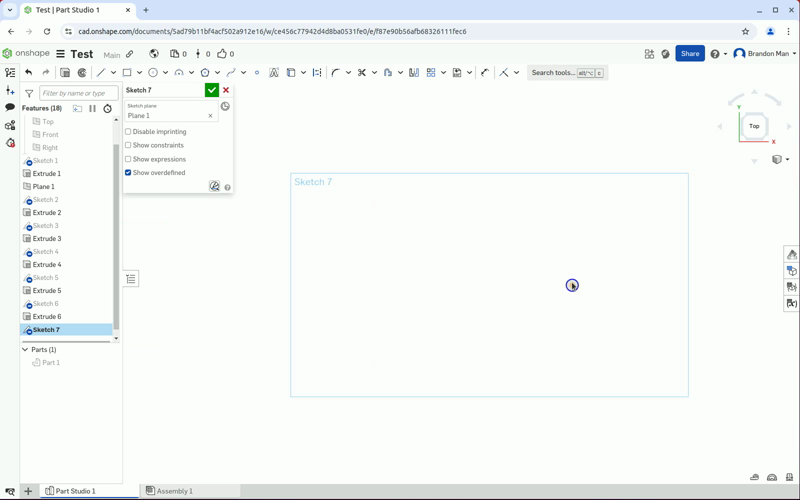
scroll(6)
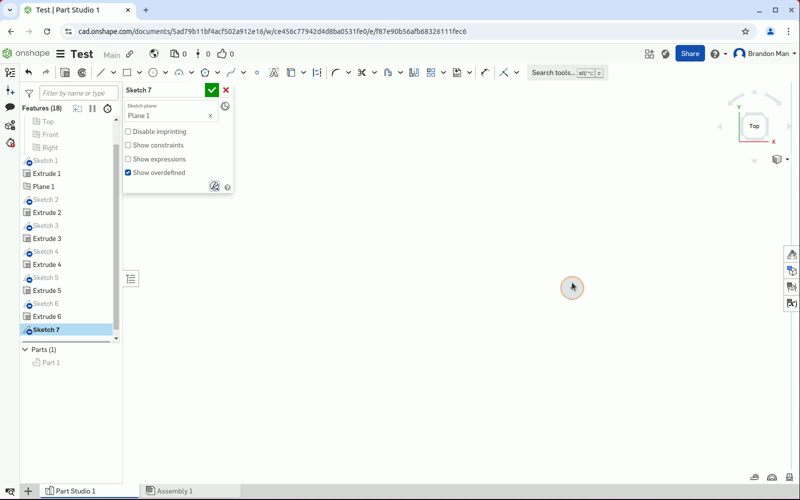
click(572, 282)
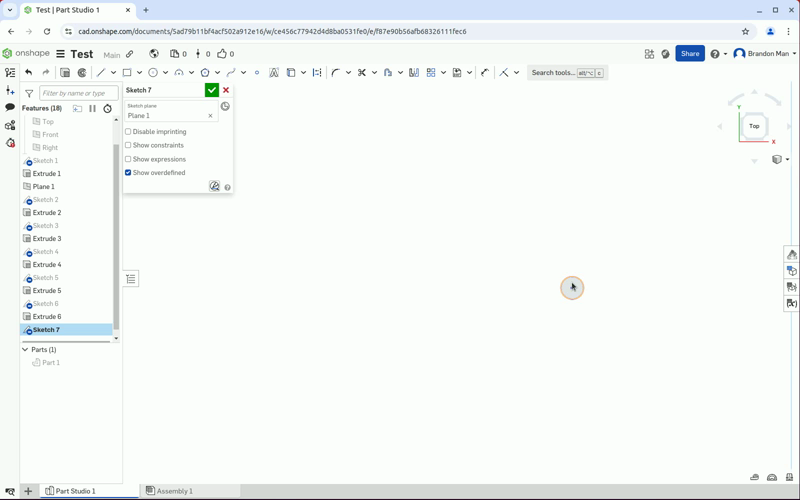
scroll(-6)
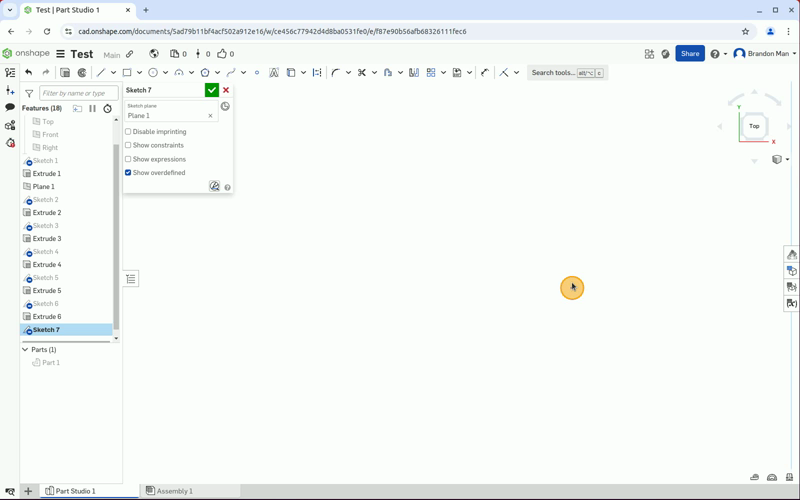
scroll(-6)
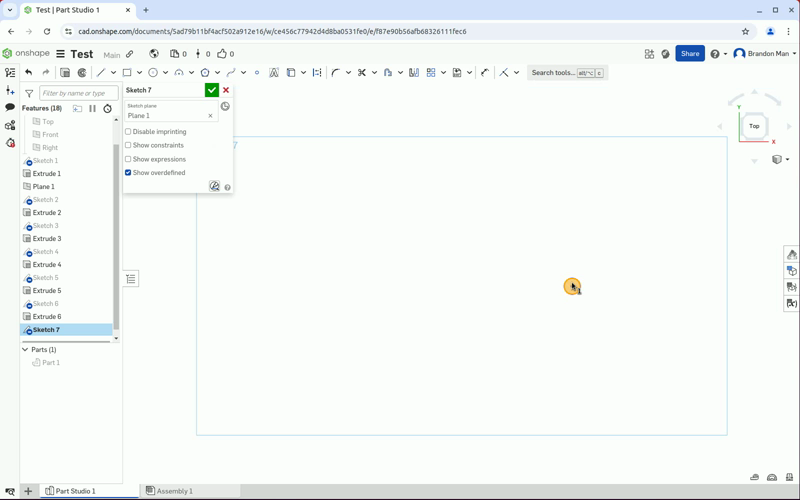
scroll(-6)
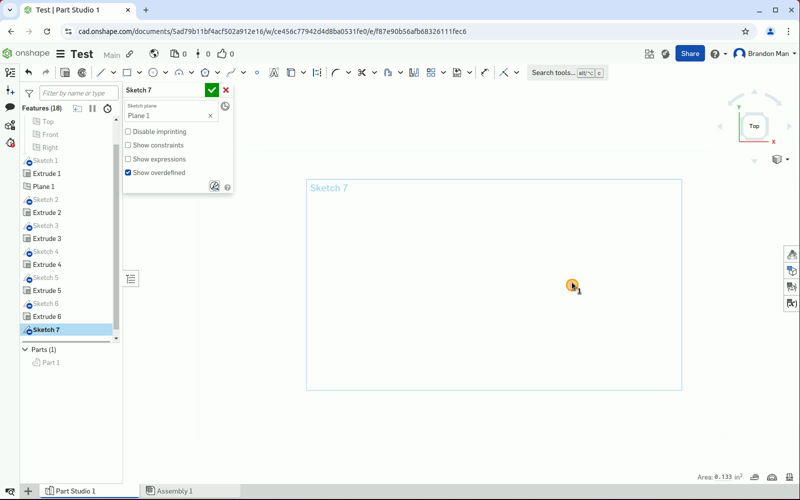
scroll(-6)
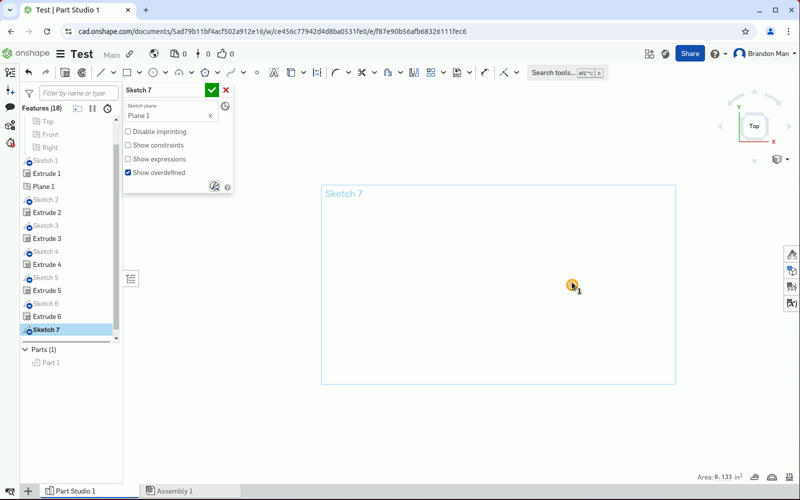
scroll(-6)
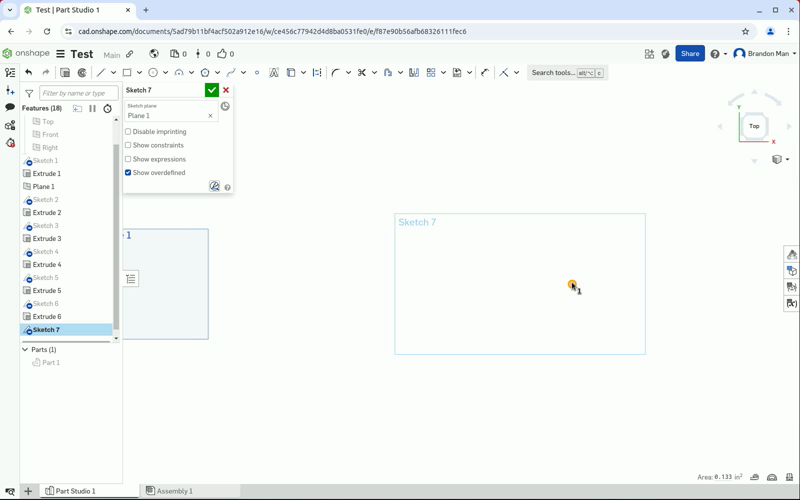
scroll(-6)
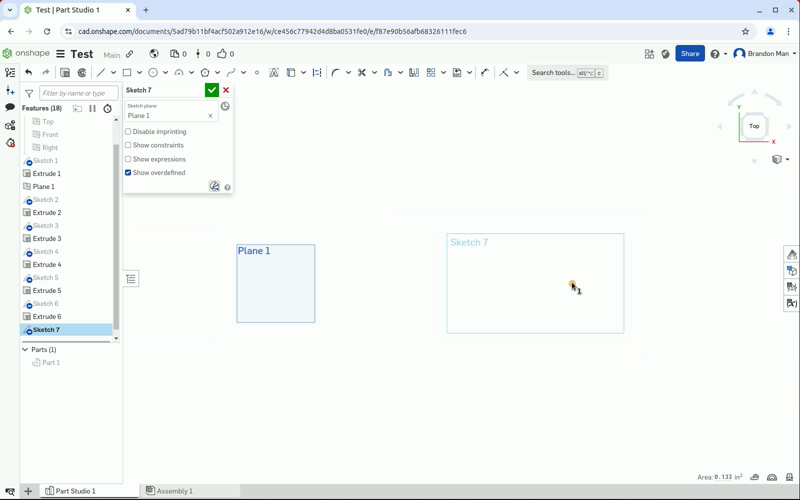
scroll(-6)
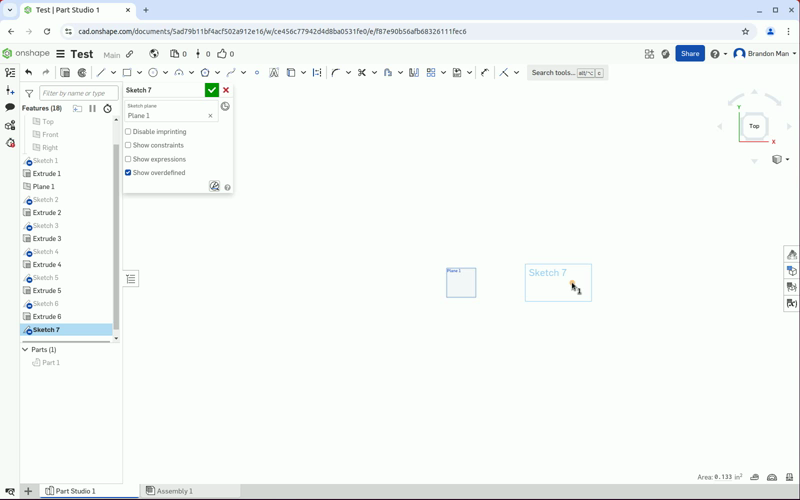
mouse_move(73, 352)
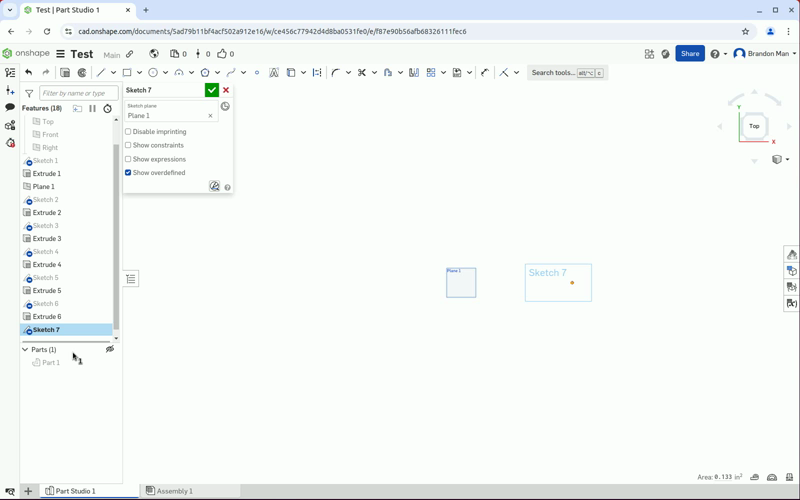
key(shift+y)
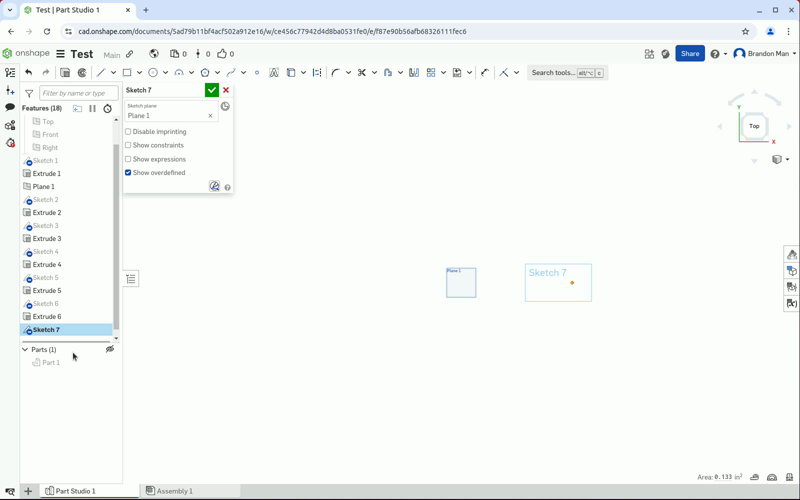
key(shift+e)
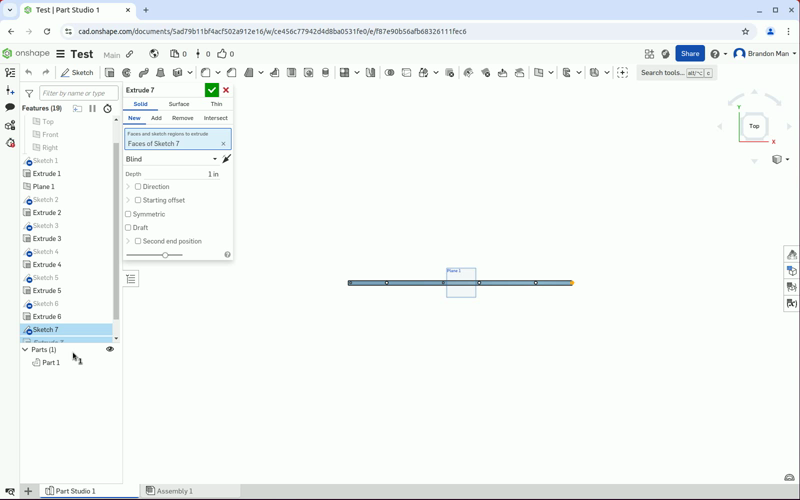
mouse_move(143, 106)
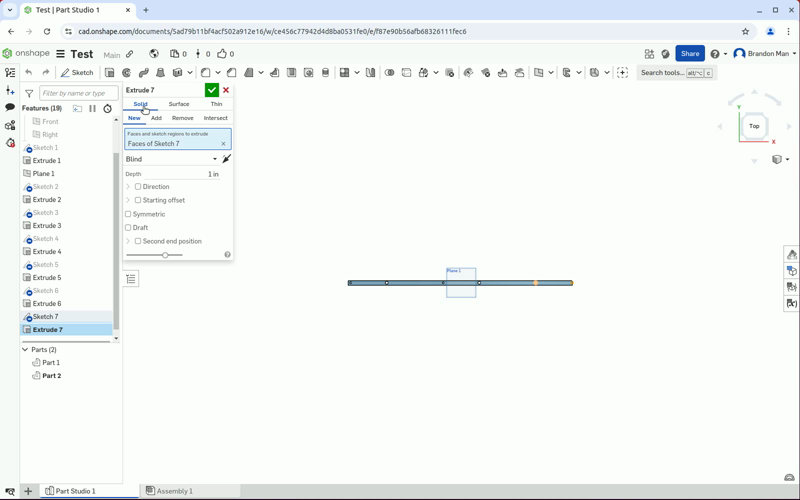
click(143, 106)
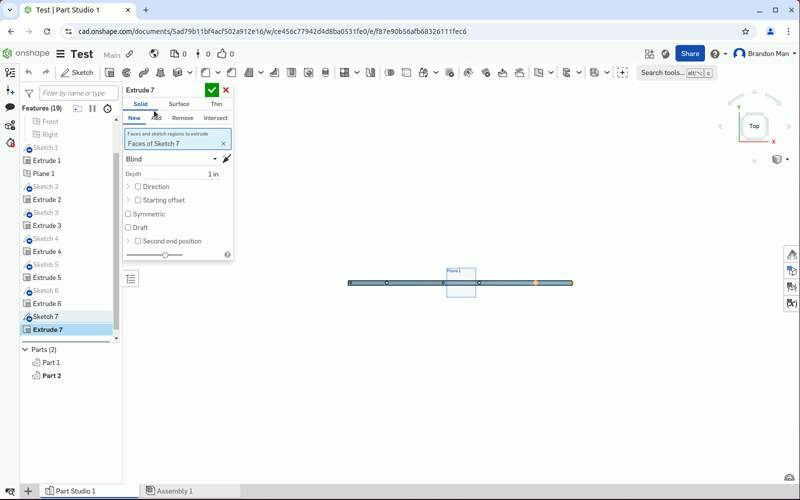
mouse_move(186, 120)
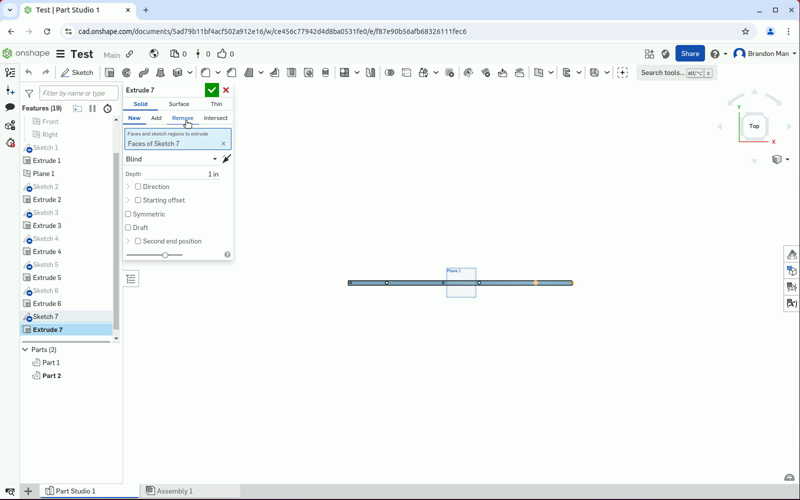
click(186, 120)
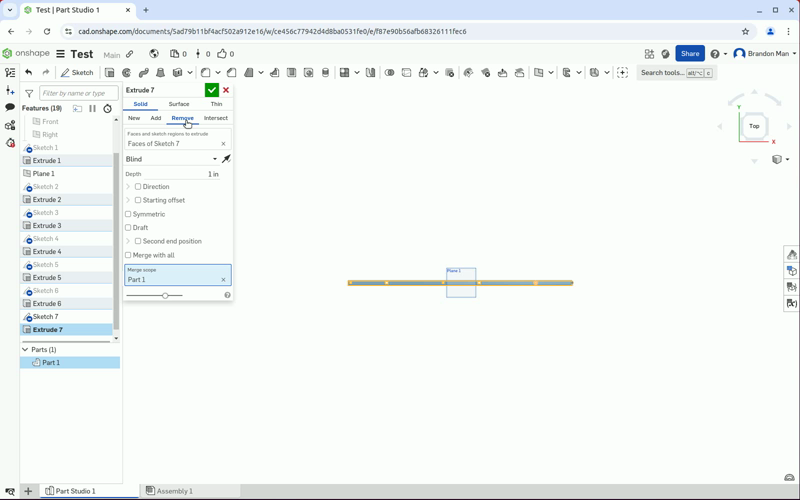
key(tab, 4)
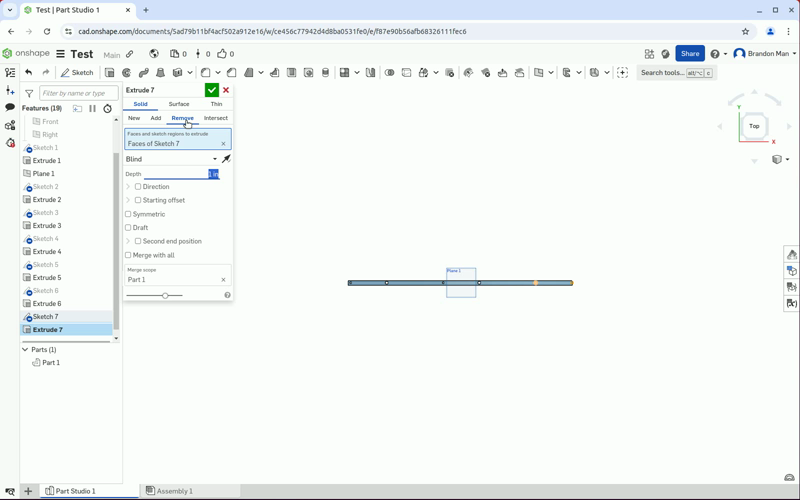
text(0.722)
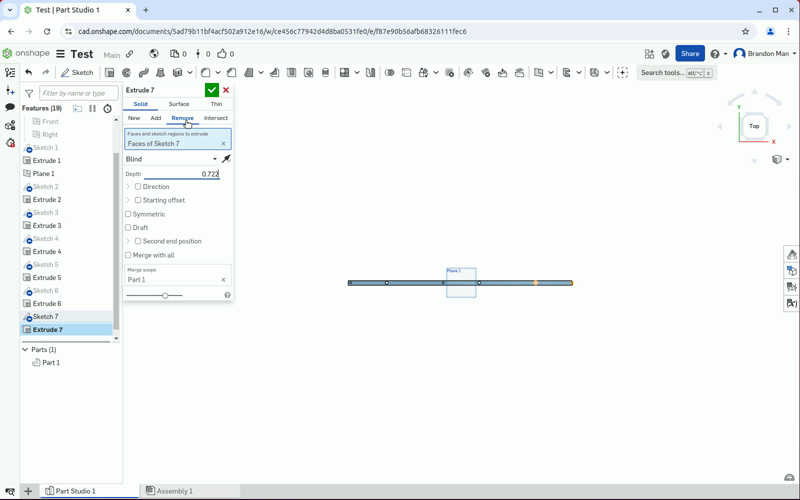
key(tab, 6)
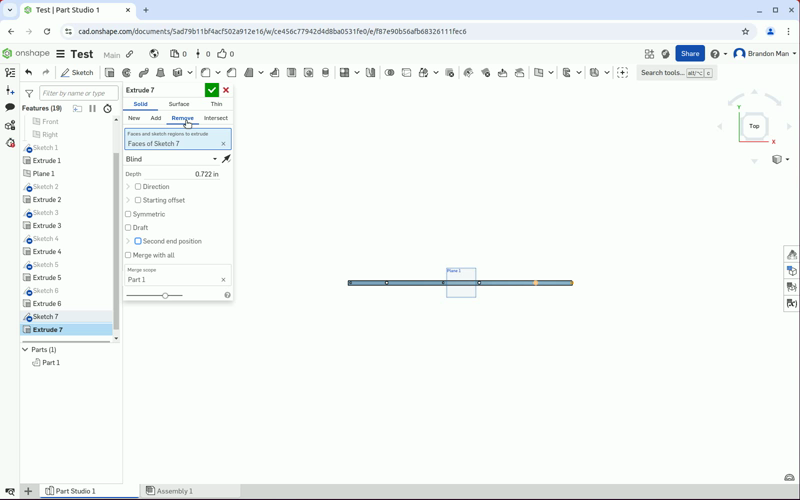
key(space)
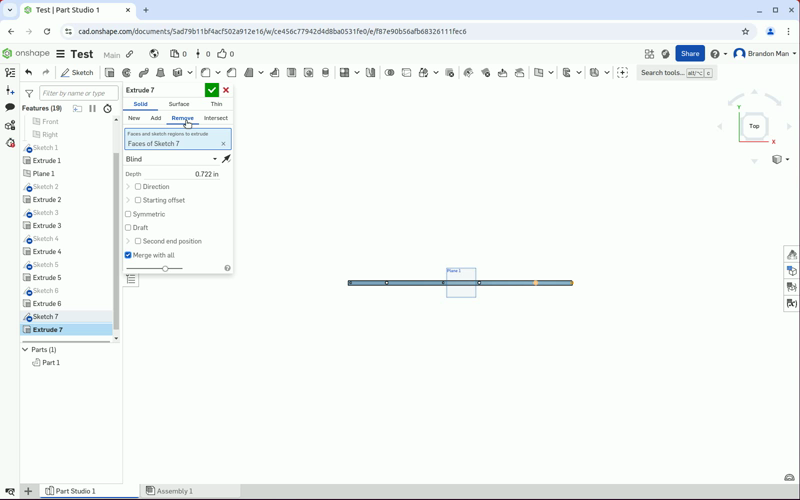
key(enter)
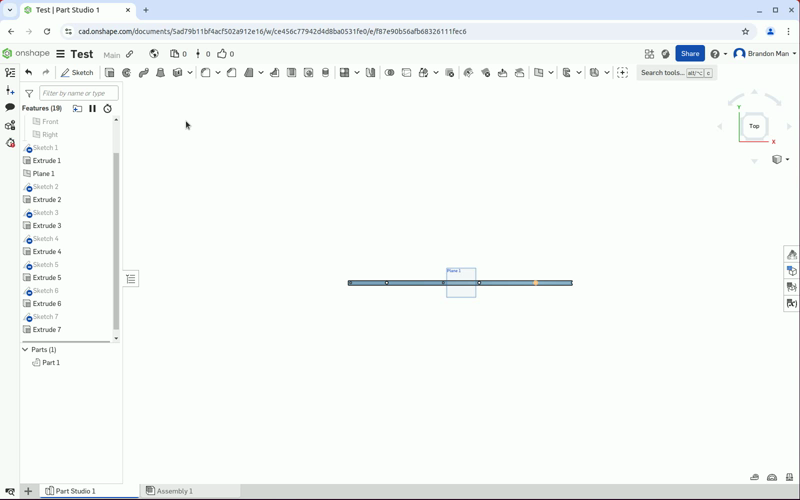
key(shift+h)
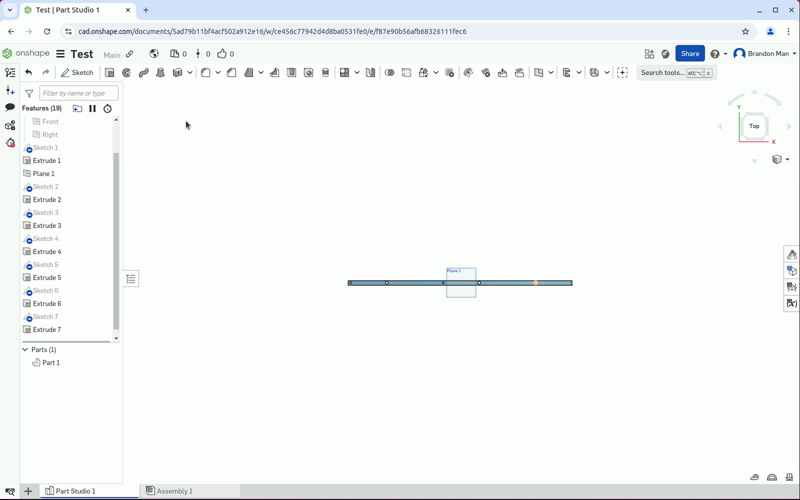
key(shift+h)
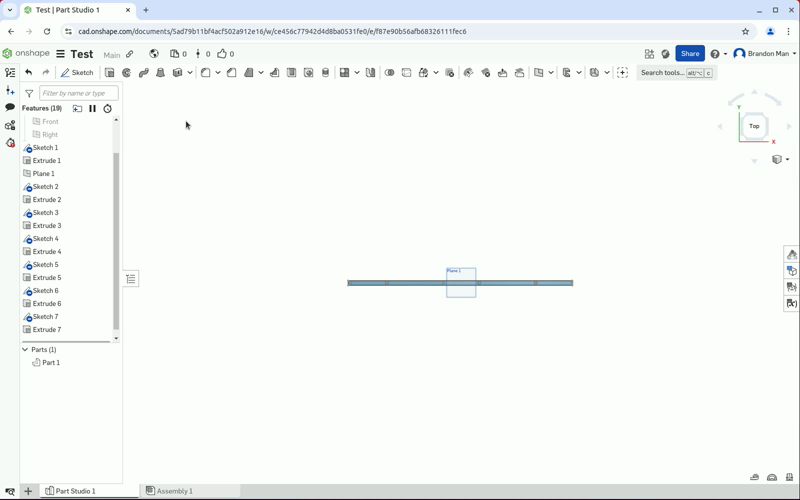
key(shift+7)
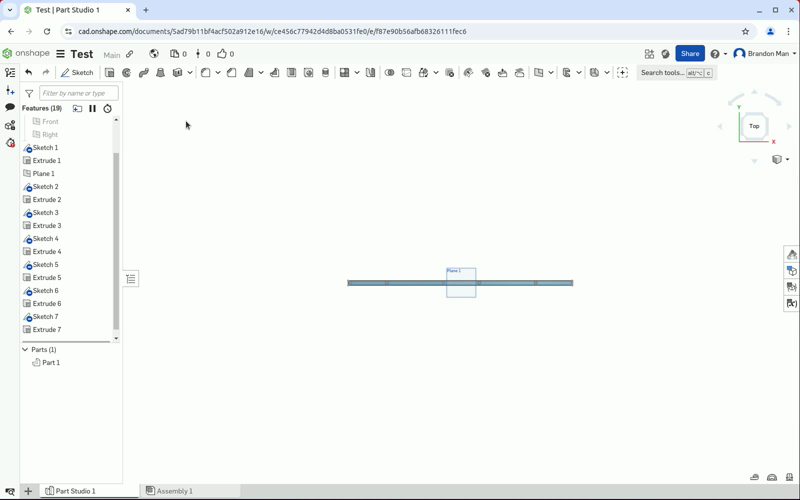
key(up, 3)
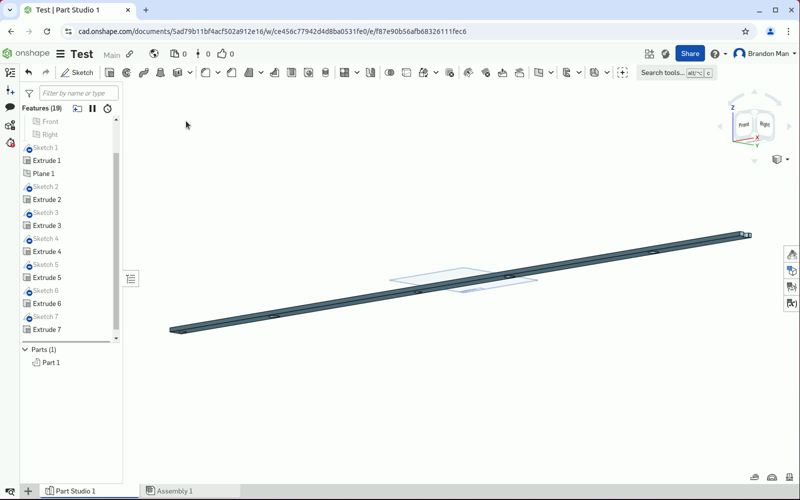
key(left, 3)
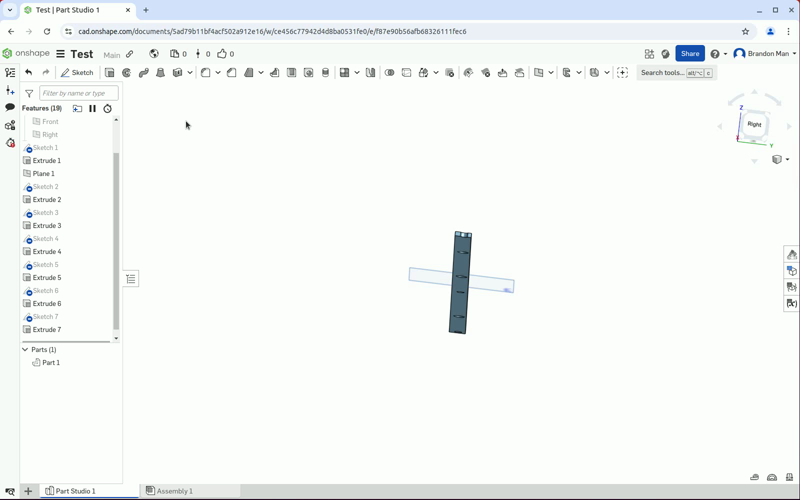
key(right, 3)
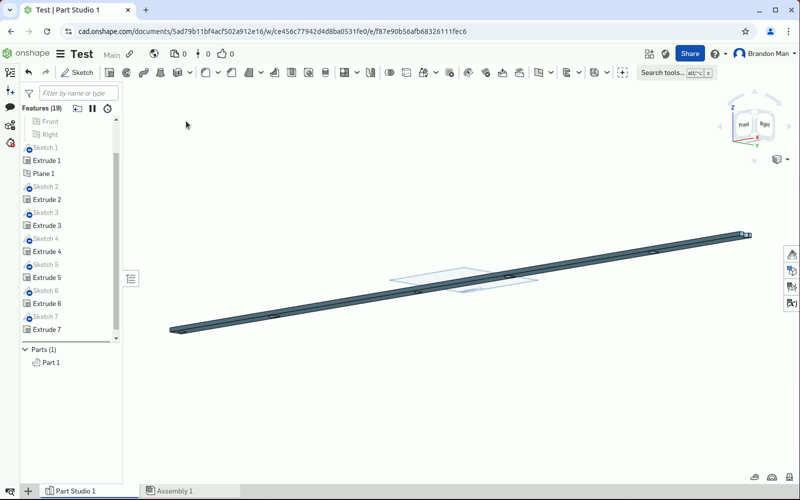
key(down, 3)
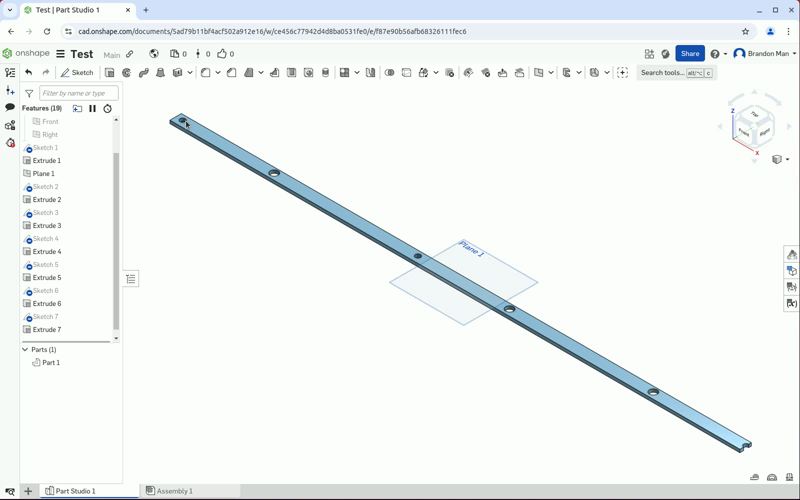
mouse_move(69, 150)
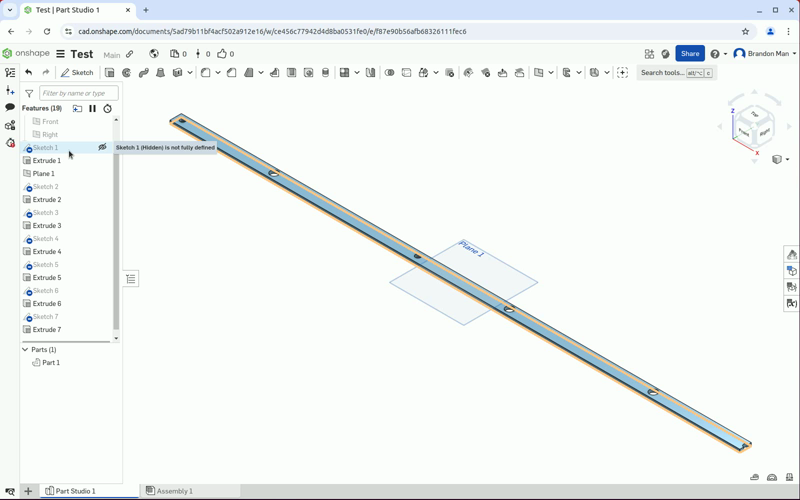
click(69, 150)